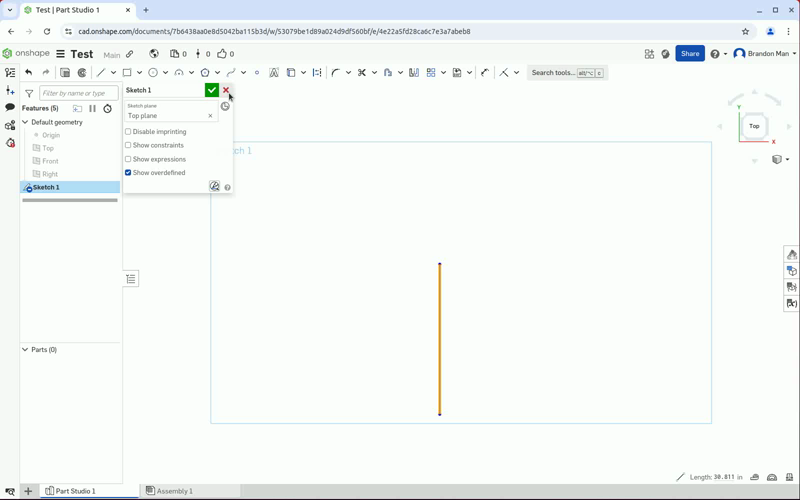
key(shift+h)
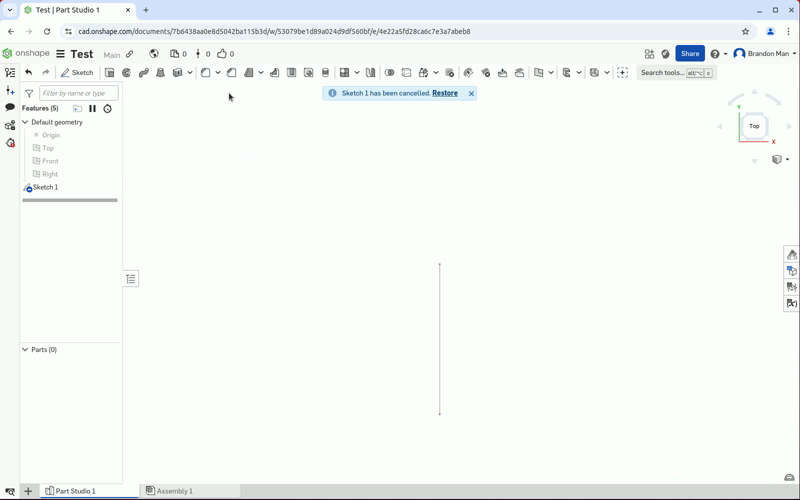
key(shift+s)
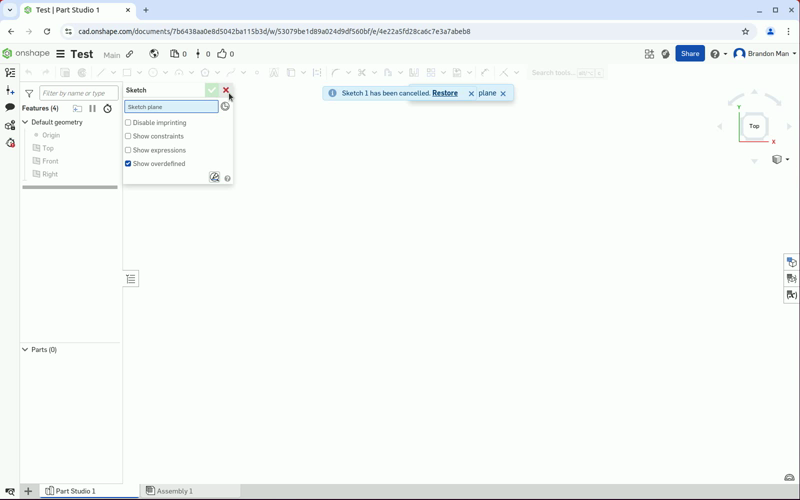
mouse_move(73, 150)
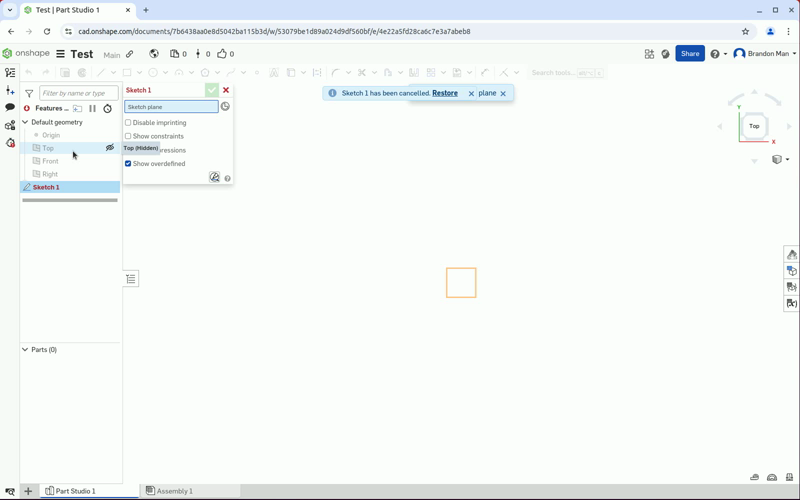
click(73, 150)
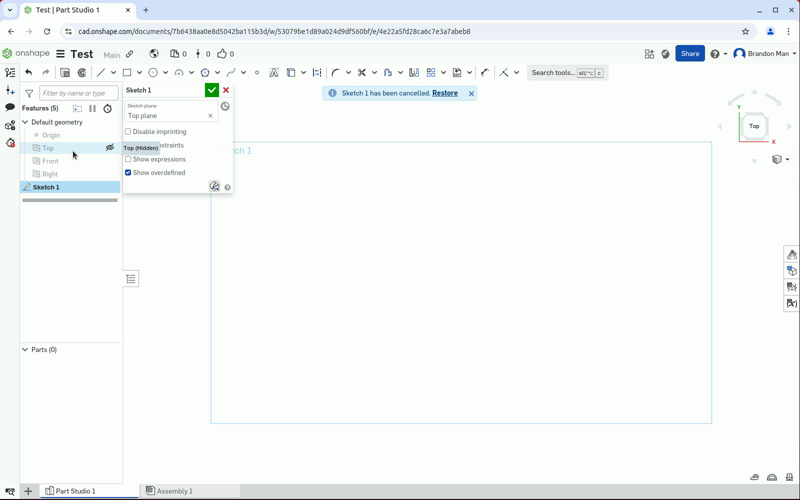
mouse_move(73, 352)
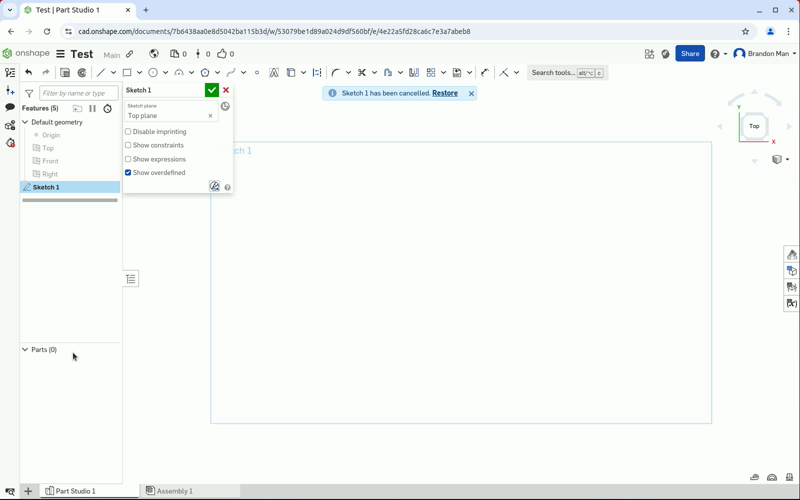
key(y)
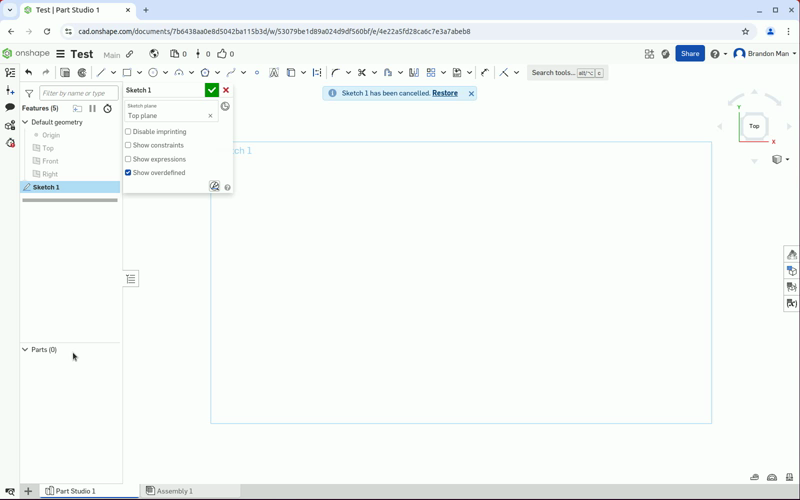
key(l)
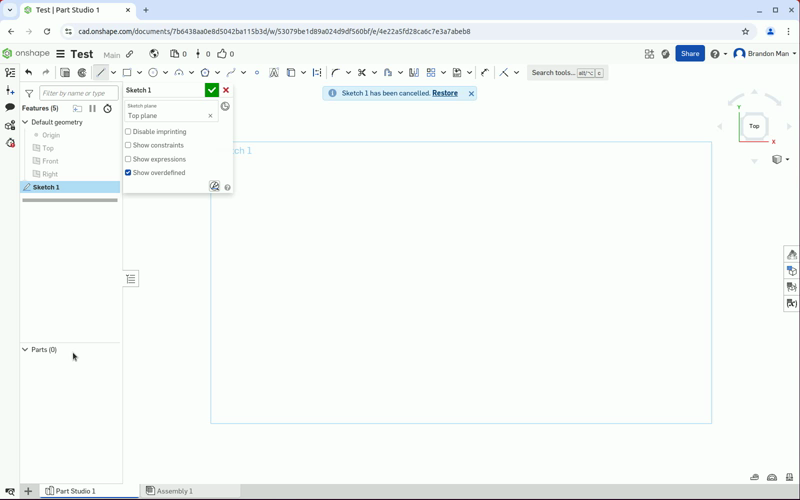
key_down(shift)
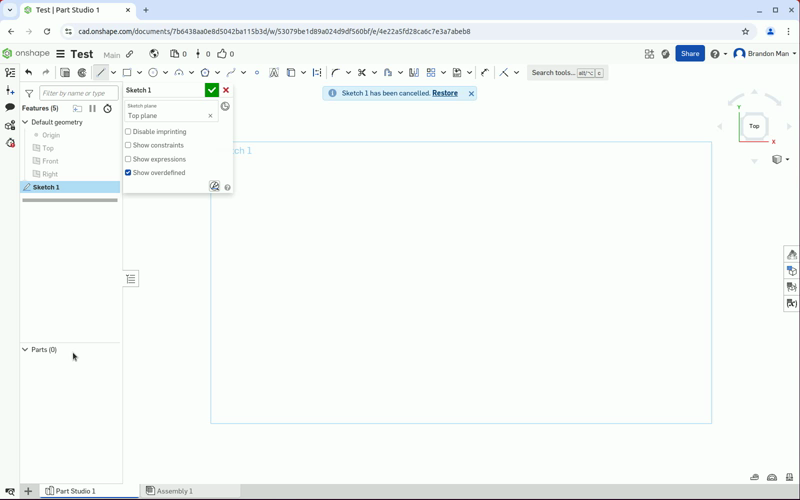
mouse_move(454, 284)
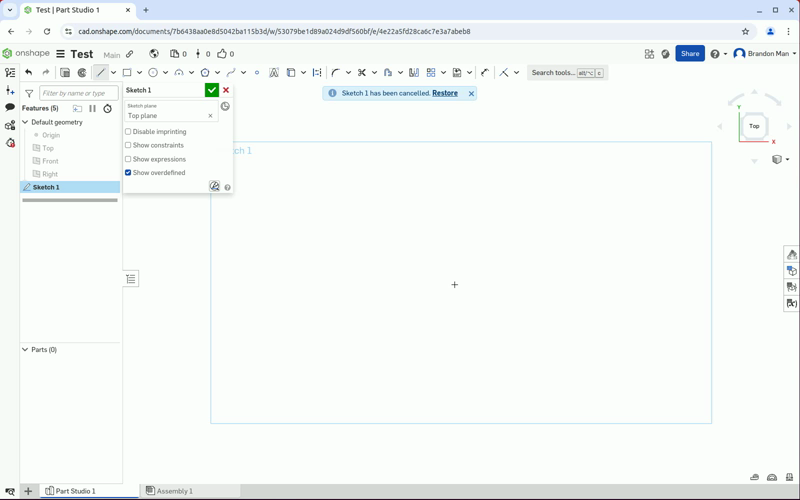
click(454, 284)
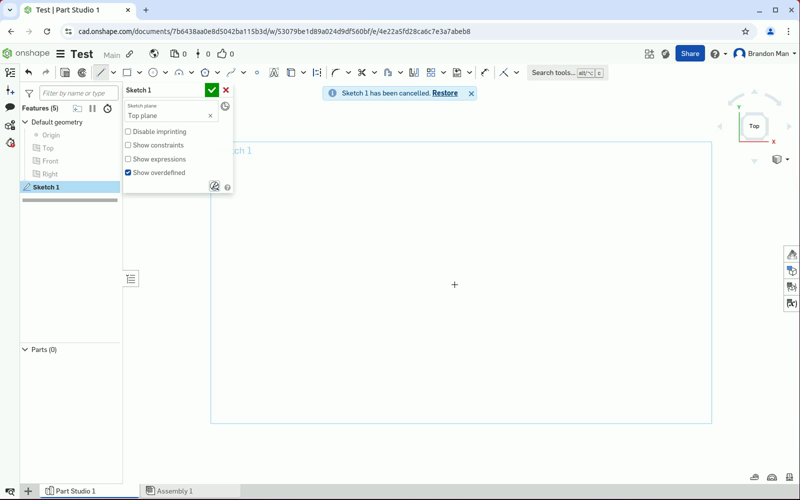
key_up(shift)
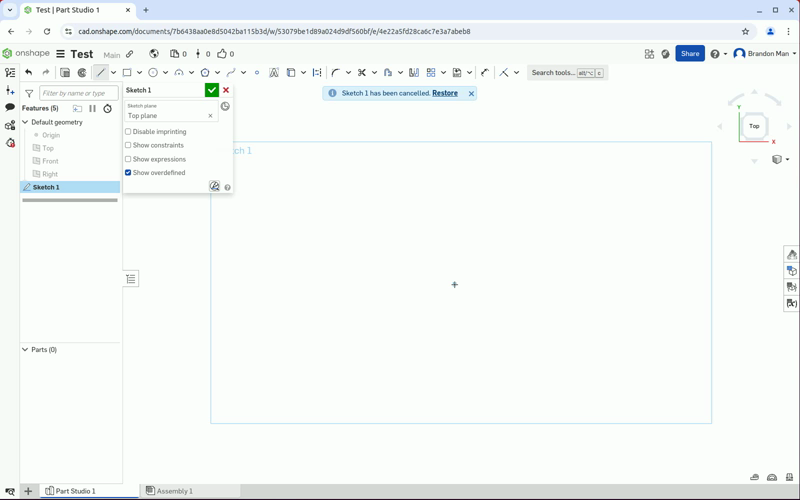
key_down(shift)
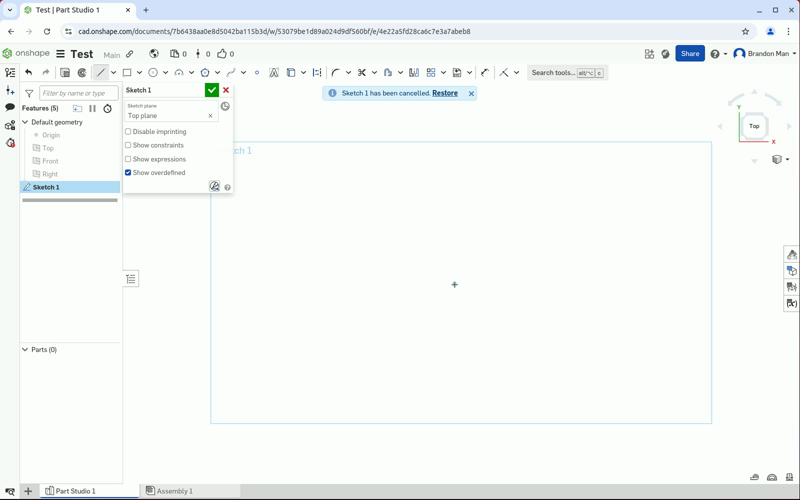
mouse_move(484, 284)
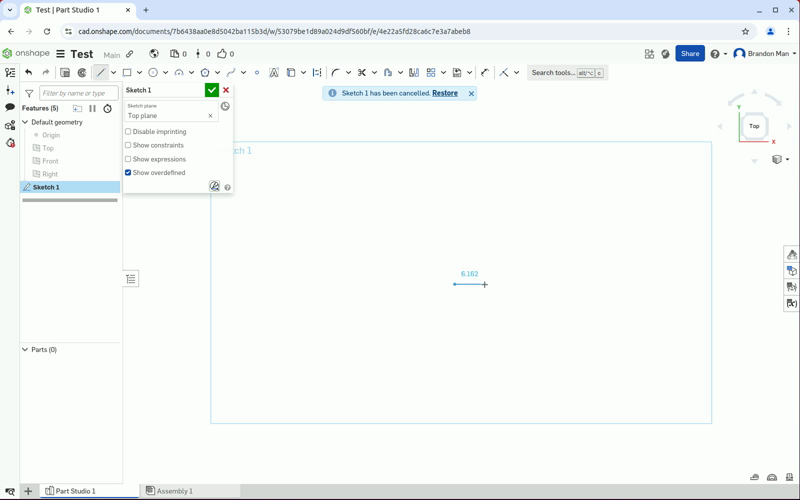
mouse_move(468, 284)
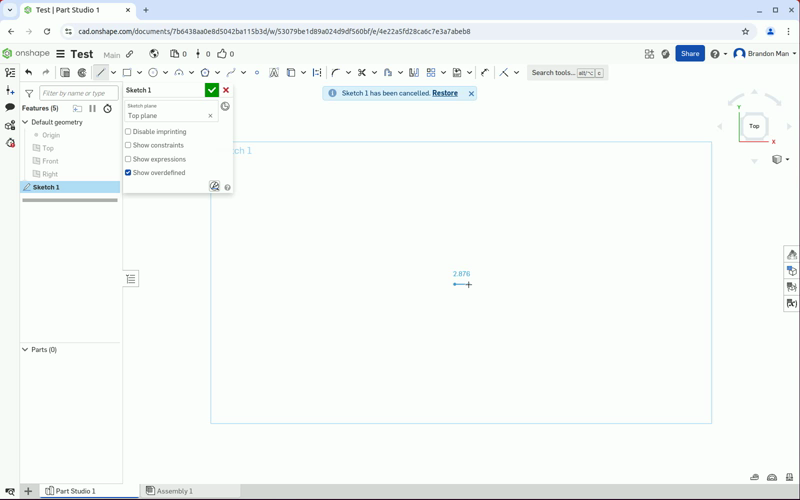
click(468, 284)
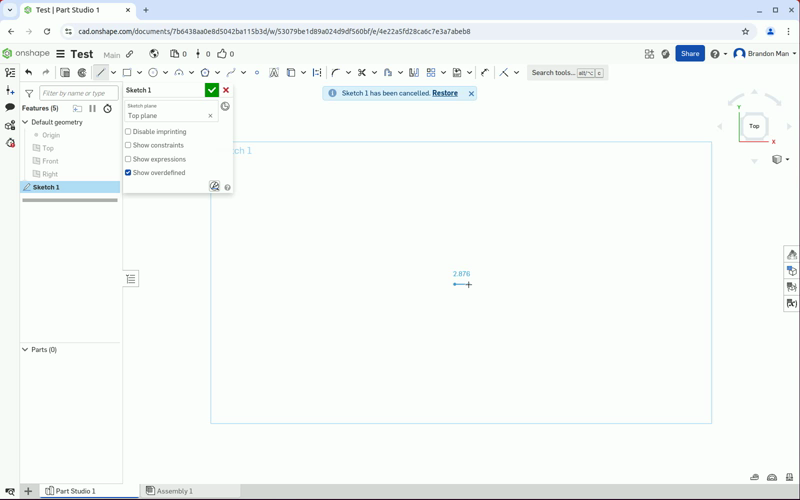
key_up(shift)
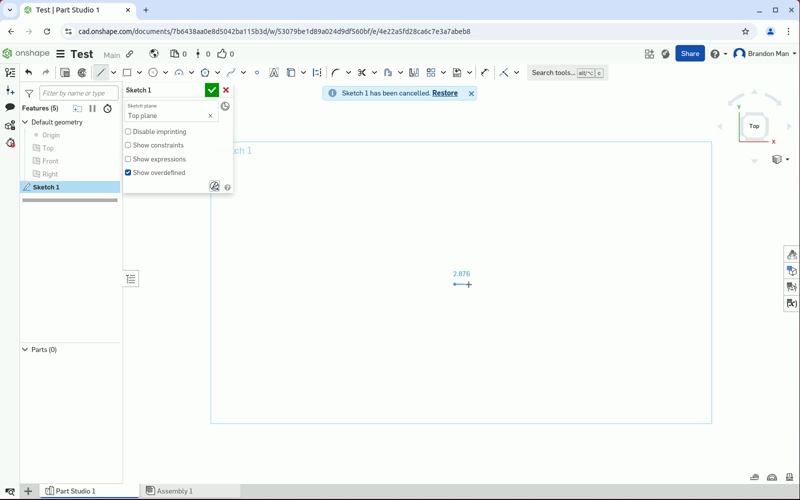
key_down(shift)
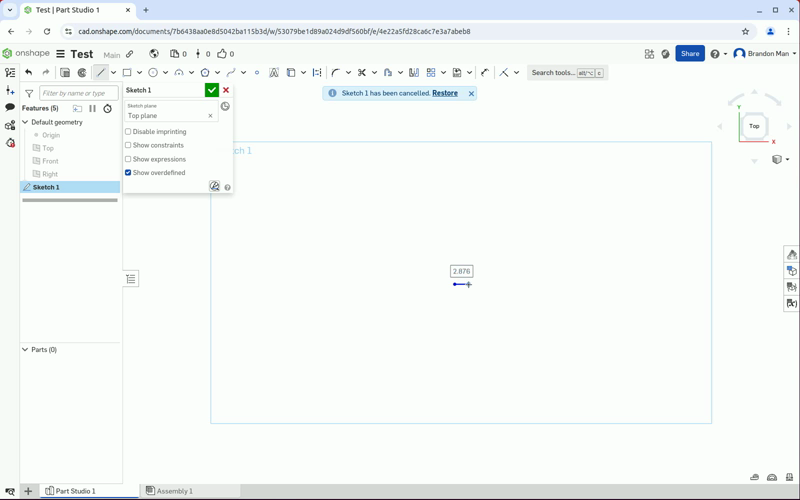
mouse_move(498, 284)
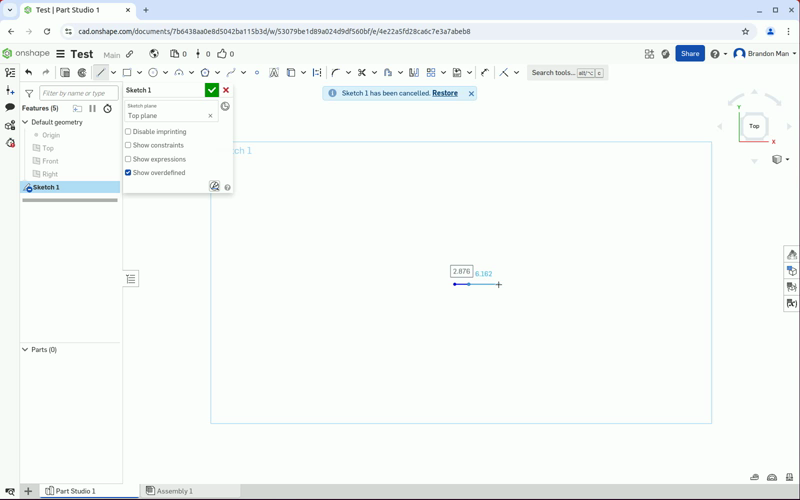
mouse_move(468, 281)
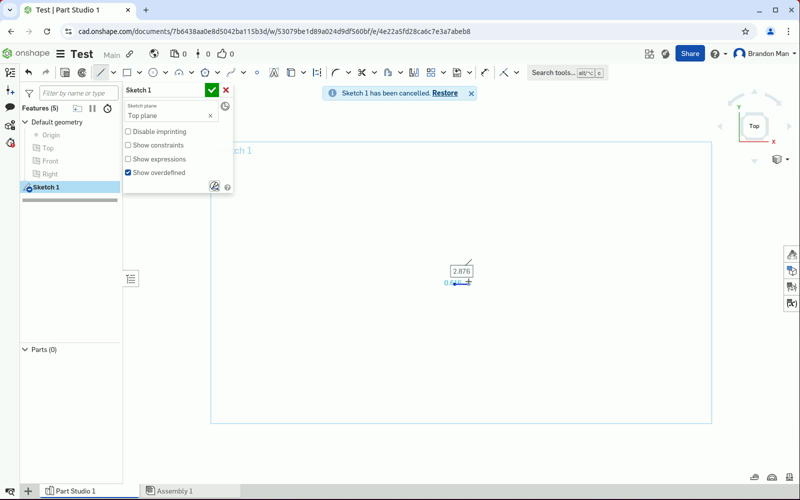
scroll(6)
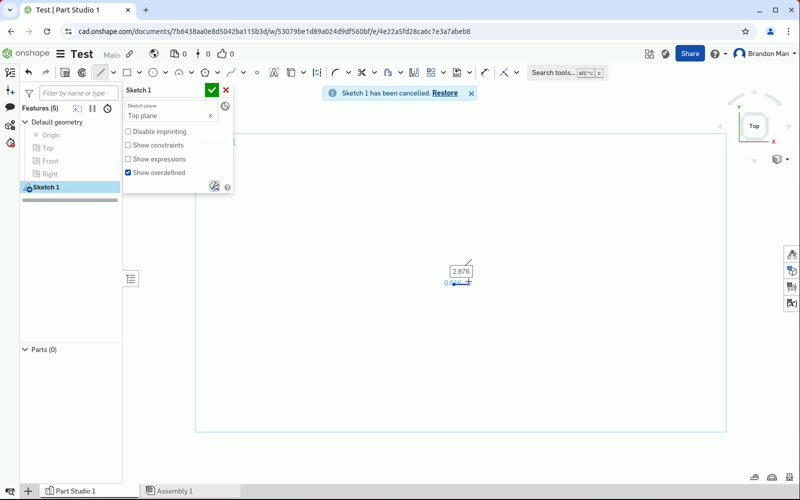
scroll(6)
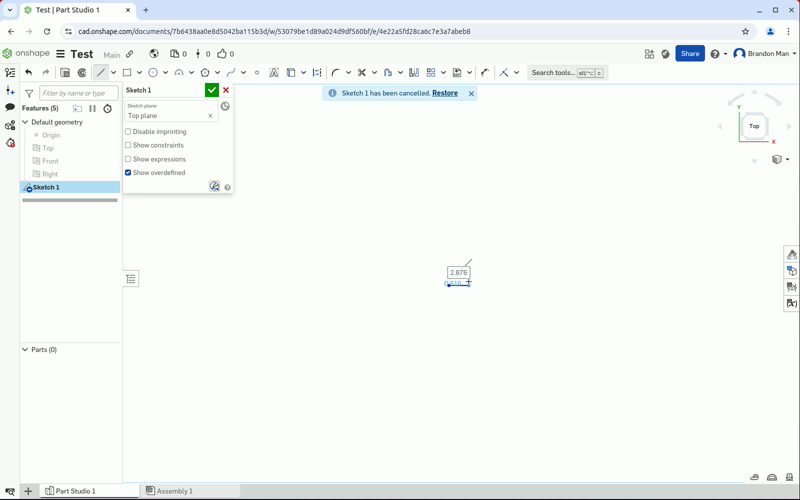
scroll(6)
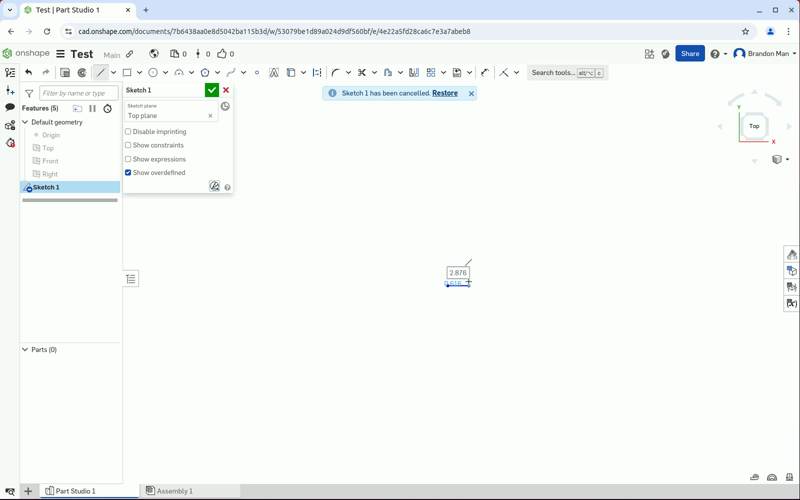
scroll(6)
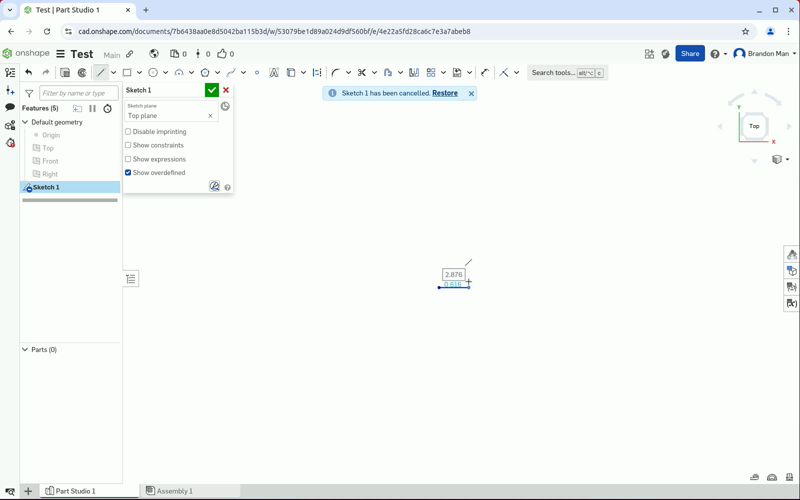
scroll(6)
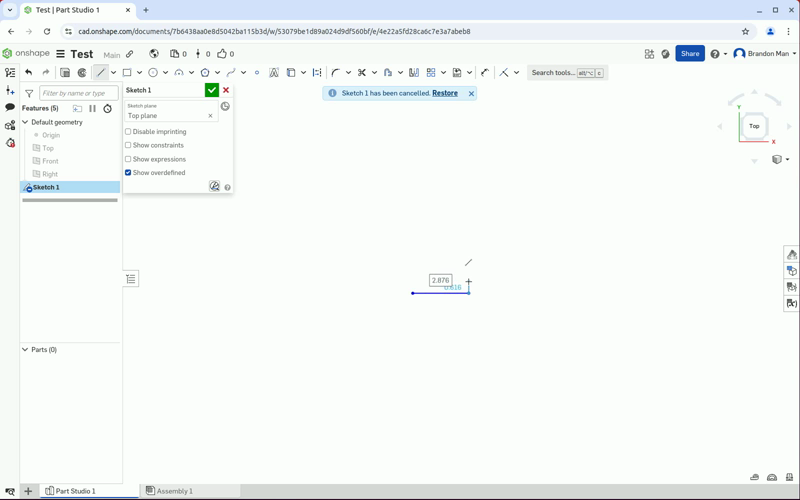
scroll(6)
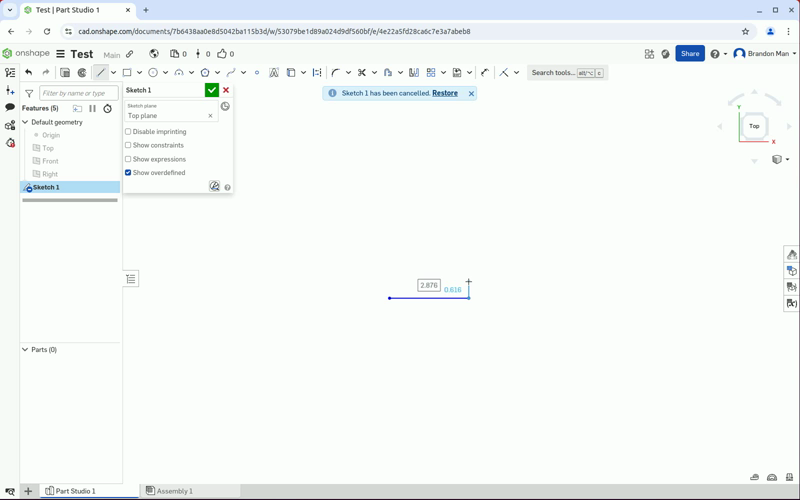
scroll(6)
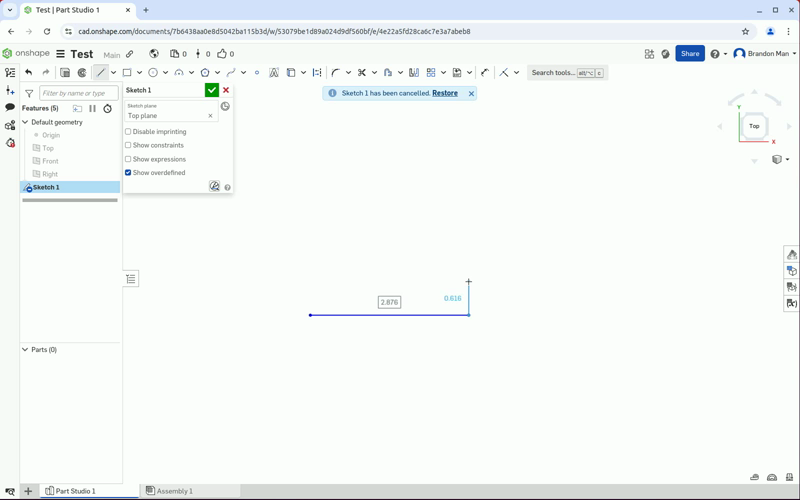
click(468, 281)
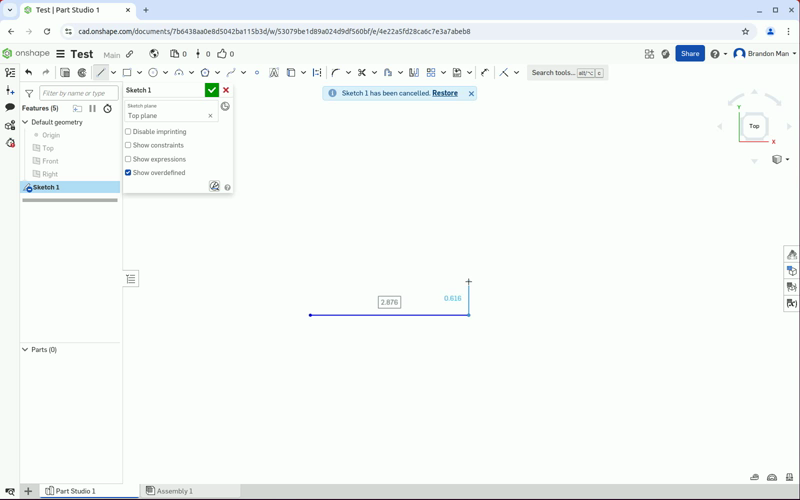
scroll(-6)
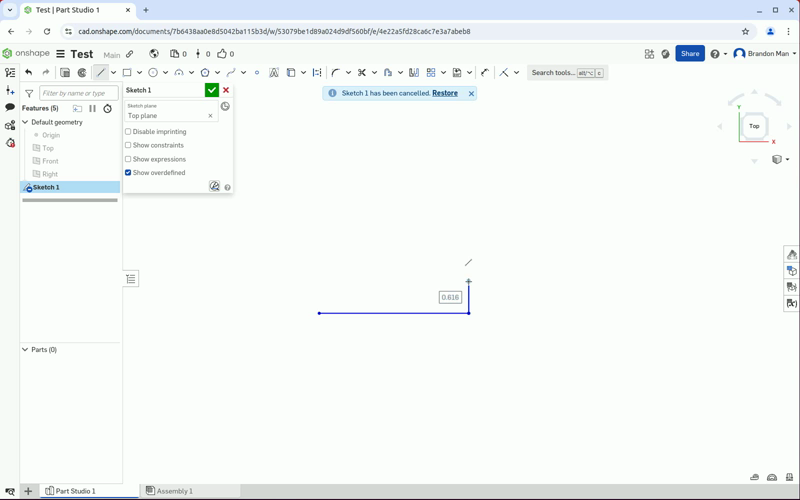
scroll(-6)
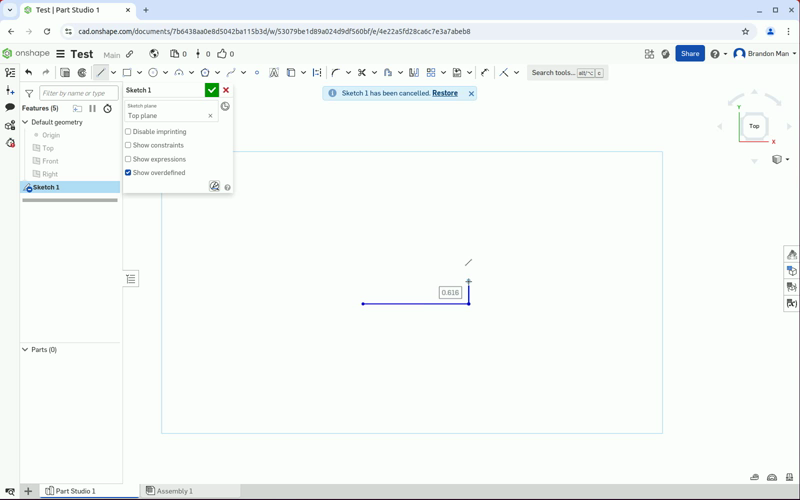
scroll(-6)
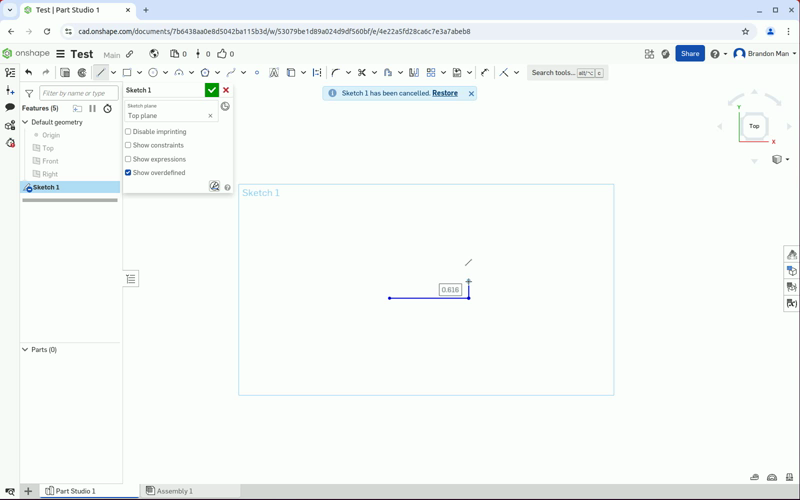
scroll(-6)
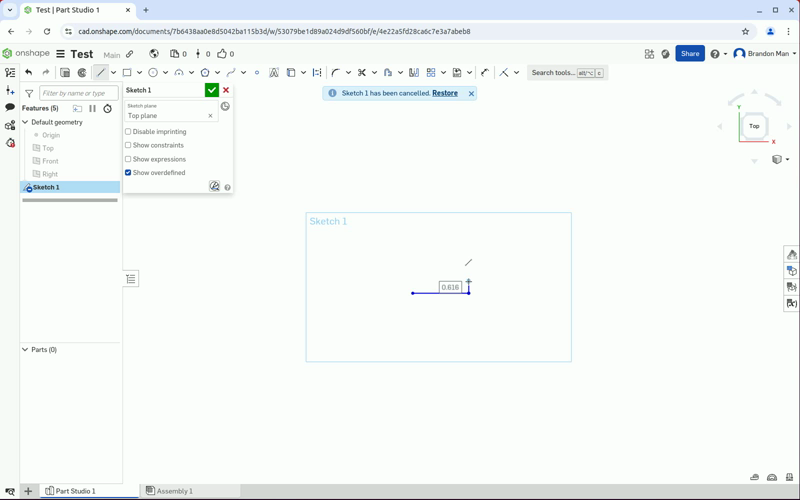
scroll(-6)
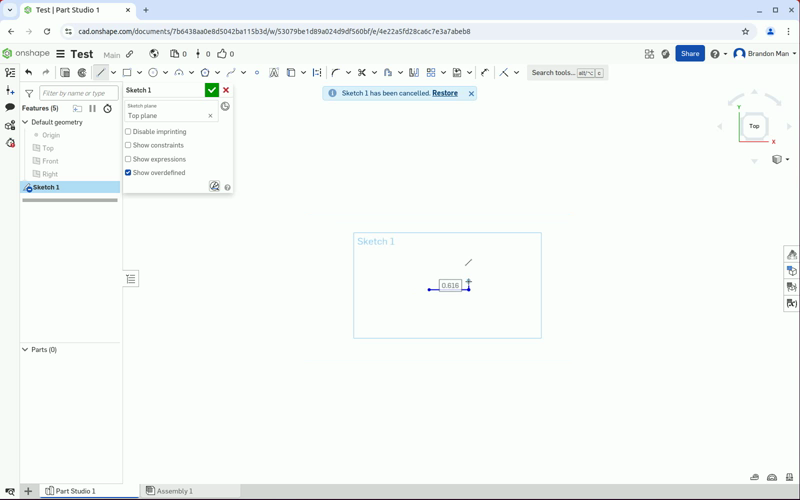
scroll(-6)
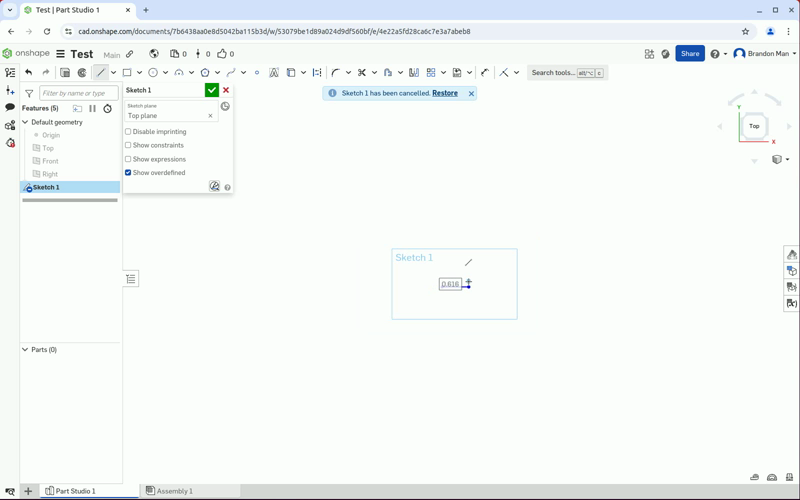
scroll(-6)
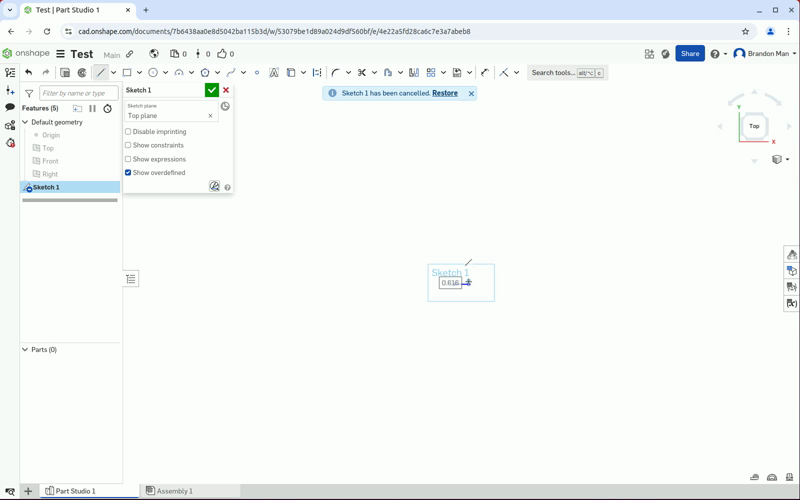
key_up(shift)
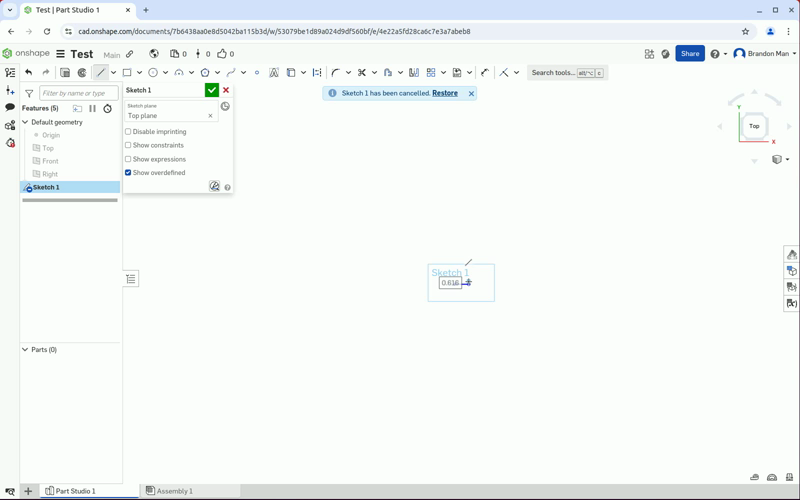
key_down(shift)
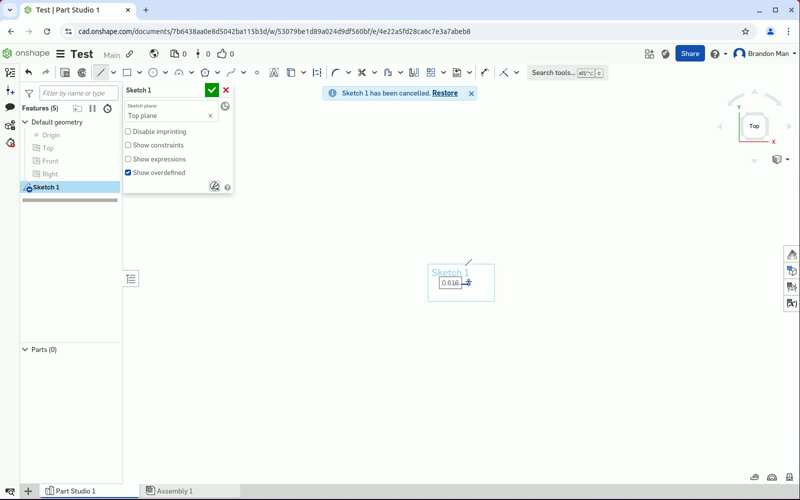
mouse_move(498, 281)
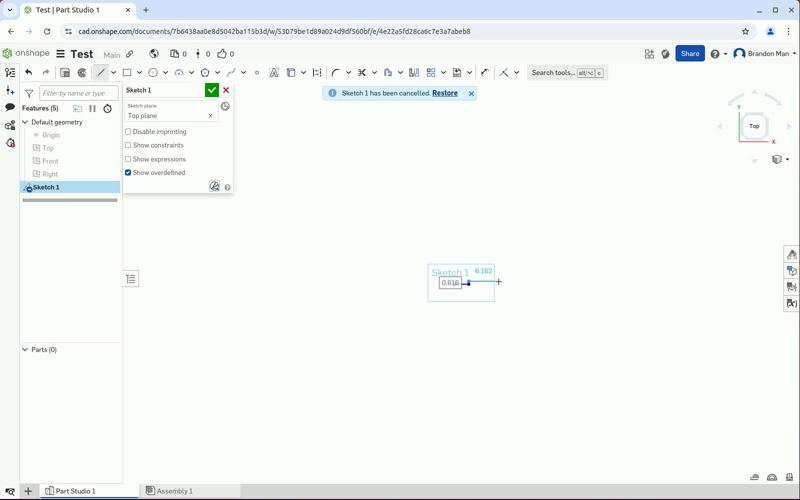
mouse_move(454, 281)
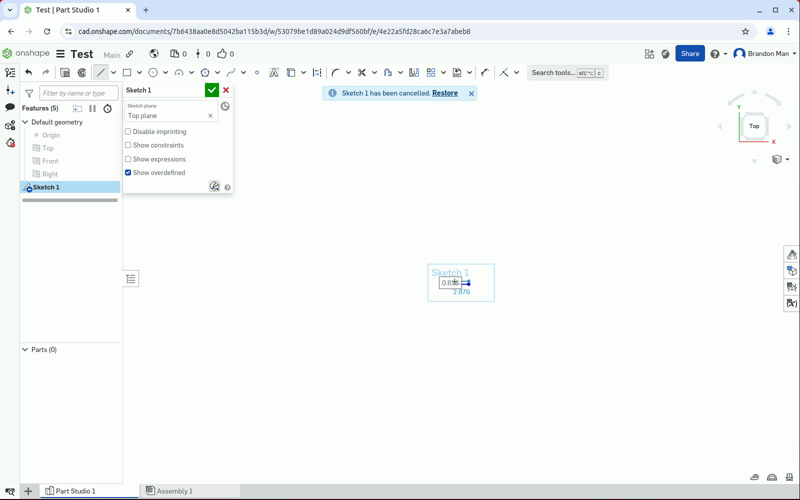
scroll(6)
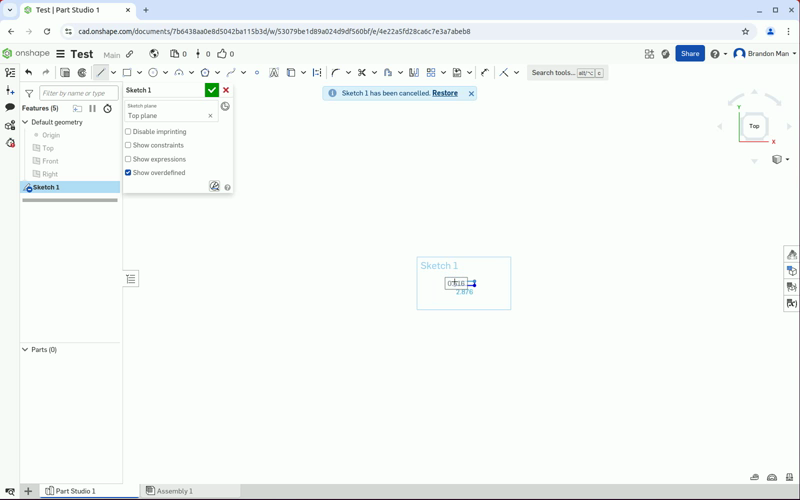
scroll(6)
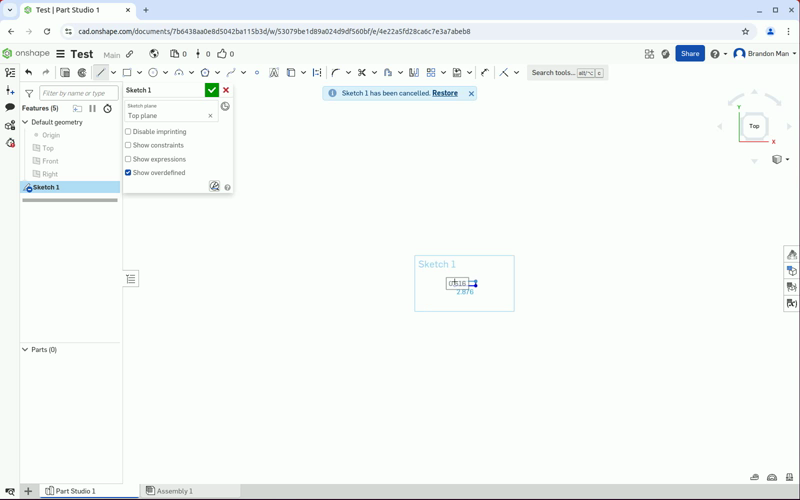
scroll(6)
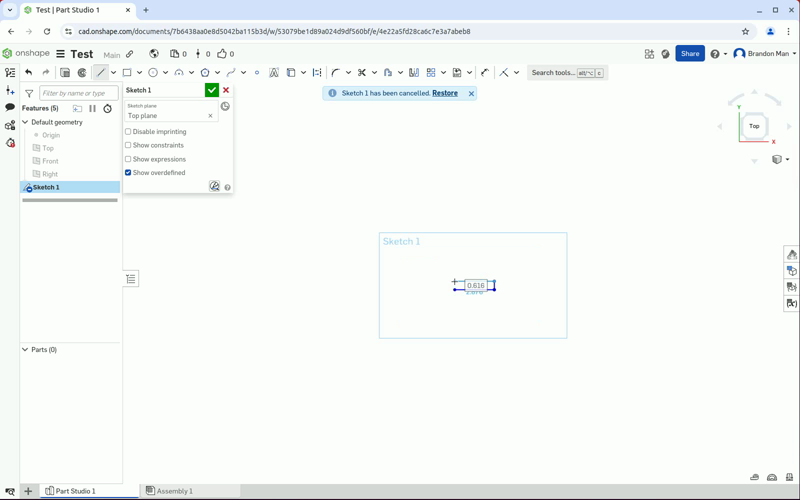
scroll(6)
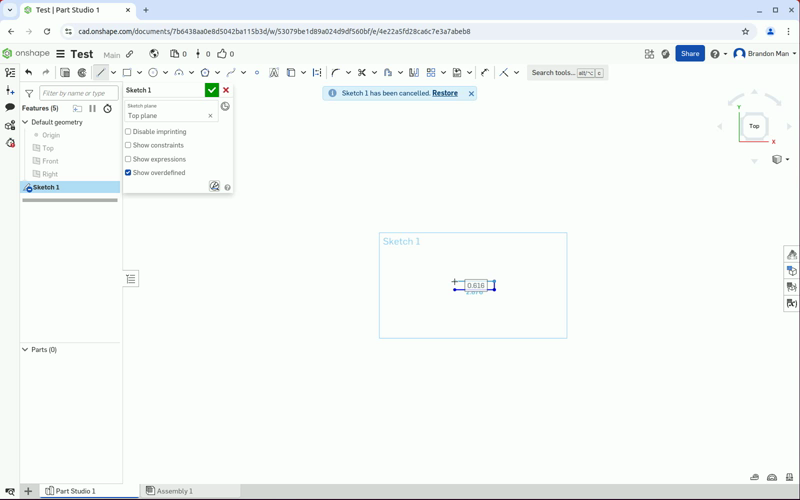
scroll(6)
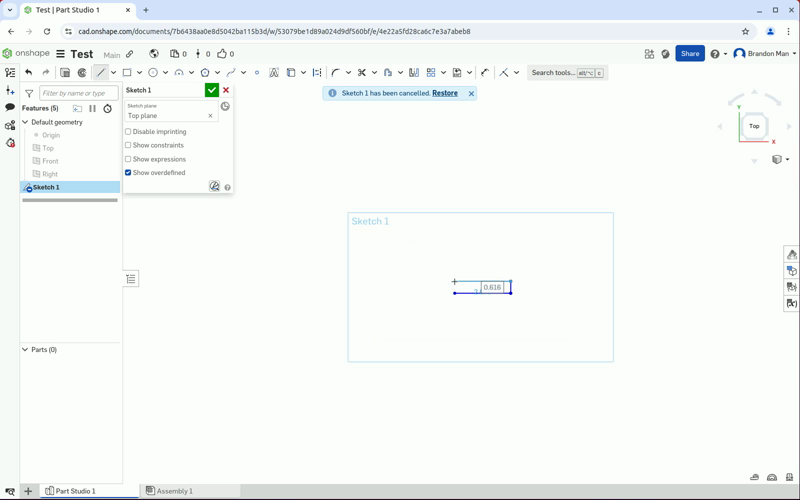
scroll(6)
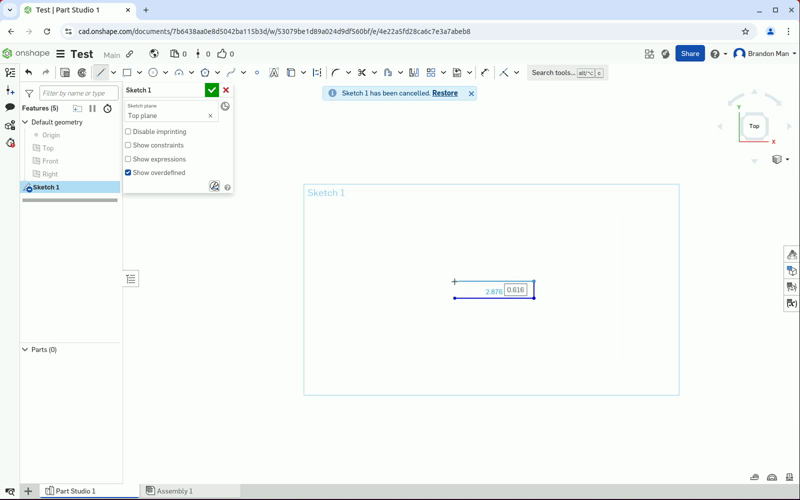
scroll(6)
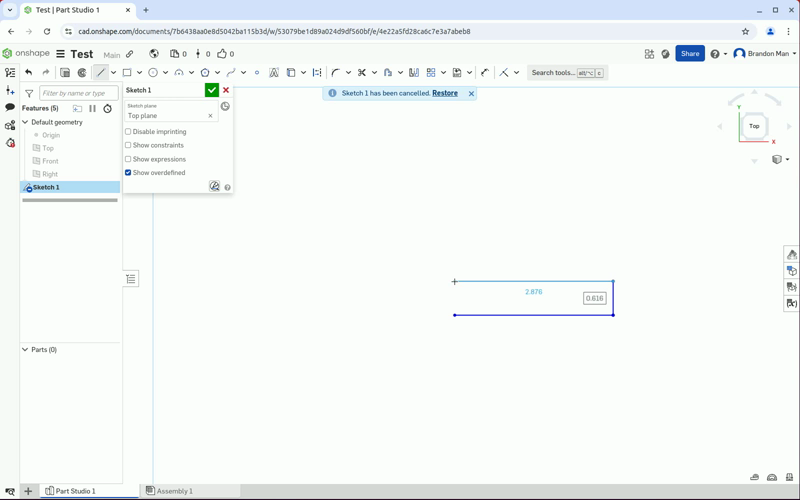
click(454, 281)
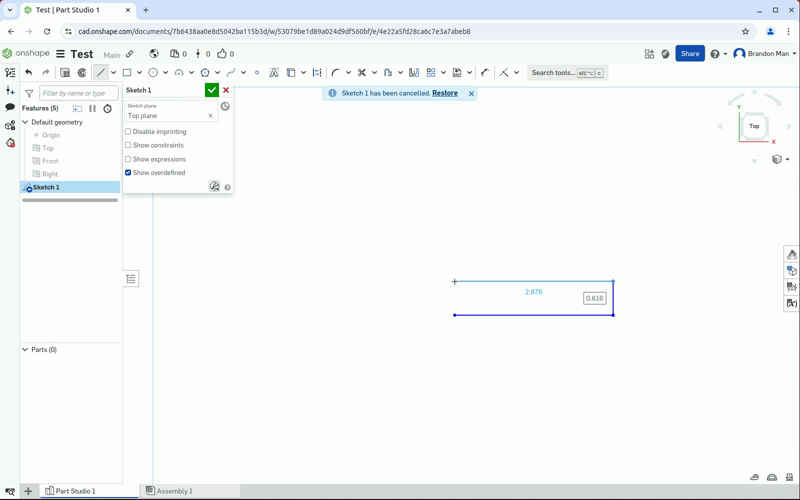
scroll(-6)
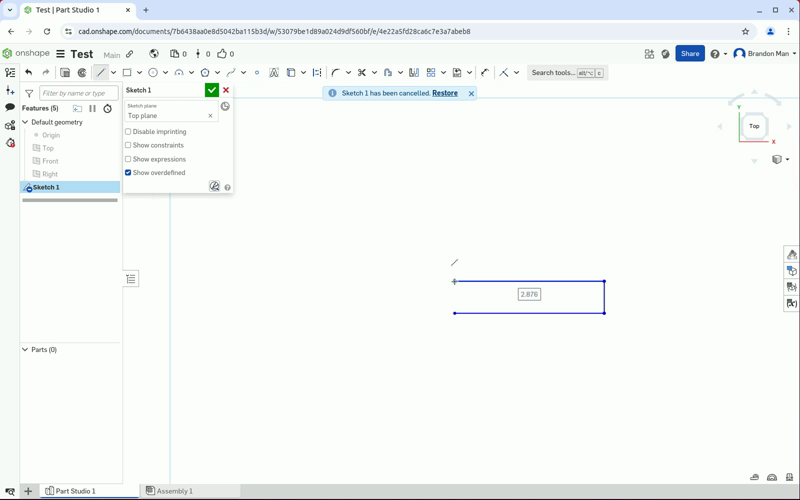
scroll(-6)
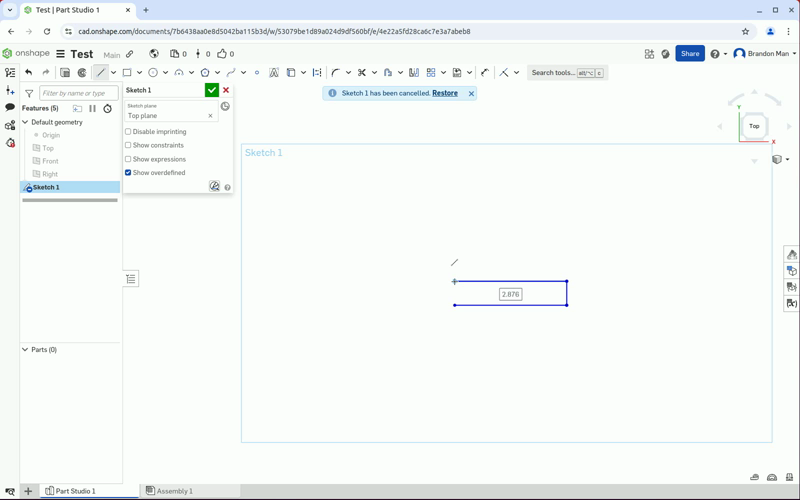
scroll(-6)
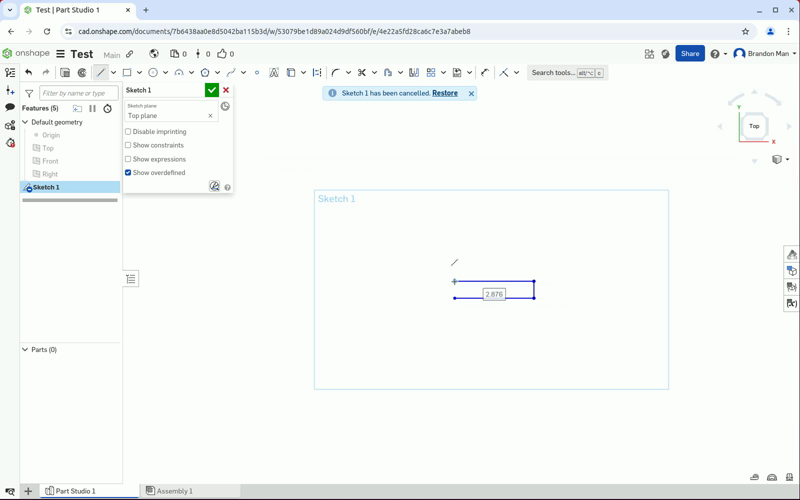
scroll(-6)
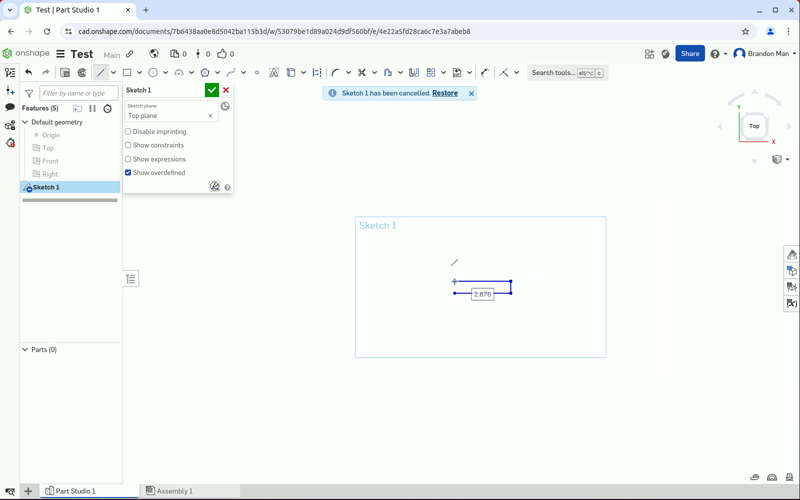
scroll(-6)
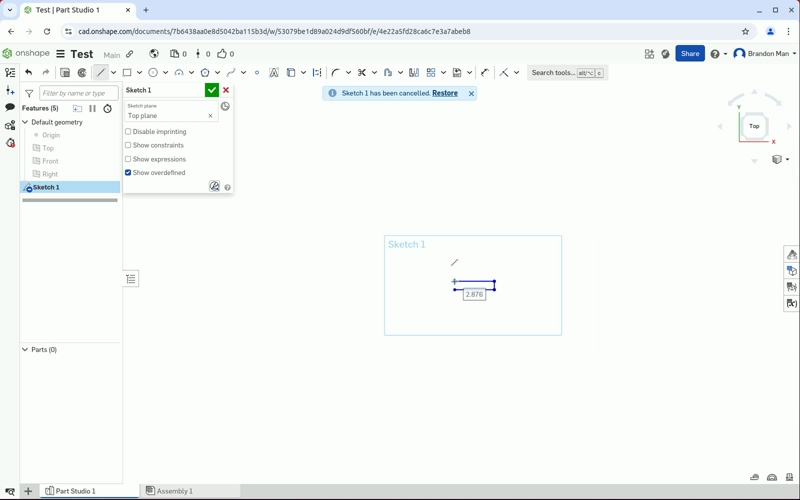
scroll(-6)
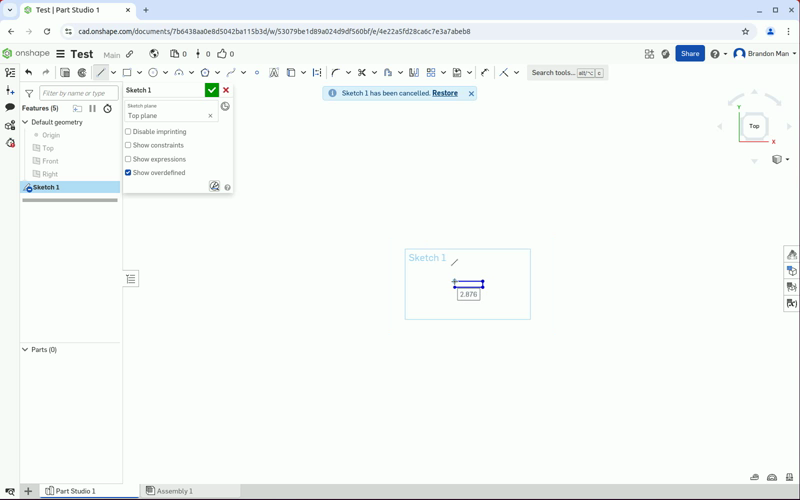
scroll(-6)
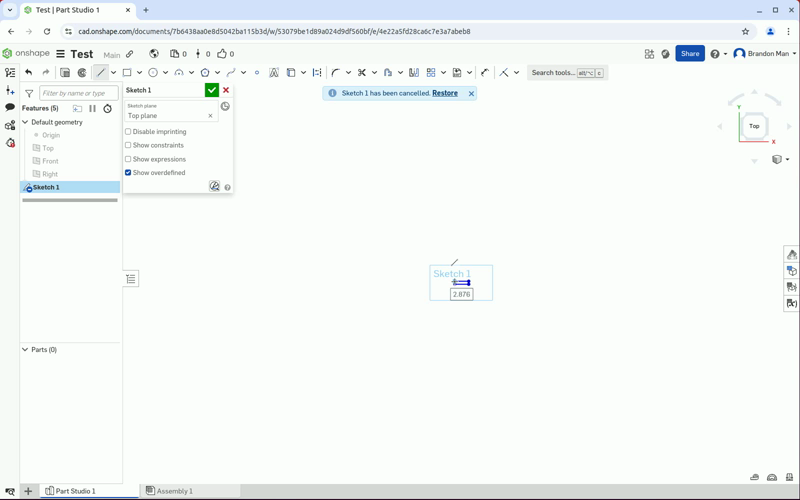
key_up(shift)
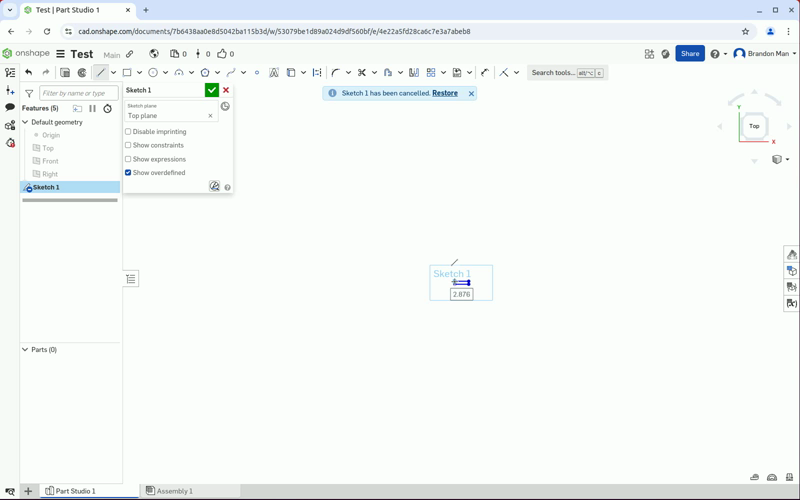
mouse_move(484, 281)
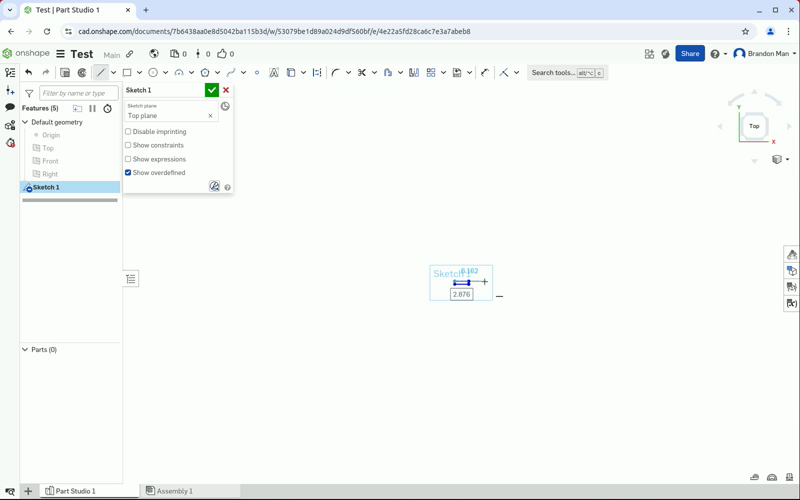
key_down(shift)
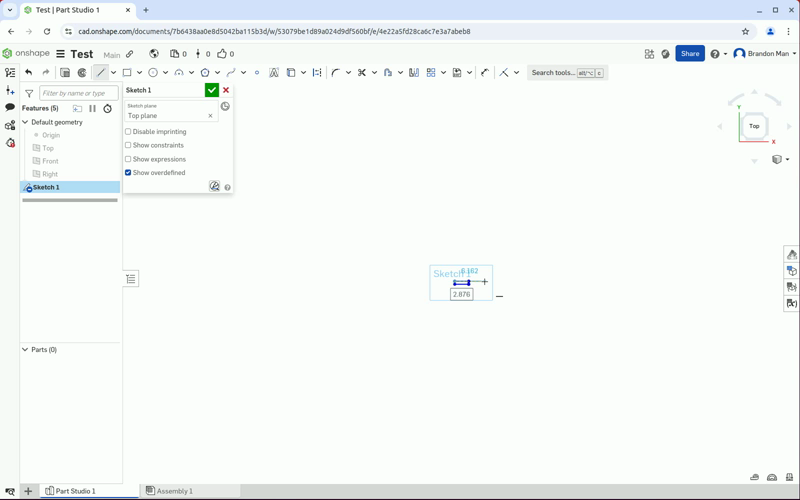
mouse_move(454, 284)
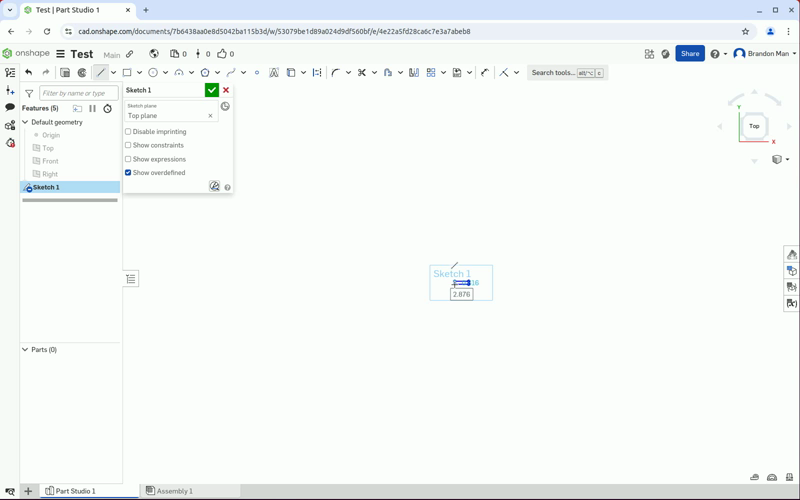
scroll(6)
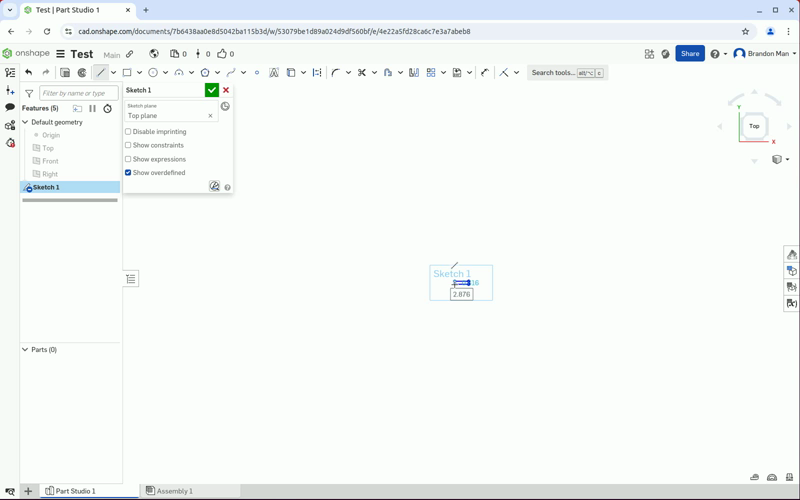
scroll(6)
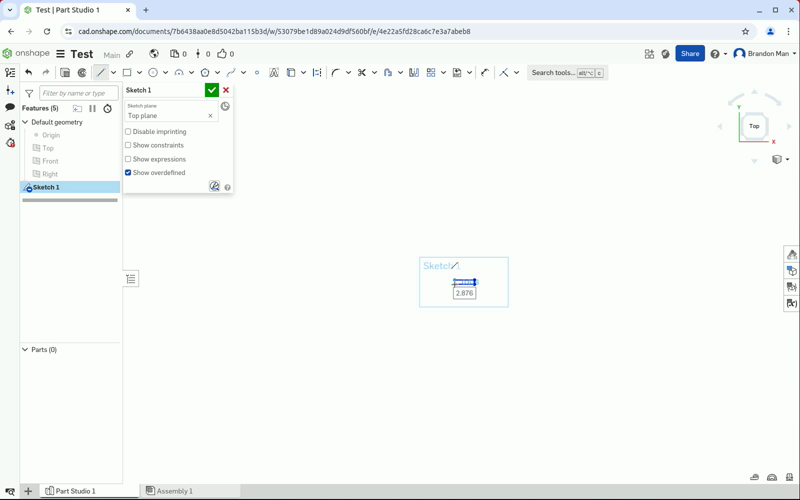
scroll(6)
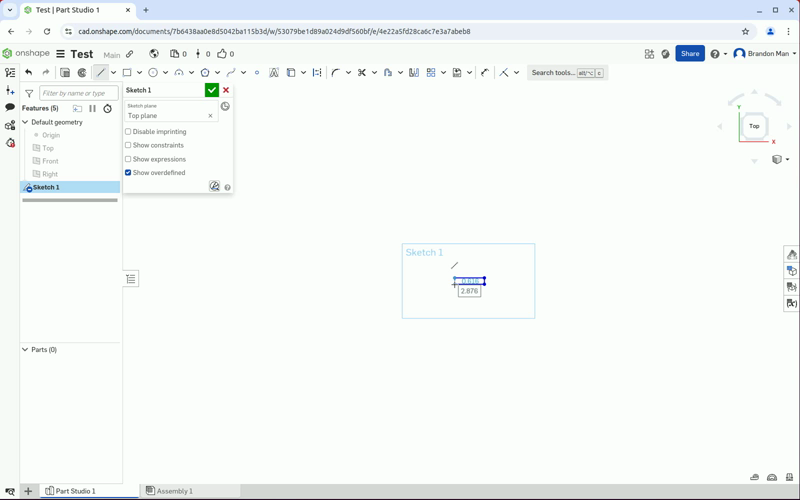
scroll(6)
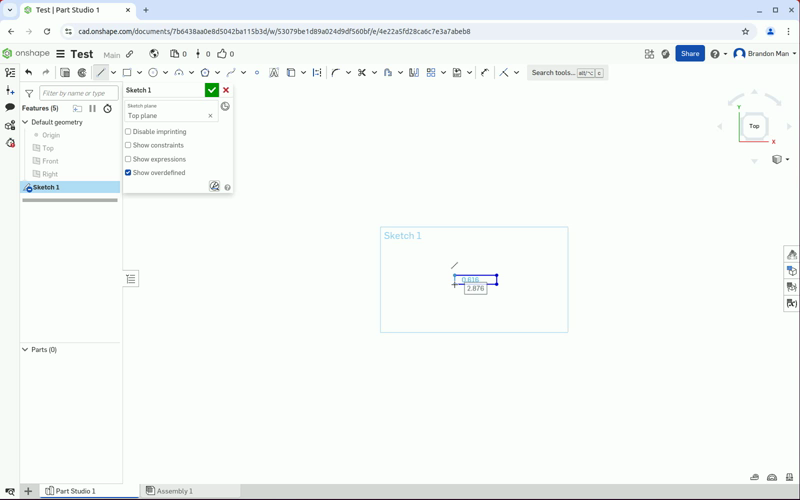
scroll(6)
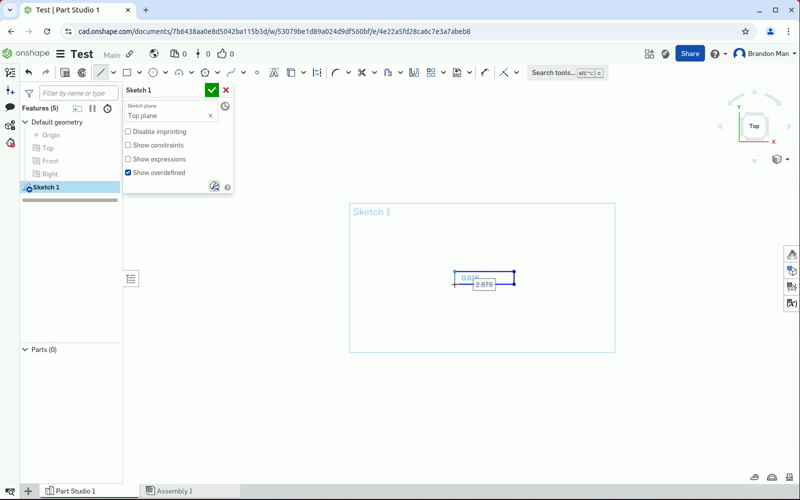
scroll(6)
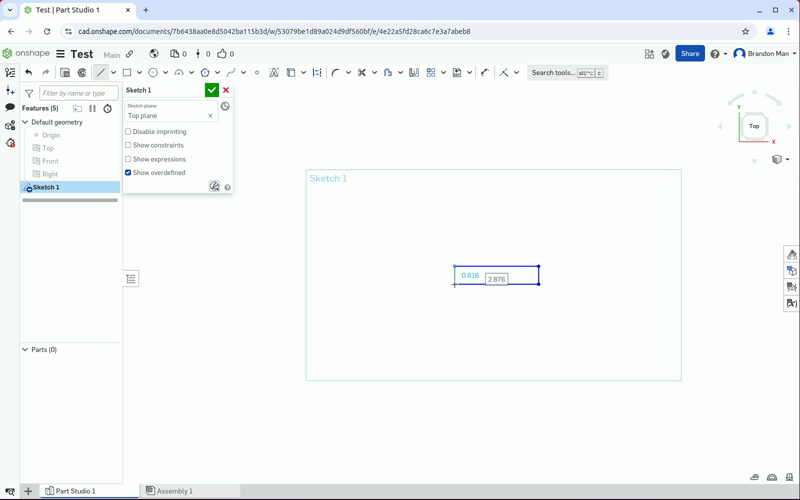
scroll(6)
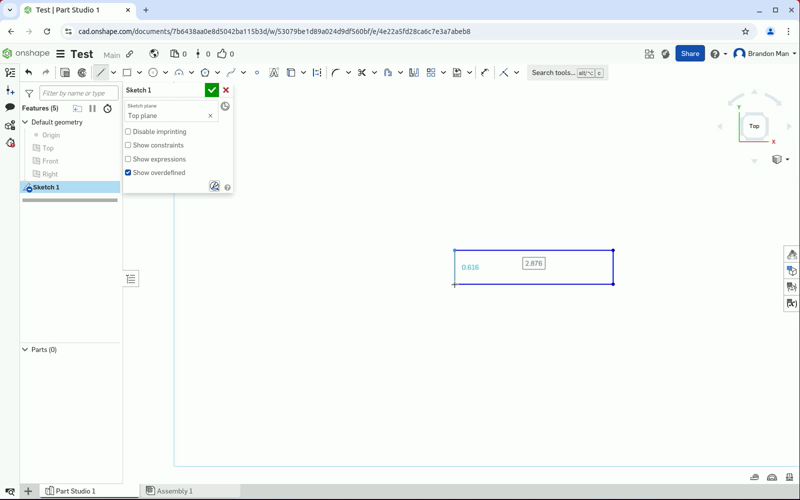
key_up(shift)
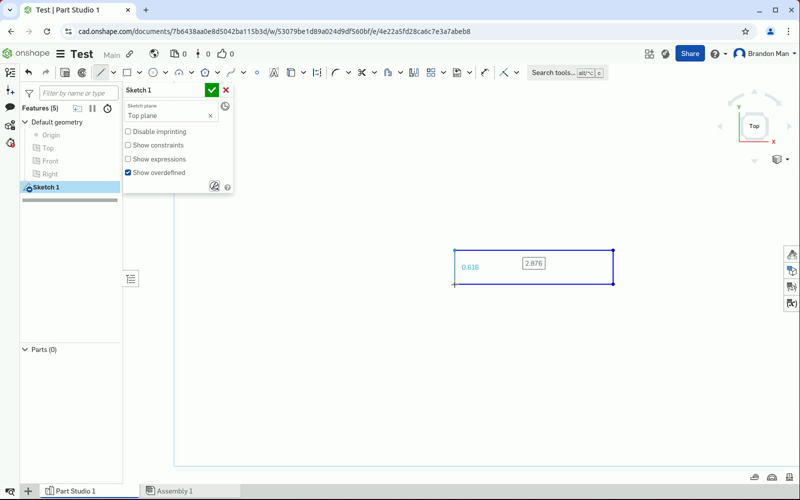
click(454, 284)
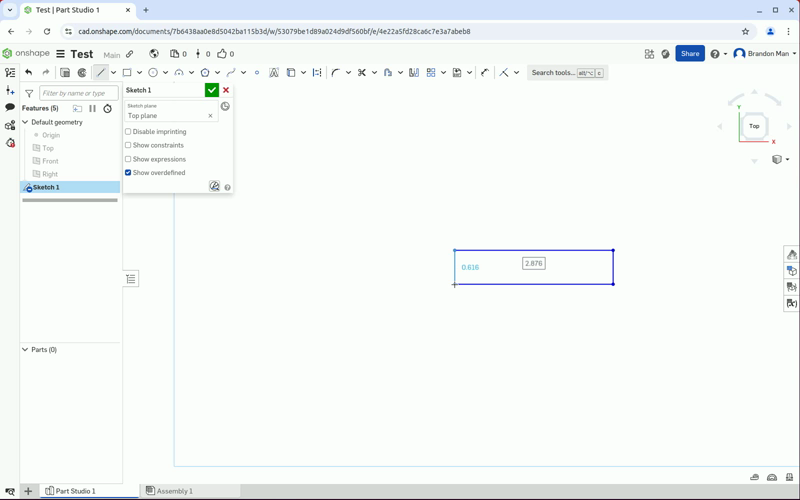
scroll(-6)
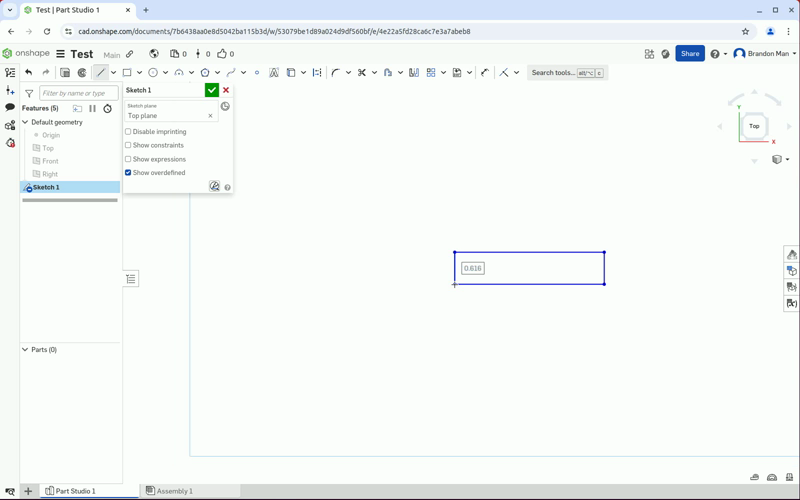
scroll(-6)
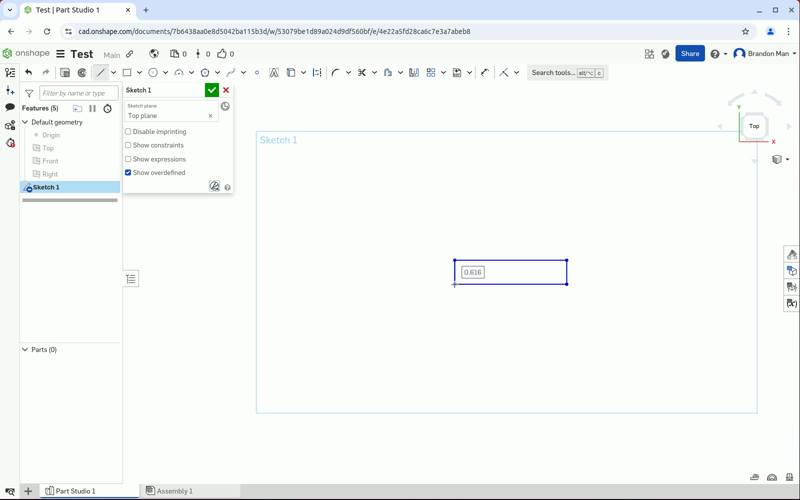
scroll(-6)
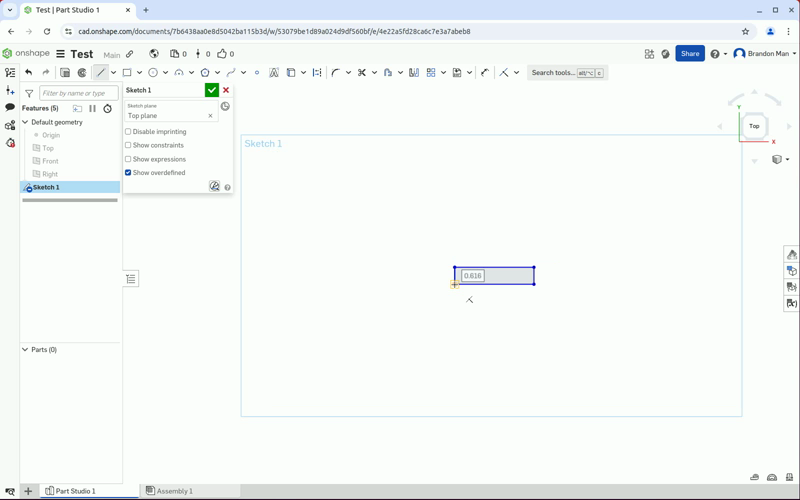
scroll(-6)
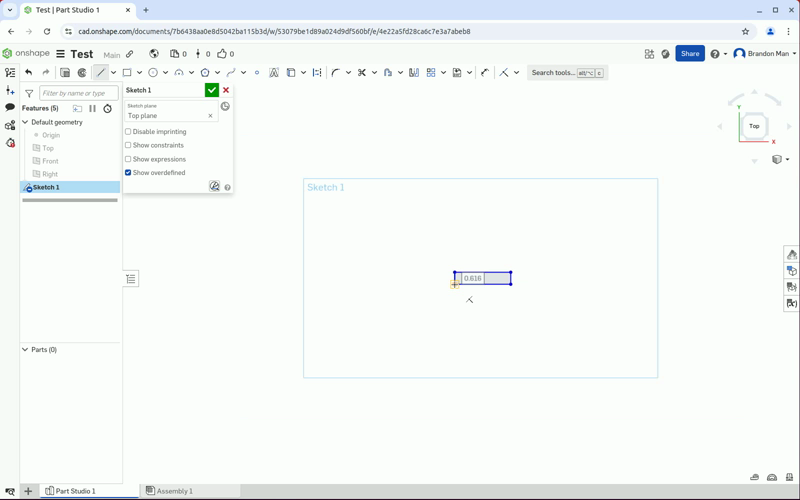
scroll(-6)
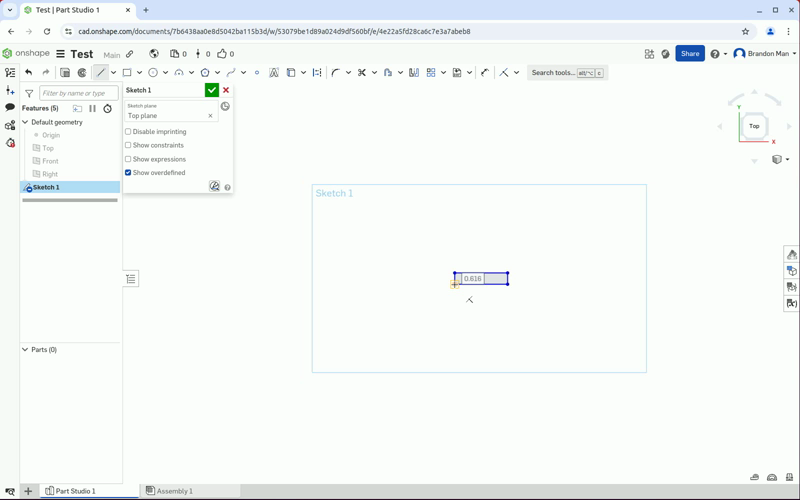
scroll(-6)
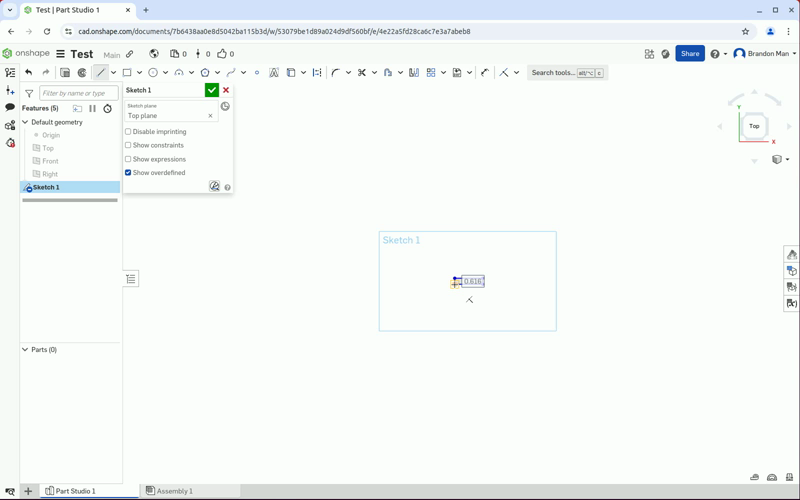
scroll(-6)
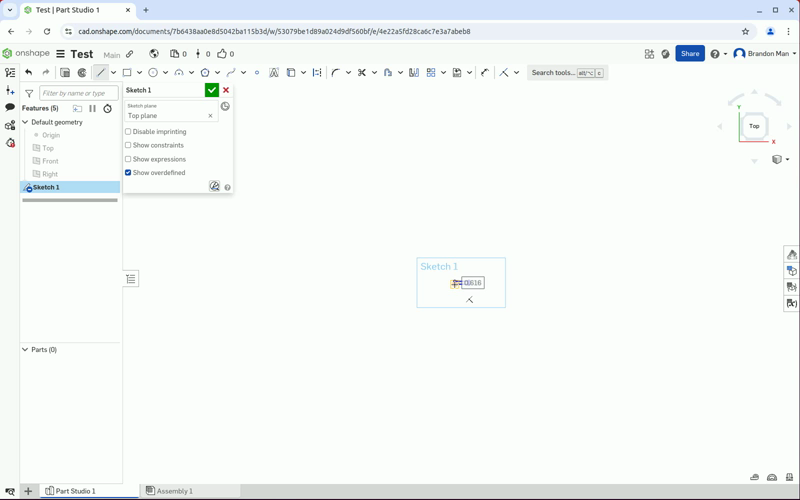
key(esc)
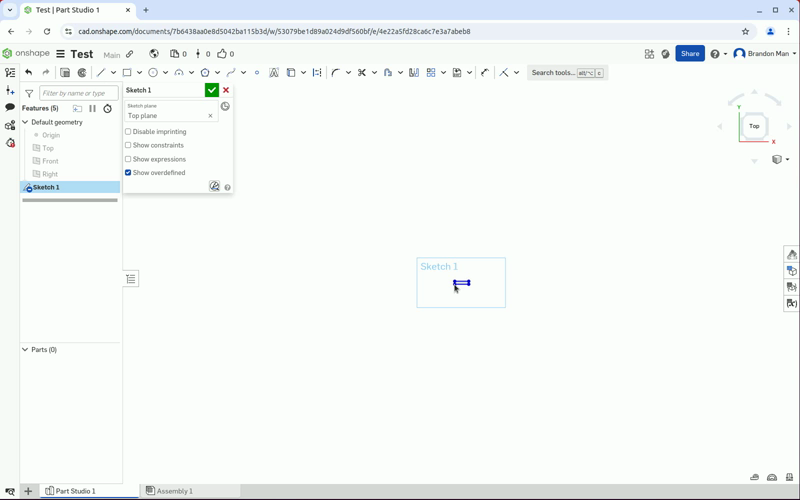
mouse_move(465, 281)
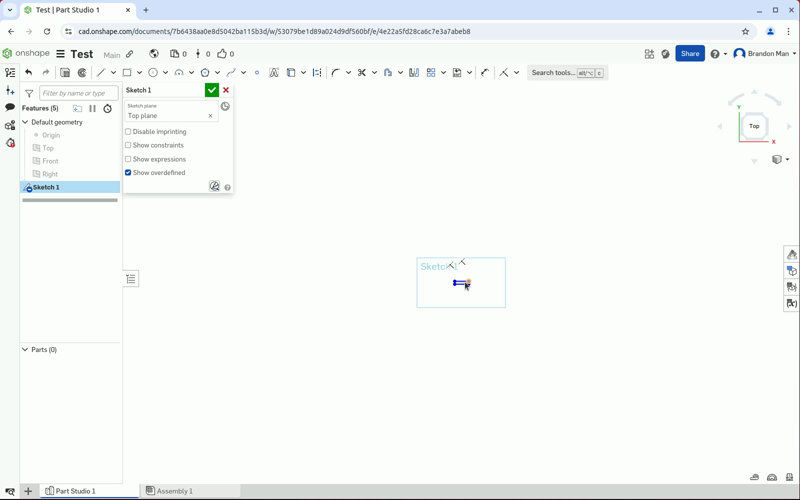
scroll(6)
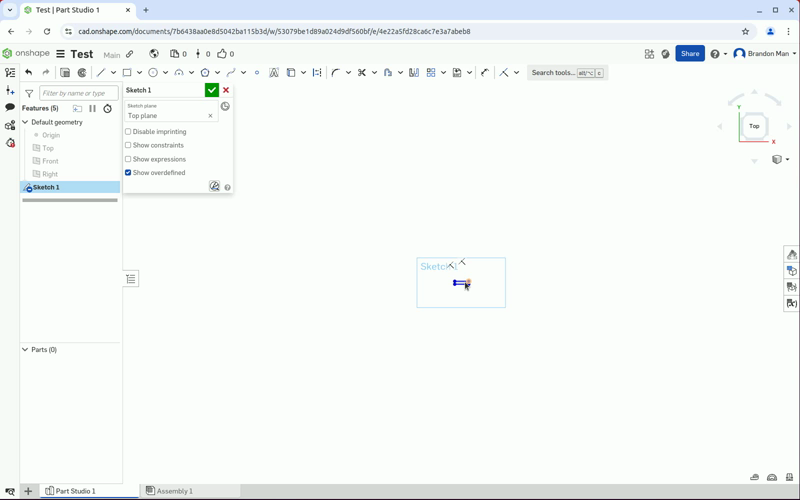
scroll(6)
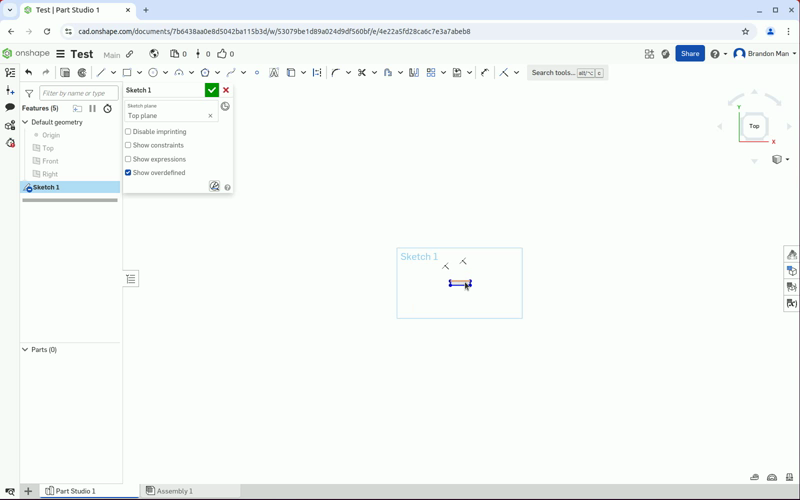
scroll(6)
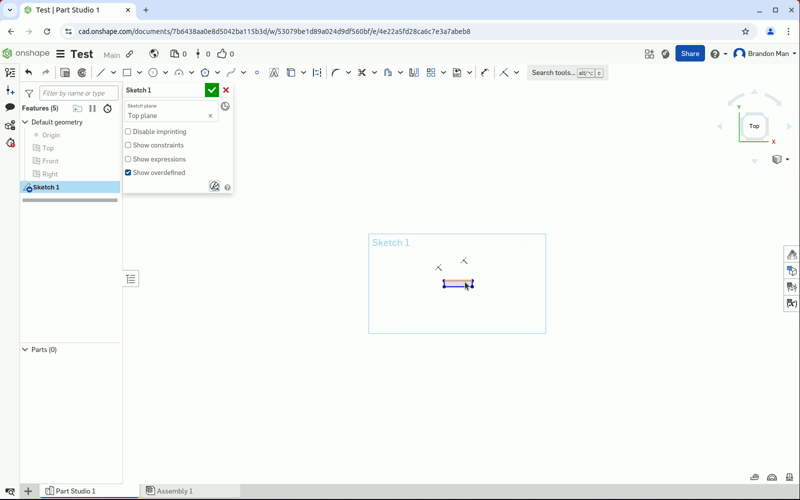
scroll(6)
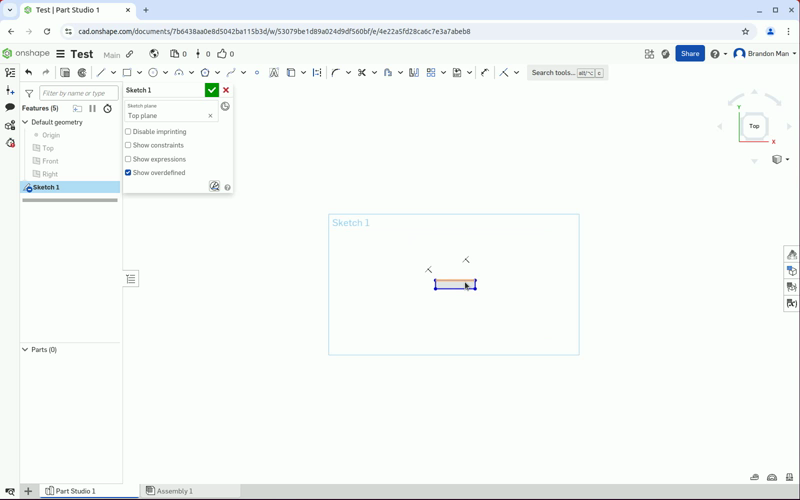
scroll(6)
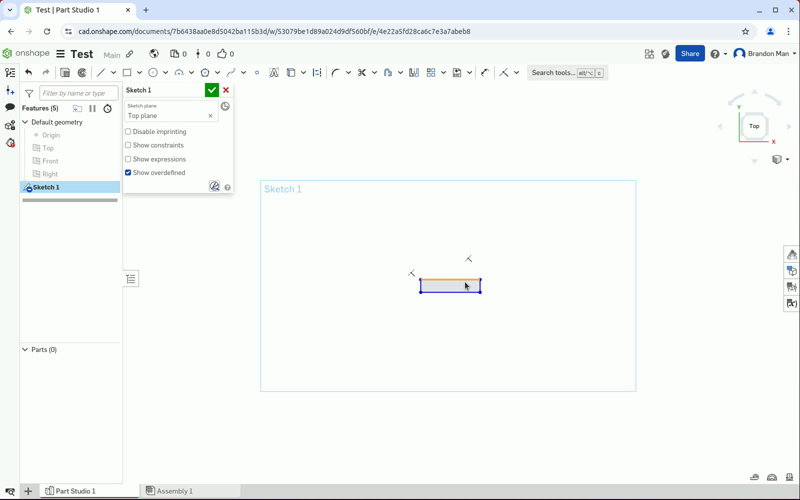
scroll(6)
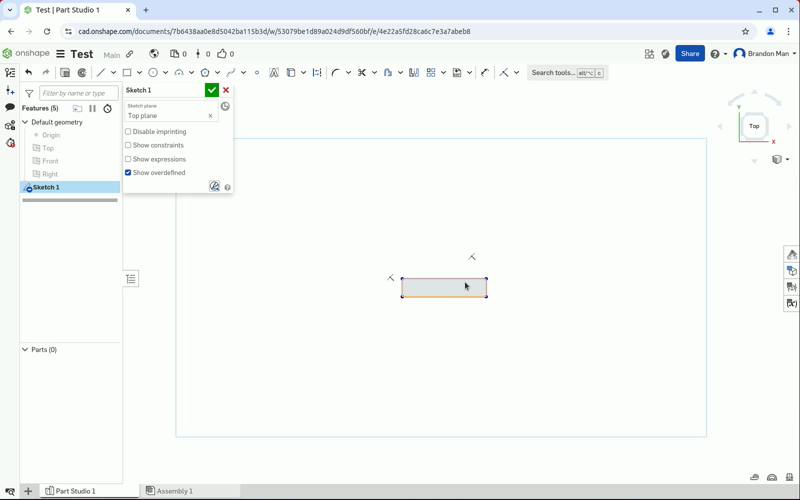
scroll(6)
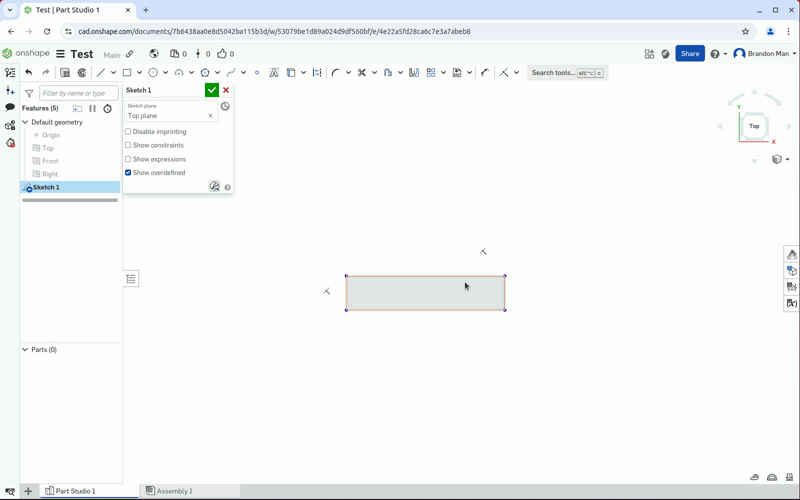
click(465, 281)
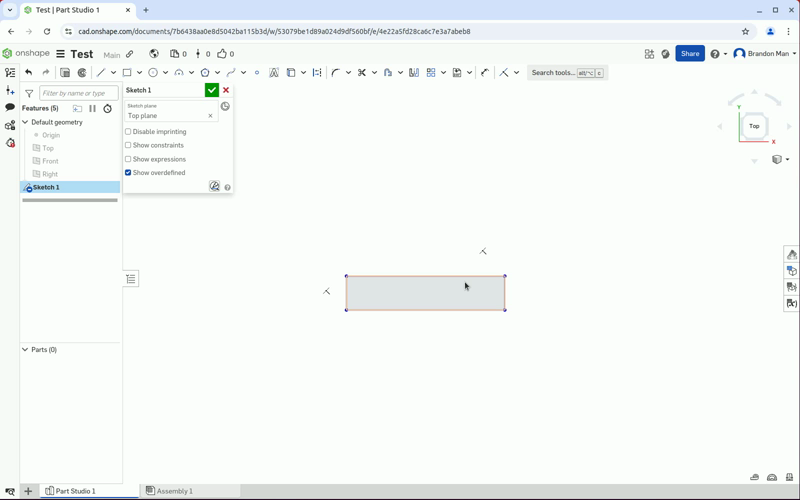
scroll(-6)
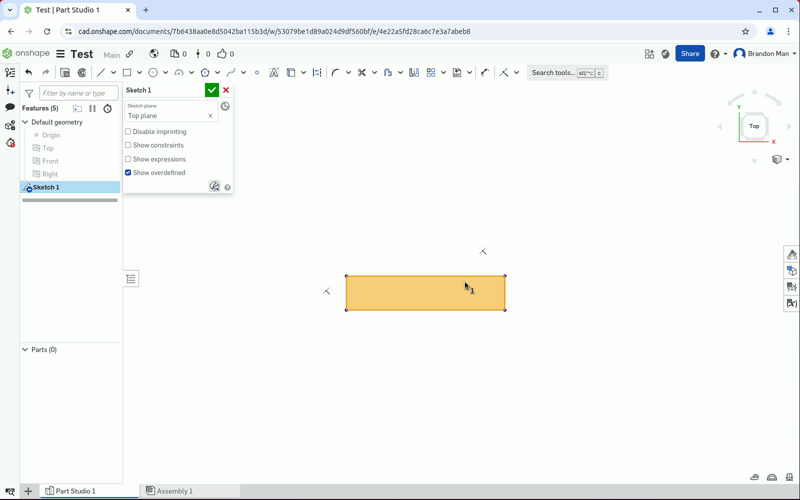
scroll(-6)
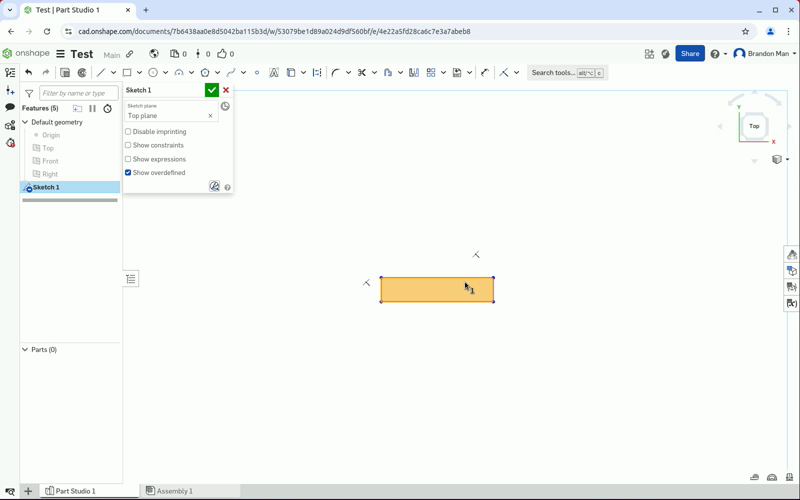
scroll(-6)
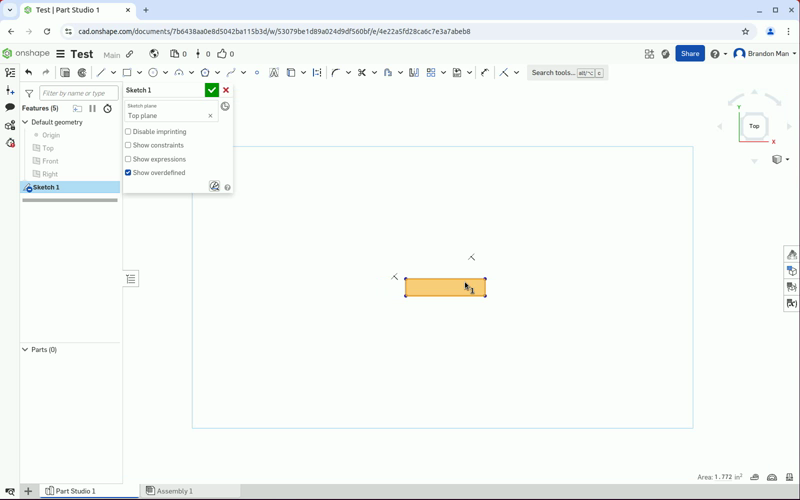
scroll(-6)
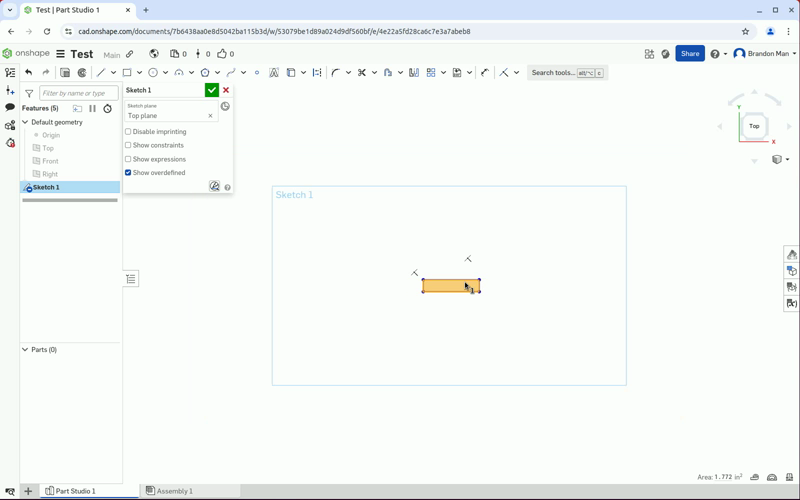
scroll(-6)
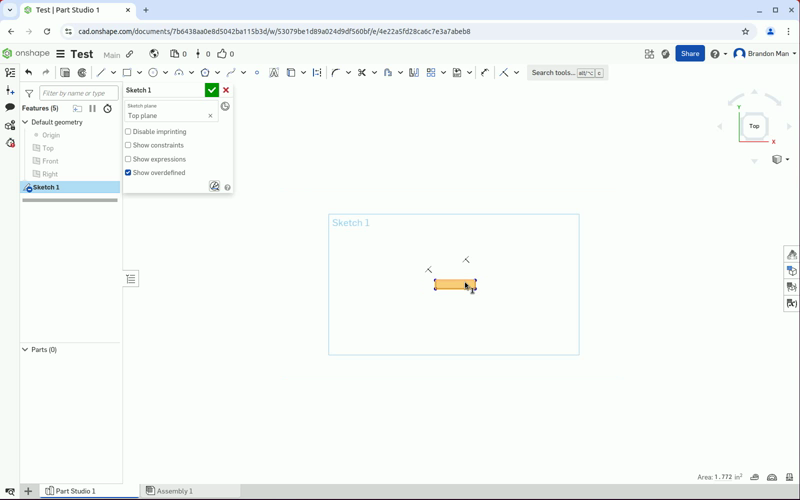
scroll(-6)
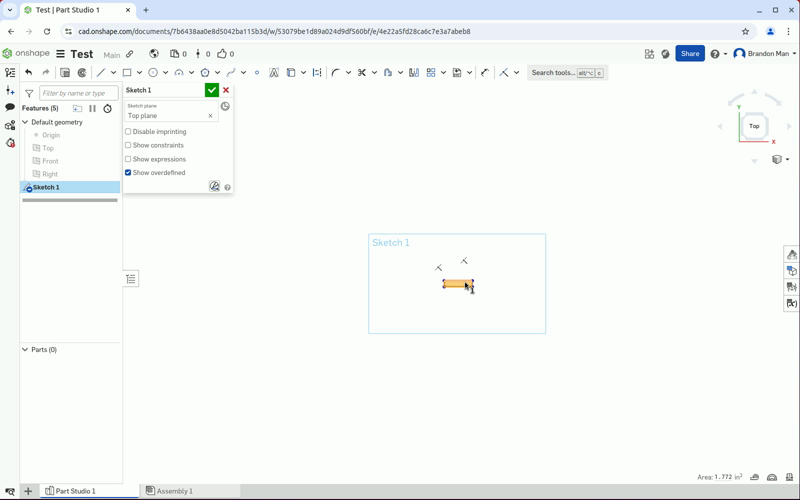
scroll(-6)
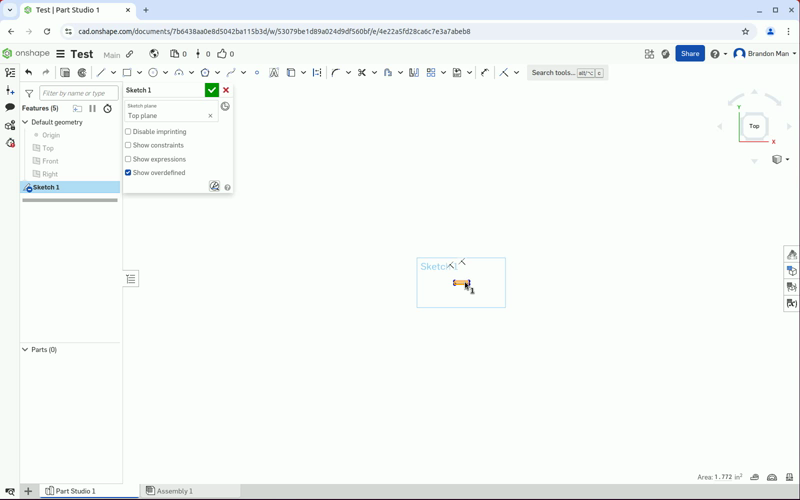
mouse_move(73, 352)
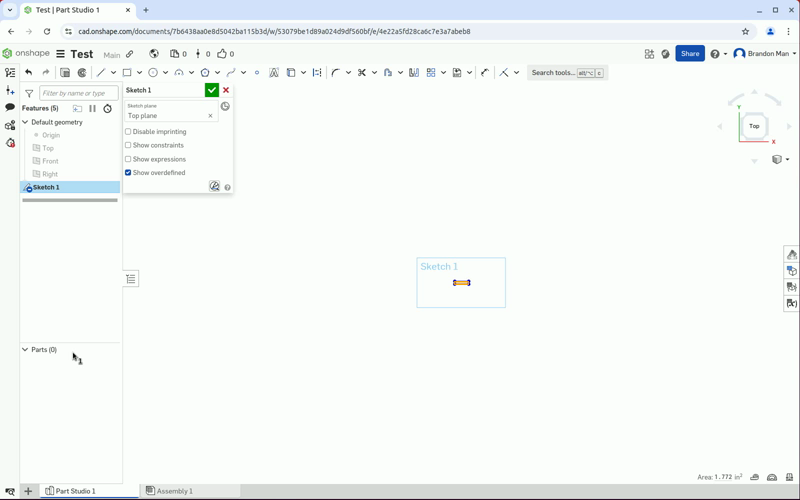
key(shift+y)
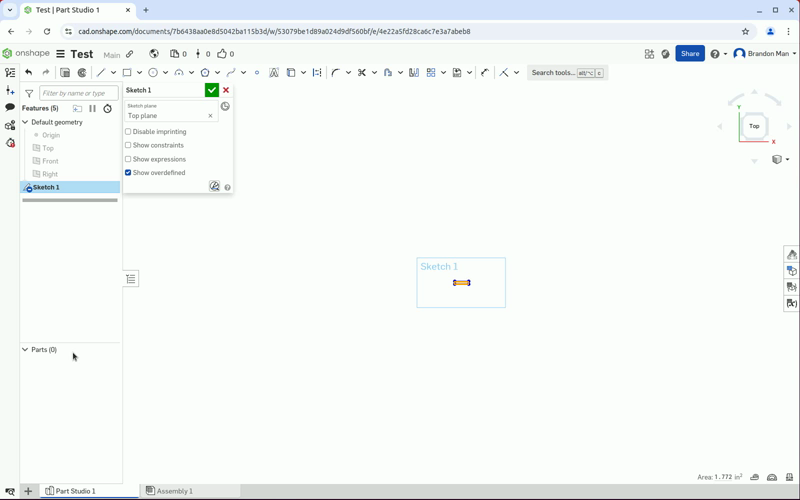
key(shift+e)
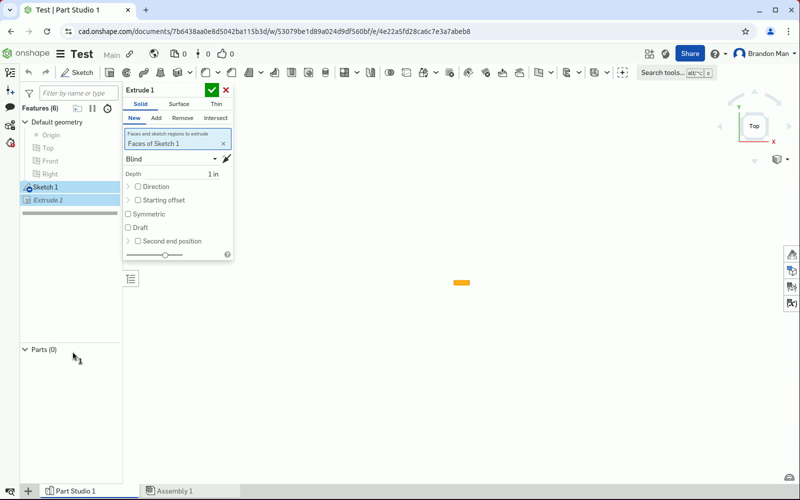
mouse_move(143, 106)
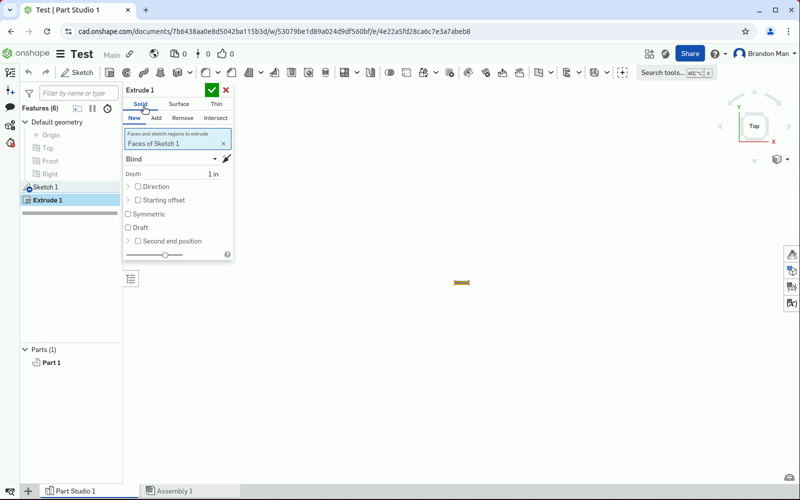
click(143, 106)
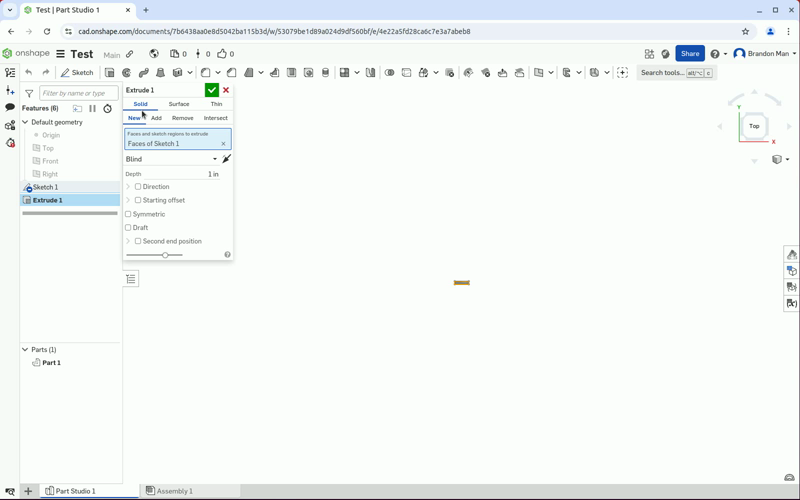
mouse_move(137, 120)
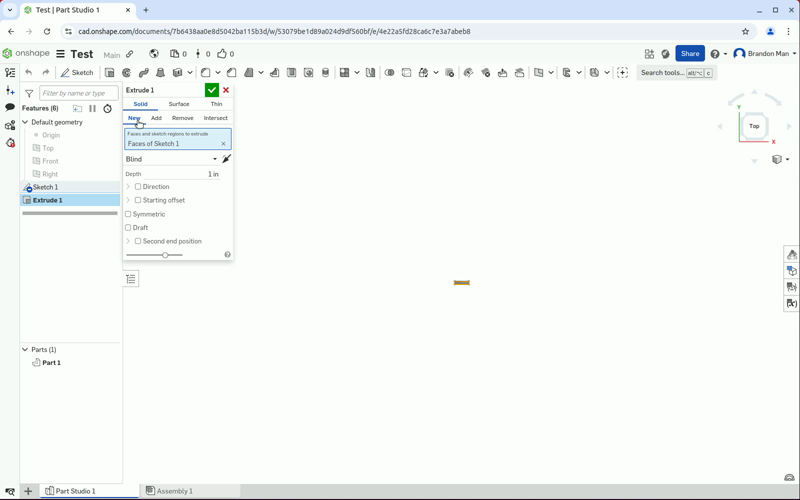
click(137, 120)
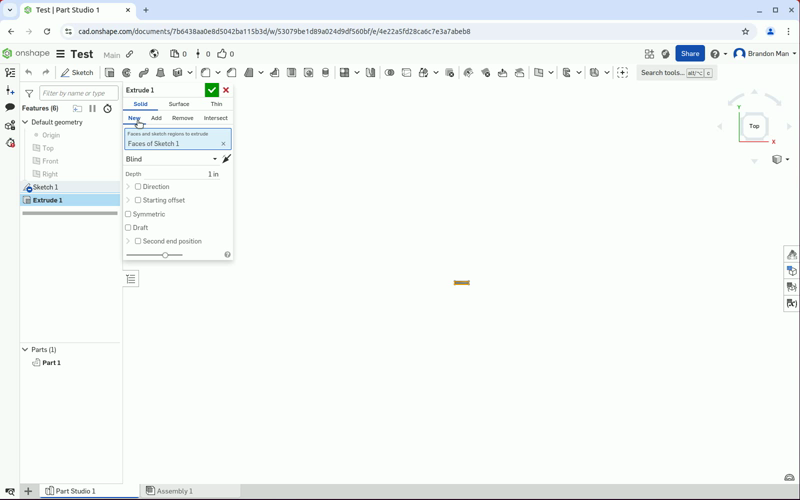
key(tab, 4)
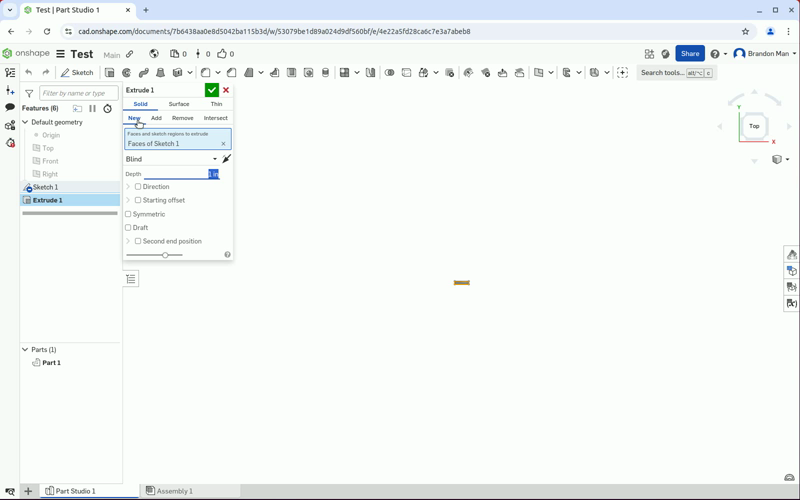
text(7.703)
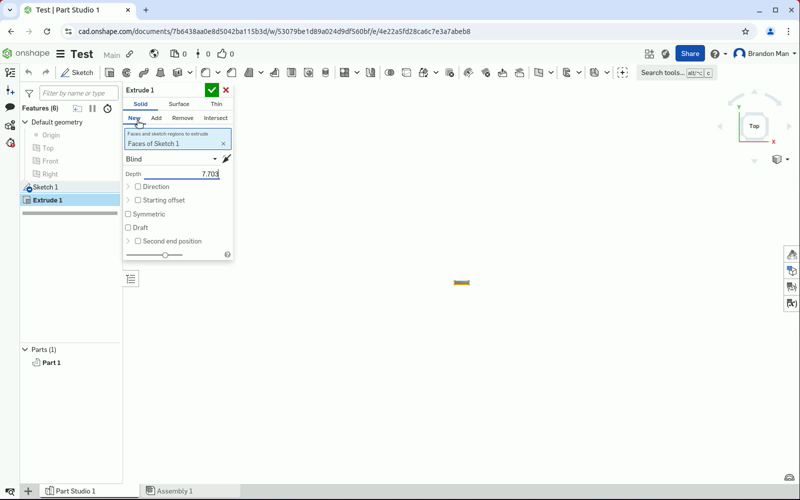
key(enter)
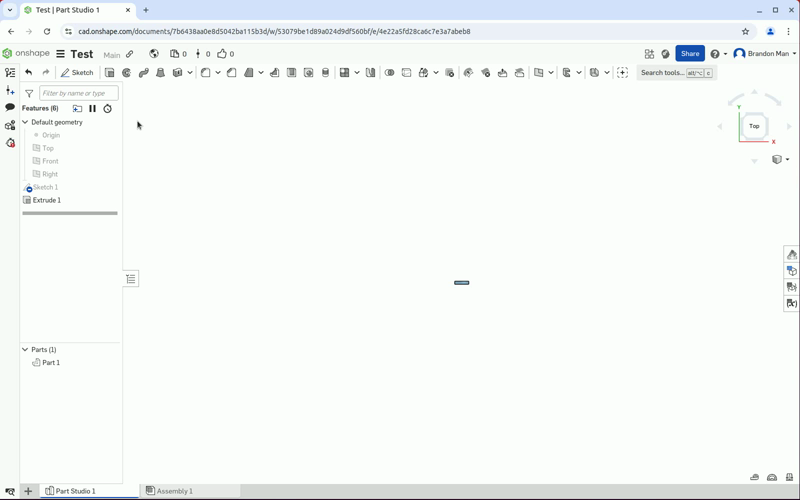
key(shift+h)
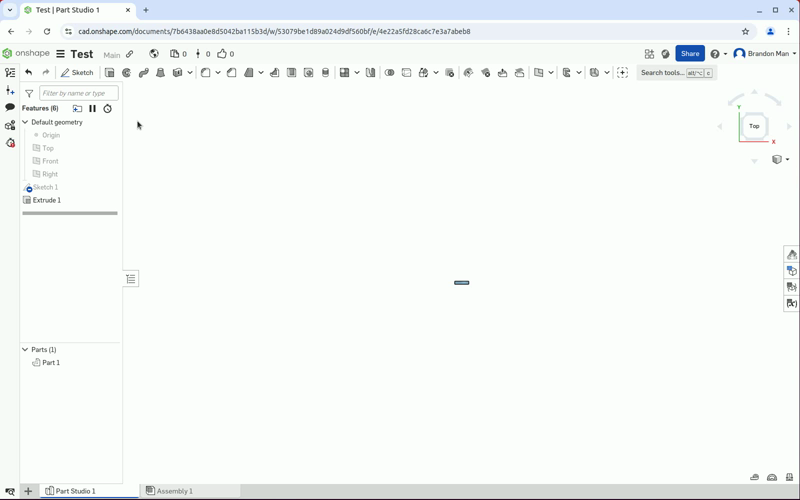
key(shift+h)
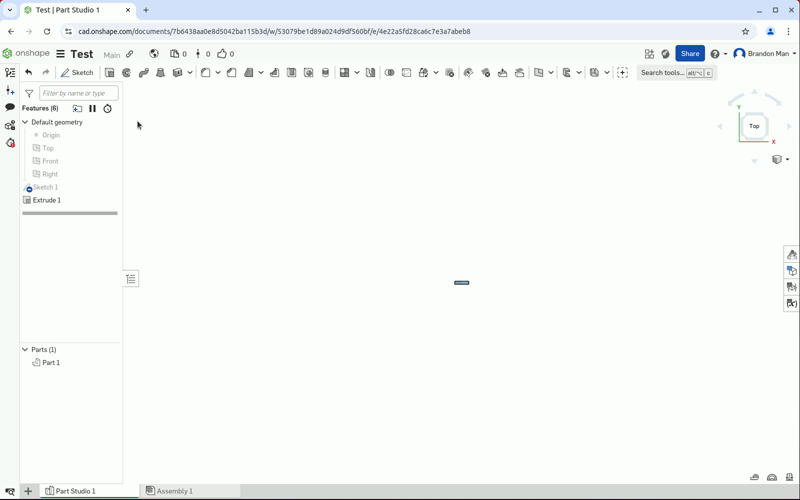
mouse_move(73, 189)
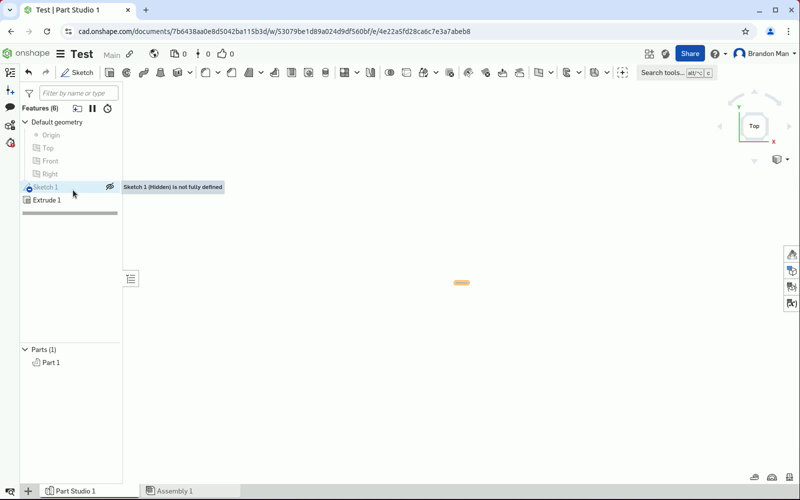
click(73, 189)
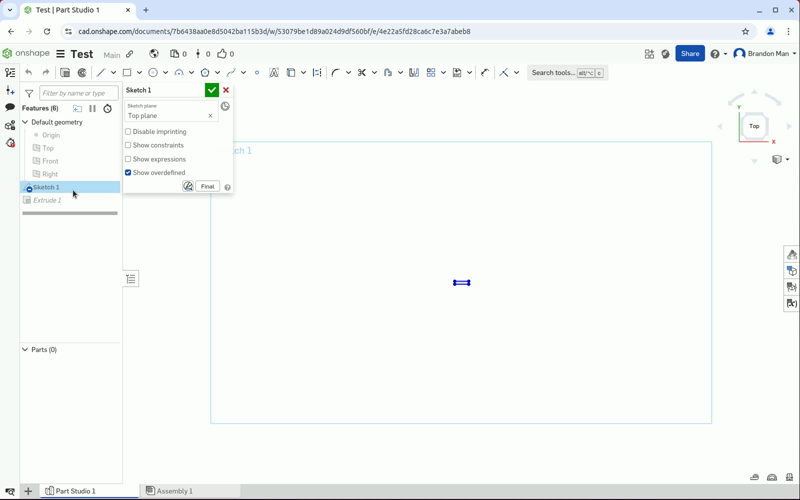
mouse_move(229, 92)
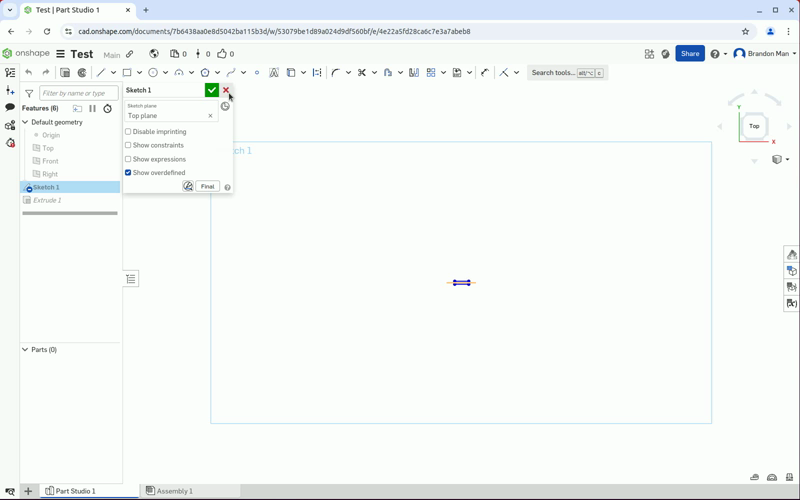
click(229, 92)
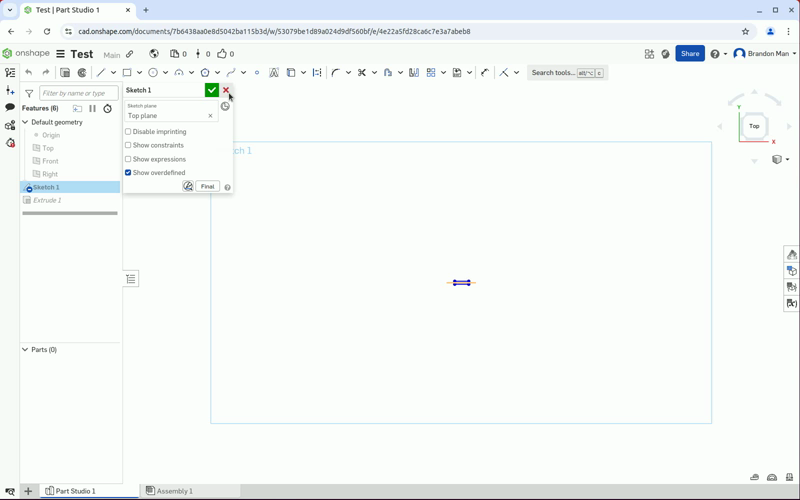
key(shift+s)
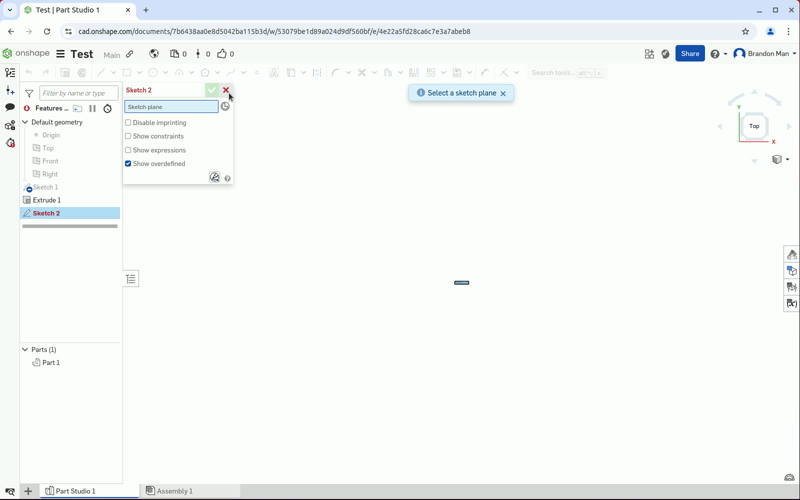
mouse_move(73, 150)
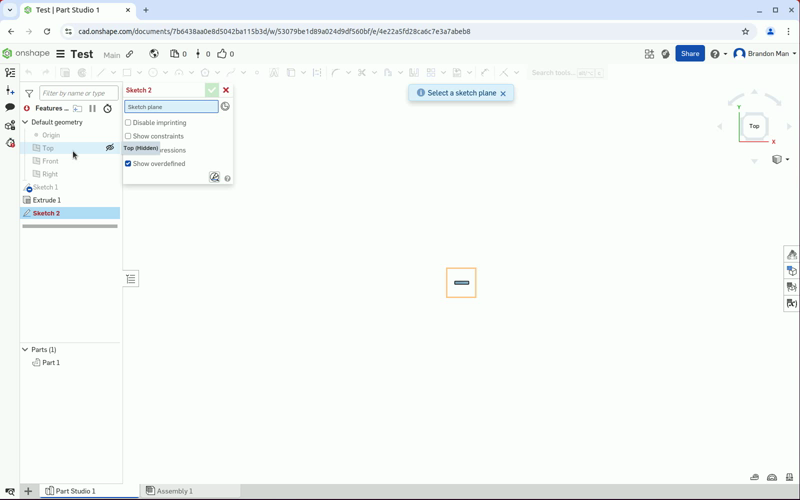
click(73, 150)
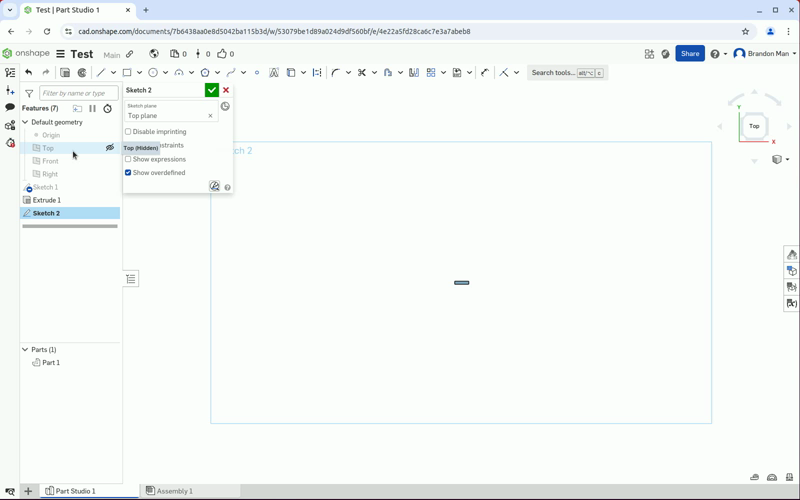
mouse_move(73, 352)
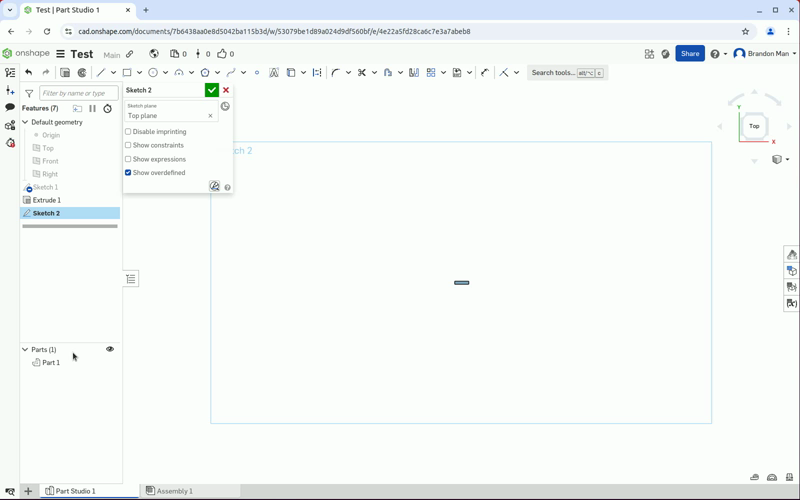
key(y)
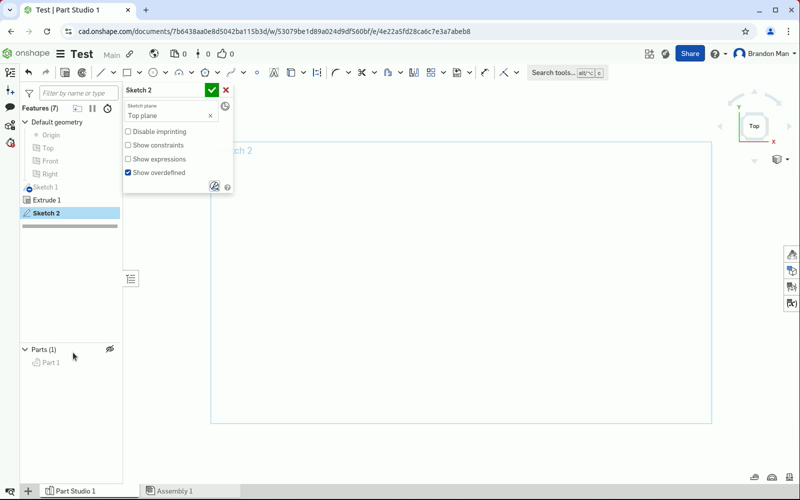
key(c)
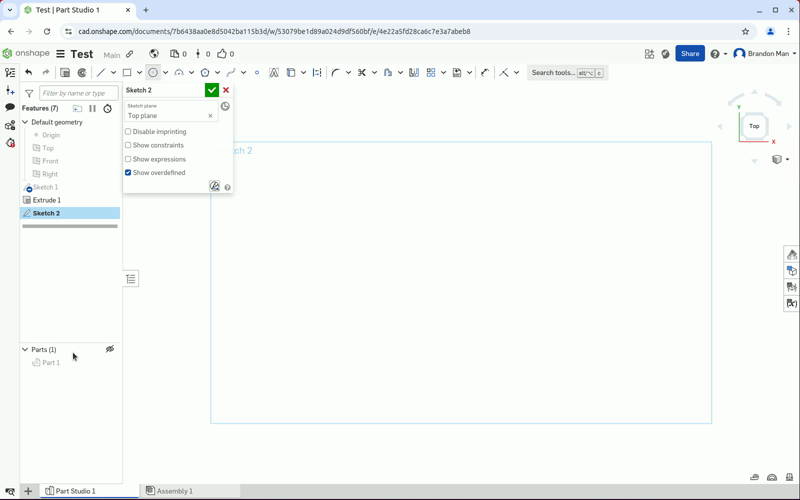
key_down(shift)
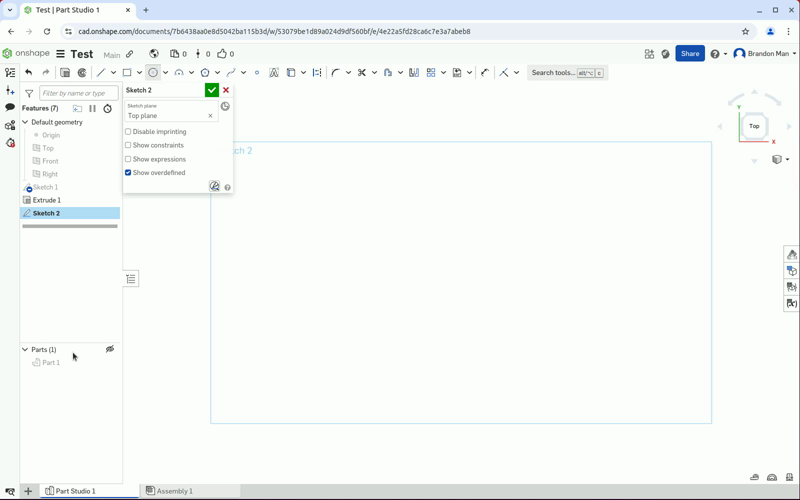
mouse_move(460, 282)
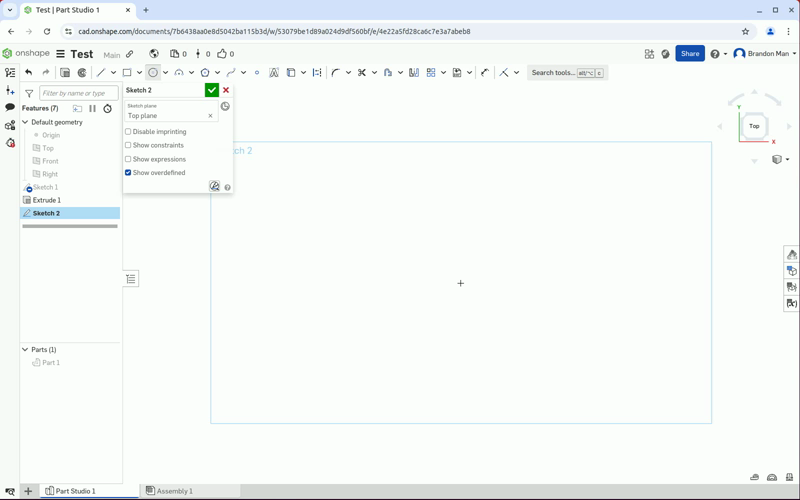
click(460, 282)
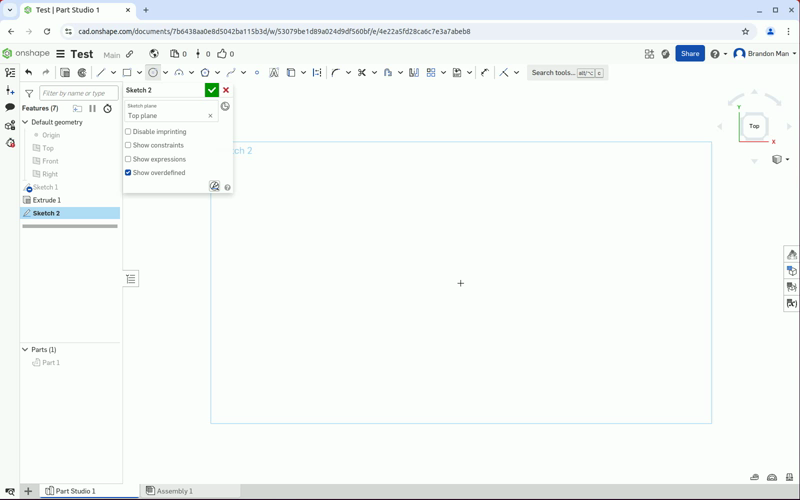
key_up(shift)
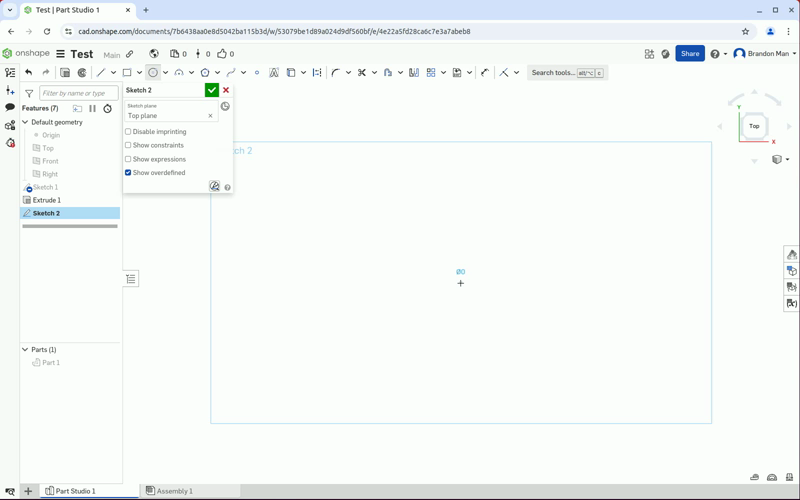
mouse_move(474, 282)
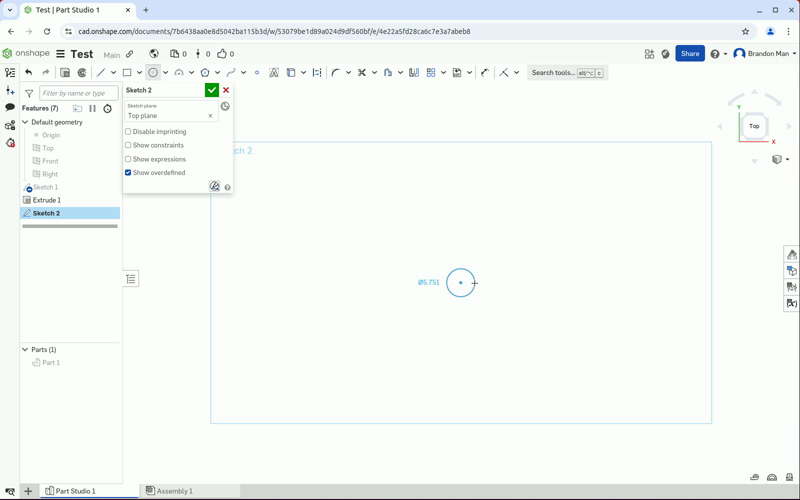
click(474, 282)
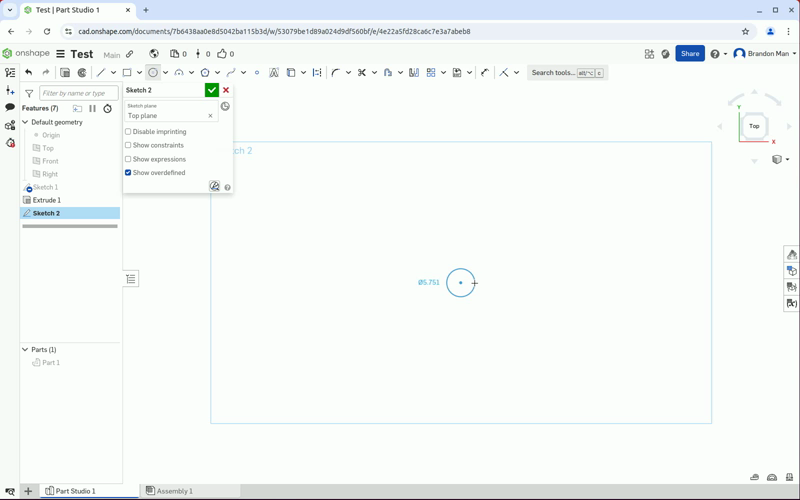
key(esc)
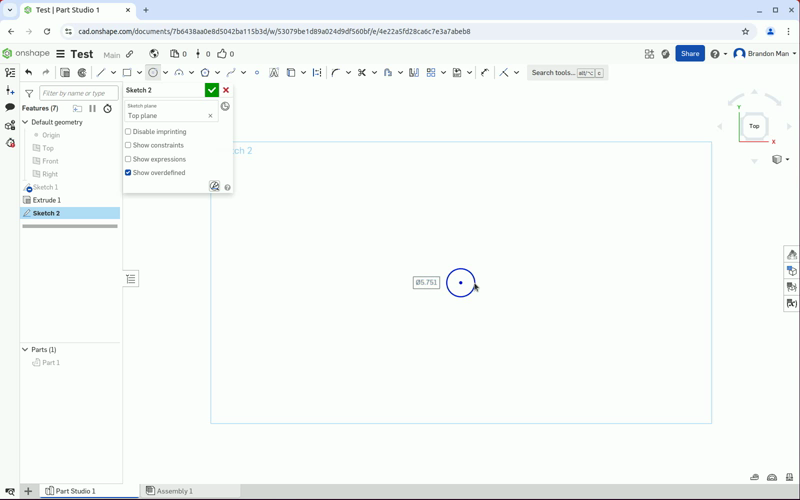
key(l)
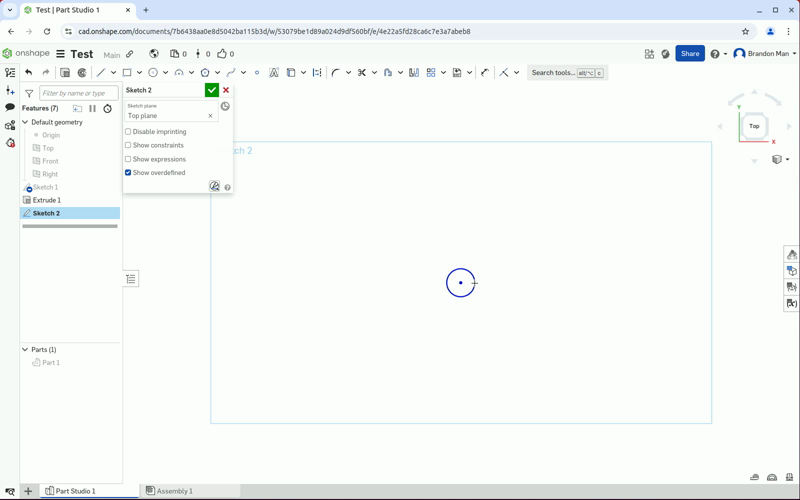
key_down(shift)
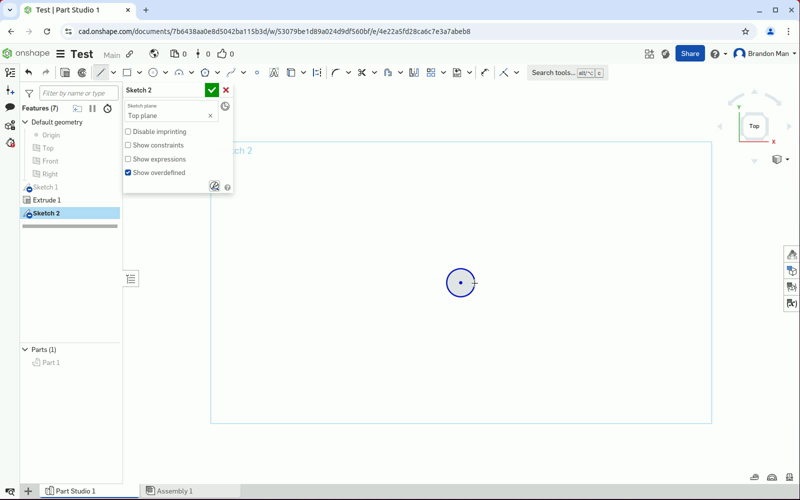
mouse_move(454, 284)
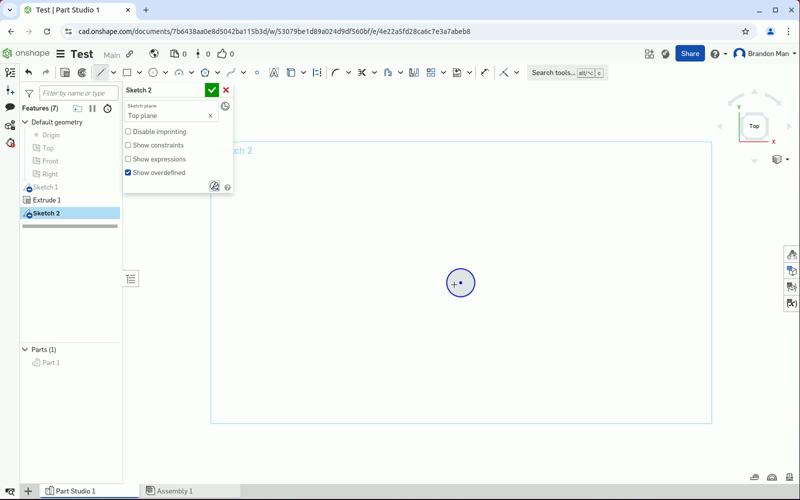
click(454, 284)
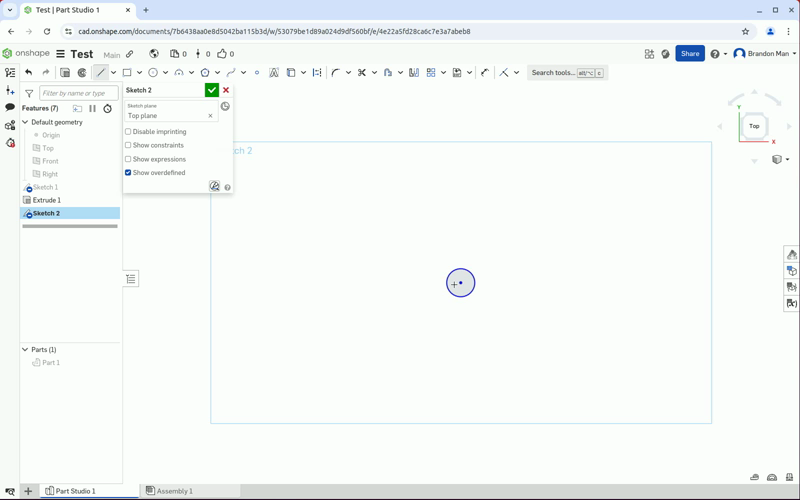
key_up(shift)
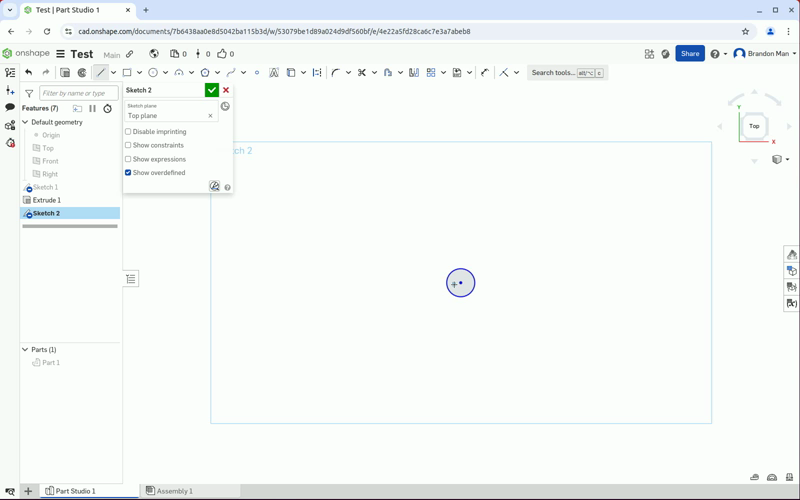
key_down(shift)
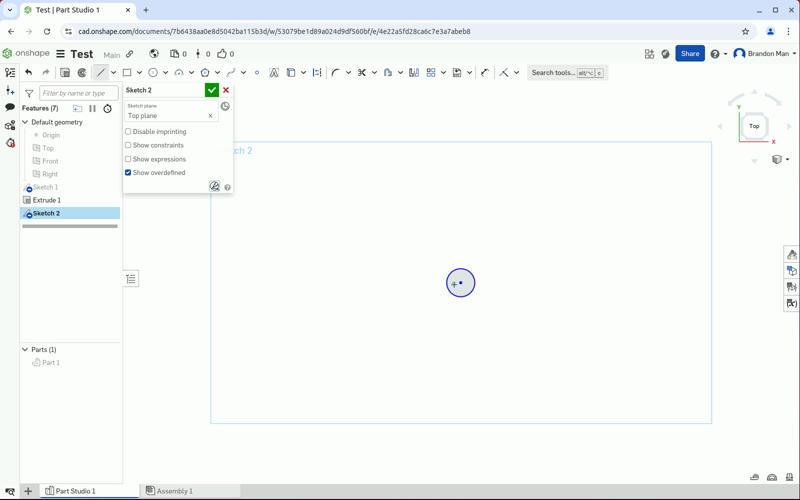
mouse_move(484, 284)
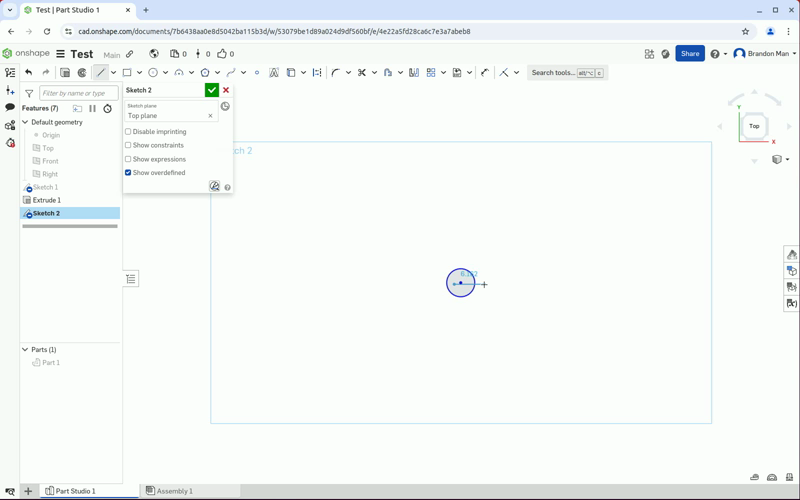
mouse_move(466, 284)
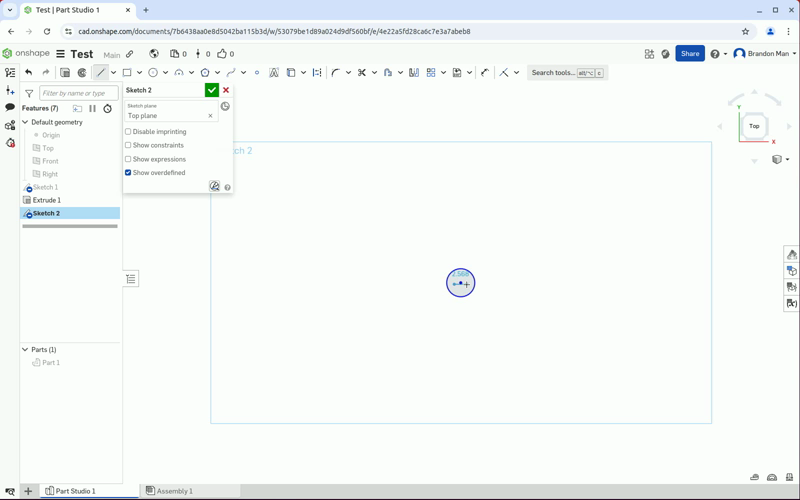
click(466, 284)
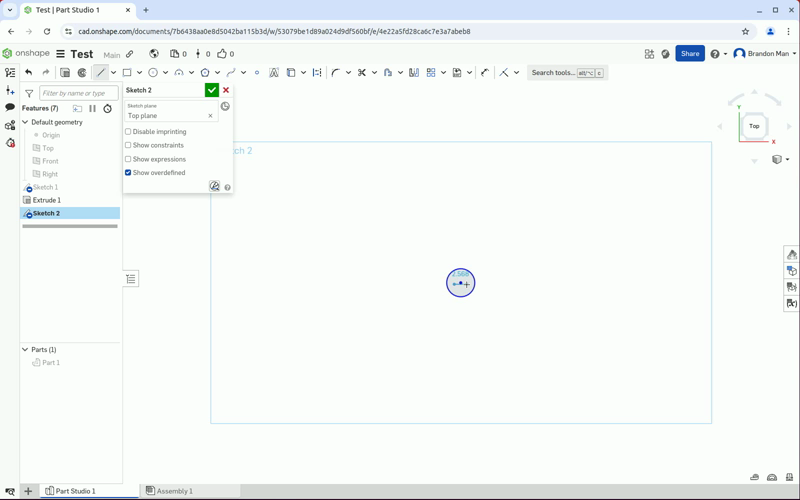
key_up(shift)
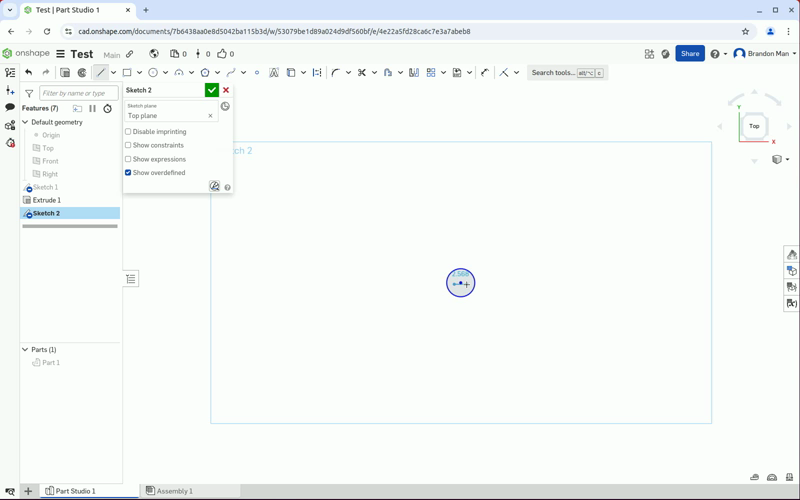
key_down(shift)
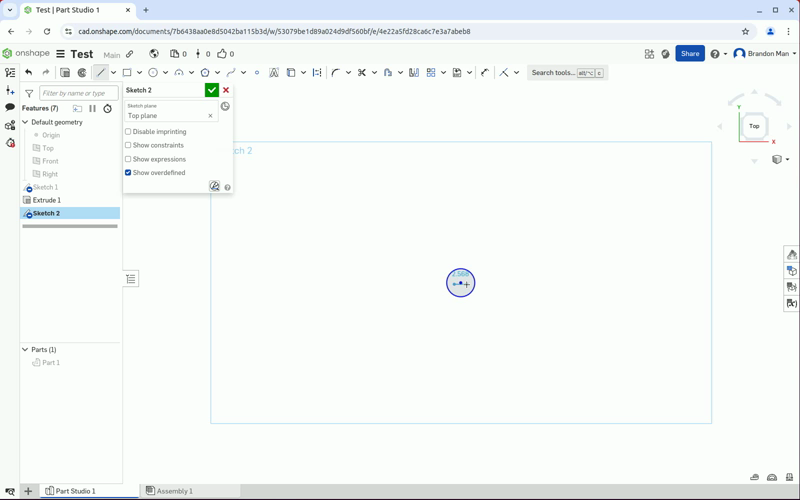
mouse_move(496, 284)
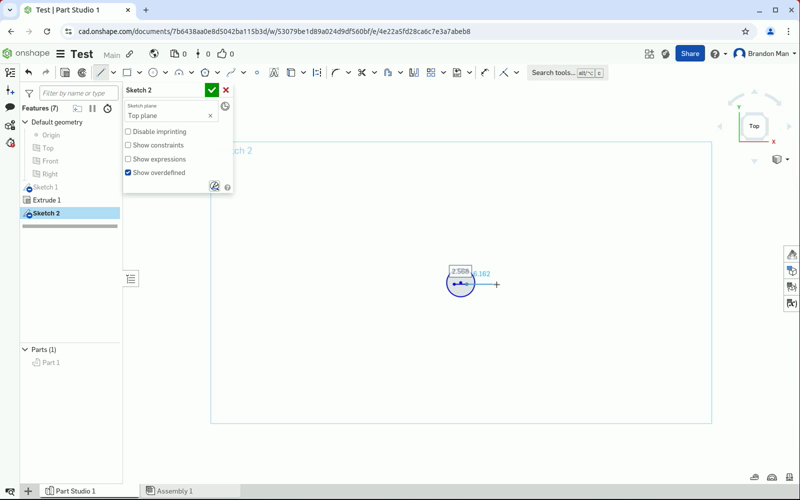
mouse_move(466, 281)
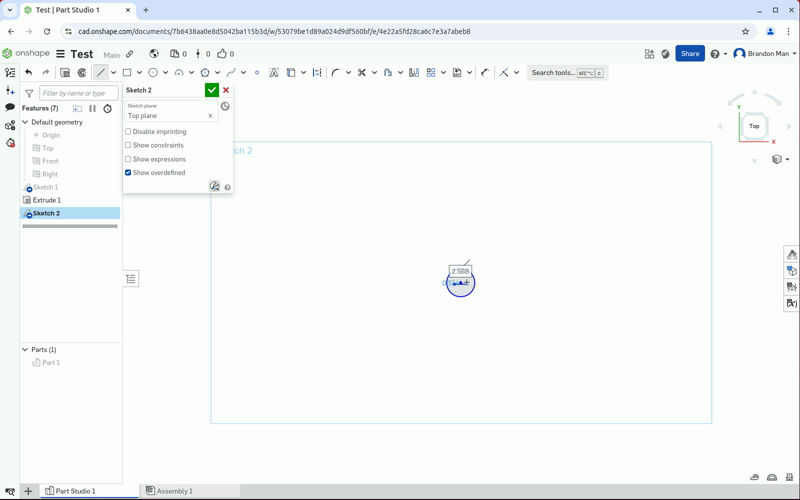
scroll(6)
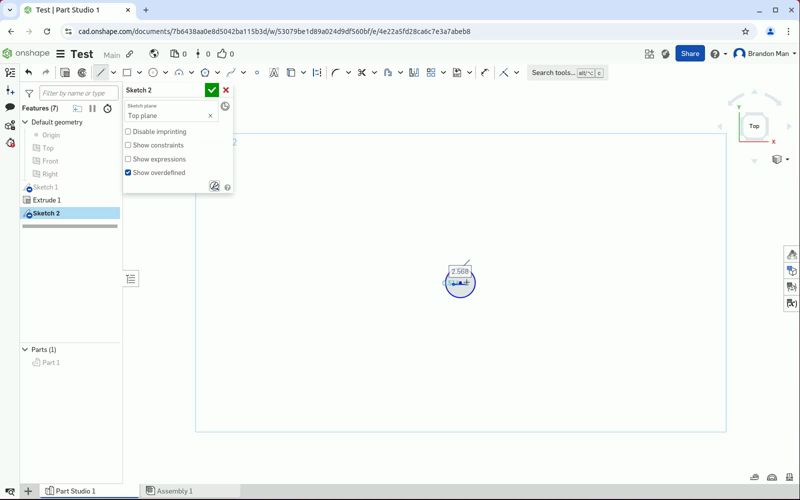
scroll(6)
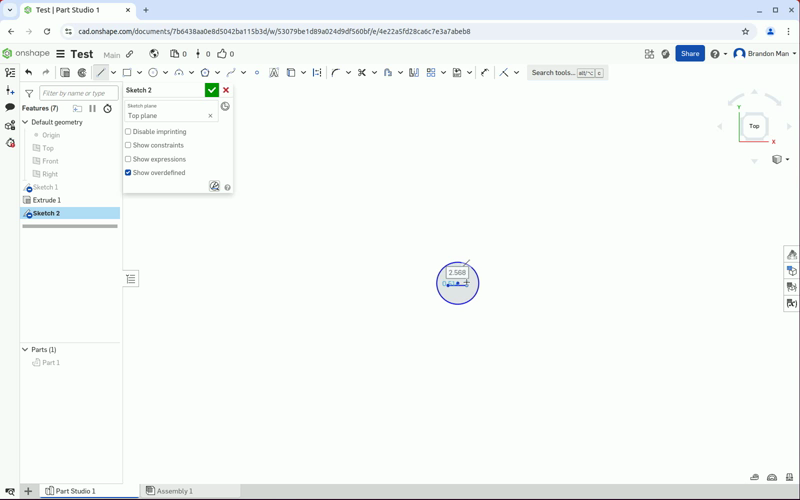
scroll(6)
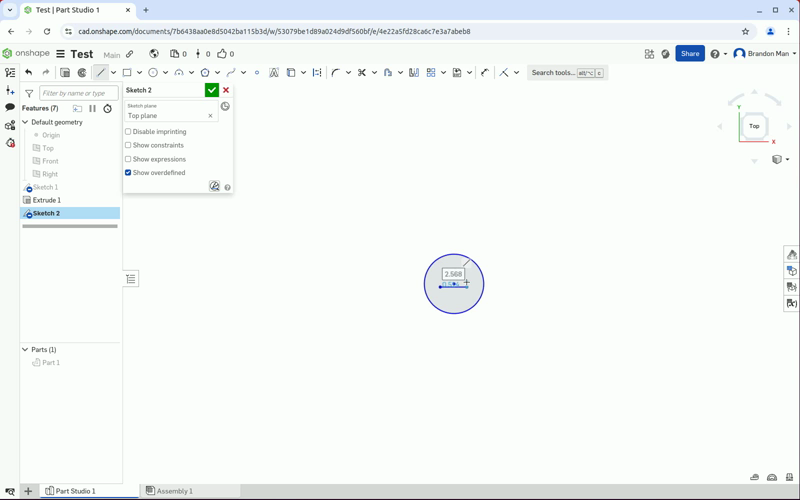
scroll(6)
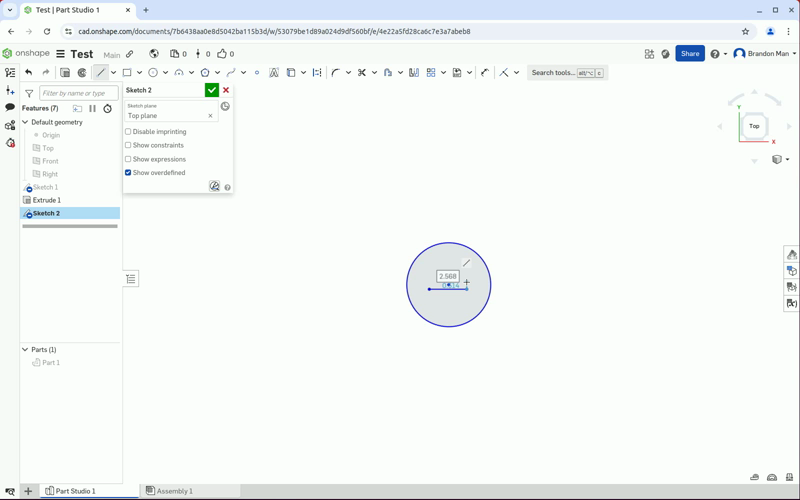
scroll(6)
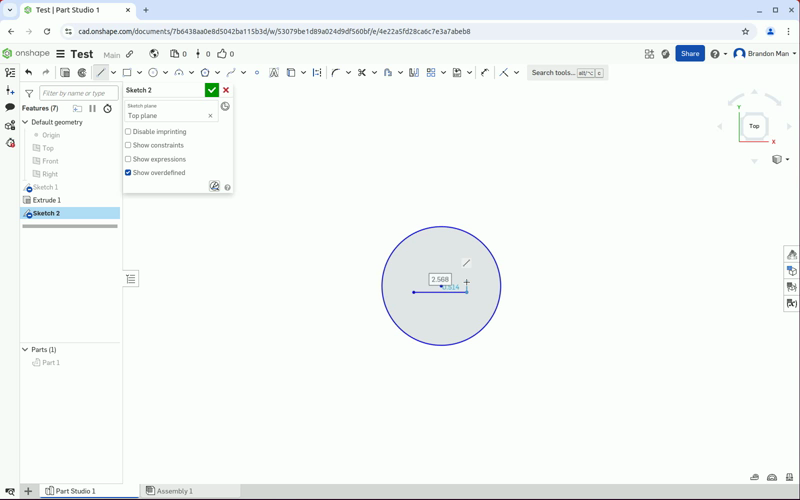
scroll(6)
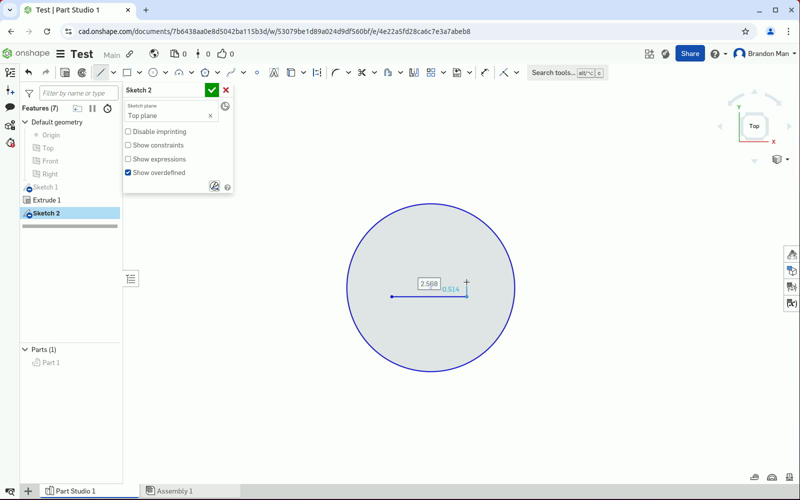
scroll(6)
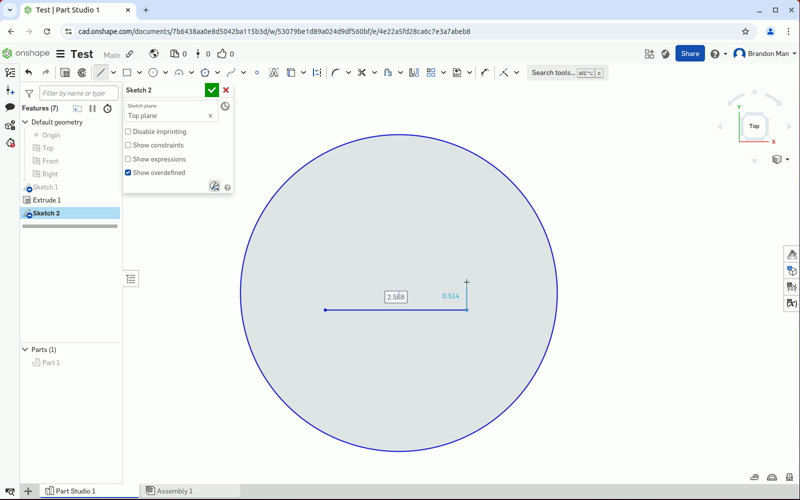
click(466, 281)
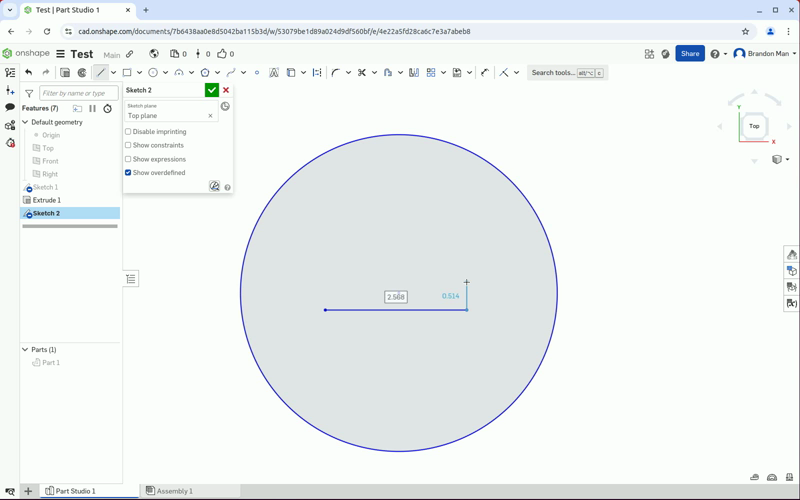
scroll(-6)
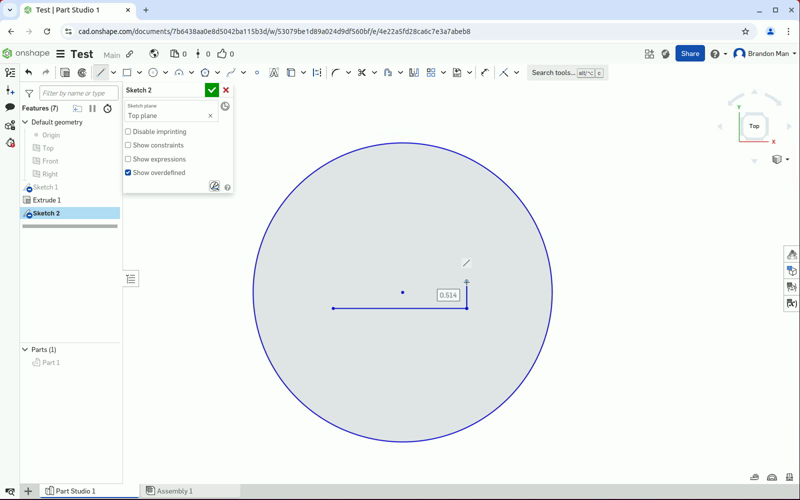
scroll(-6)
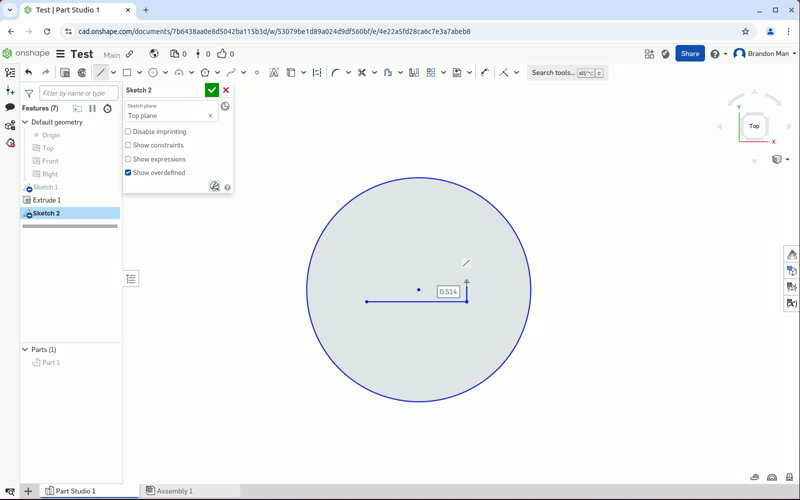
scroll(-6)
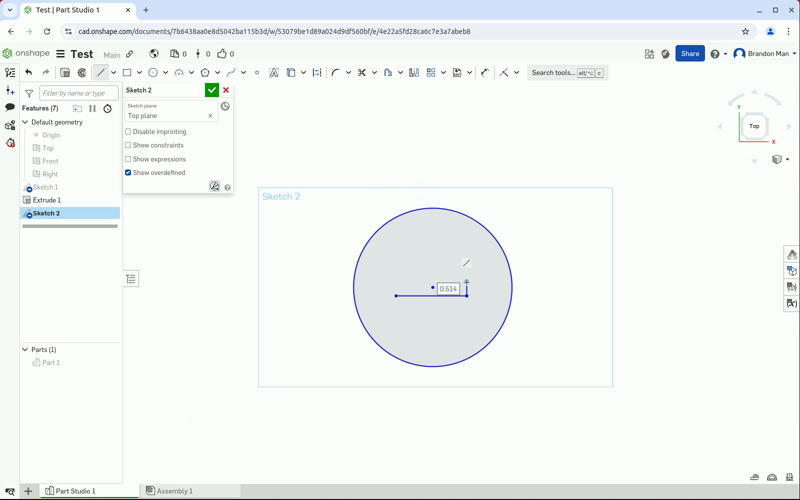
scroll(-6)
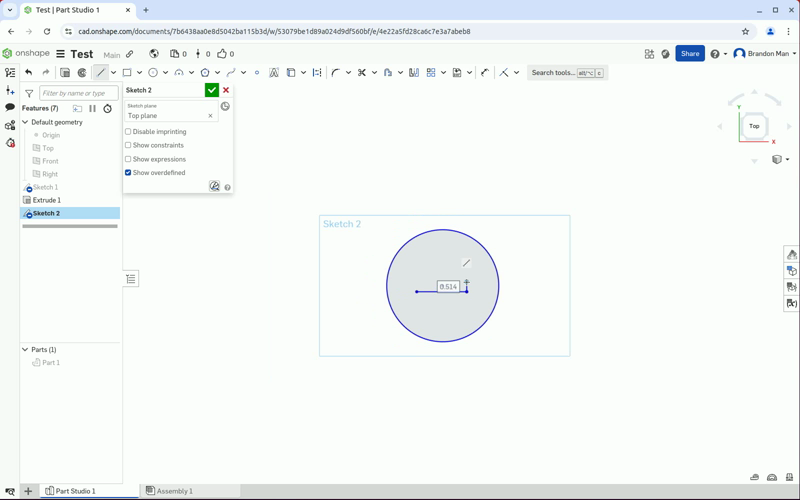
scroll(-6)
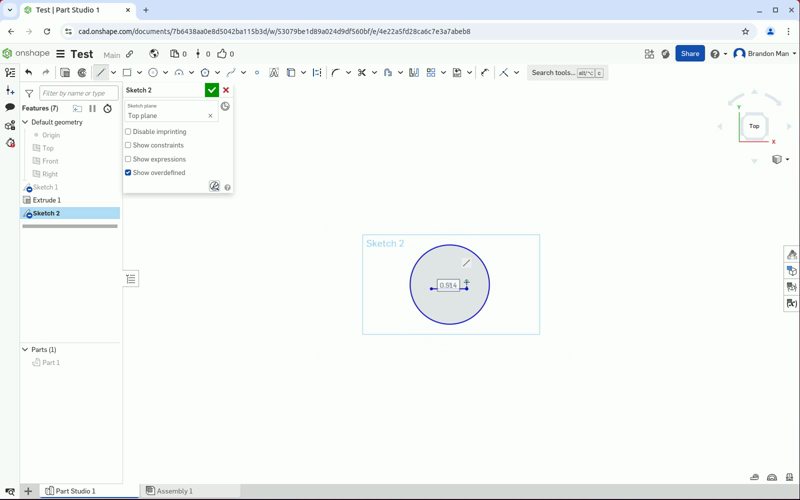
scroll(-6)
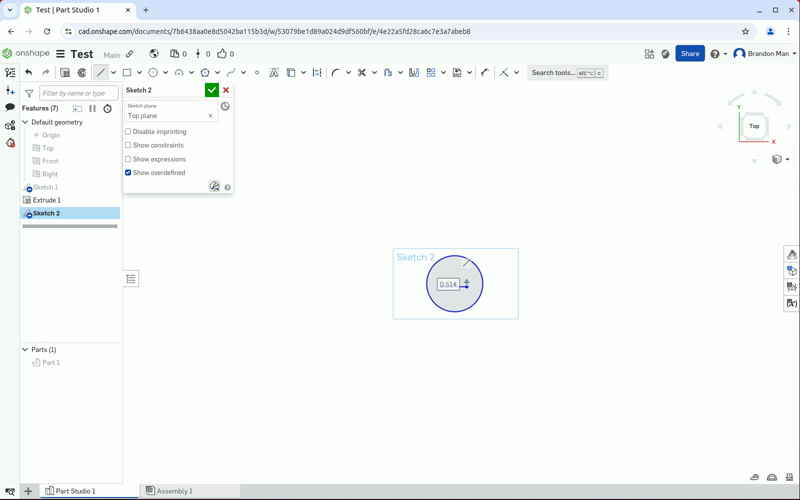
scroll(-6)
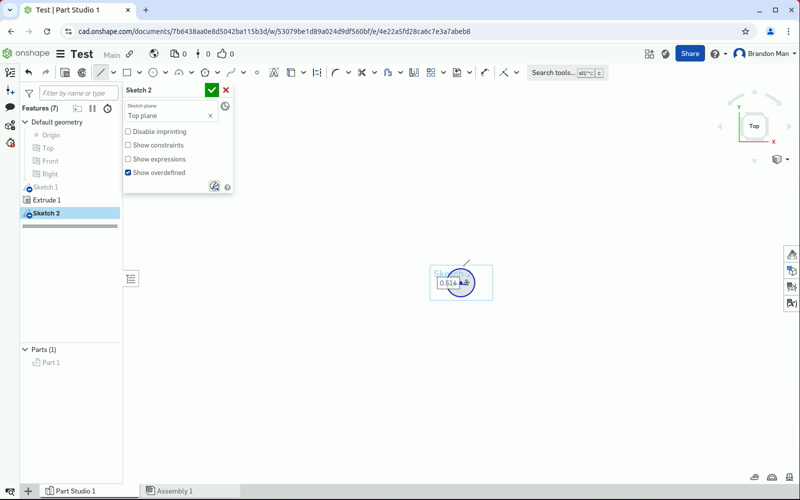
key_up(shift)
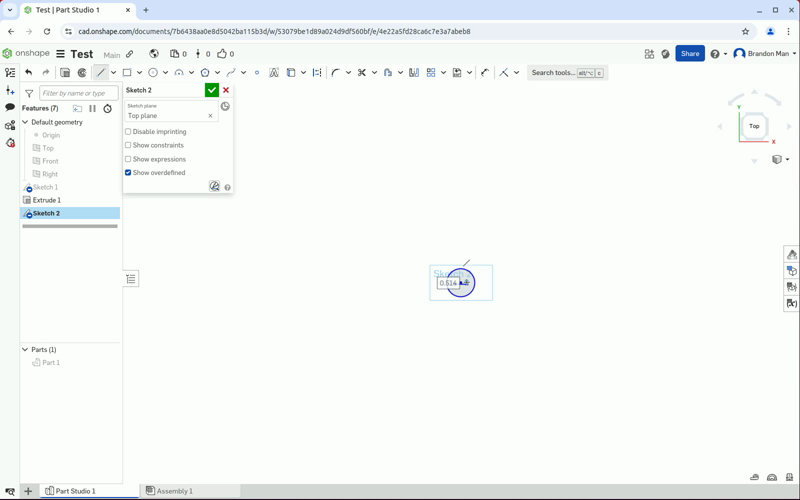
key_down(shift)
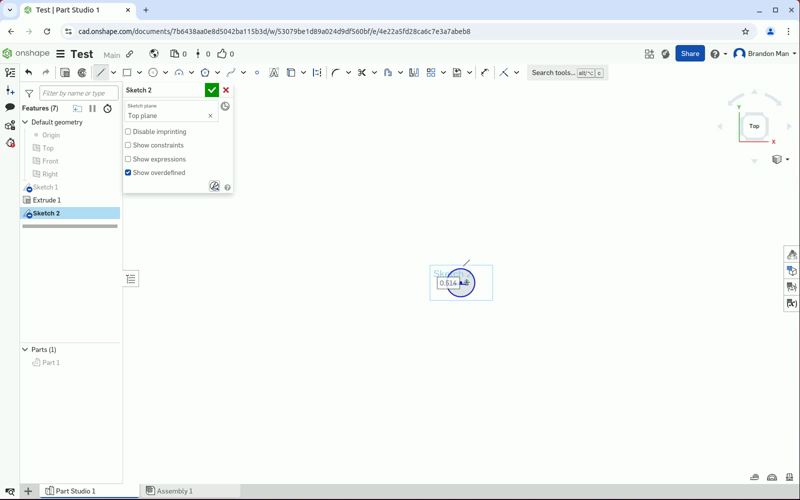
mouse_move(496, 281)
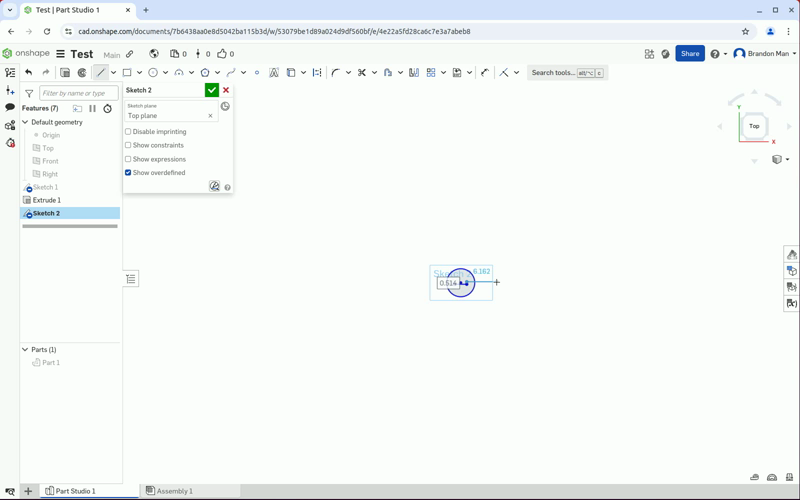
mouse_move(454, 281)
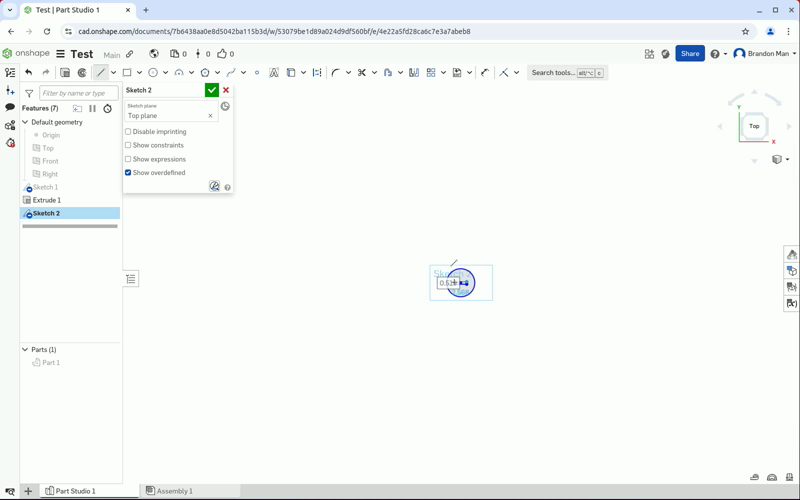
scroll(6)
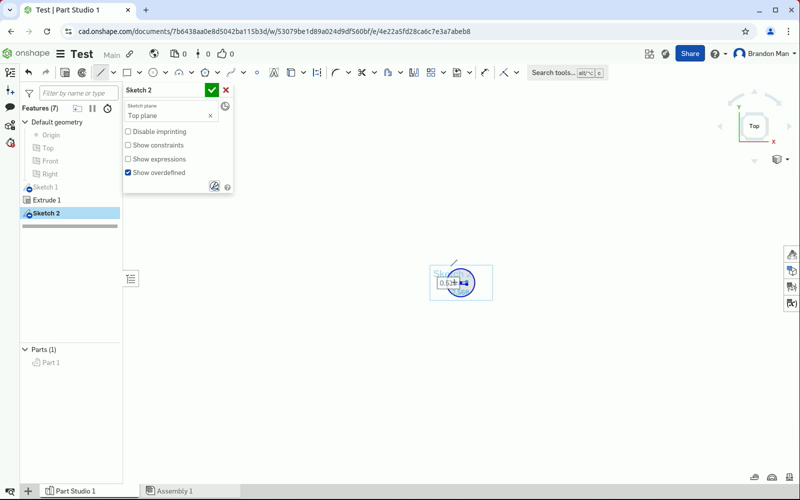
scroll(6)
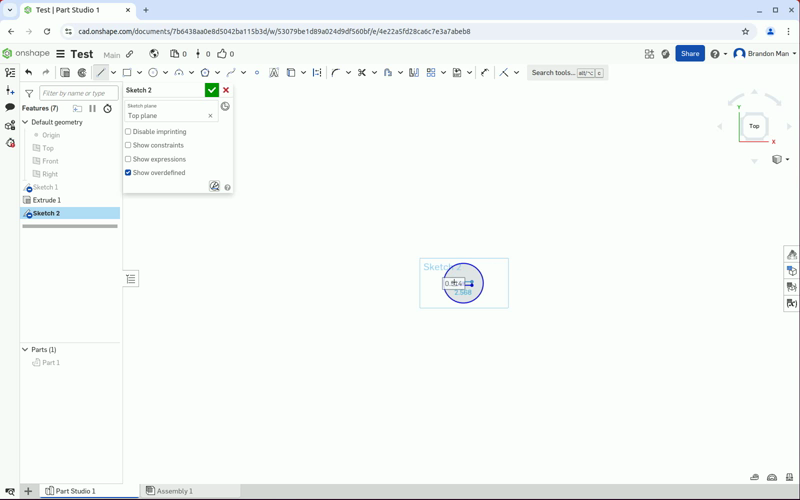
scroll(6)
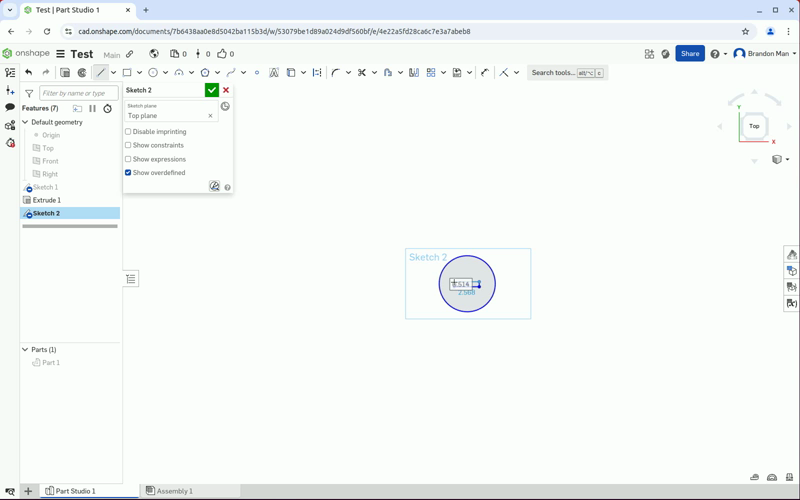
scroll(6)
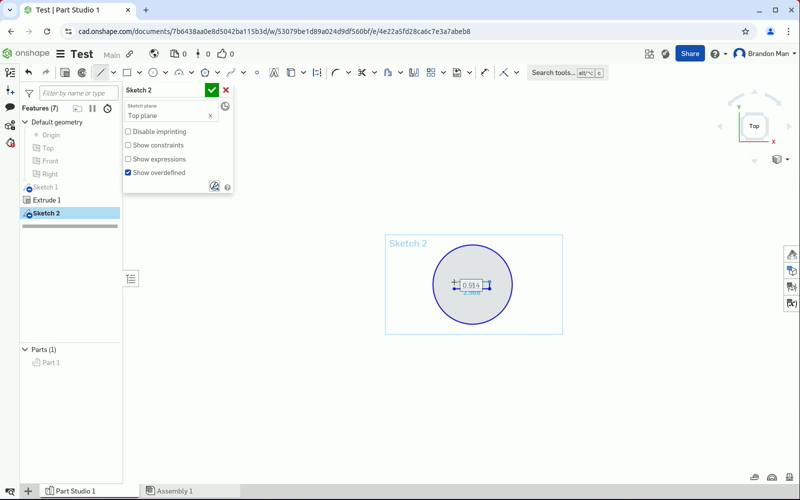
scroll(6)
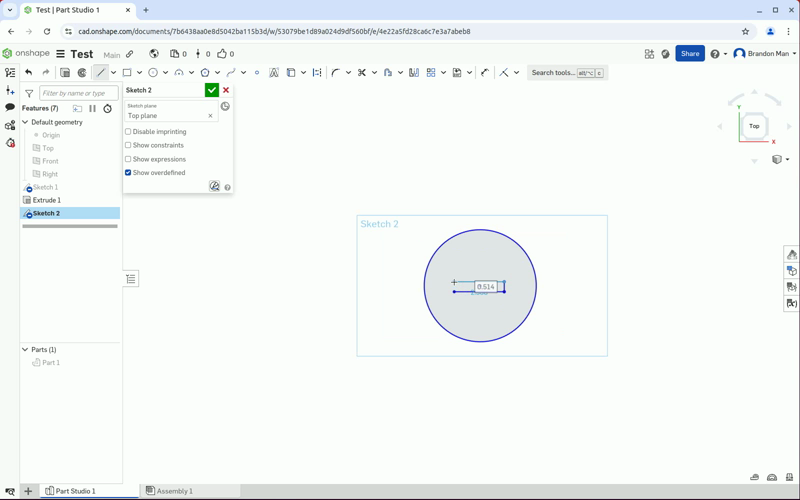
scroll(6)
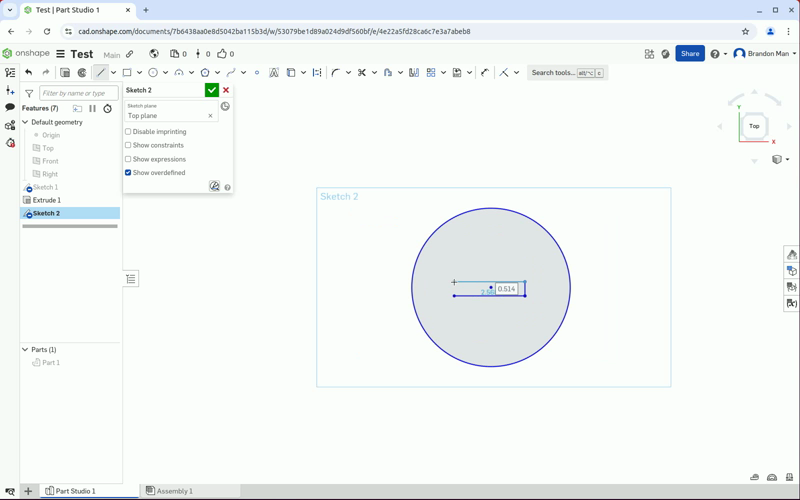
scroll(6)
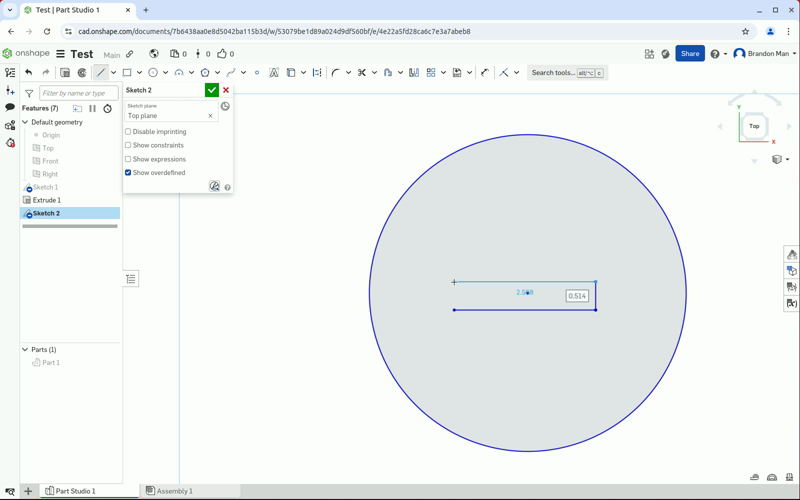
click(454, 281)
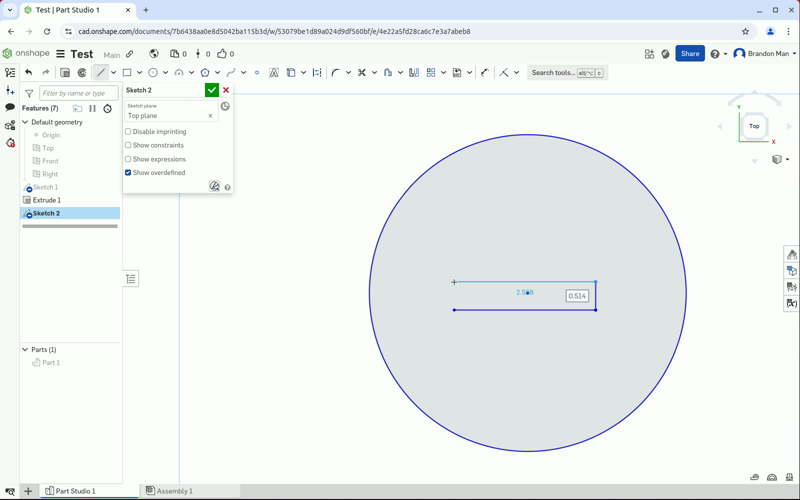
scroll(-6)
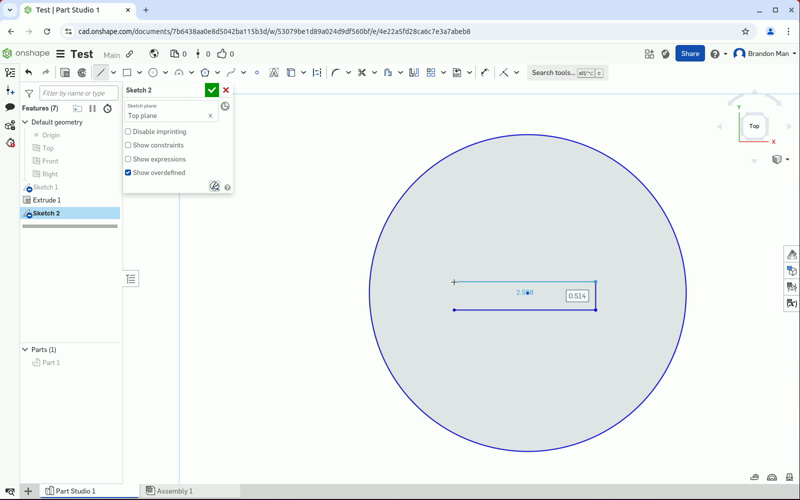
scroll(-6)
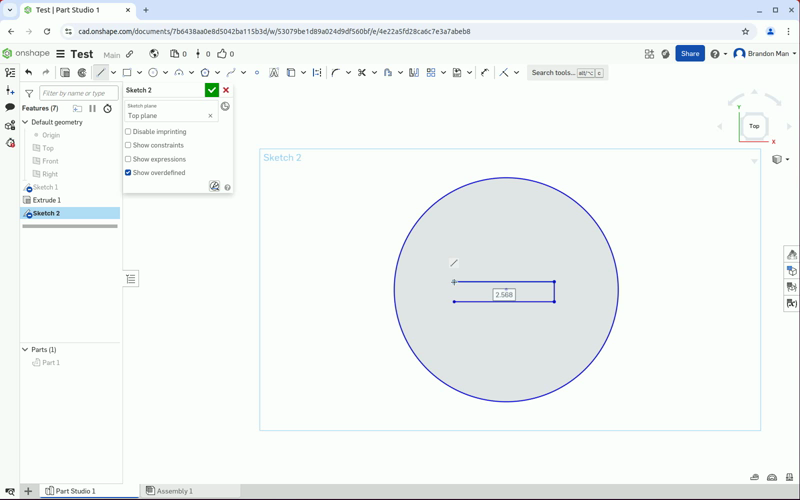
scroll(-6)
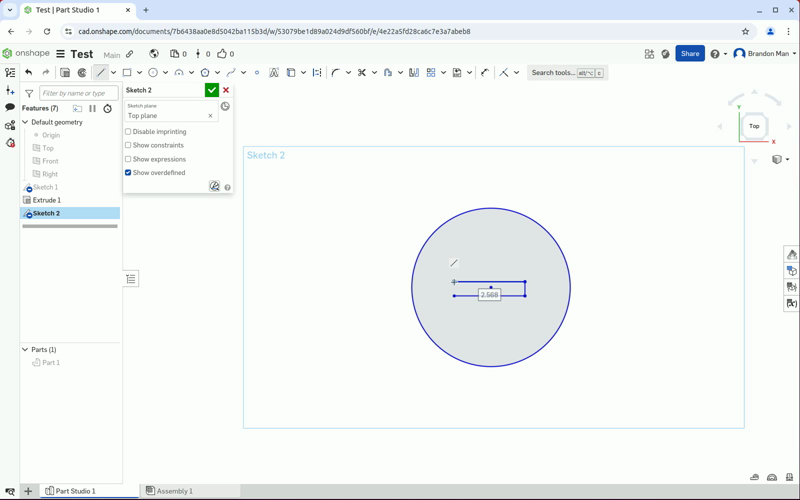
scroll(-6)
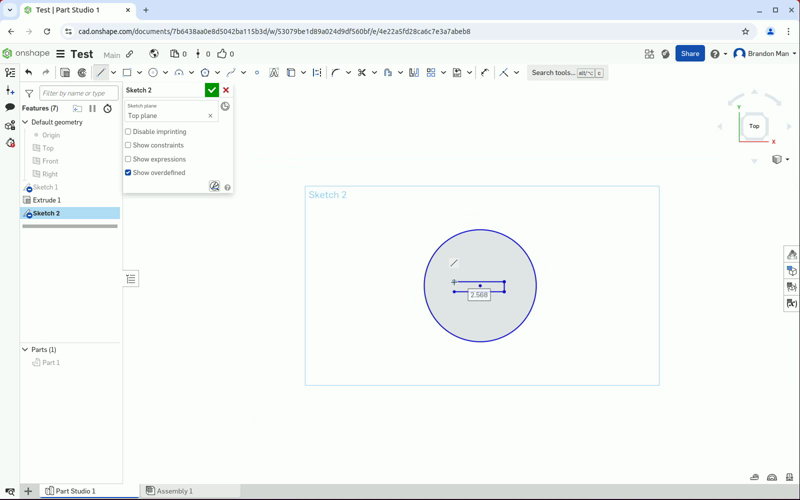
scroll(-6)
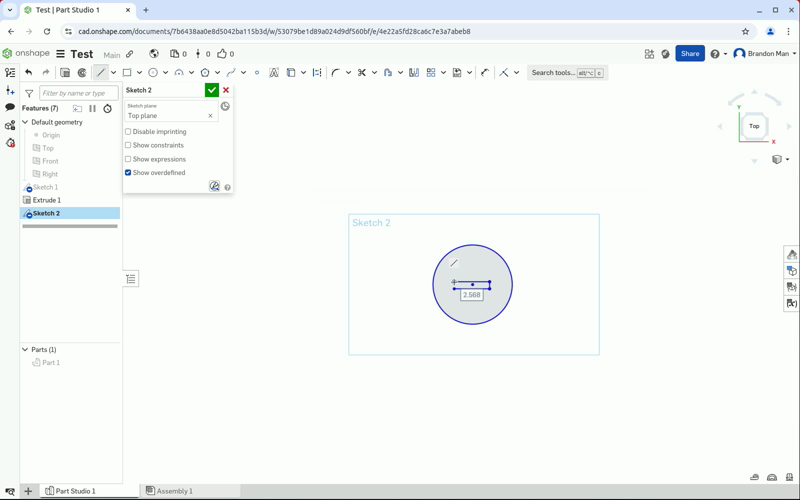
scroll(-6)
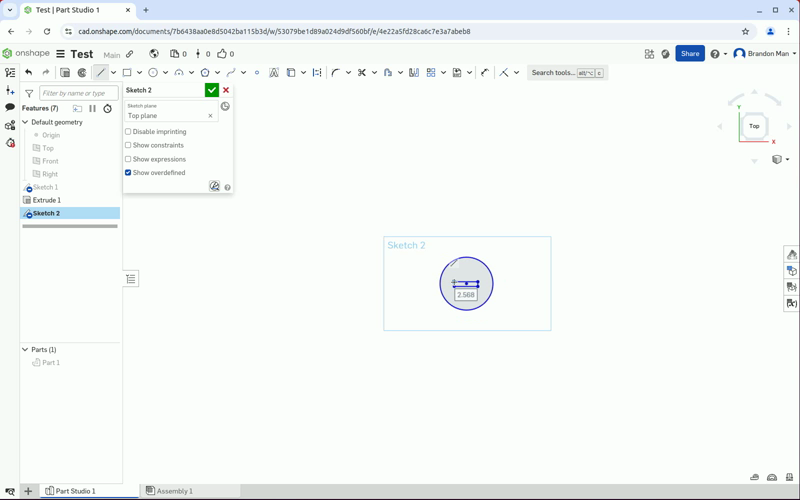
scroll(-6)
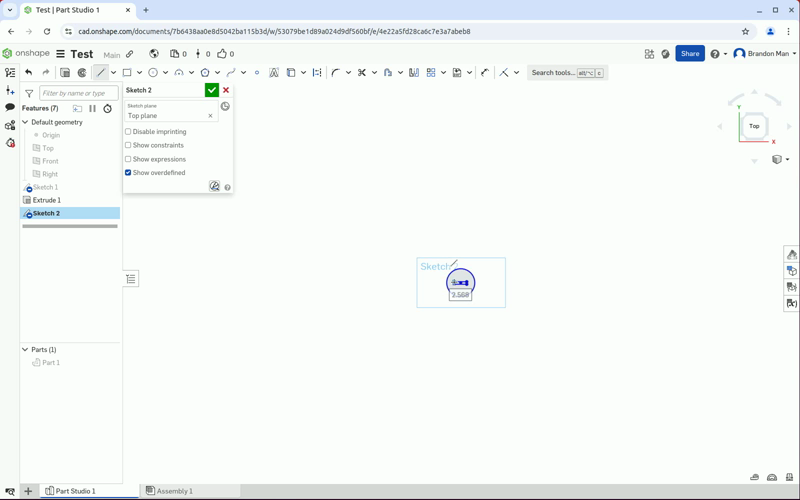
key_up(shift)
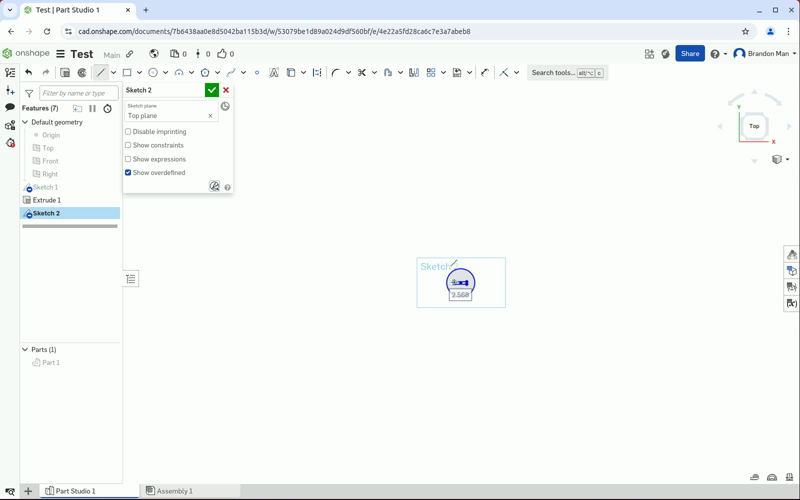
mouse_move(484, 281)
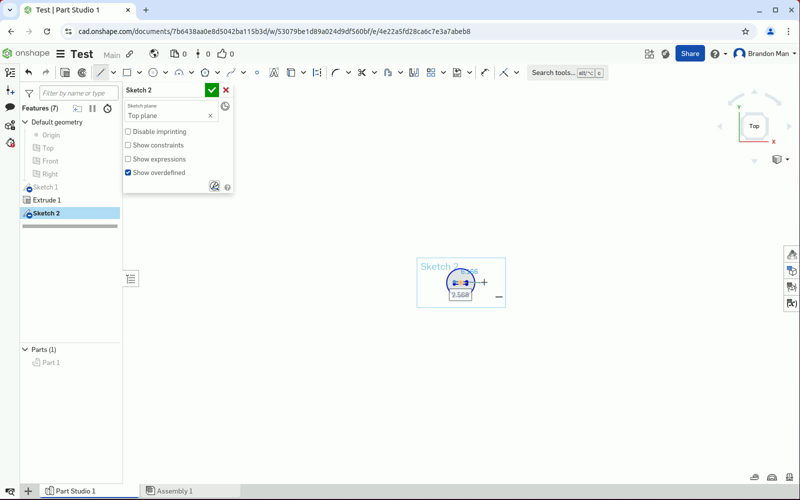
key_down(shift)
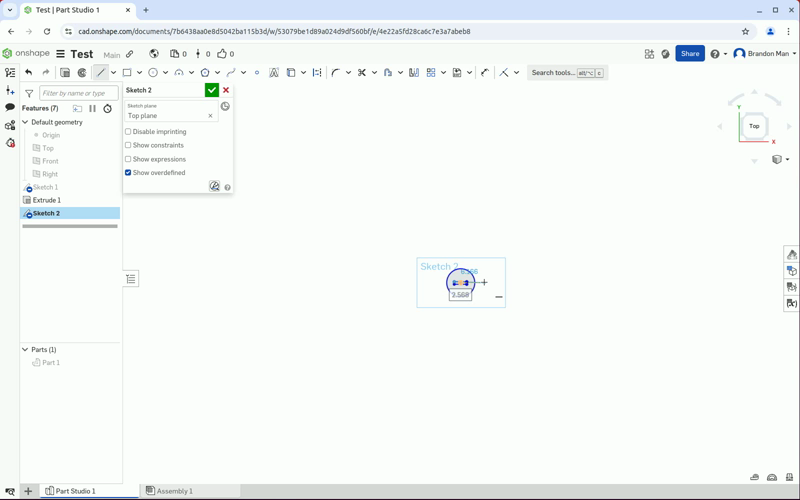
mouse_move(454, 284)
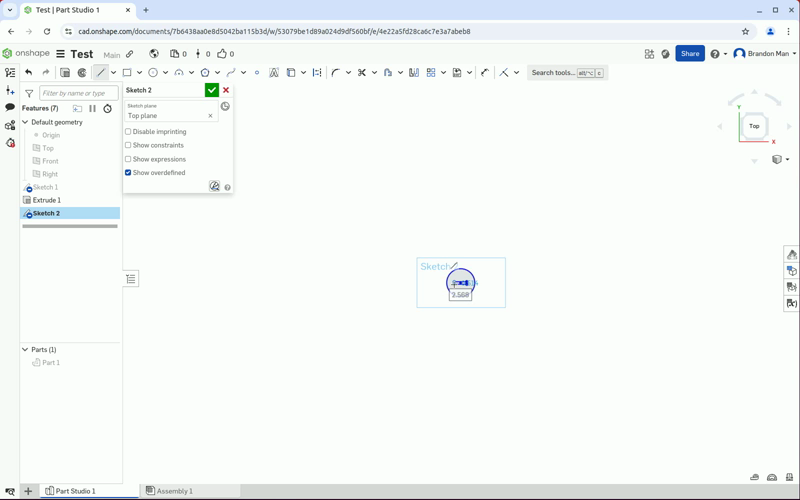
scroll(6)
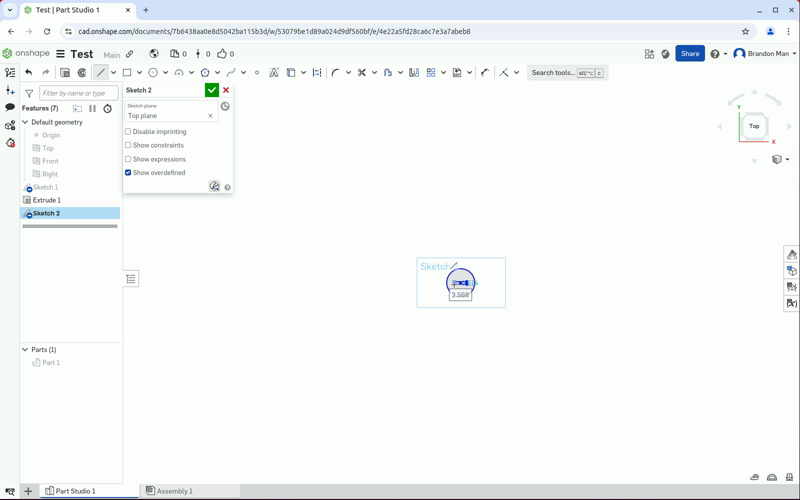
scroll(6)
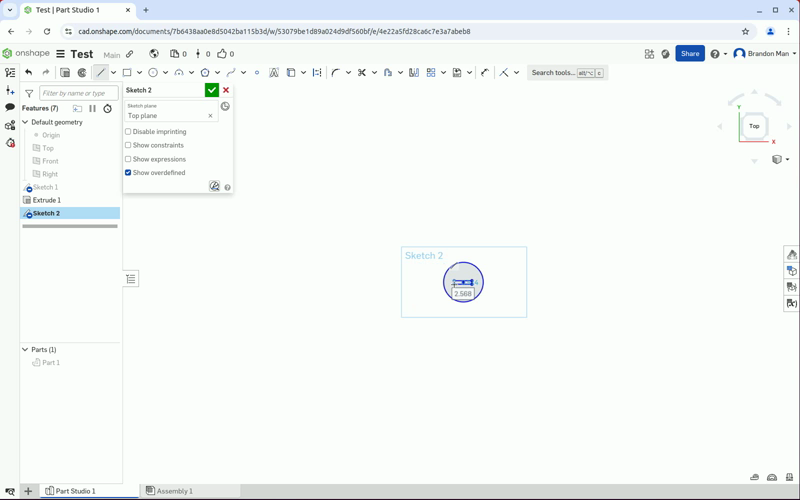
scroll(6)
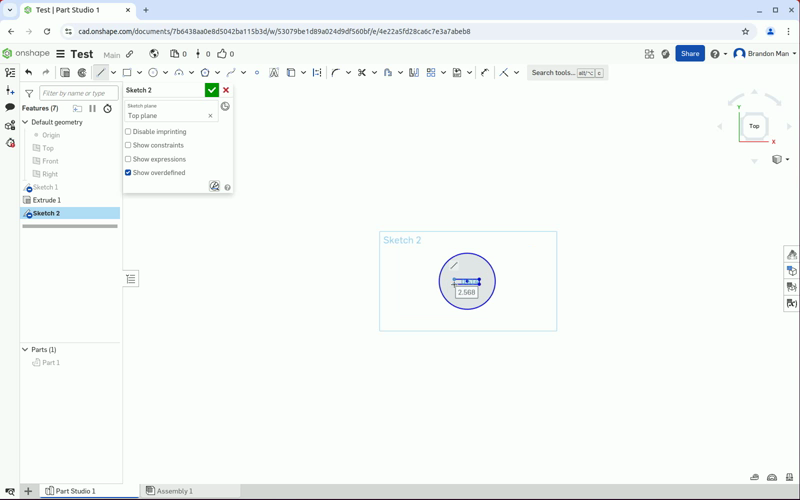
scroll(6)
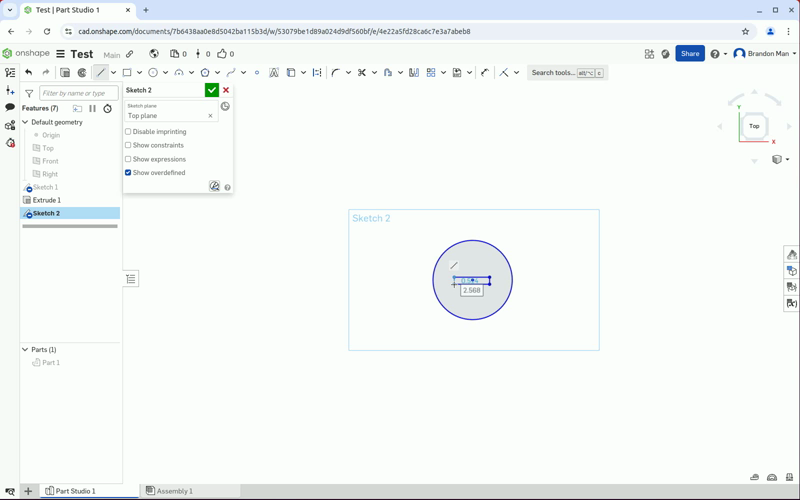
scroll(6)
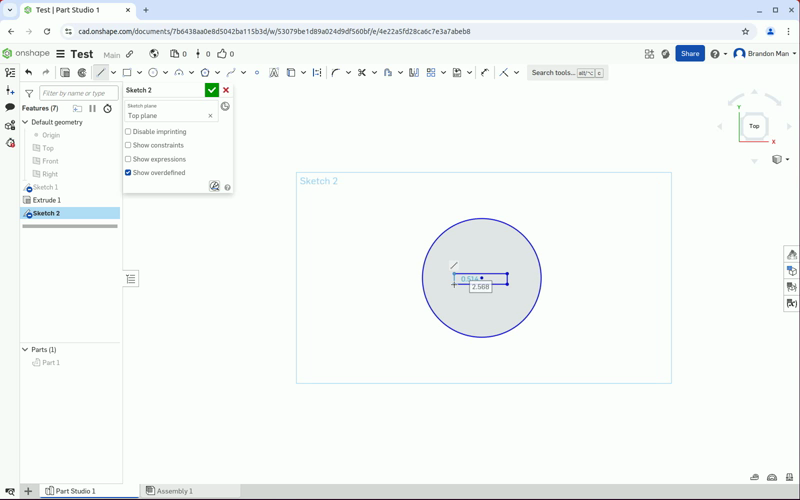
scroll(6)
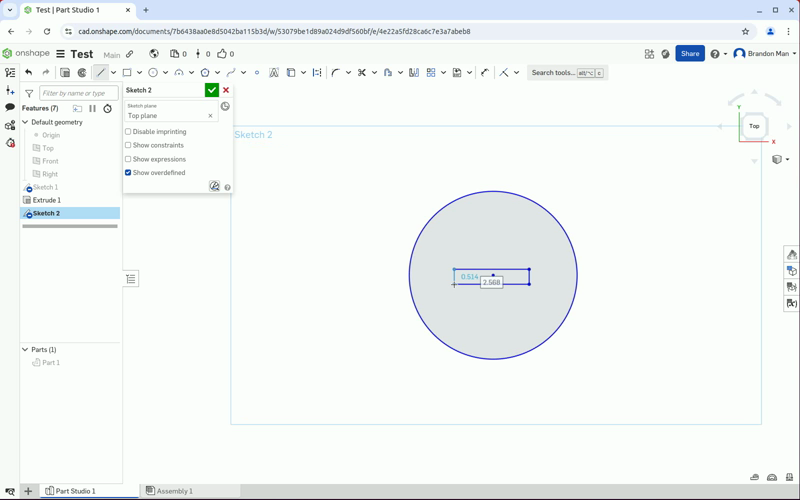
scroll(6)
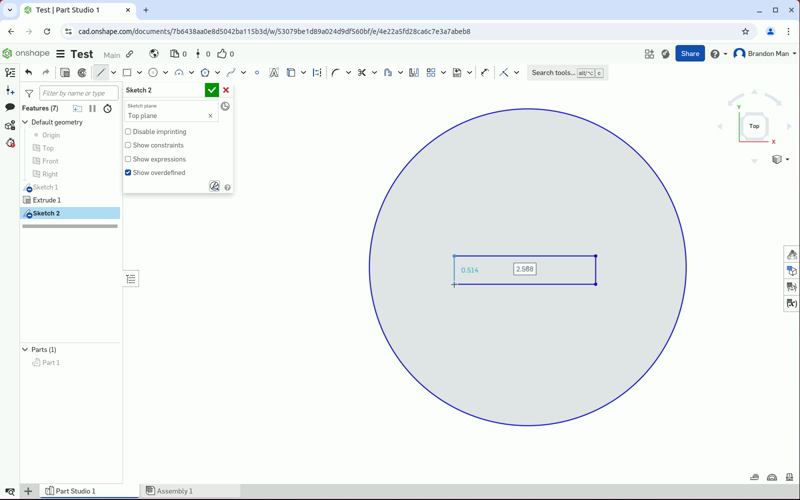
key_up(shift)
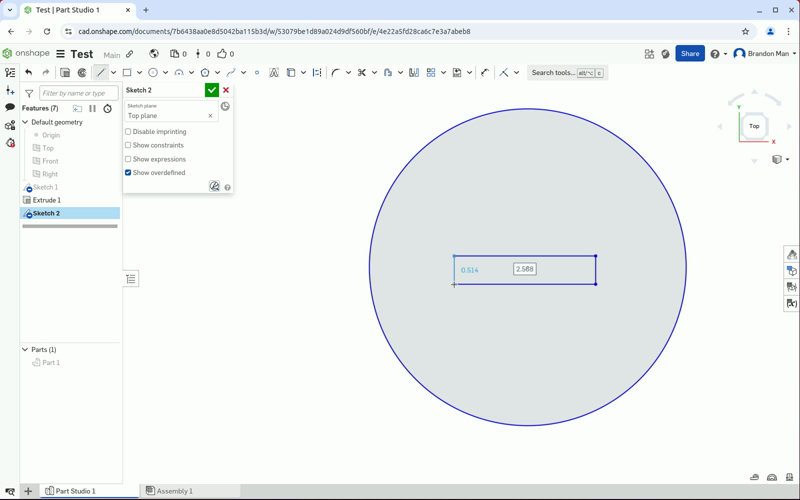
click(454, 284)
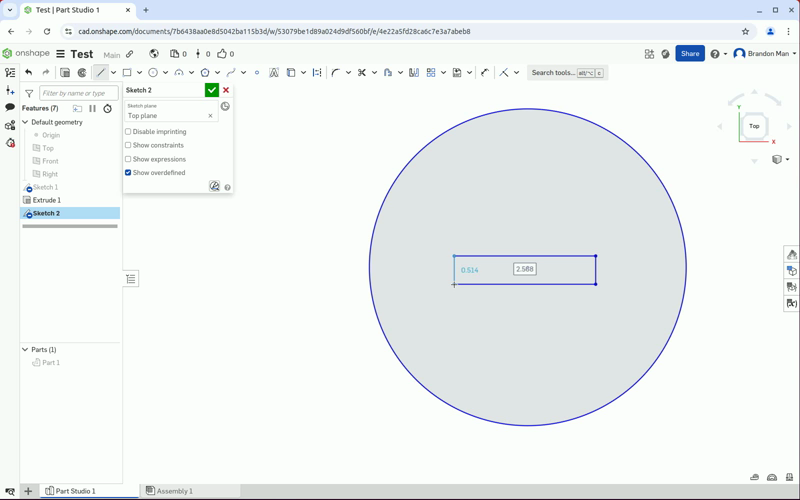
scroll(-6)
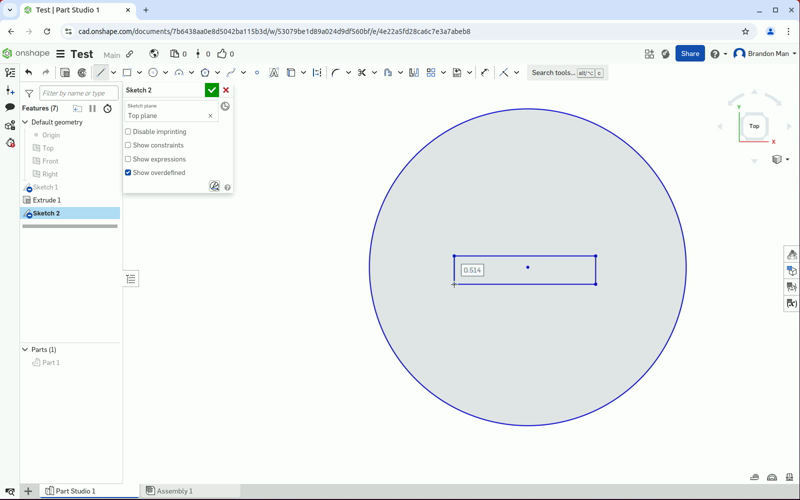
scroll(-6)
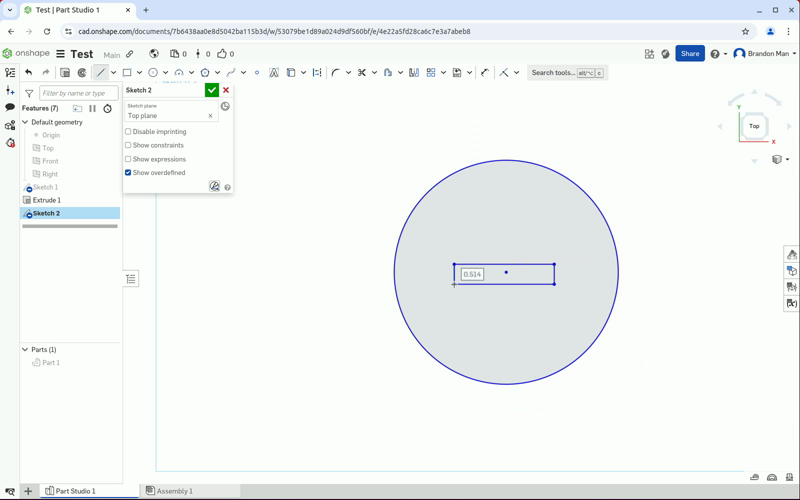
scroll(-6)
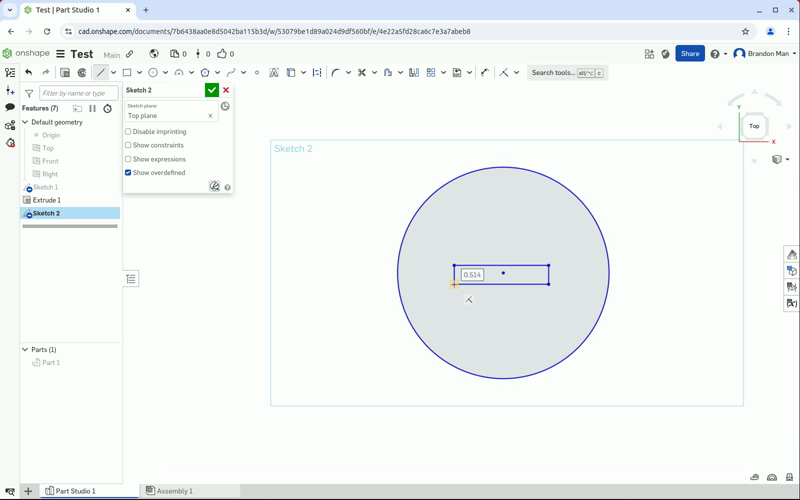
scroll(-6)
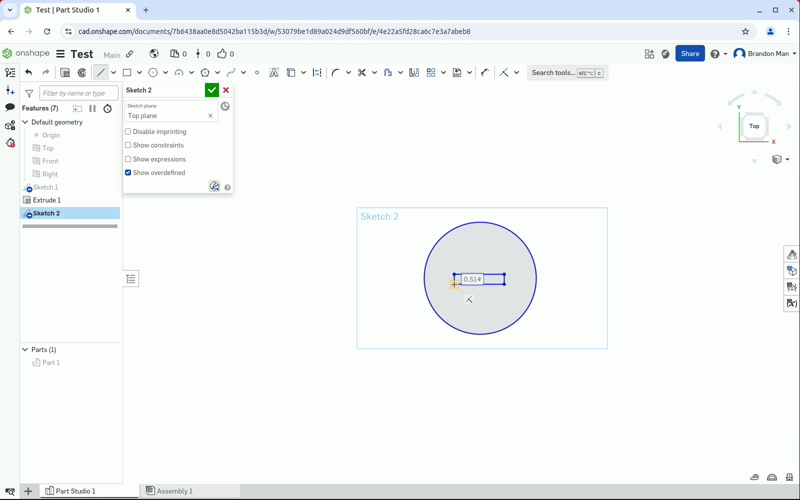
scroll(-6)
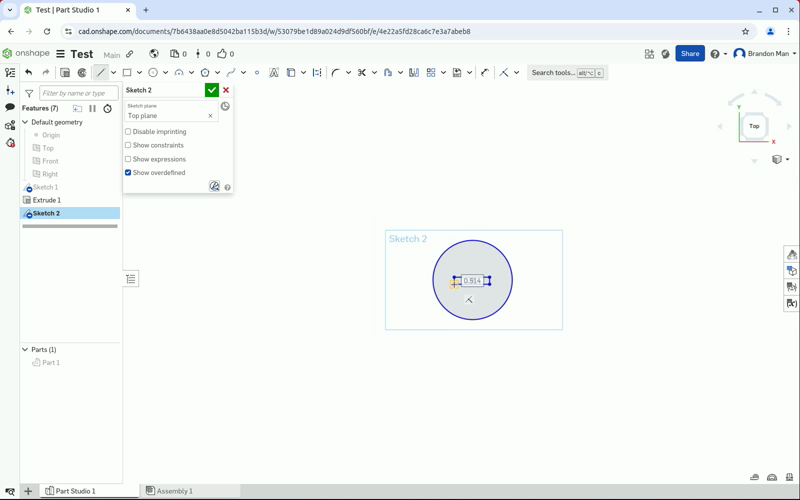
scroll(-6)
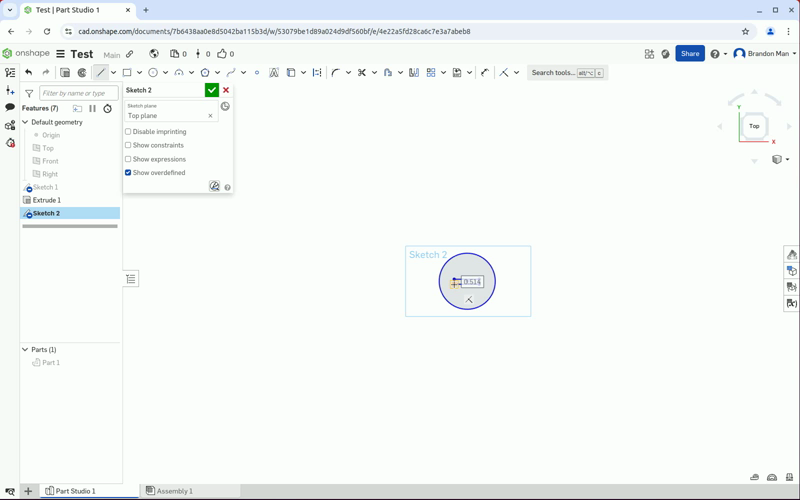
scroll(-6)
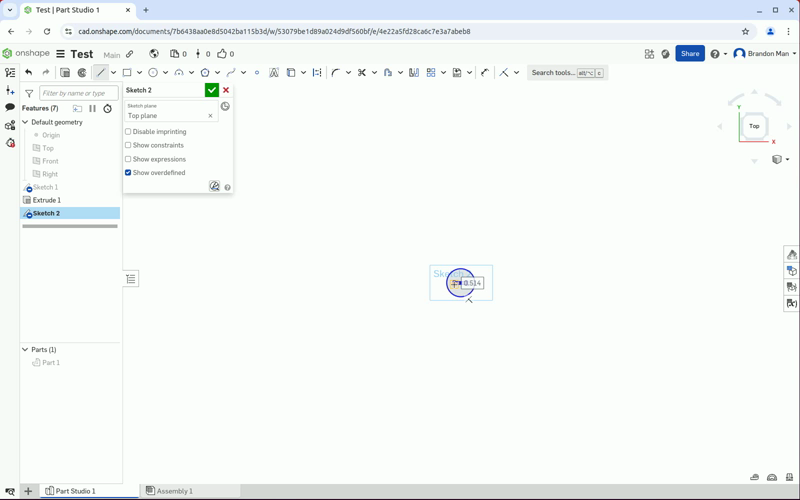
key(esc)
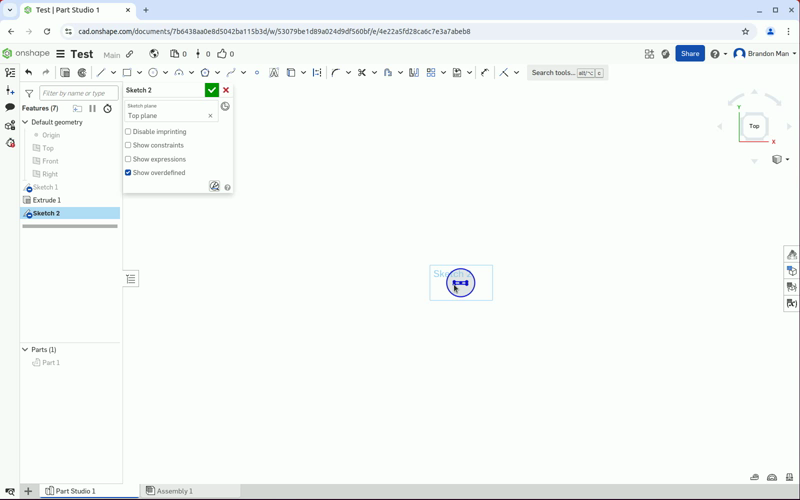
mouse_move(461, 276)
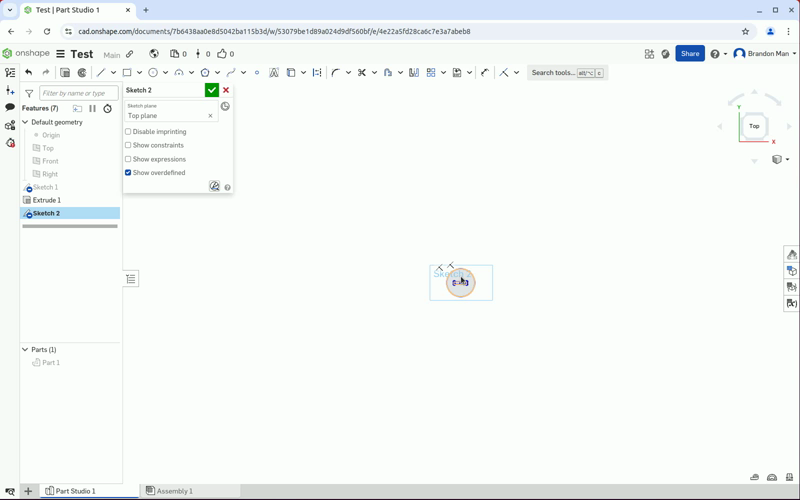
scroll(6)
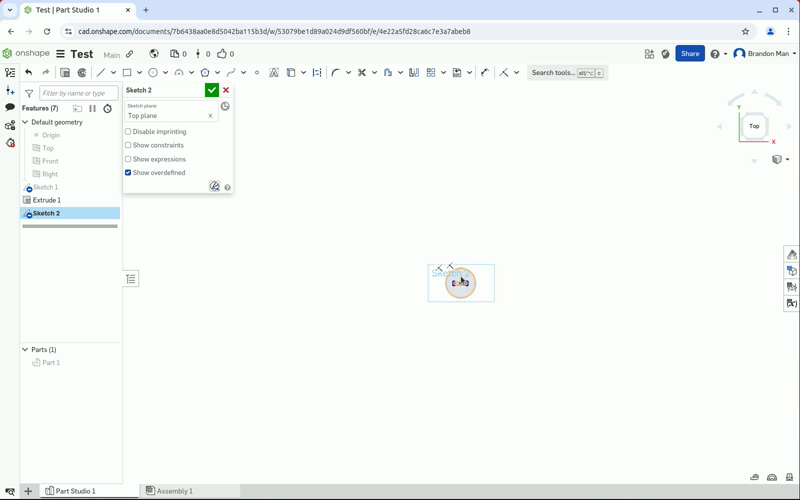
scroll(6)
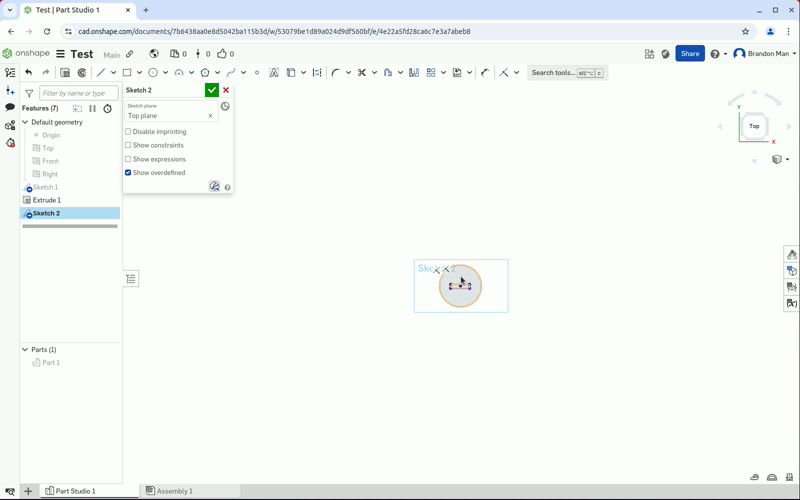
scroll(6)
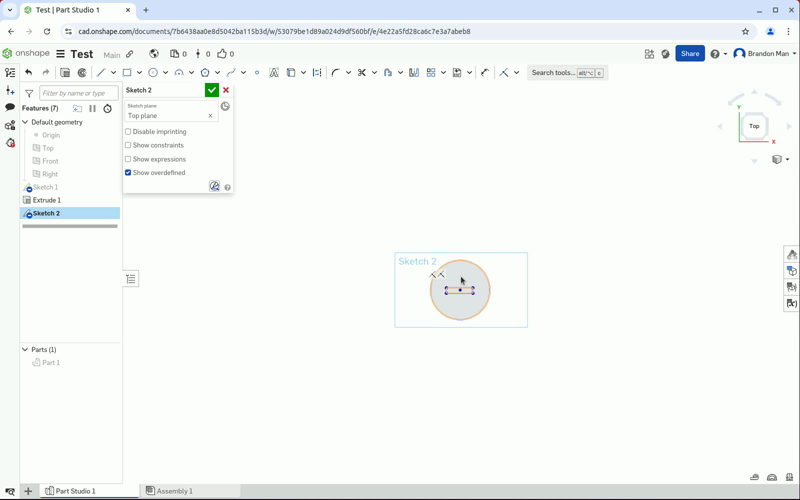
scroll(6)
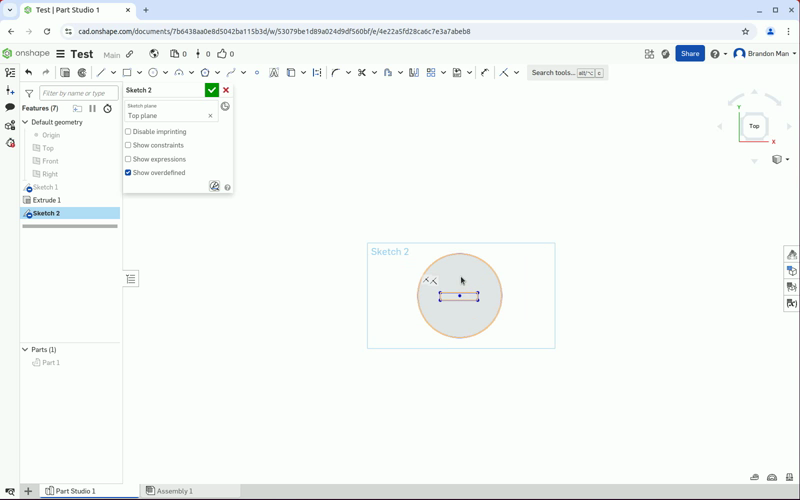
scroll(6)
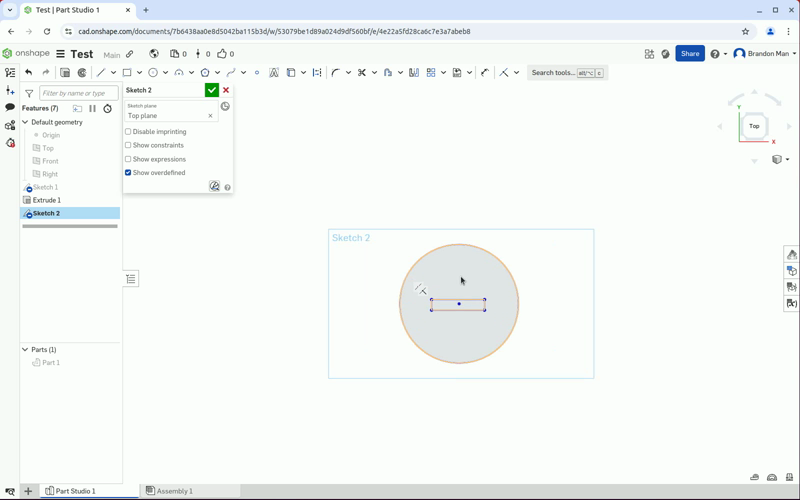
scroll(6)
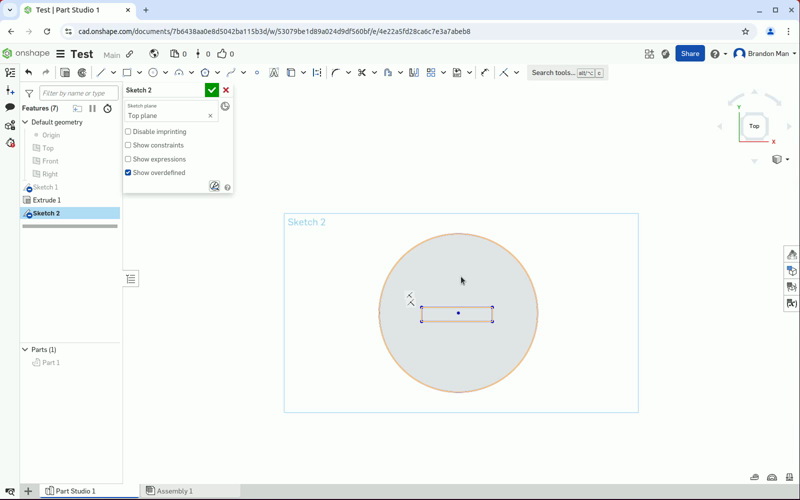
scroll(6)
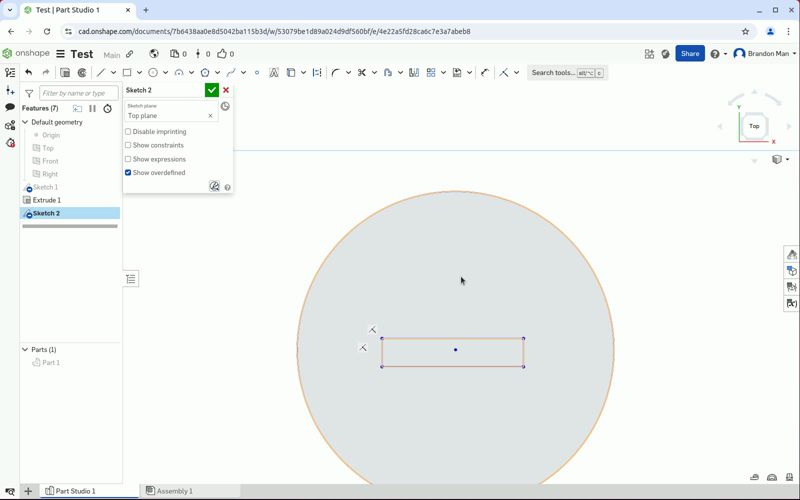
click(461, 276)
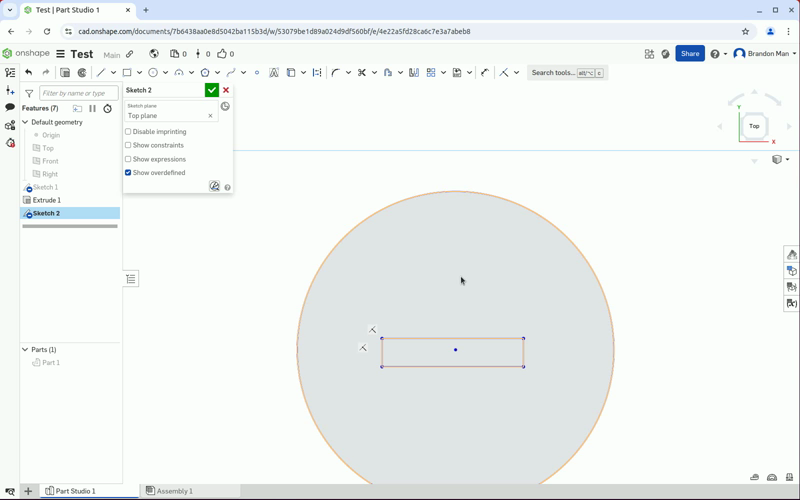
scroll(-6)
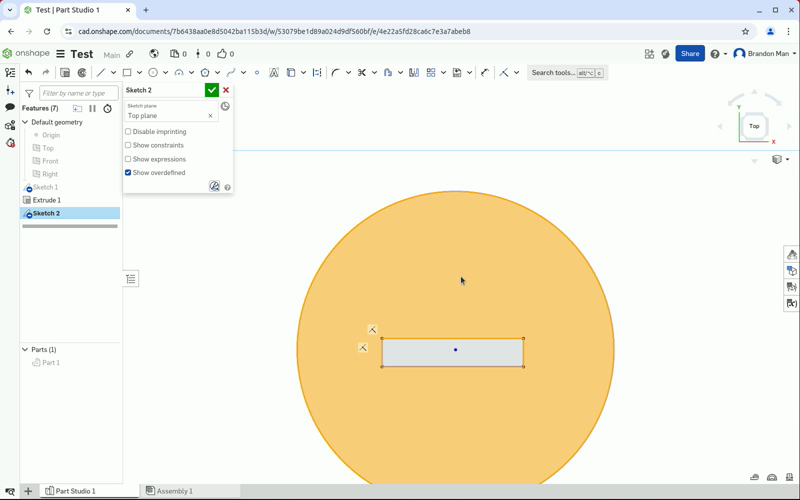
scroll(-6)
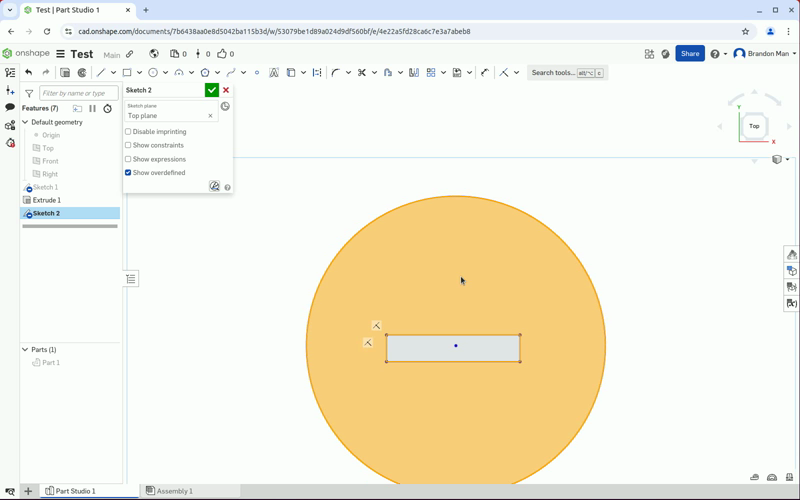
scroll(-6)
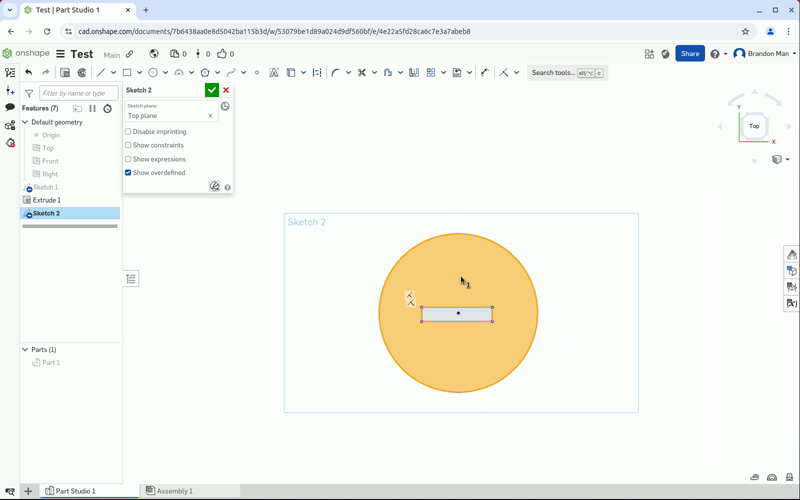
scroll(-6)
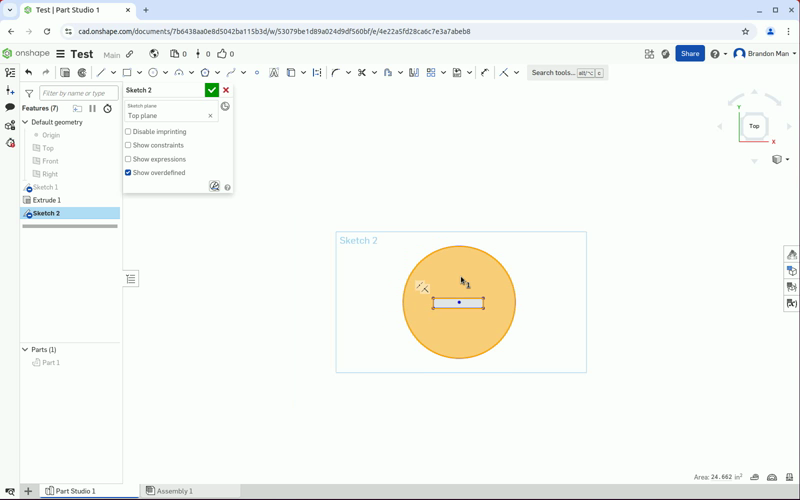
scroll(-6)
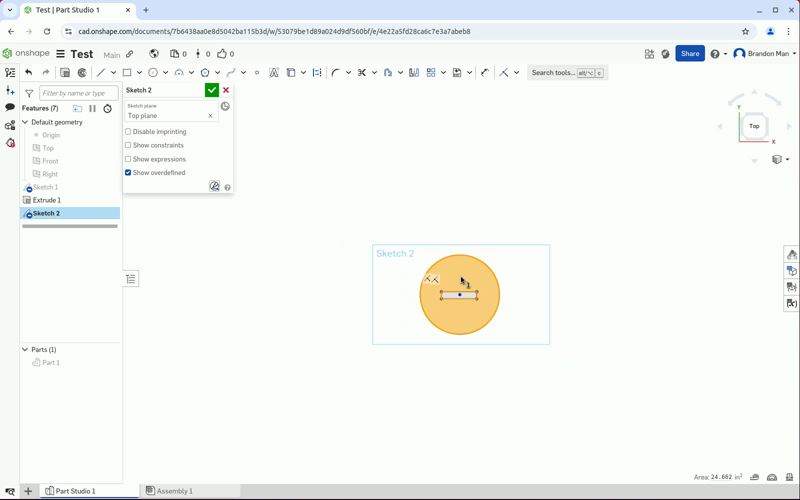
scroll(-6)
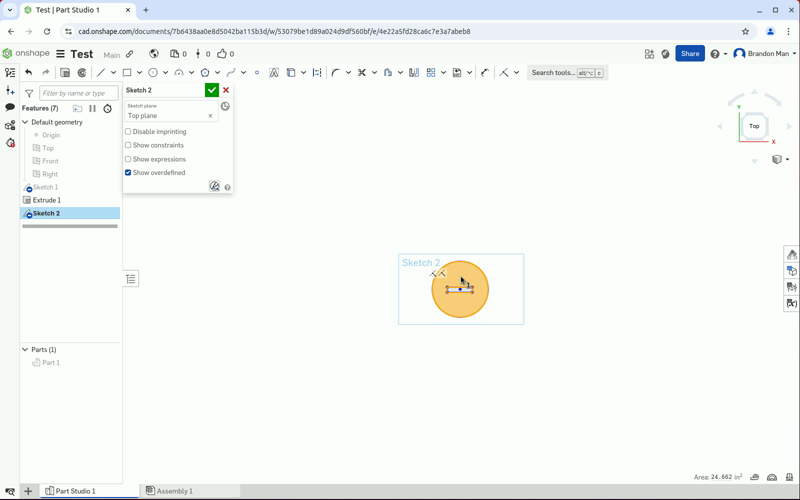
scroll(-6)
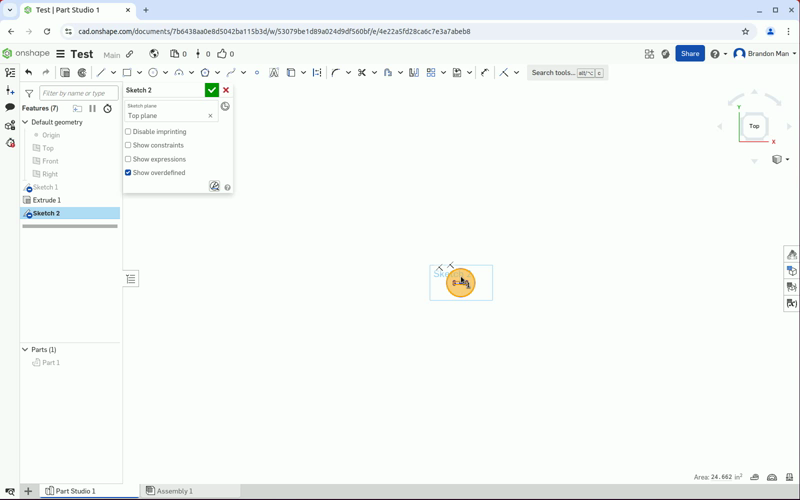
mouse_move(73, 352)
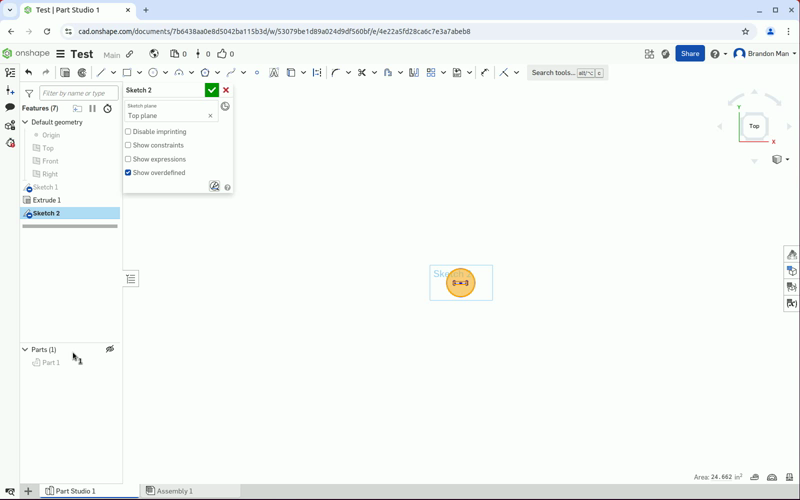
key(shift+y)
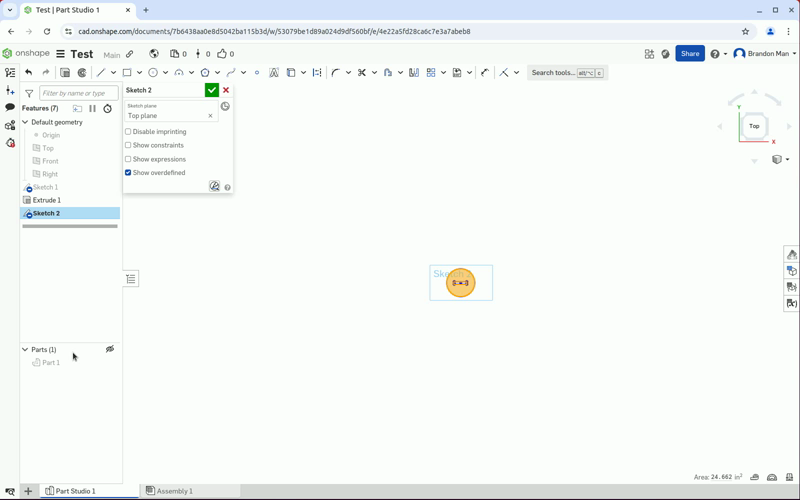
key(shift+e)
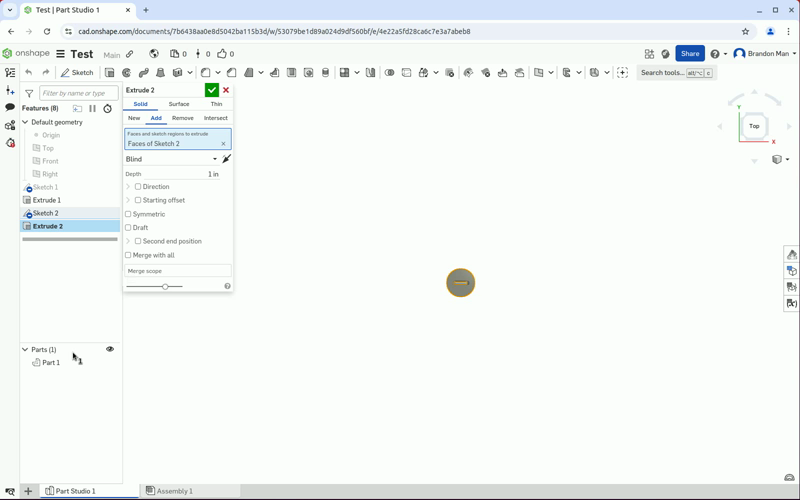
mouse_move(143, 106)
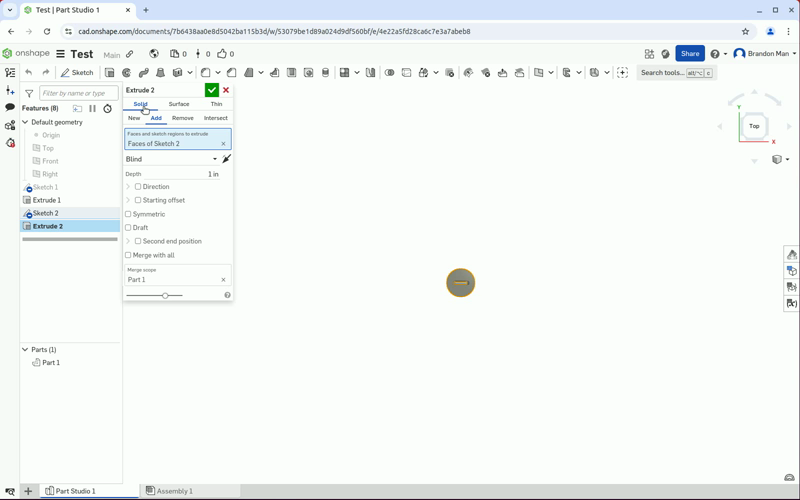
click(143, 106)
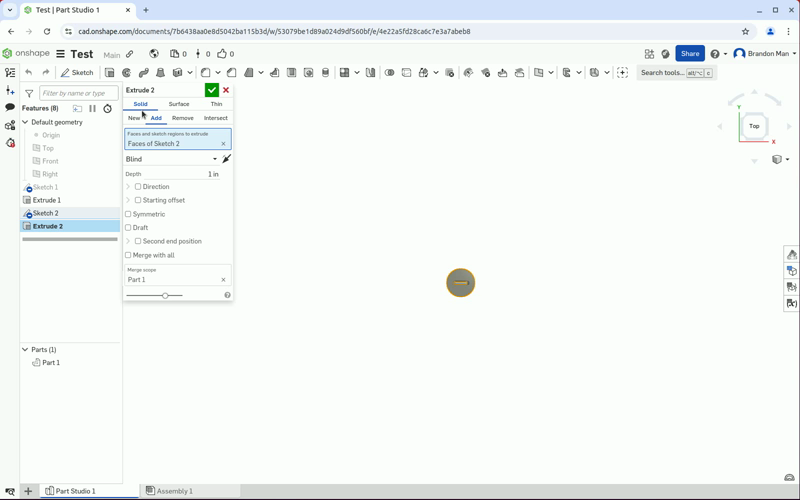
mouse_move(137, 120)
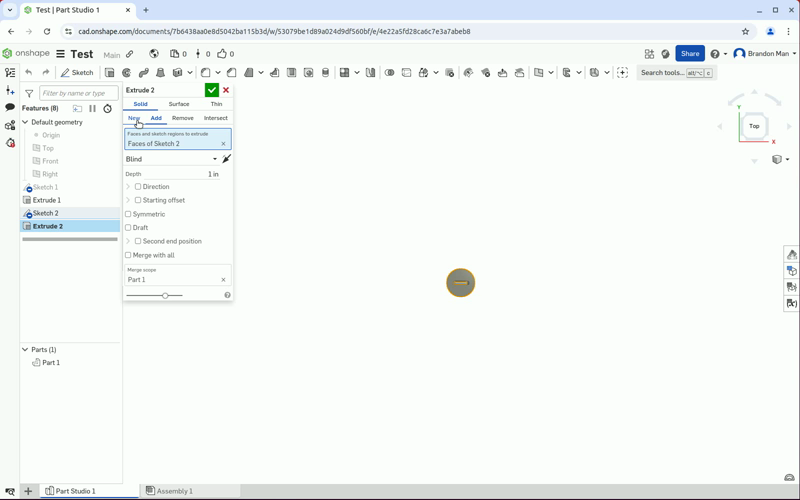
click(137, 120)
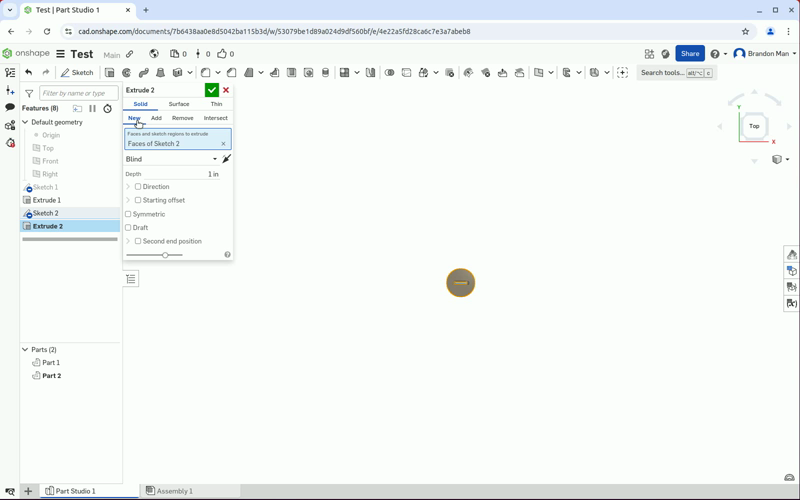
key(tab, 4)
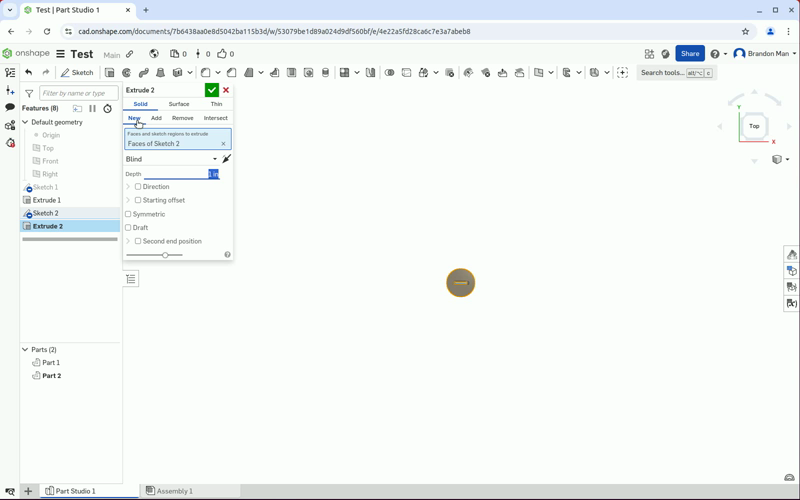
text(2.889)
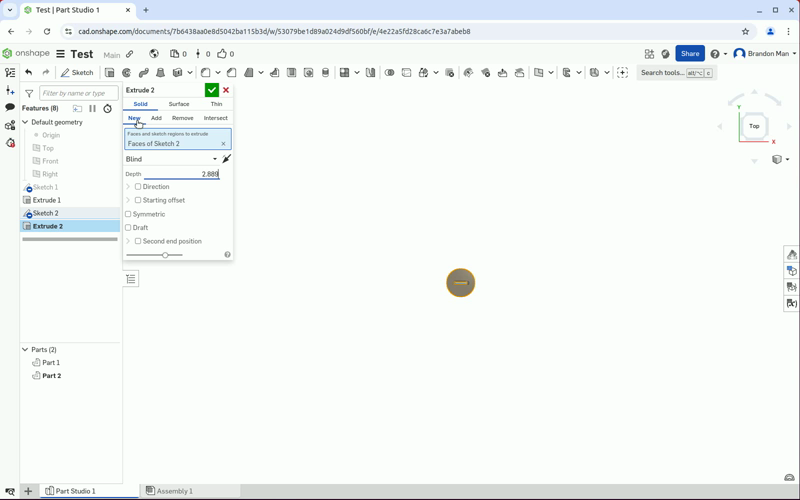
key(enter)
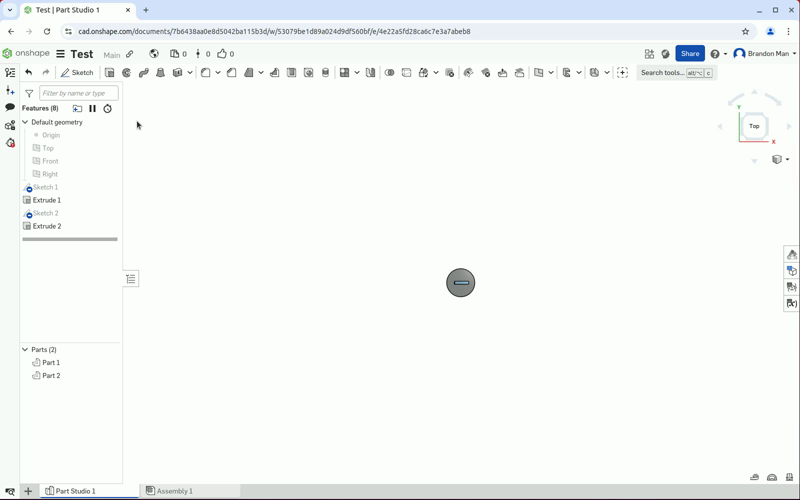
key(shift+h)
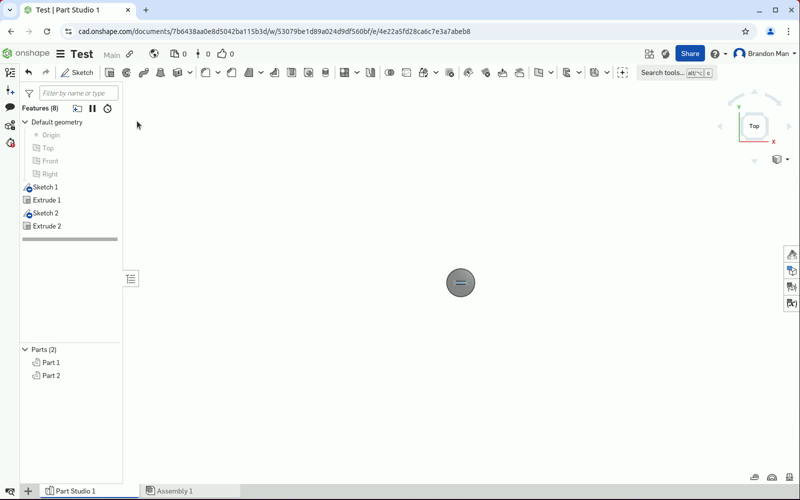
key(shift+h)
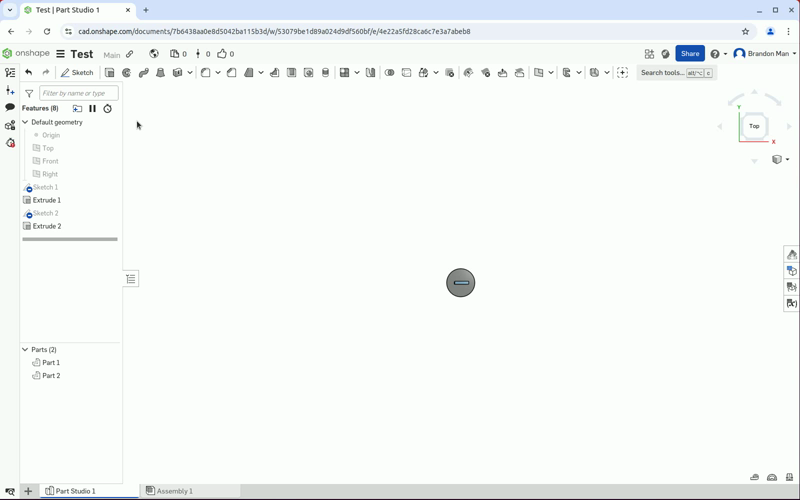
mouse_move(73, 189)
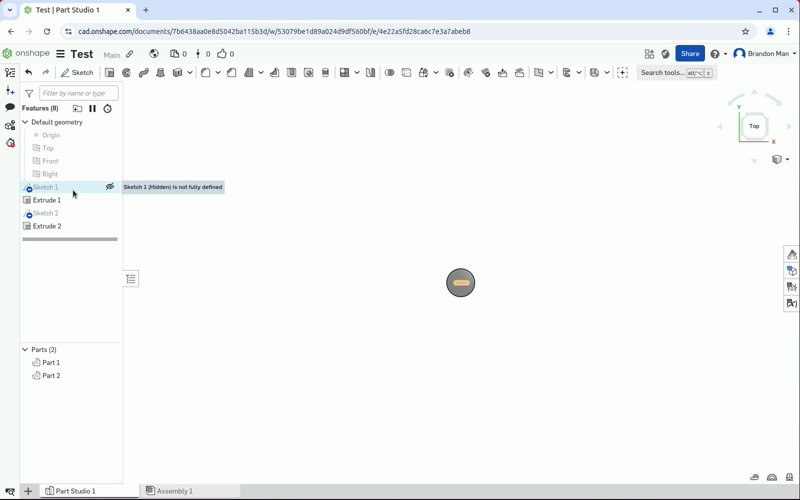
click(73, 189)
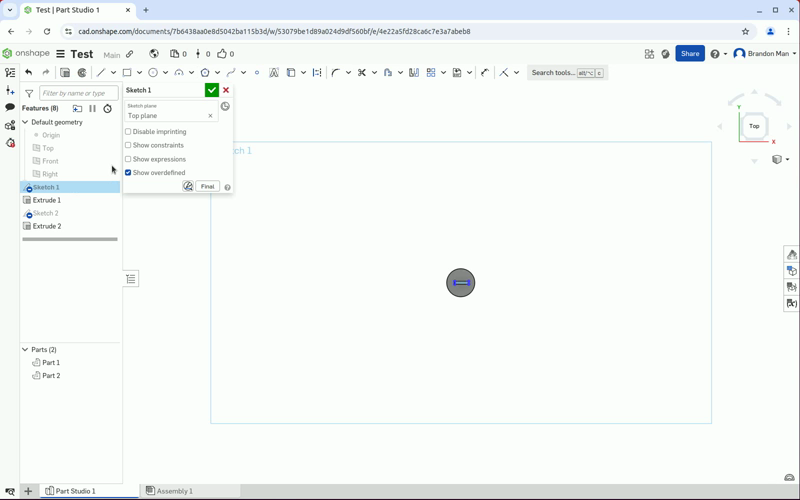
mouse_move(229, 92)
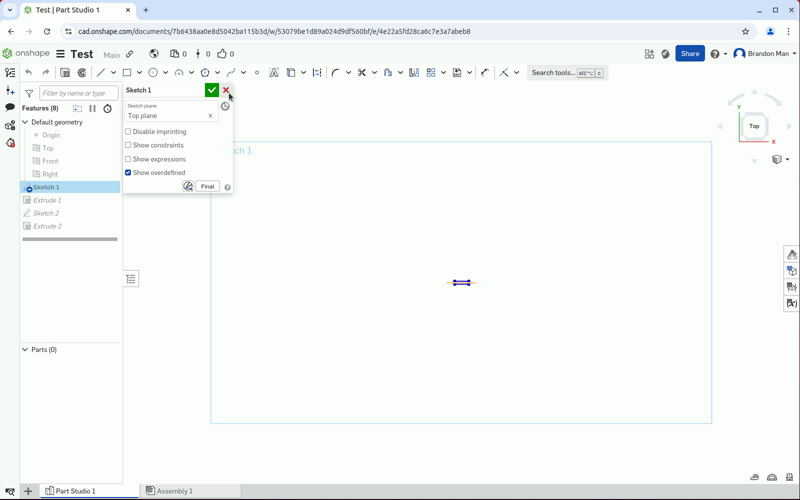
click(229, 92)
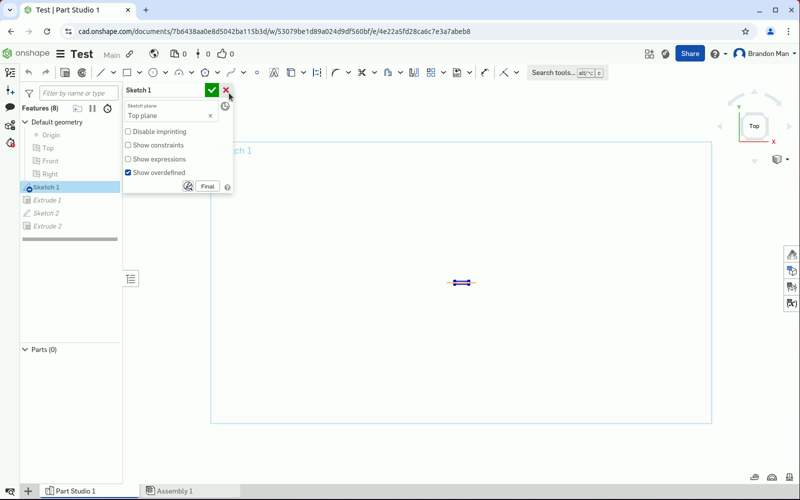
key(shift+s)
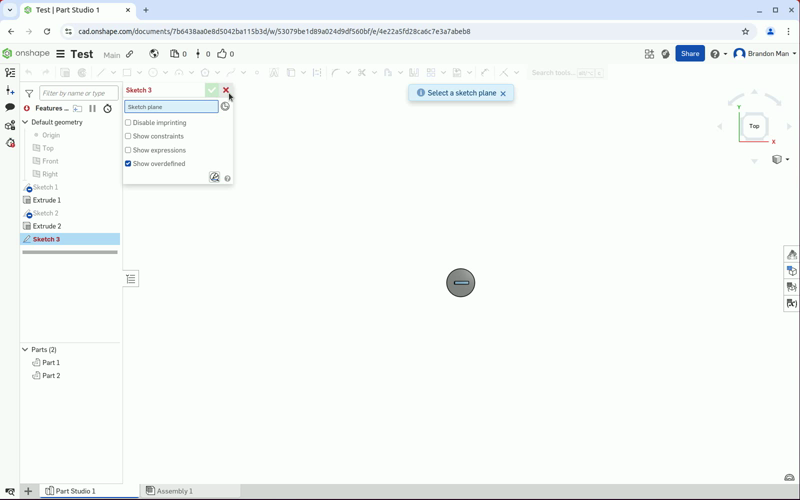
mouse_move(73, 150)
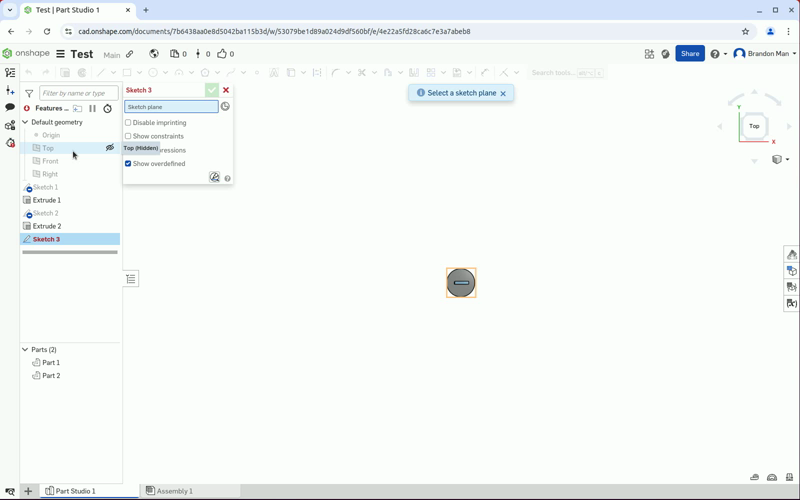
click(73, 150)
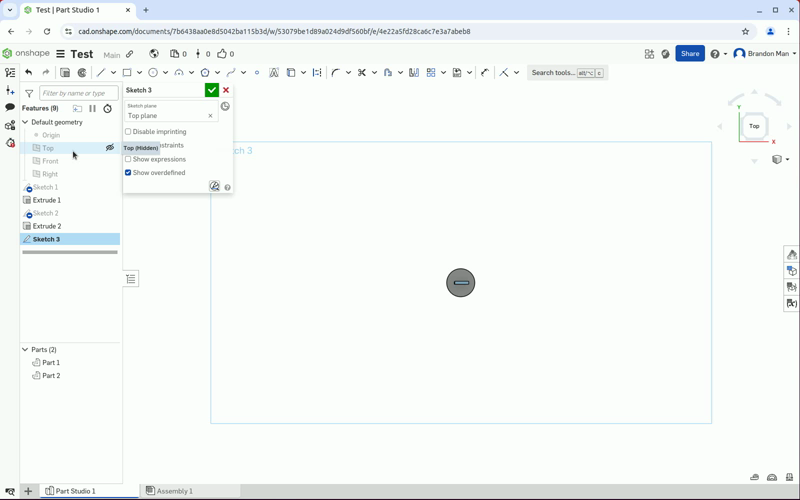
mouse_move(73, 352)
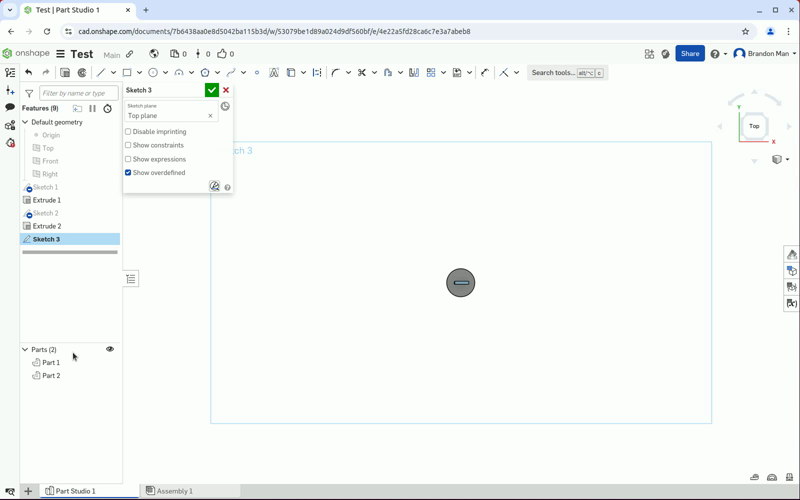
key(y)
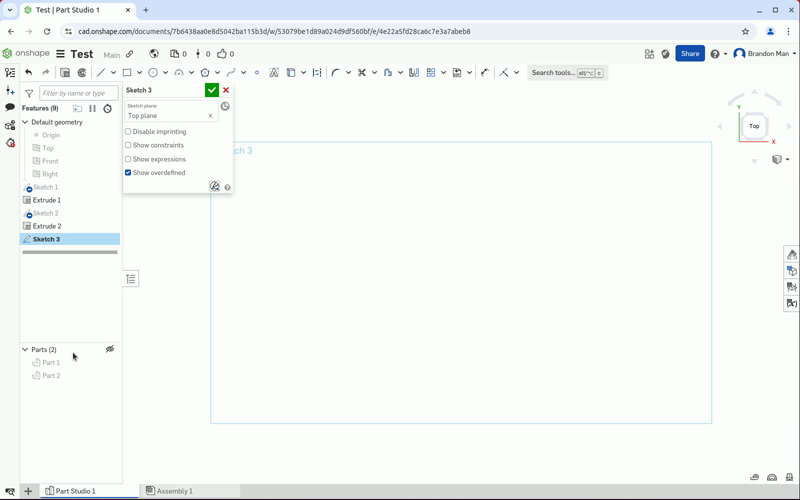
key(l)
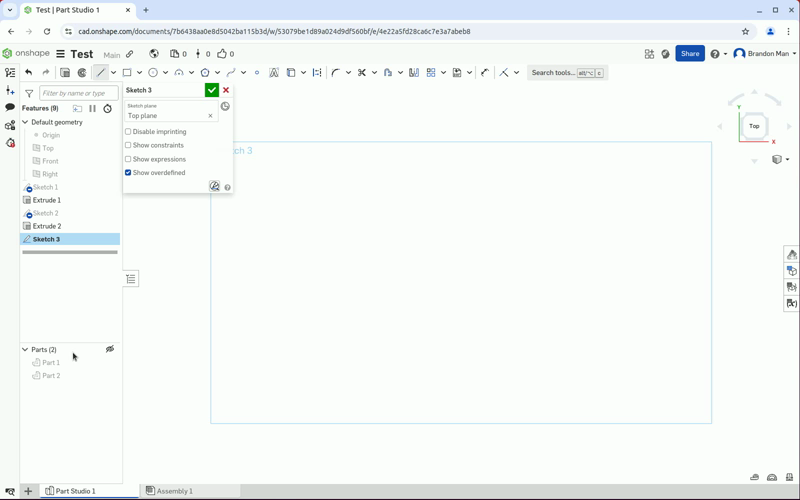
key_down(shift)
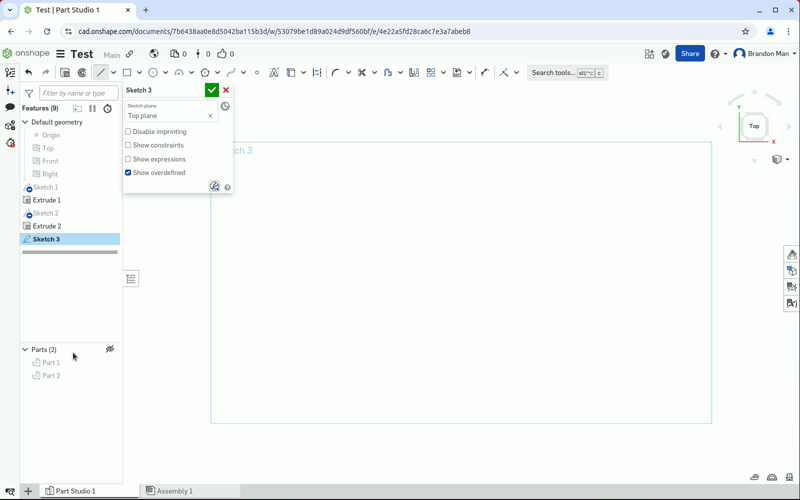
mouse_move(441, 285)
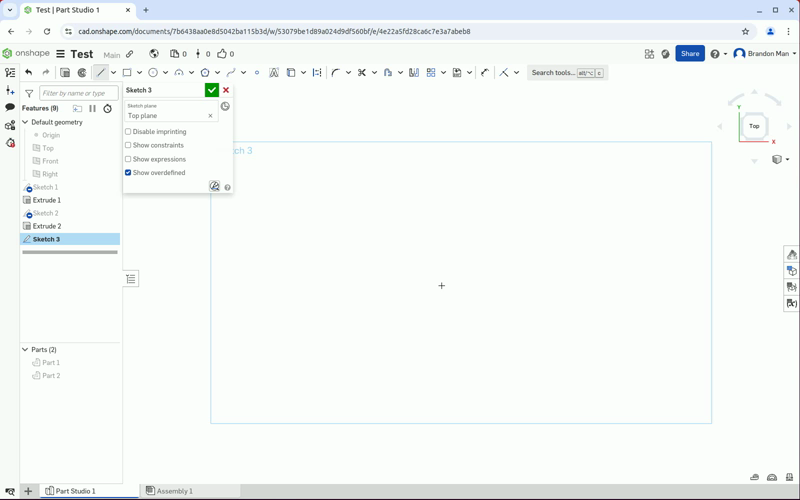
click(441, 285)
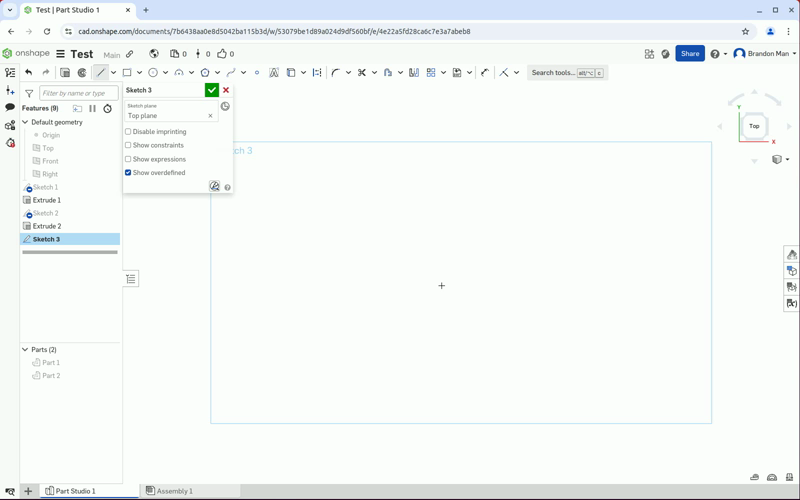
key_up(shift)
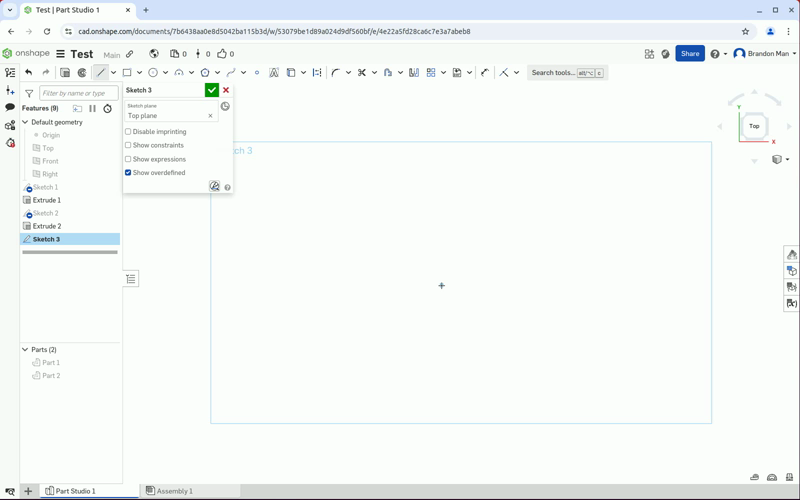
key_down(shift)
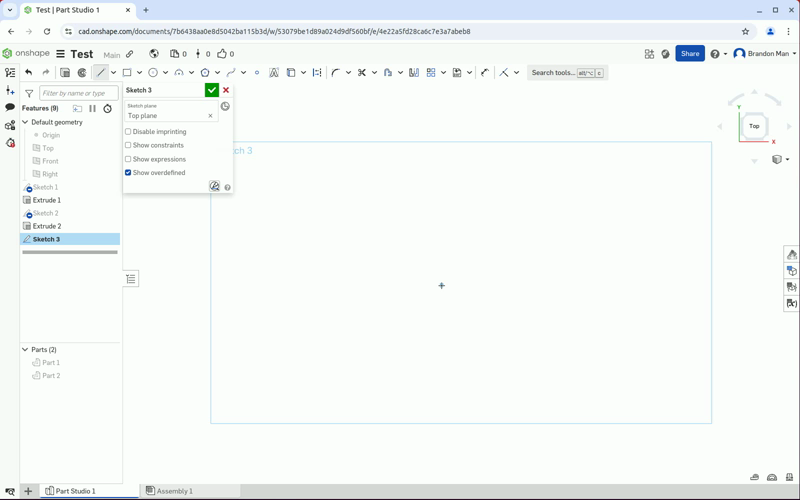
mouse_move(453, 388)
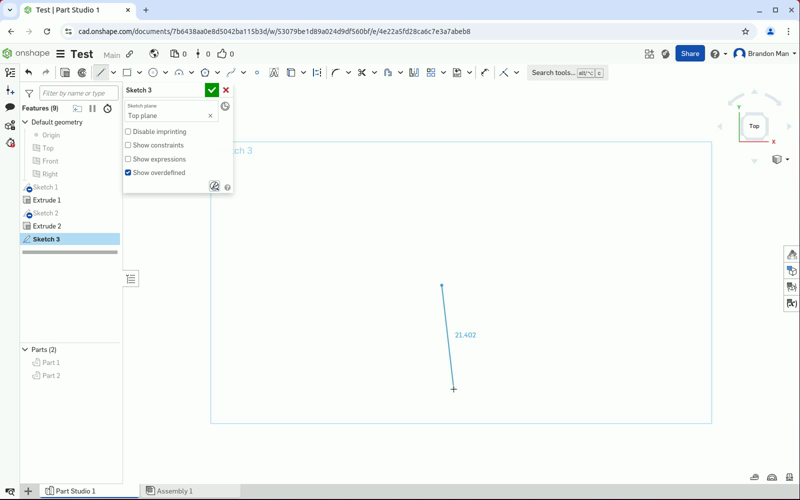
click(453, 388)
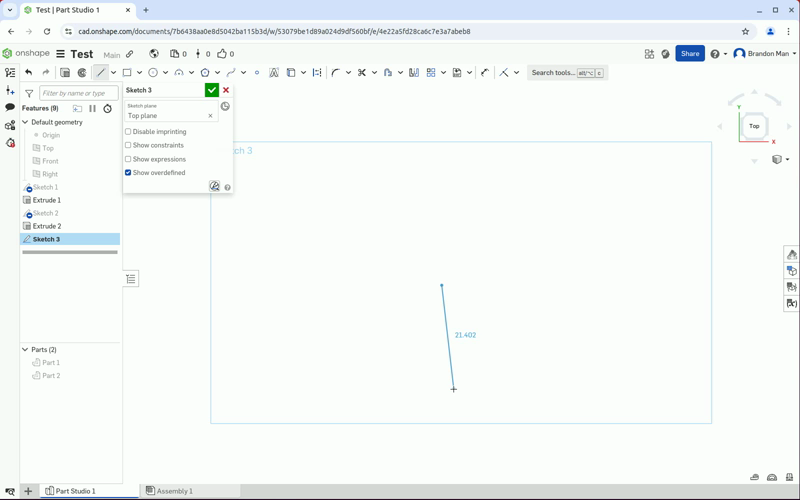
key_up(shift)
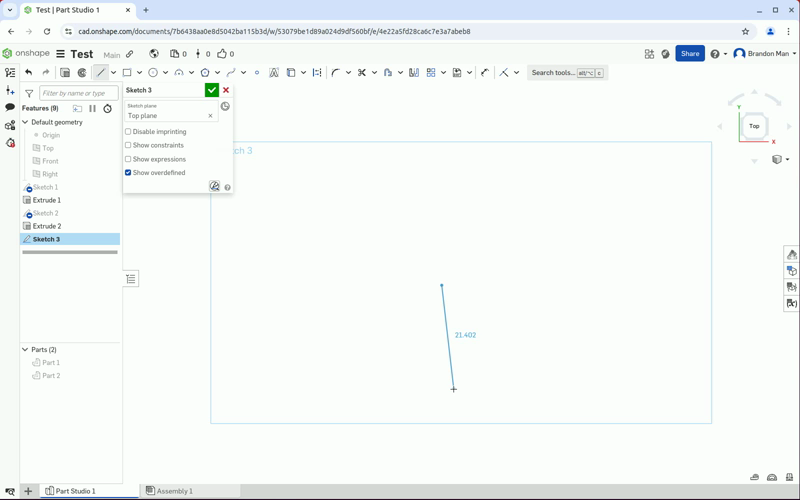
key(esc)
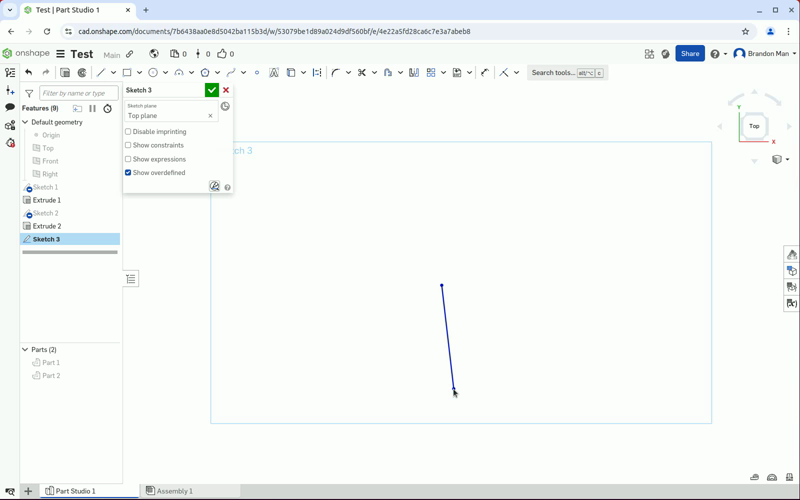
key(a)
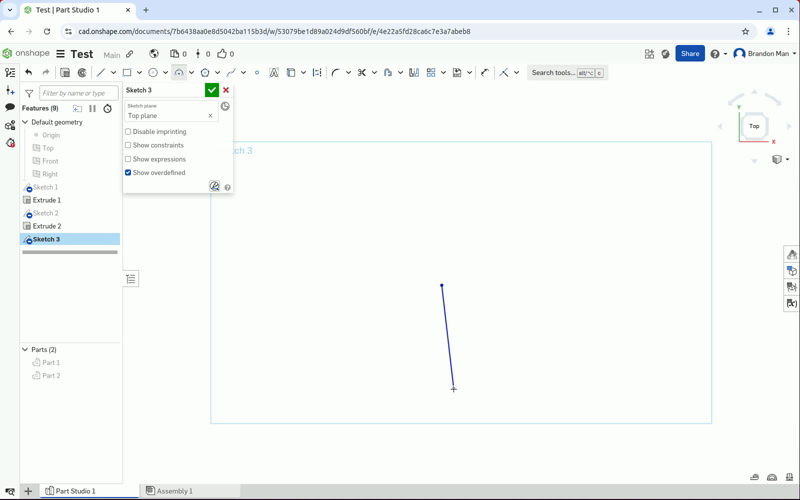
mouse_move(453, 388)
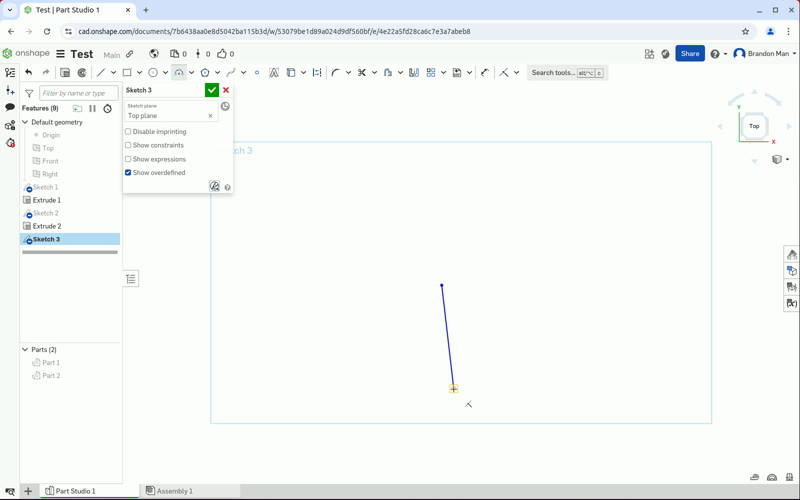
click(453, 388)
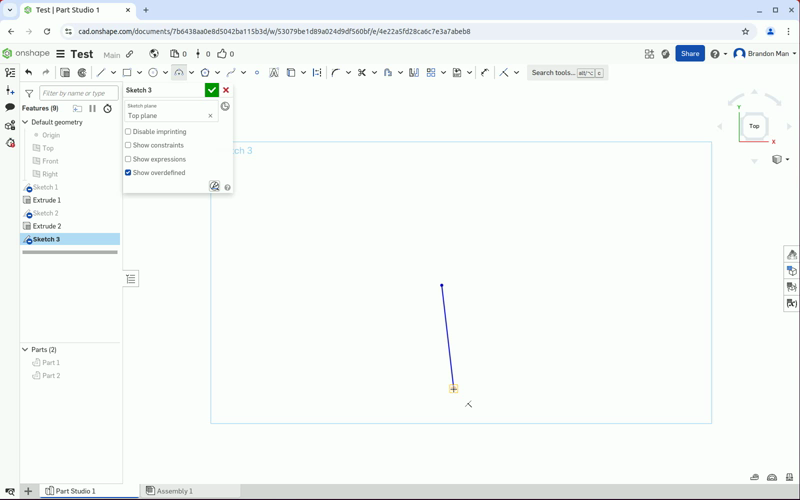
key_down(shift)
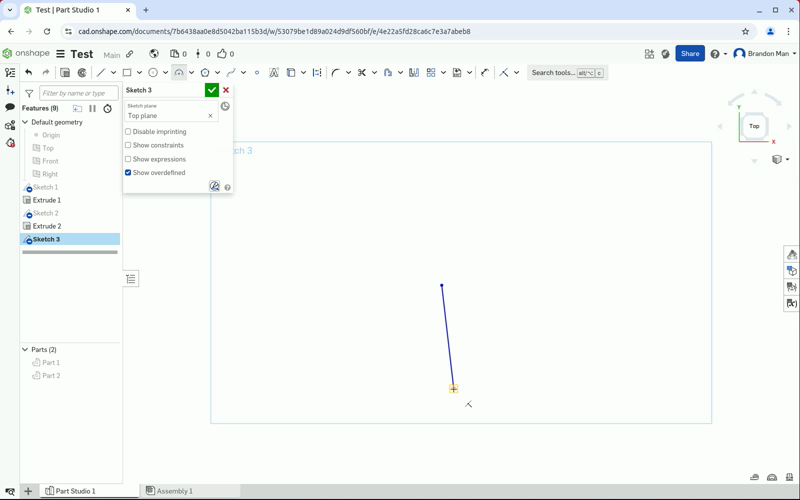
mouse_move(467, 388)
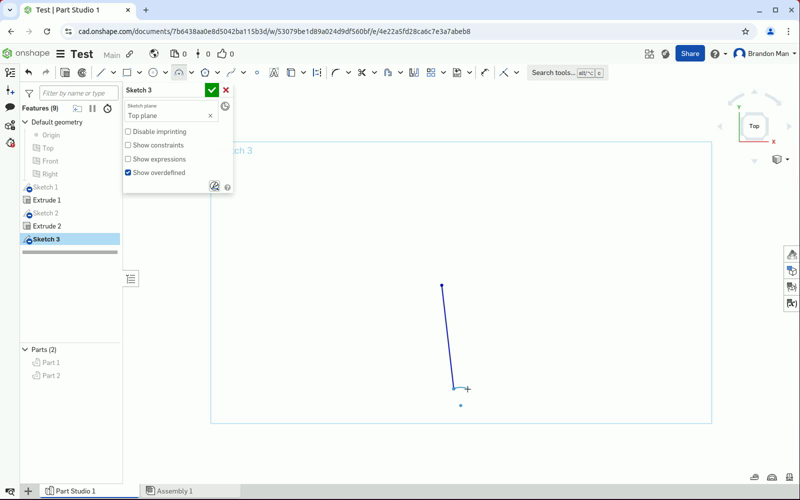
click(467, 388)
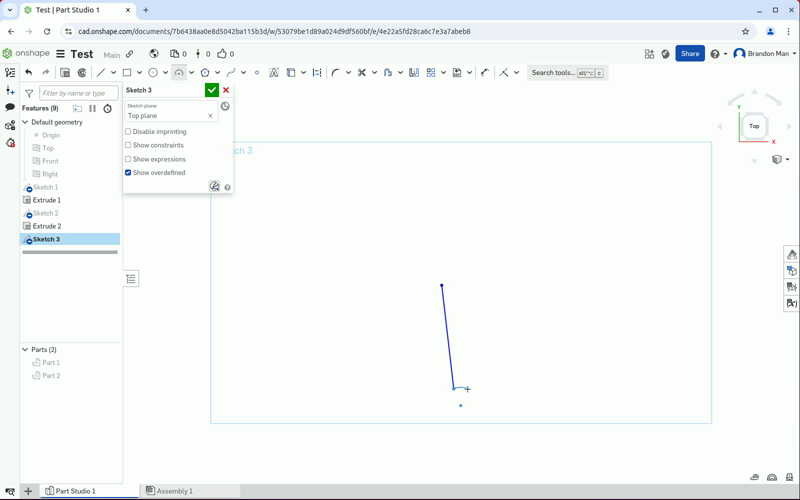
mouse_move(461, 380)
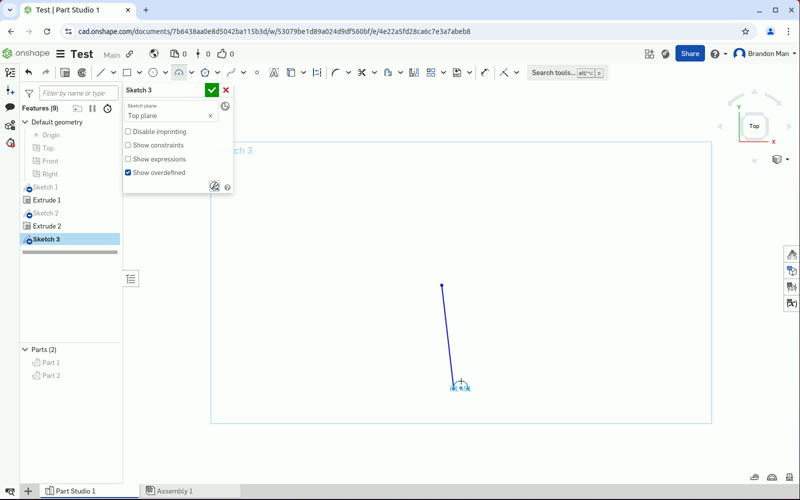
click(461, 380)
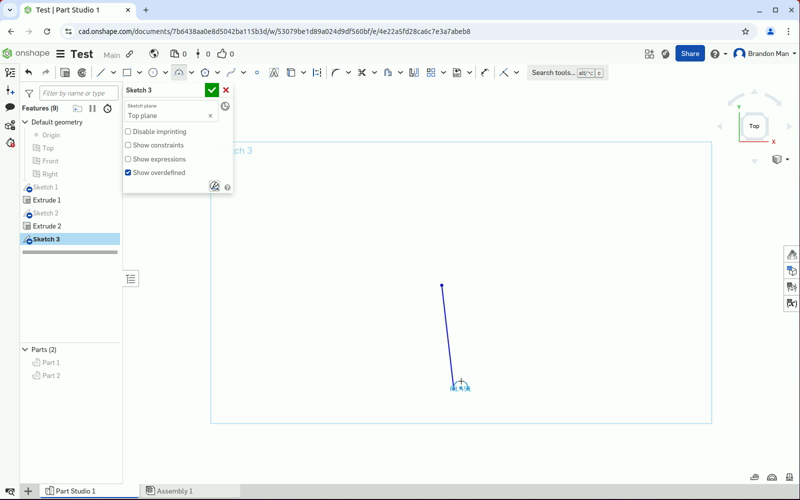
key_up(shift)
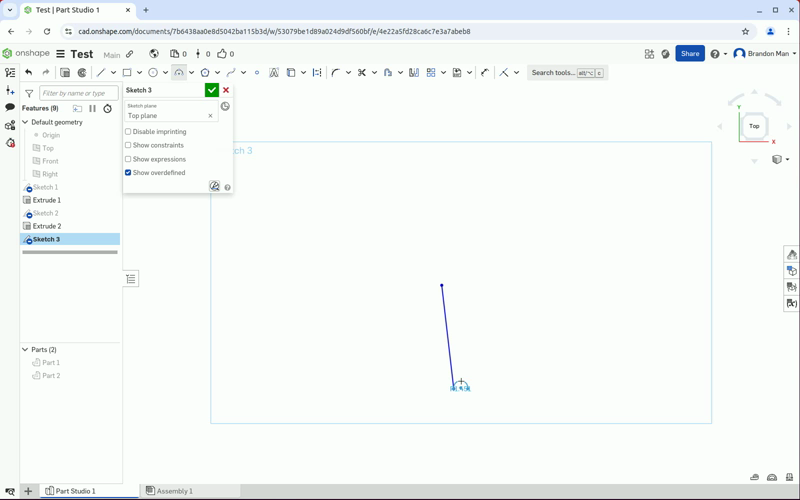
key(esc)
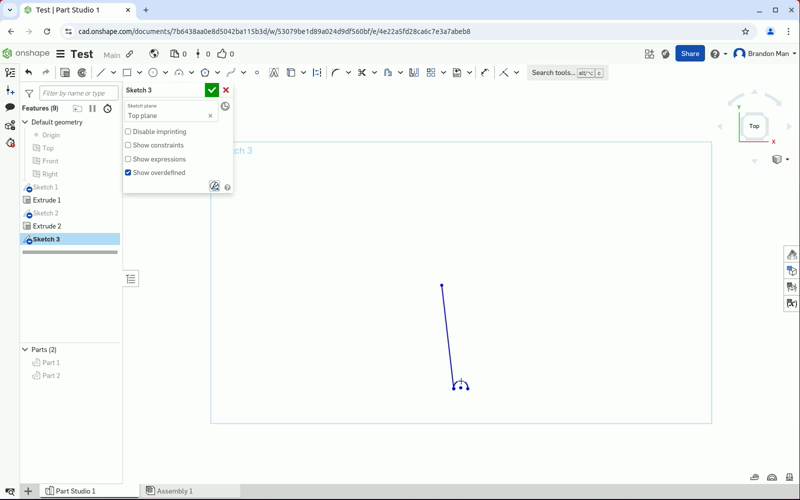
key(l)
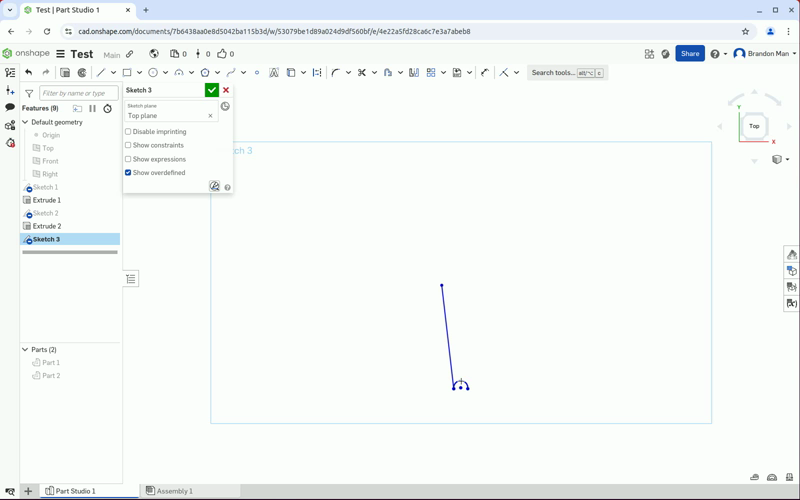
mouse_move(467, 388)
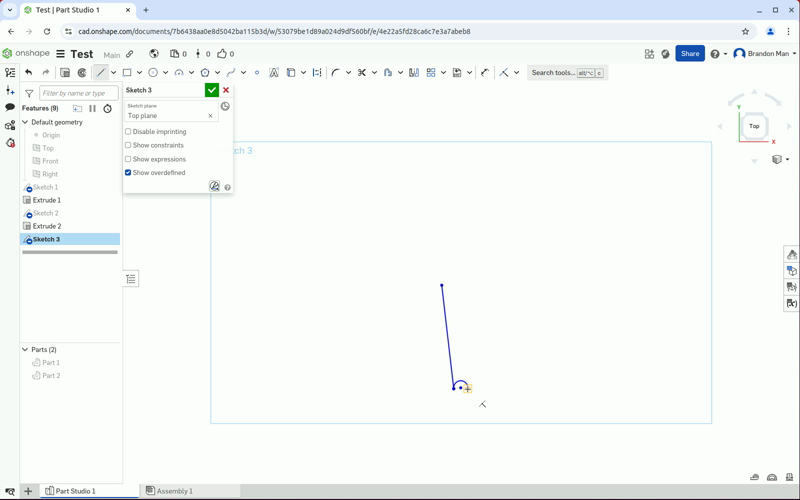
click(467, 388)
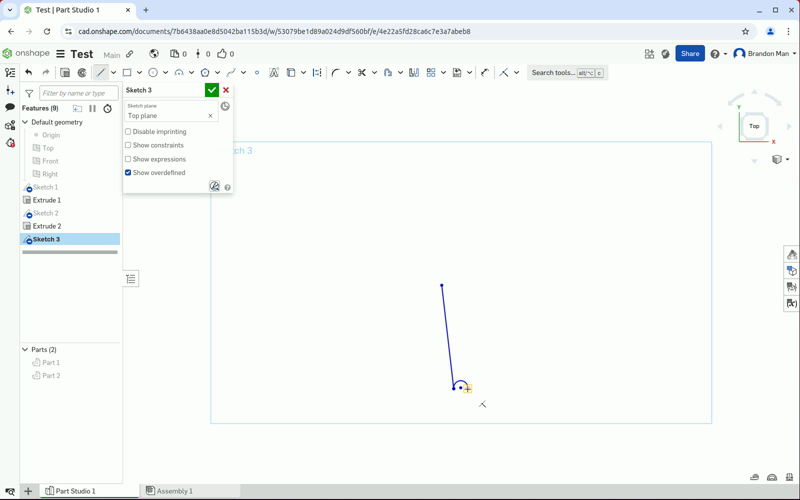
key_down(shift)
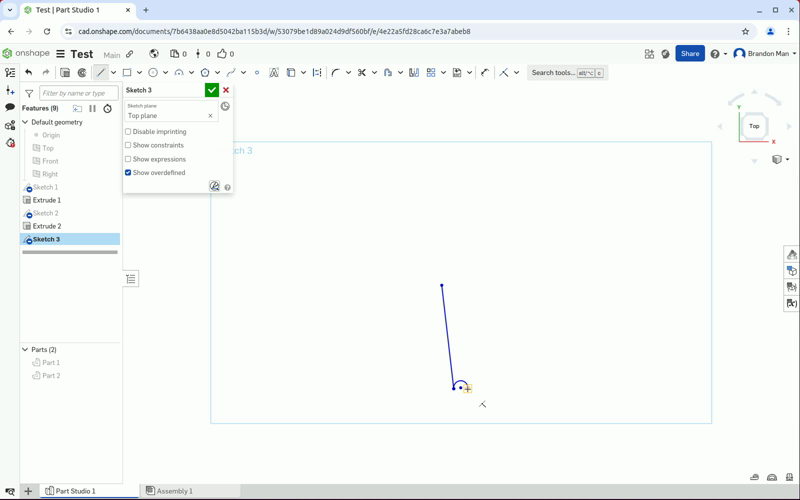
mouse_move(480, 285)
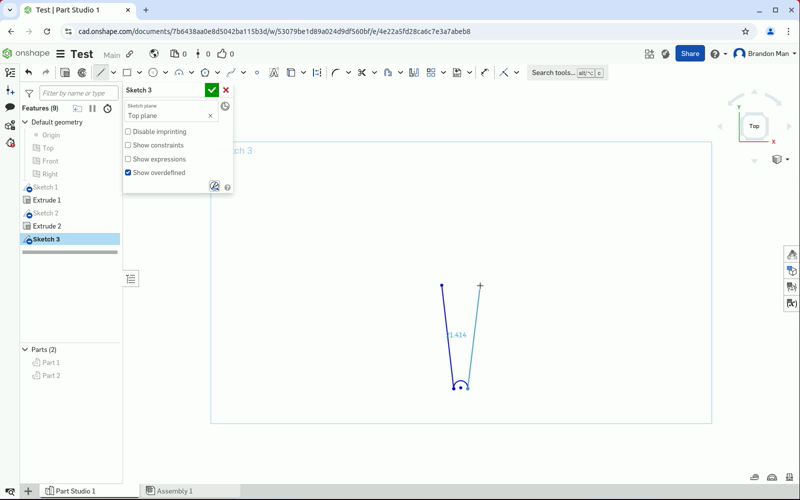
click(480, 285)
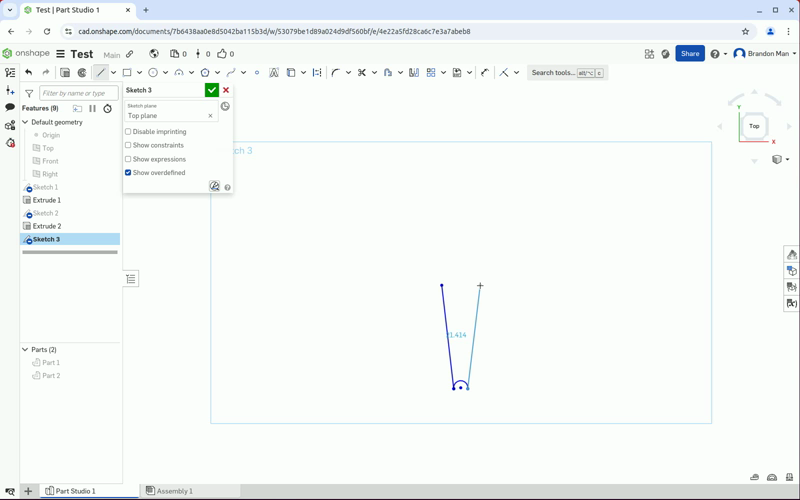
key_up(shift)
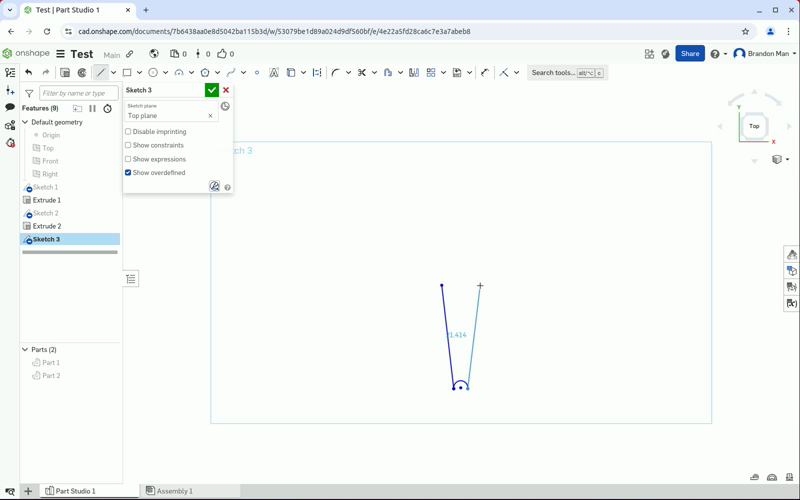
key(esc)
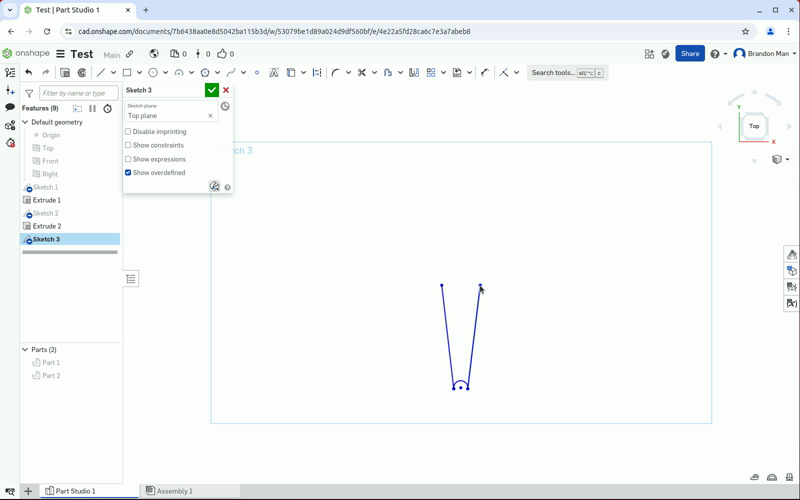
key(a)
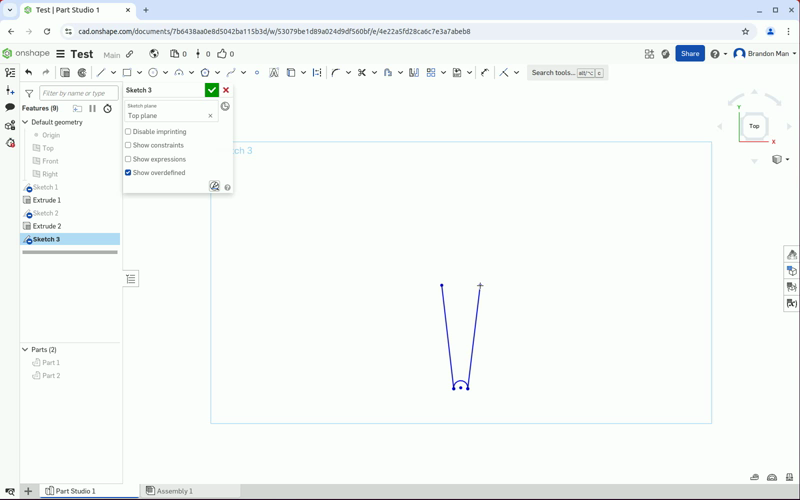
mouse_move(480, 285)
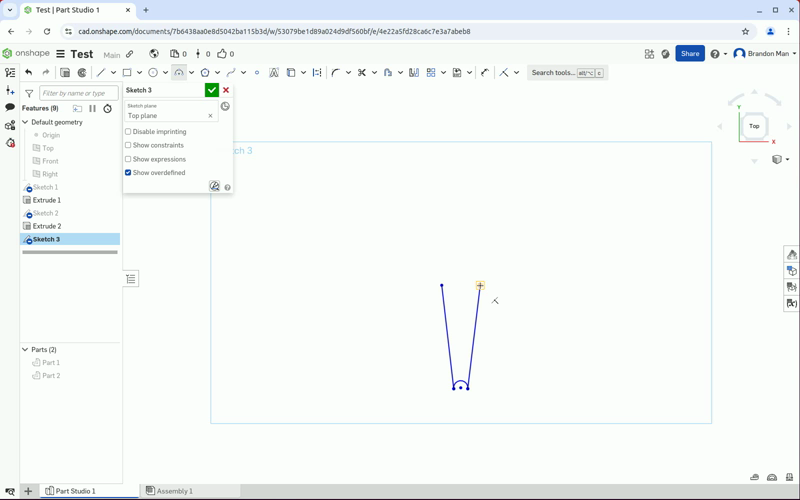
click(480, 285)
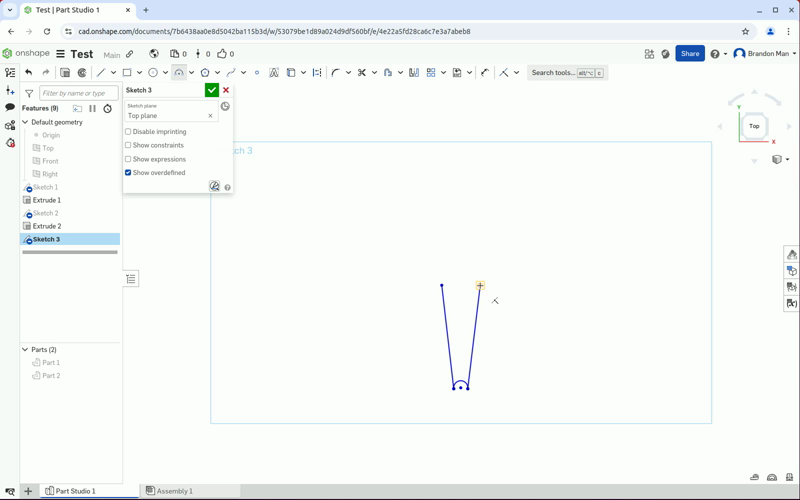
mouse_move(441, 285)
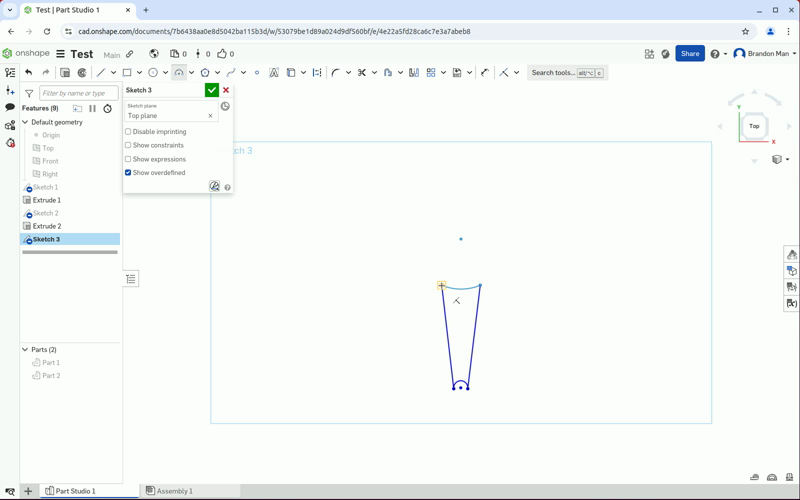
click(441, 285)
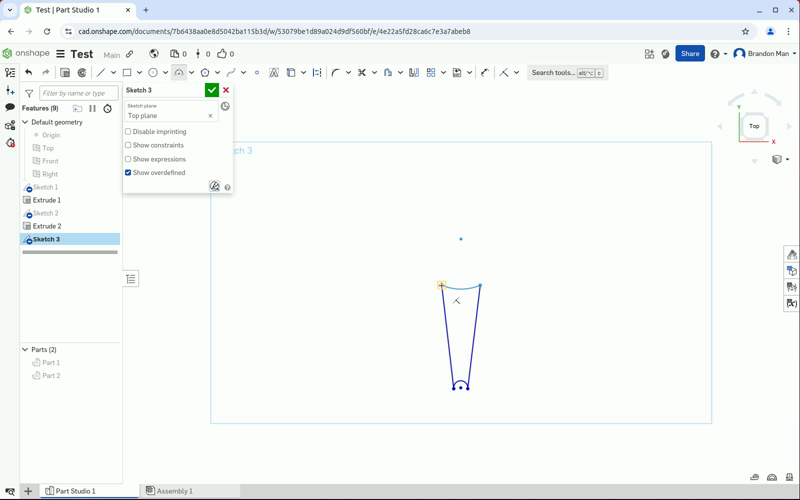
key_down(shift)
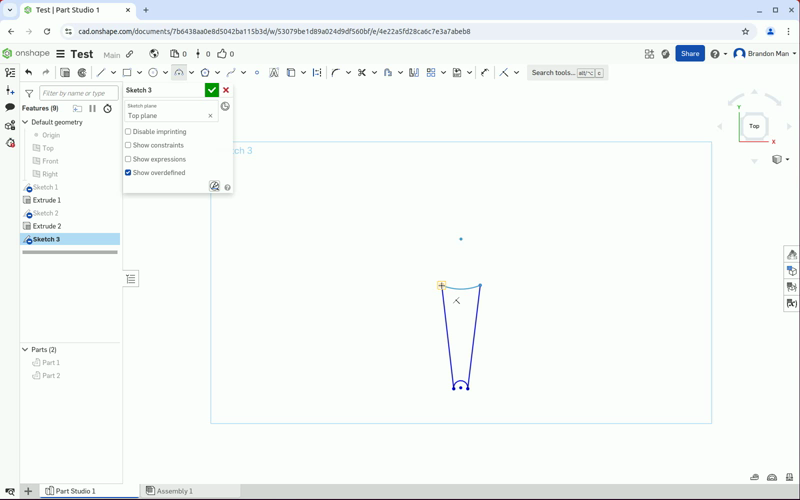
mouse_move(461, 302)
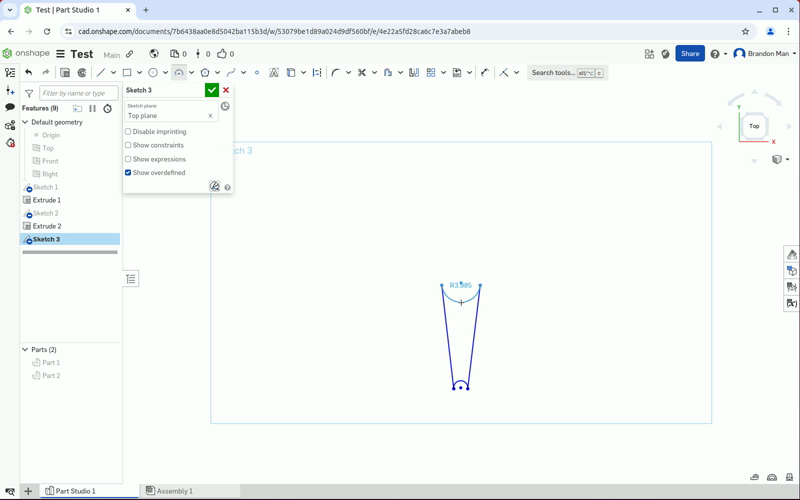
click(461, 302)
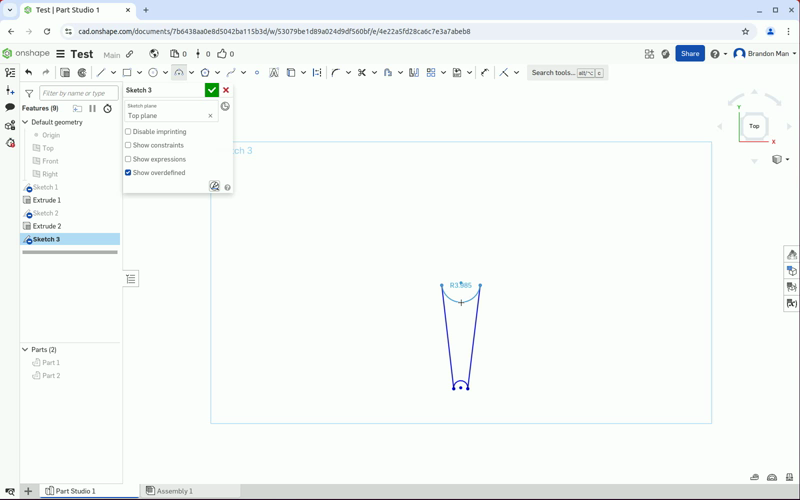
key_up(shift)
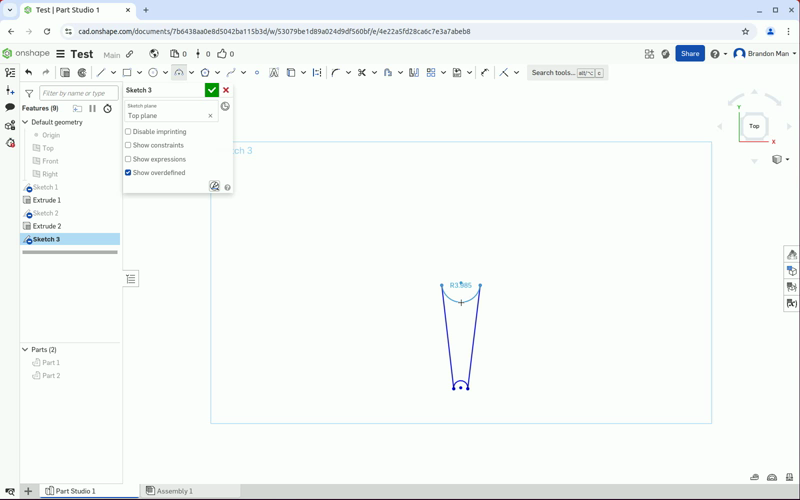
key(esc)
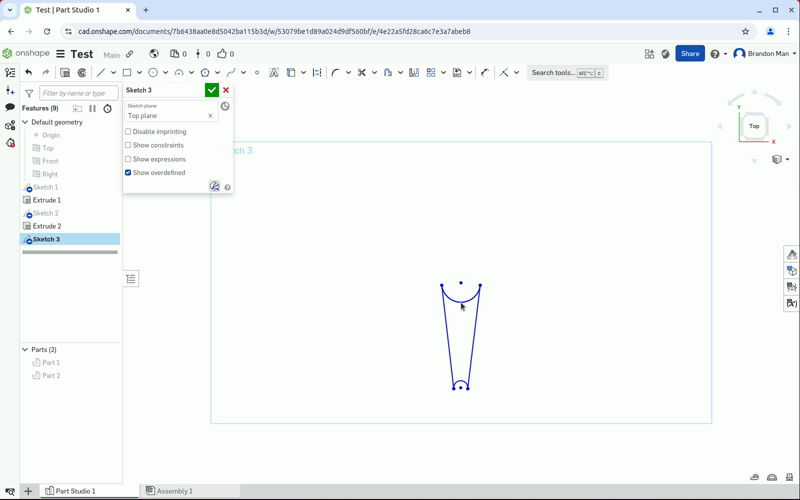
mouse_move(454, 352)
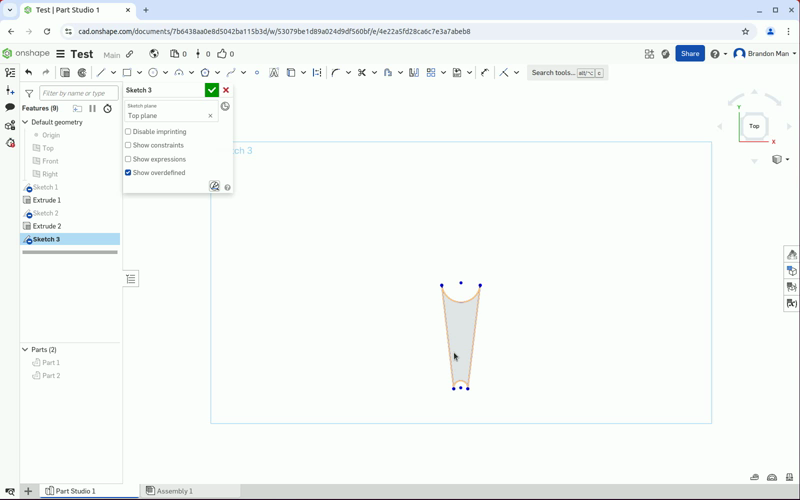
click(454, 352)
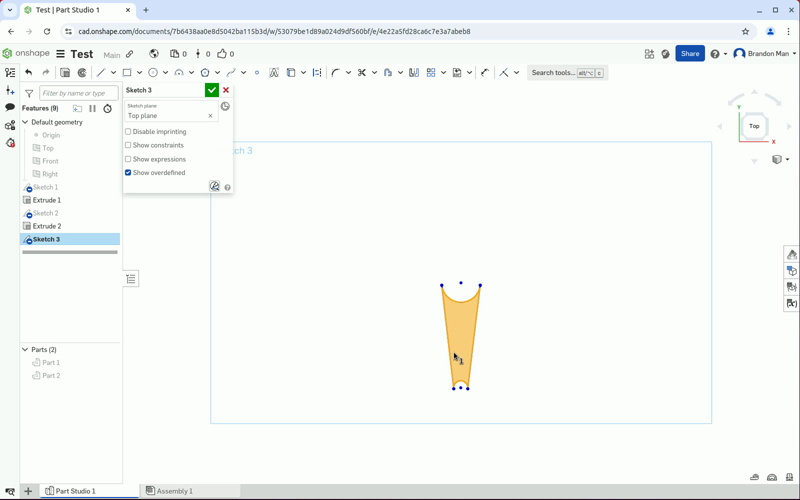
mouse_move(73, 352)
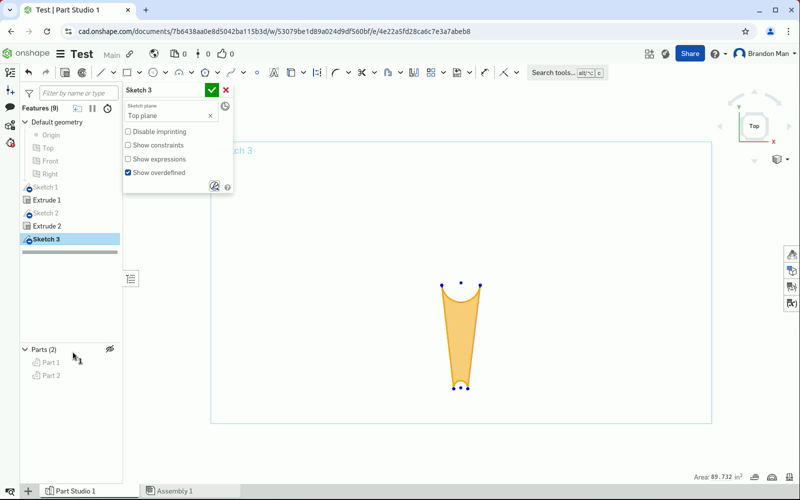
key(shift+y)
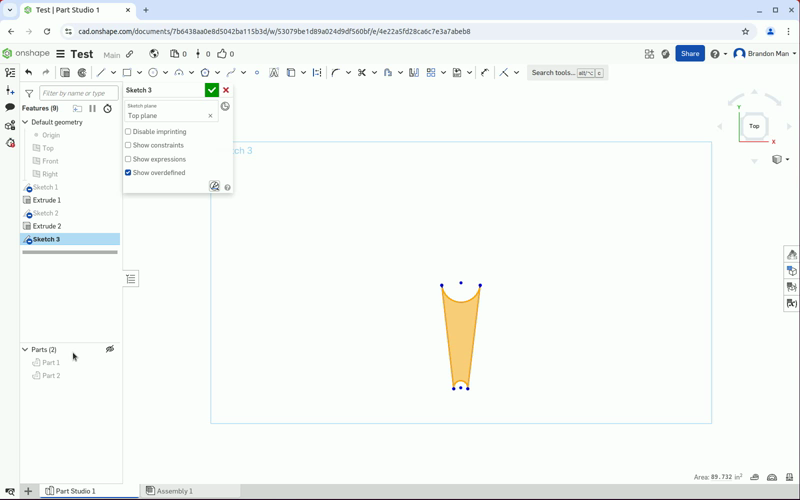
key(shift+e)
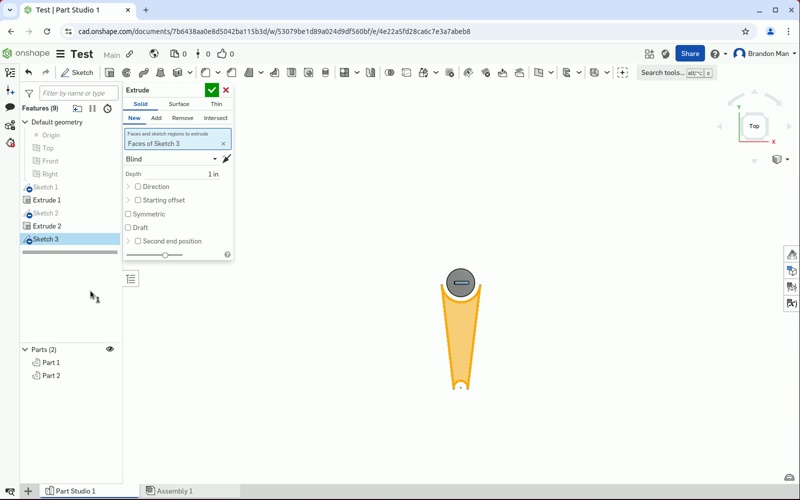
mouse_move(143, 106)
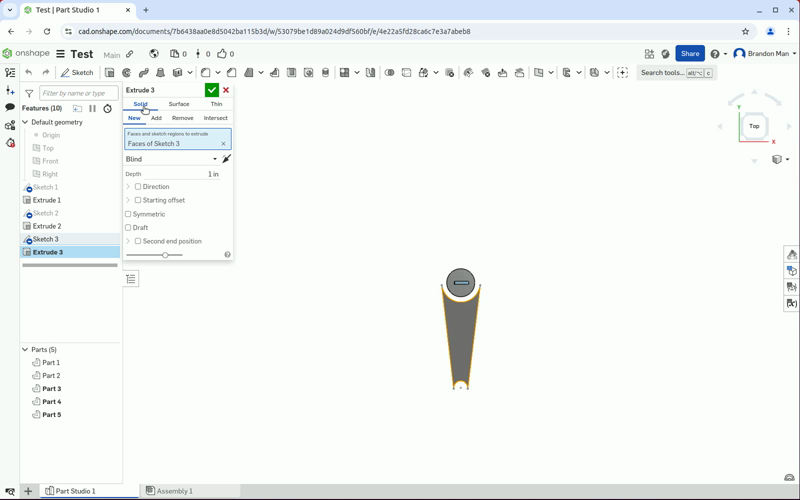
click(143, 106)
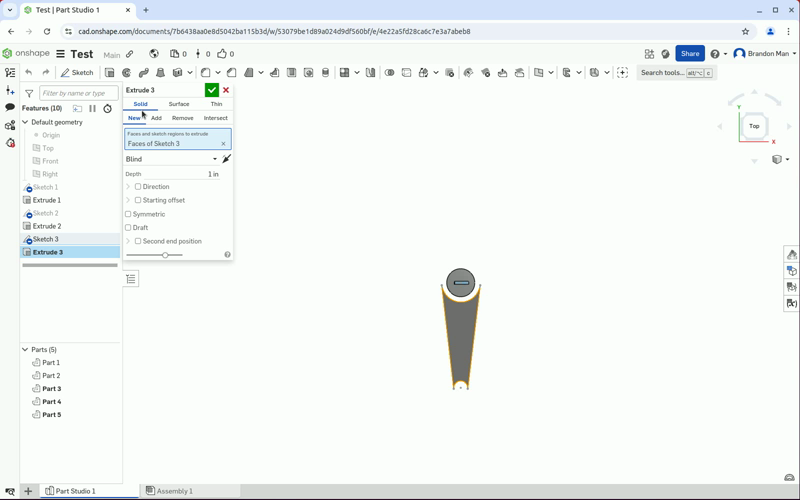
mouse_move(137, 120)
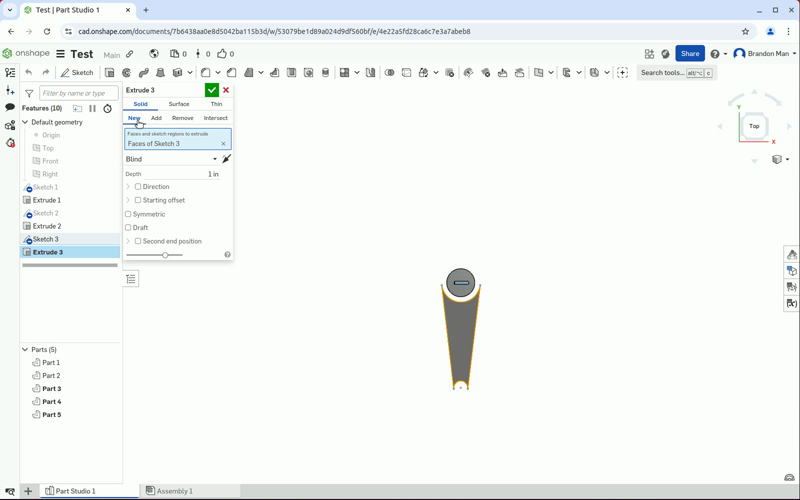
click(137, 120)
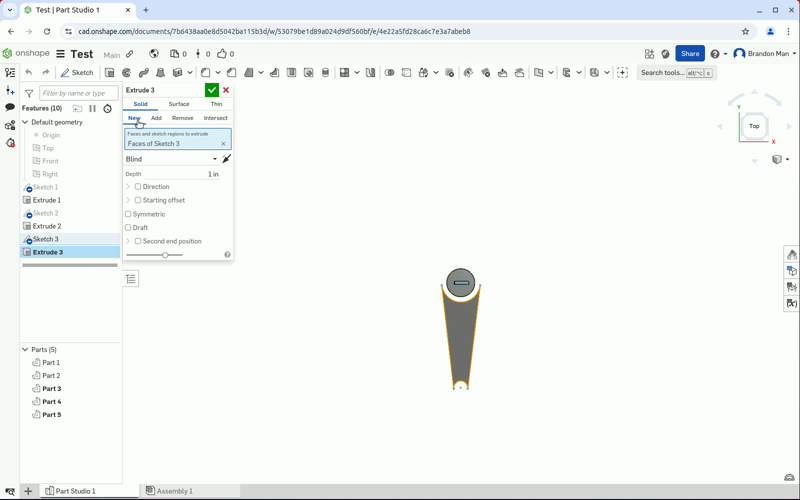
key(tab, 4)
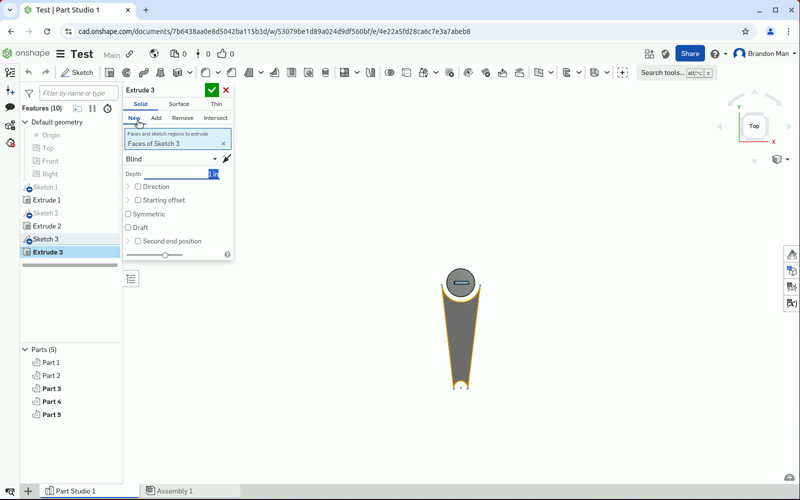
text(-1.204)
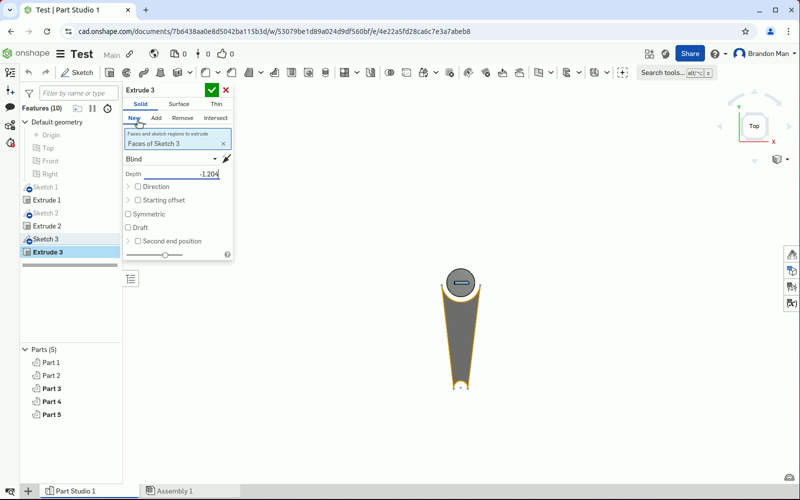
key(enter)
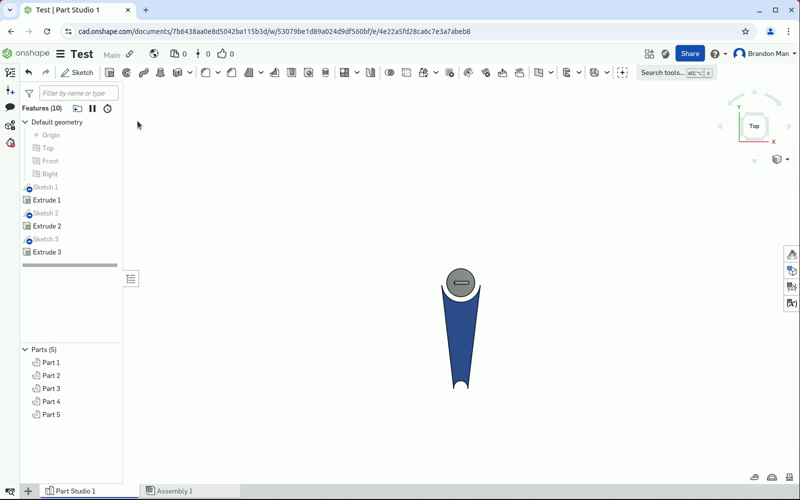
key(shift+h)
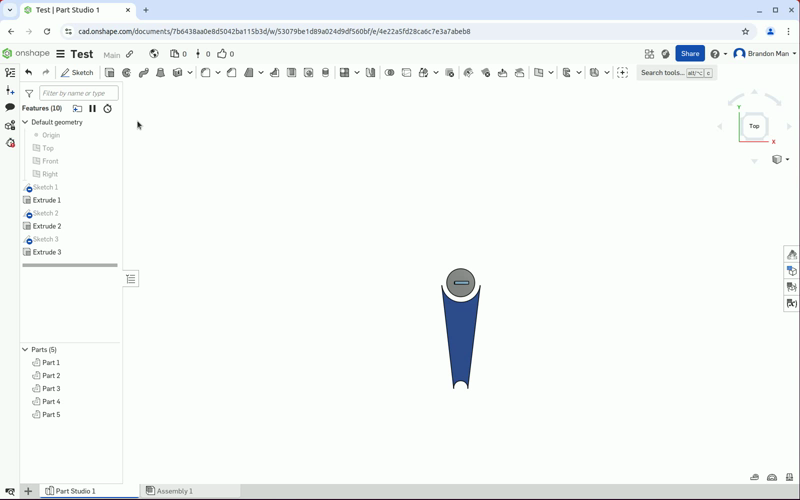
key(shift+h)
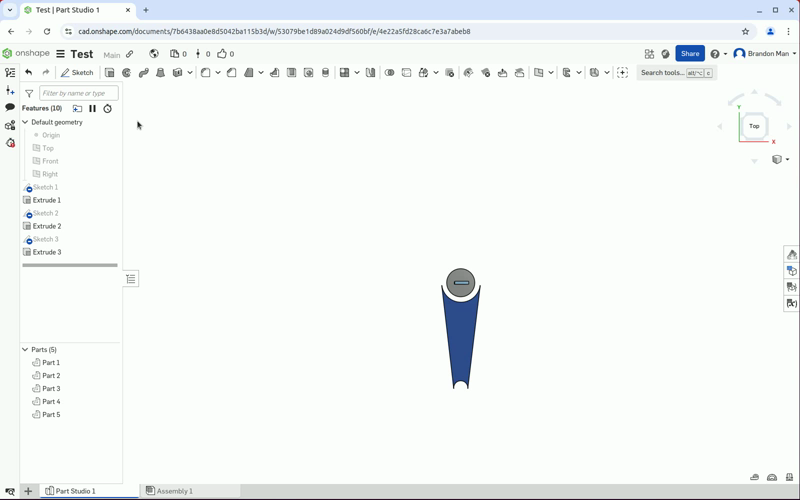
mouse_move(73, 189)
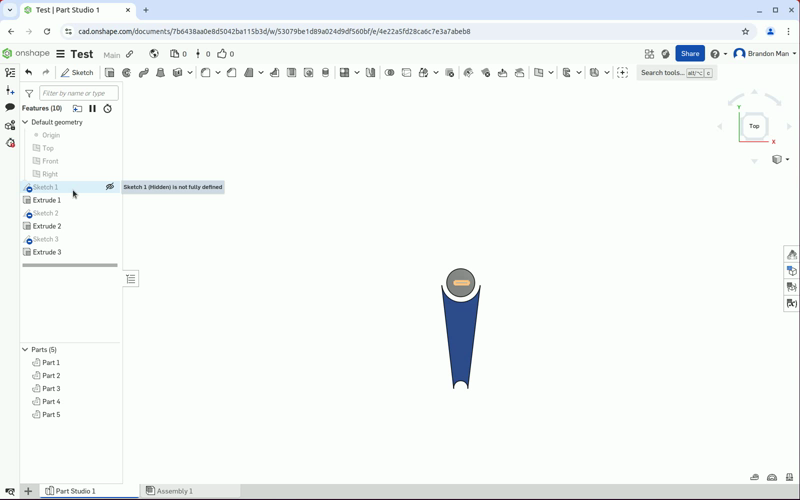
click(73, 189)
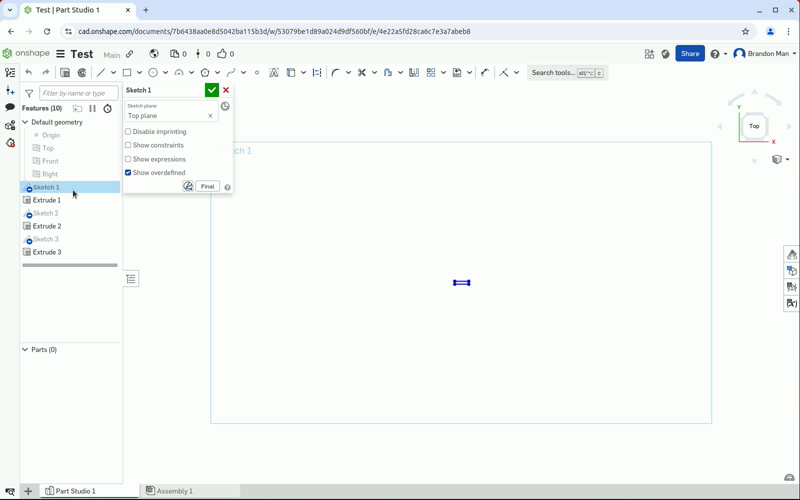
mouse_move(229, 92)
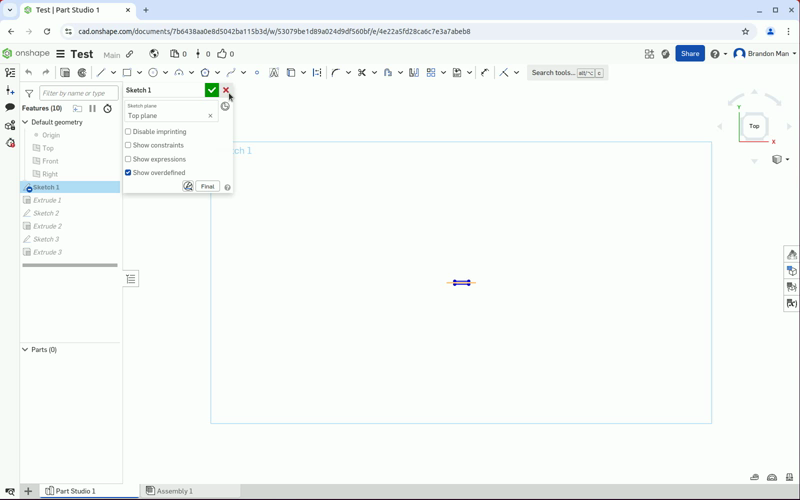
click(229, 92)
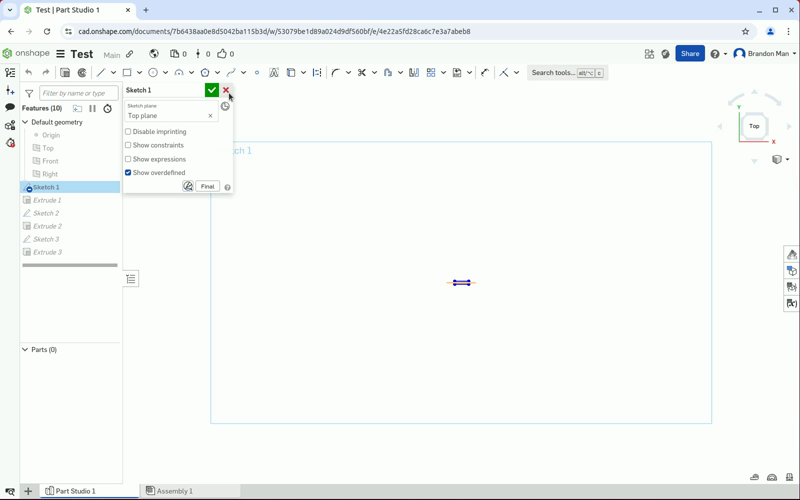
key(shift+s)
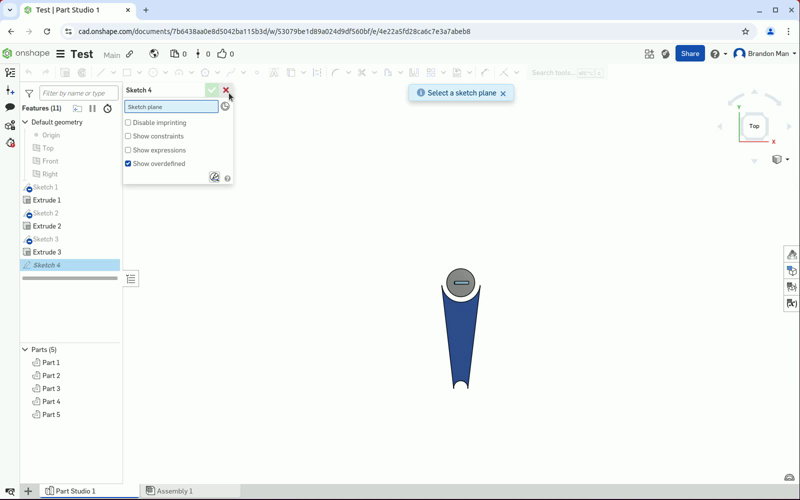
mouse_move(73, 150)
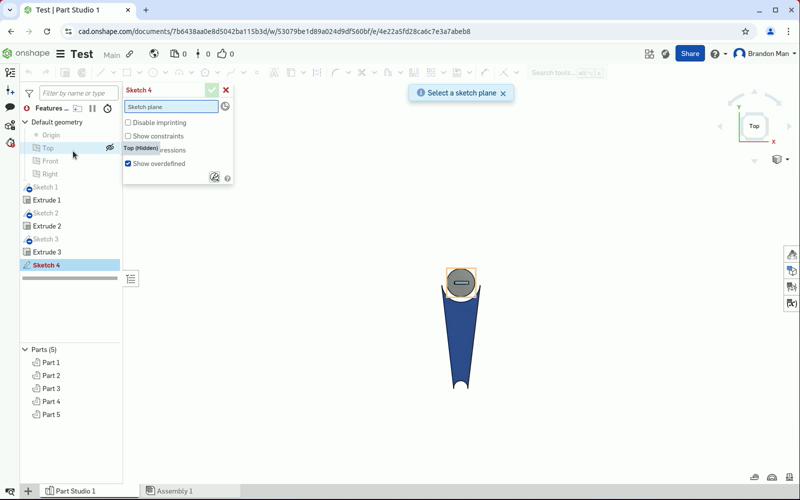
click(73, 150)
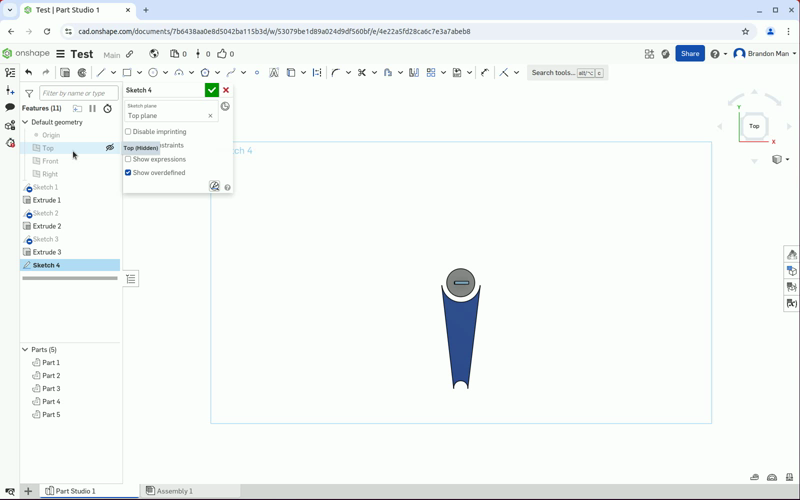
mouse_move(73, 352)
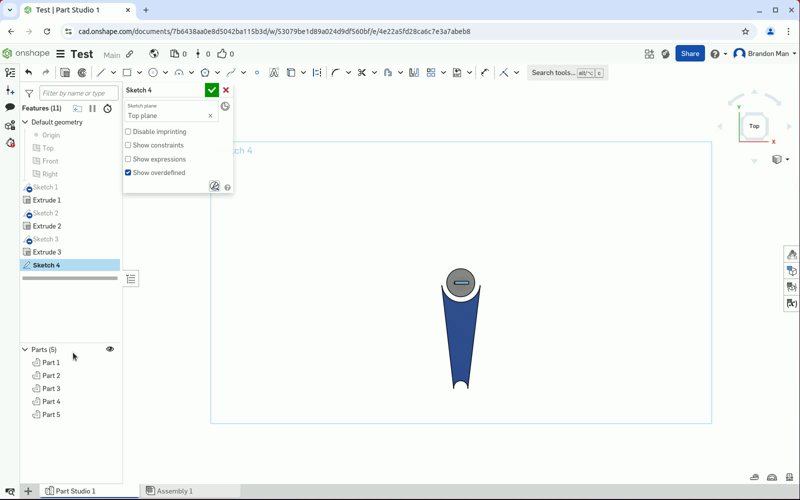
key(y)
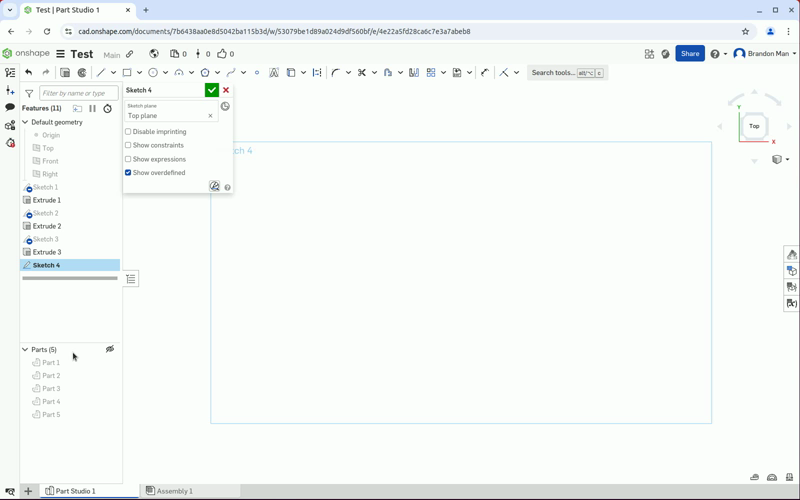
key(c)
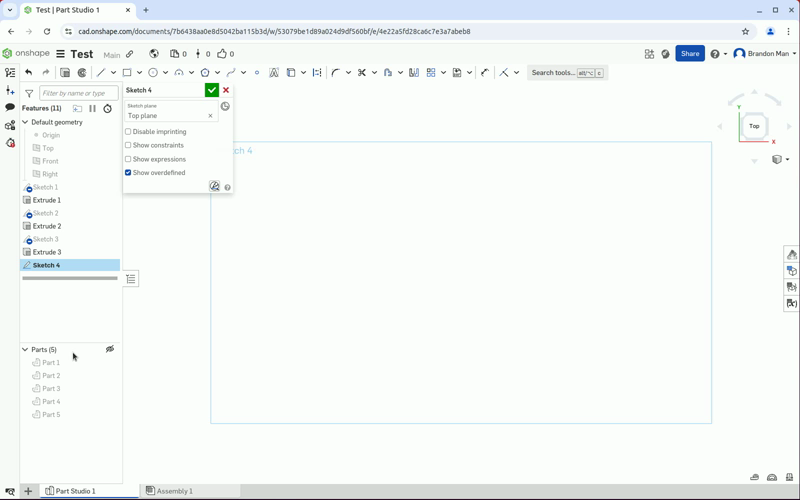
key_down(shift)
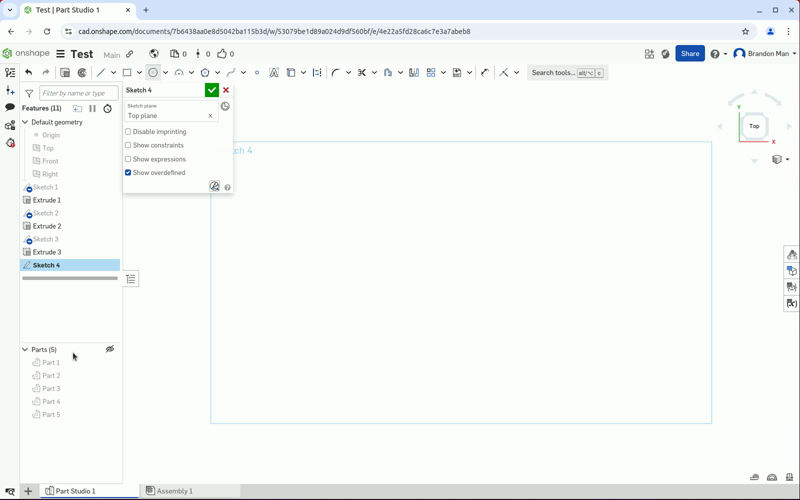
mouse_move(461, 388)
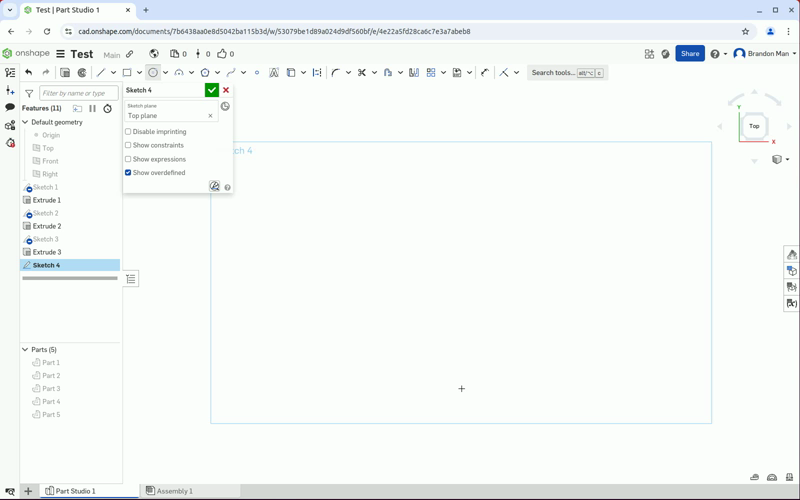
click(461, 388)
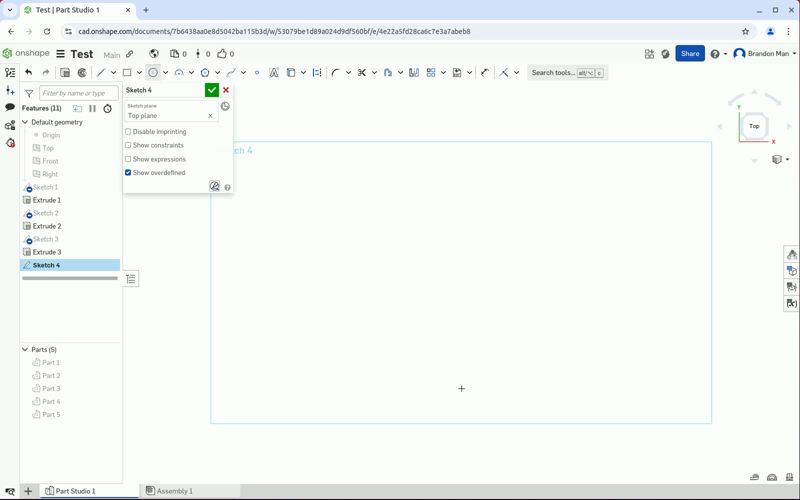
key_up(shift)
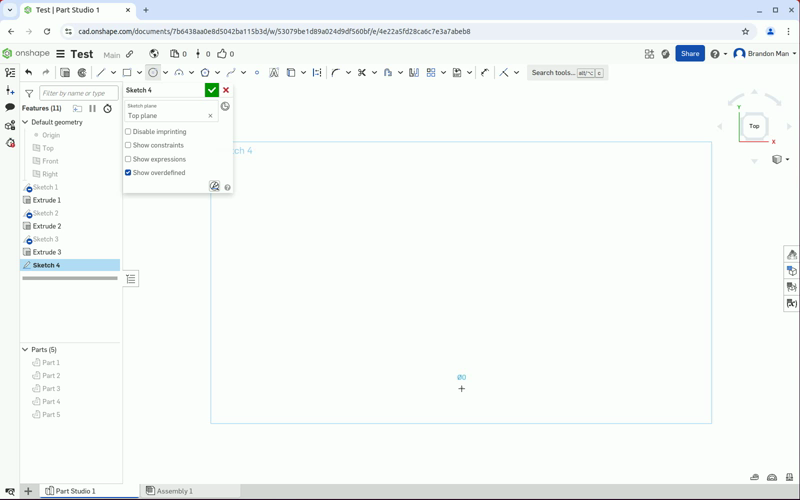
mouse_move(470, 388)
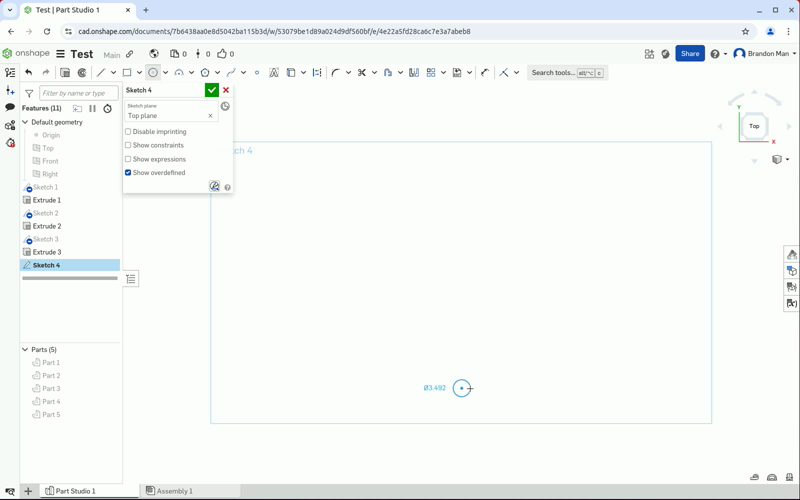
click(470, 388)
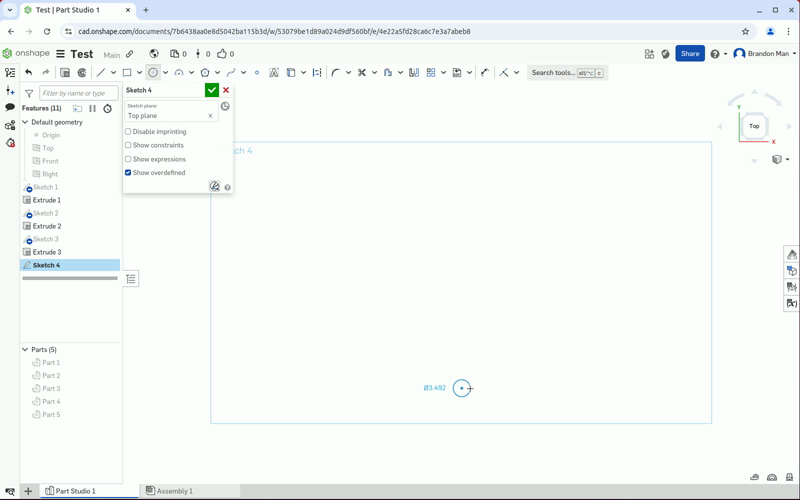
key(esc)
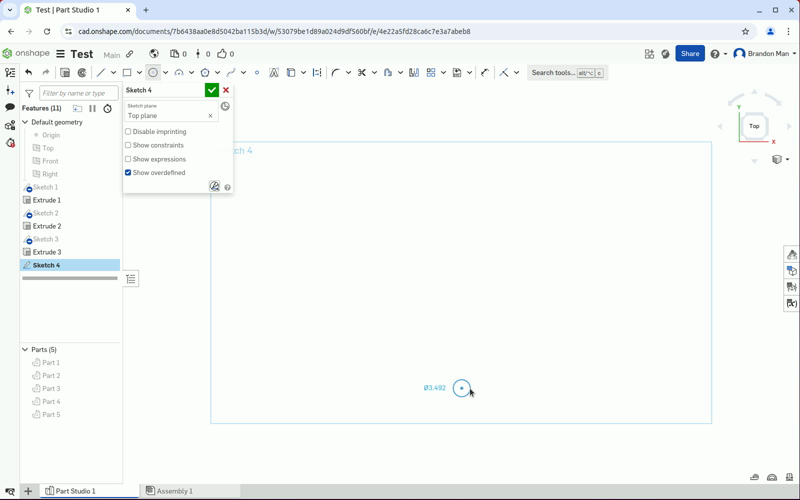
mouse_move(460, 382)
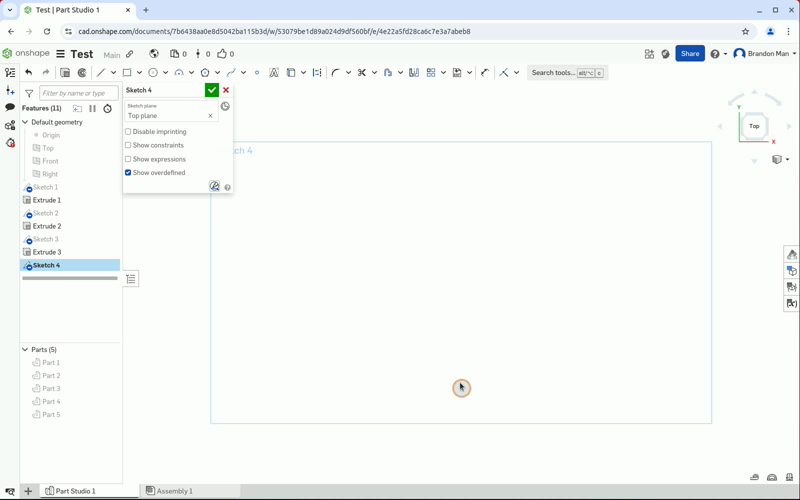
scroll(6)
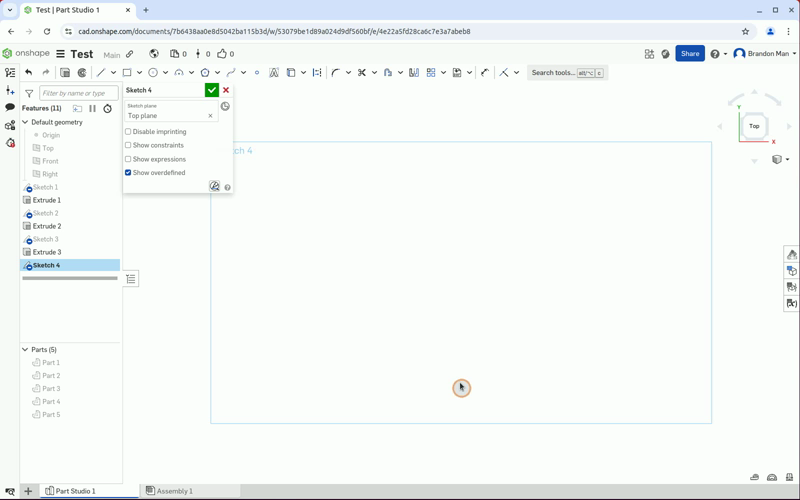
scroll(6)
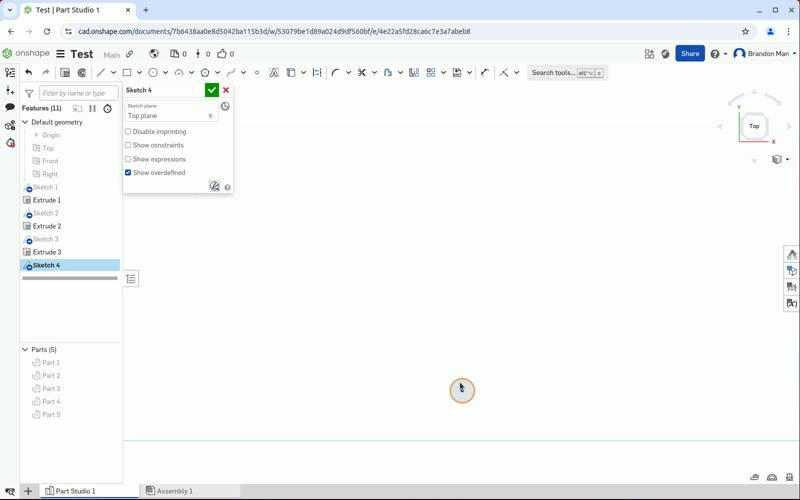
scroll(6)
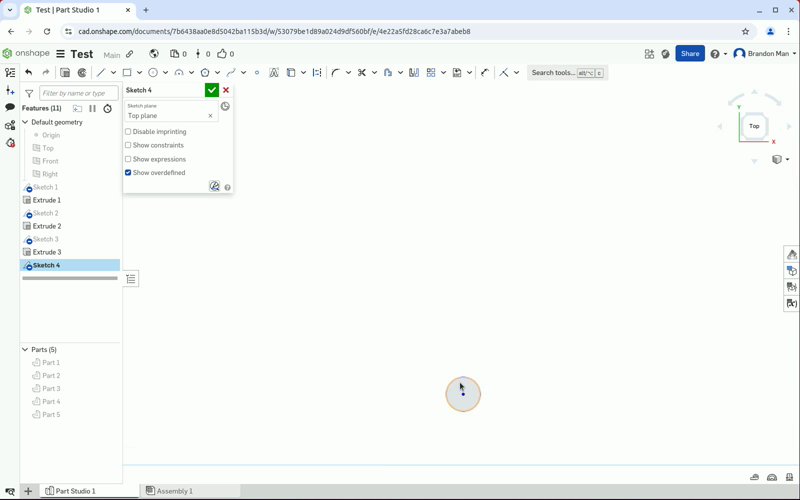
scroll(6)
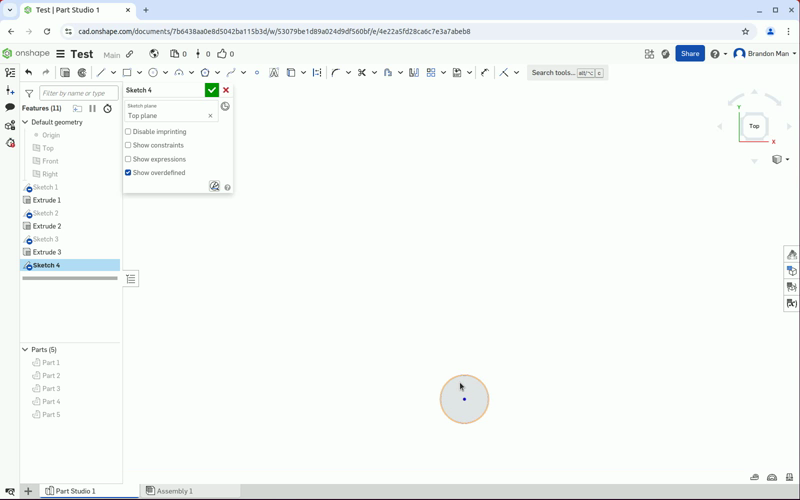
scroll(6)
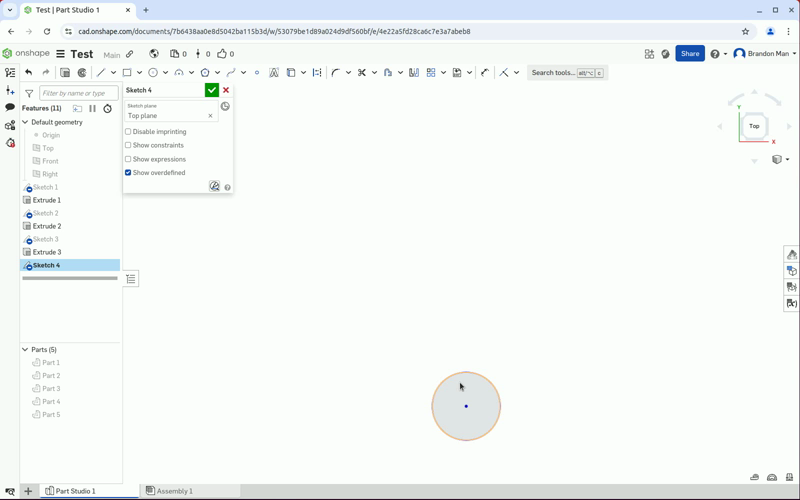
scroll(6)
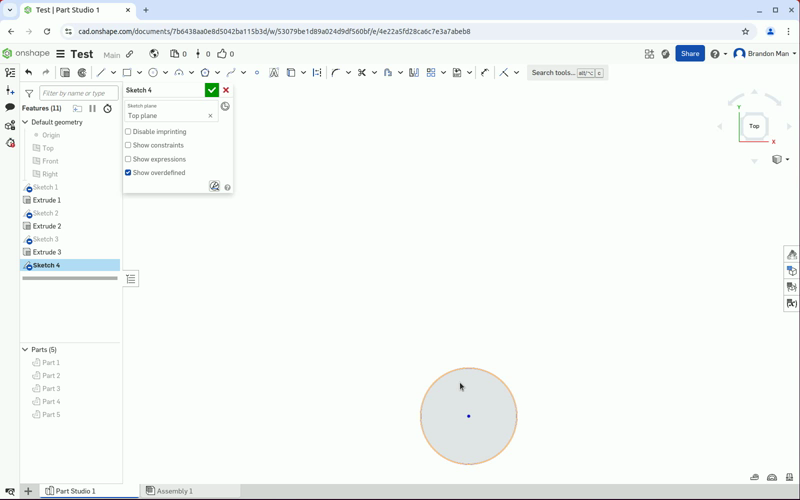
scroll(6)
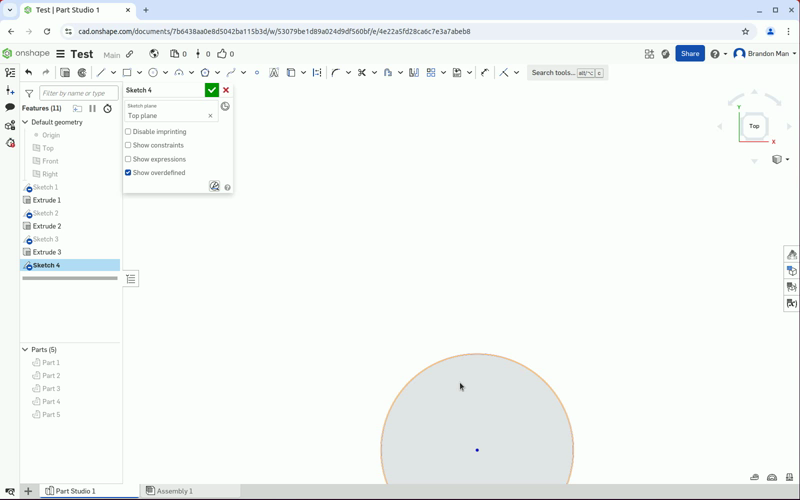
click(460, 382)
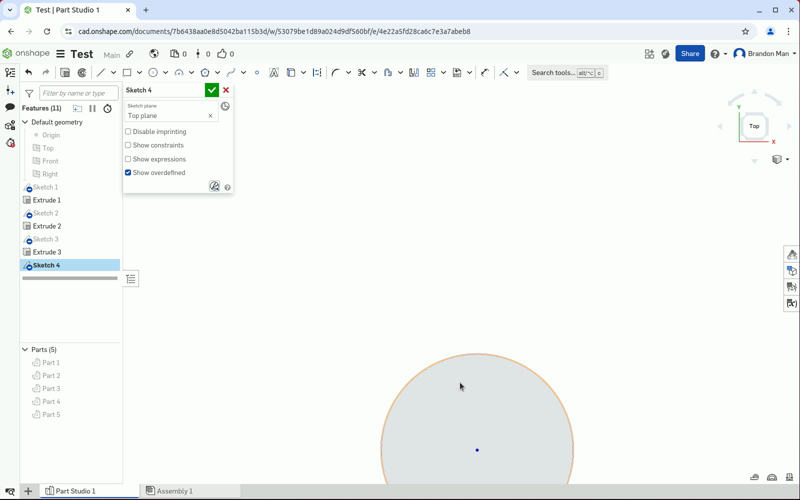
scroll(-6)
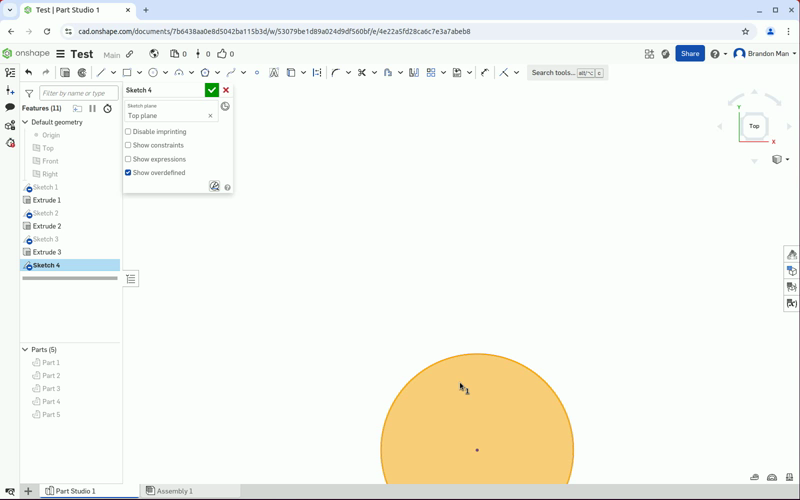
scroll(-6)
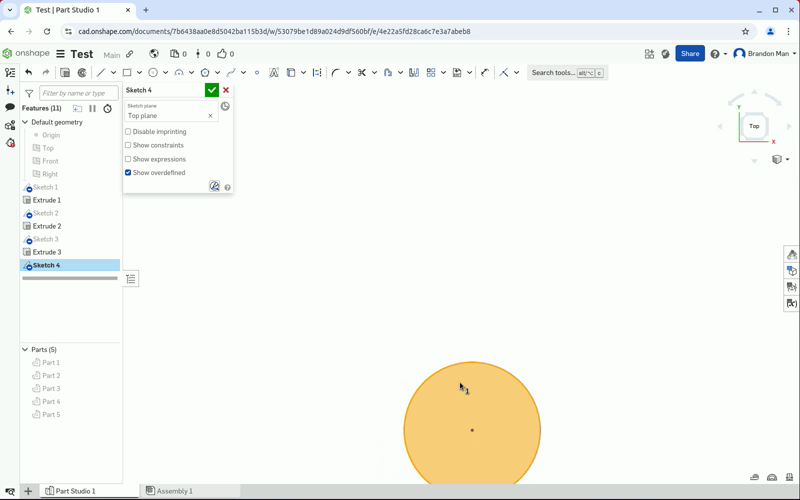
scroll(-6)
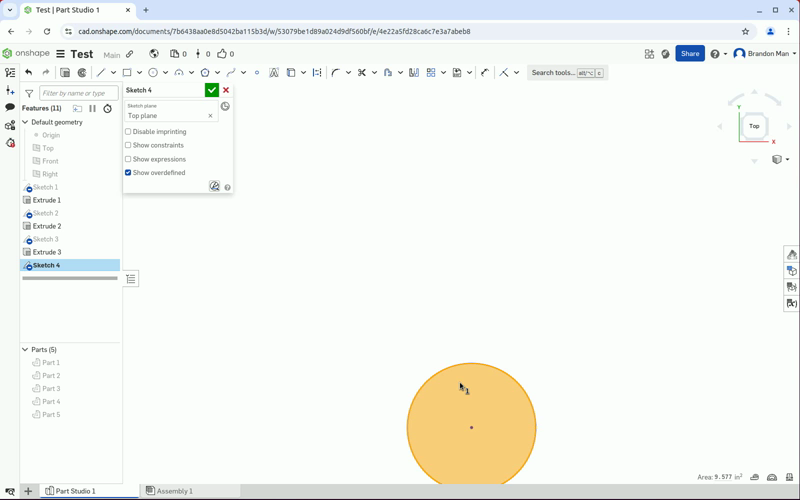
scroll(-6)
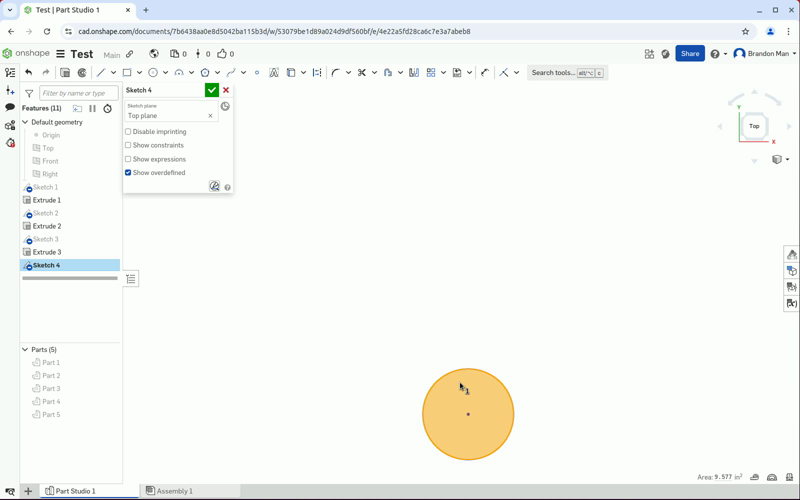
scroll(-6)
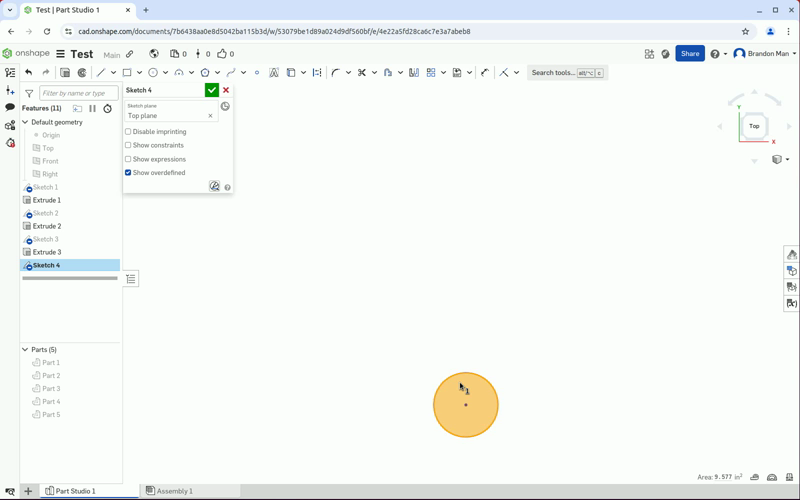
scroll(-6)
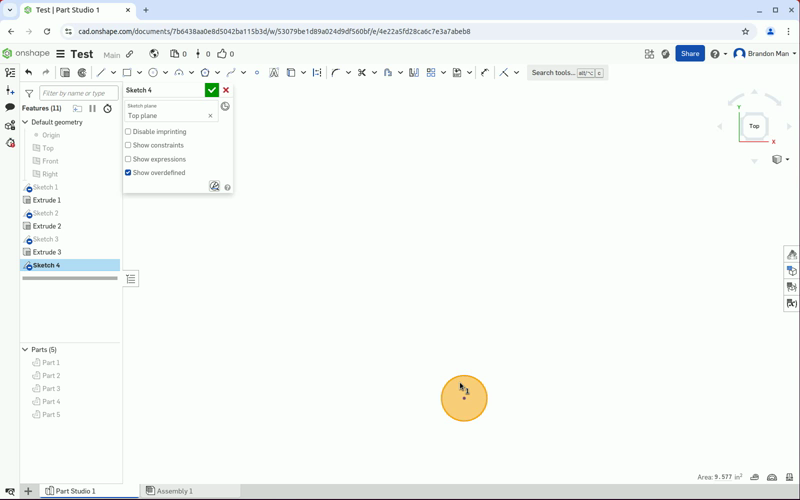
scroll(-6)
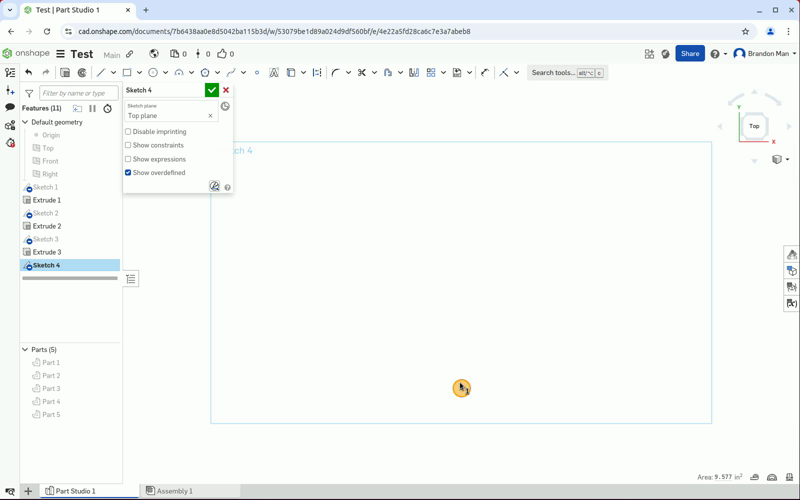
mouse_move(73, 352)
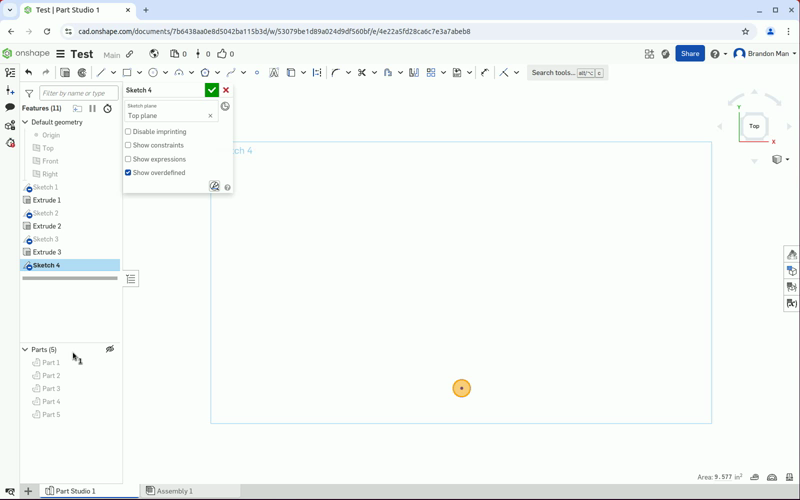
key(shift+y)
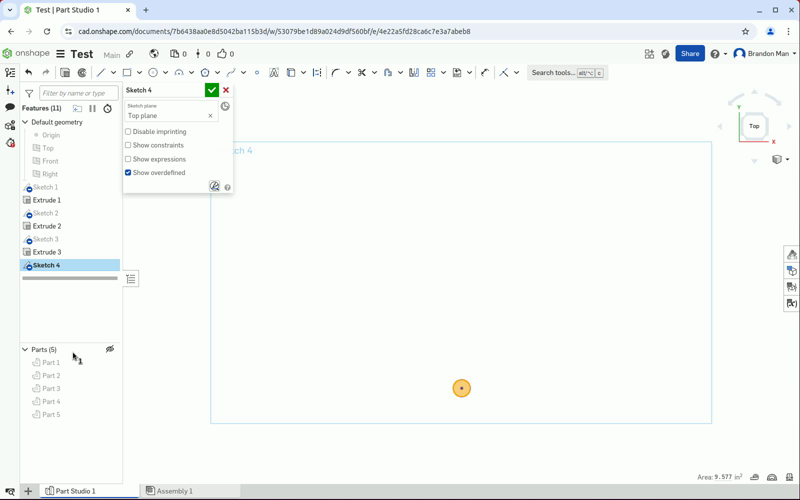
key(shift+e)
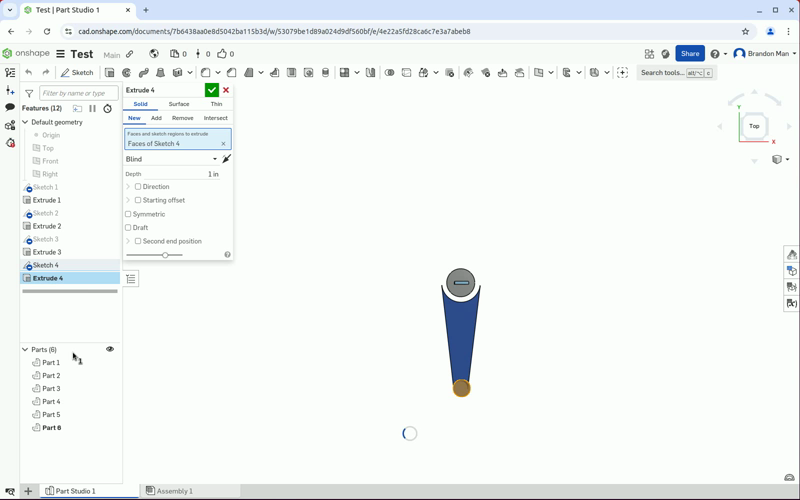
mouse_move(143, 106)
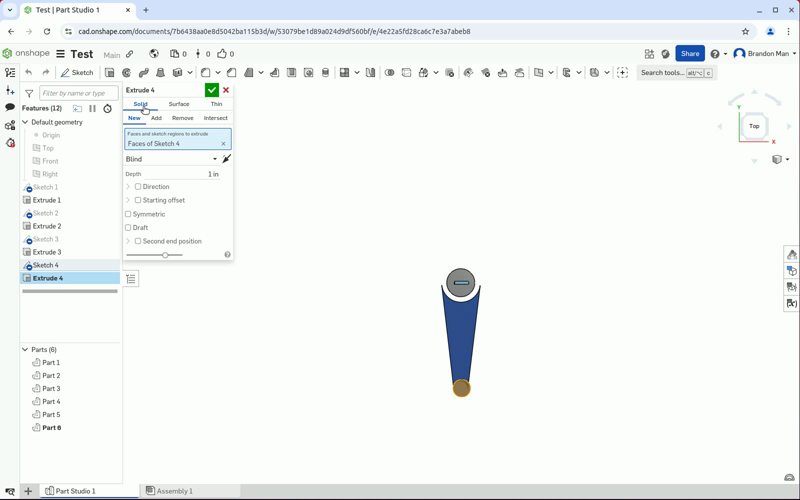
click(143, 106)
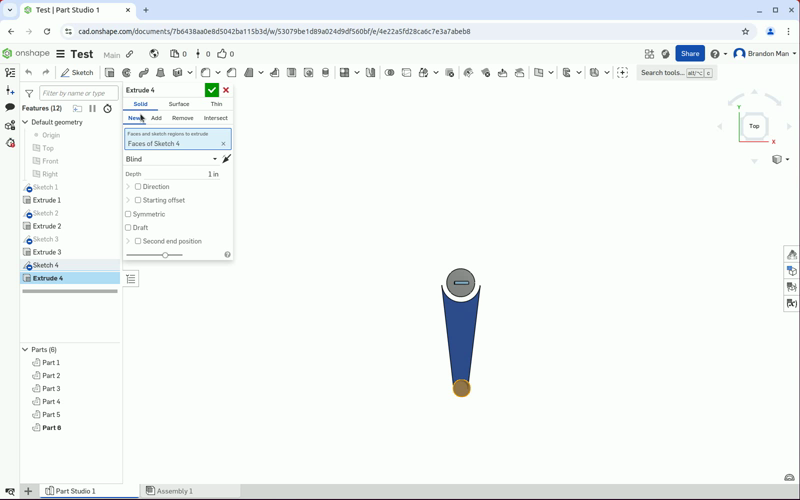
mouse_move(137, 120)
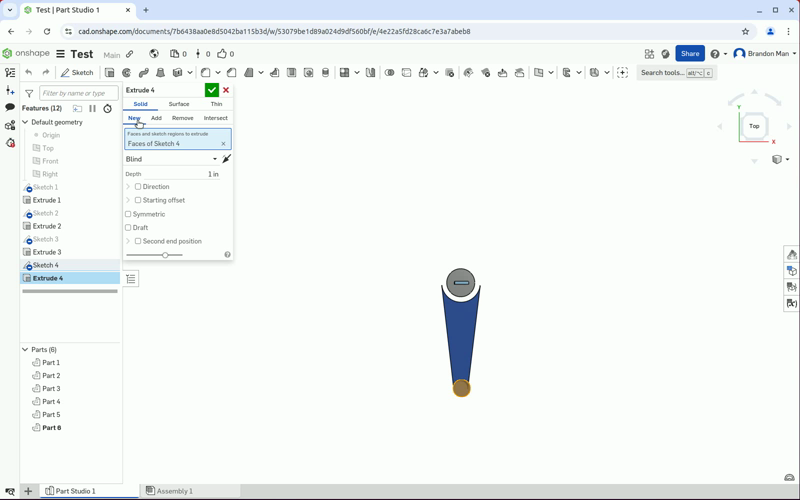
click(137, 120)
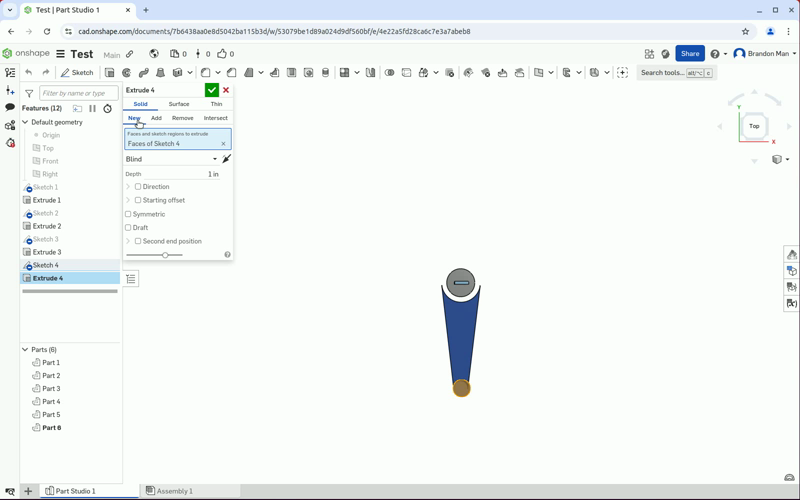
key(tab, 4)
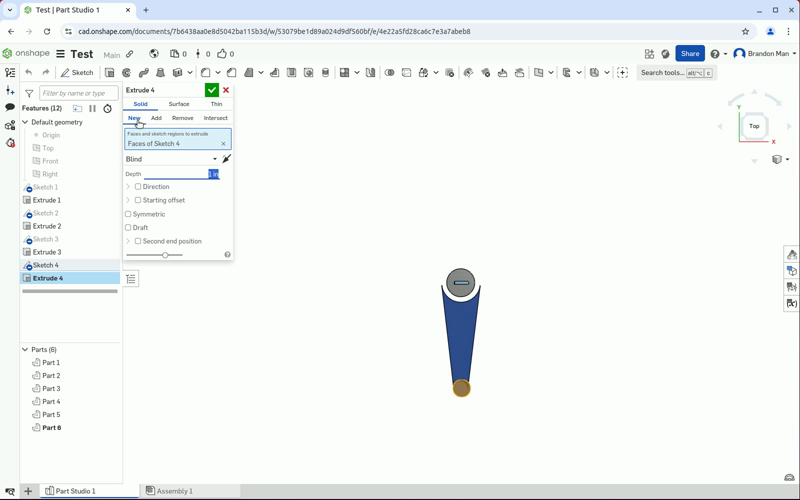
text(-1.204)
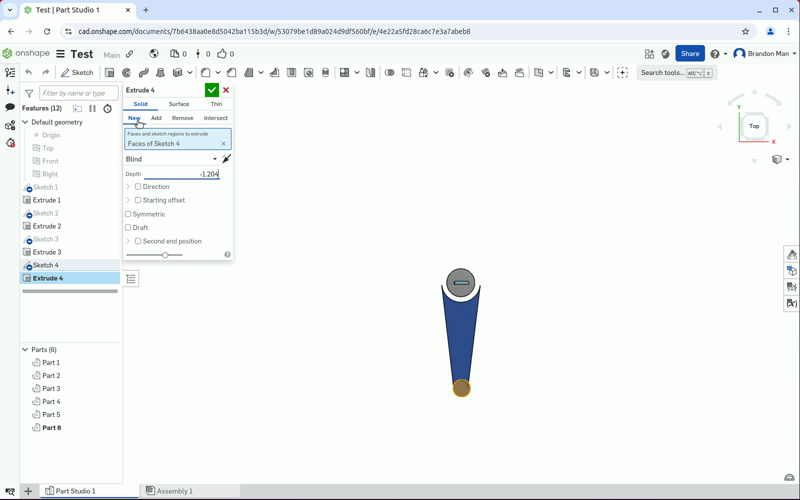
key(enter)
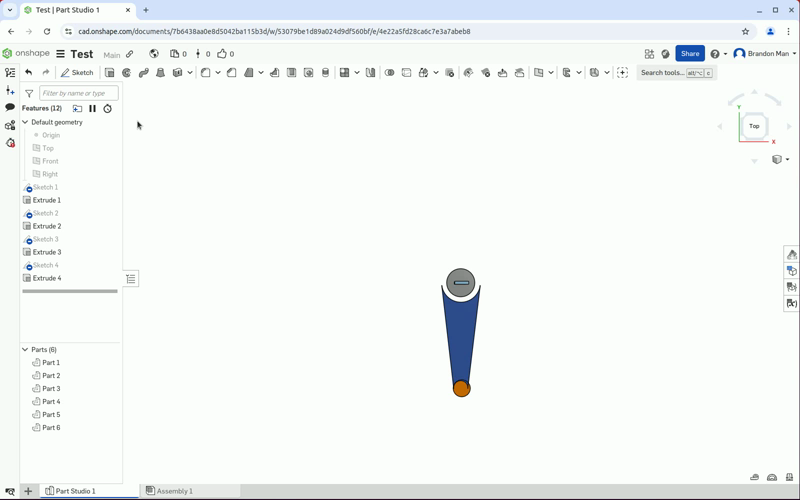
key(shift+h)
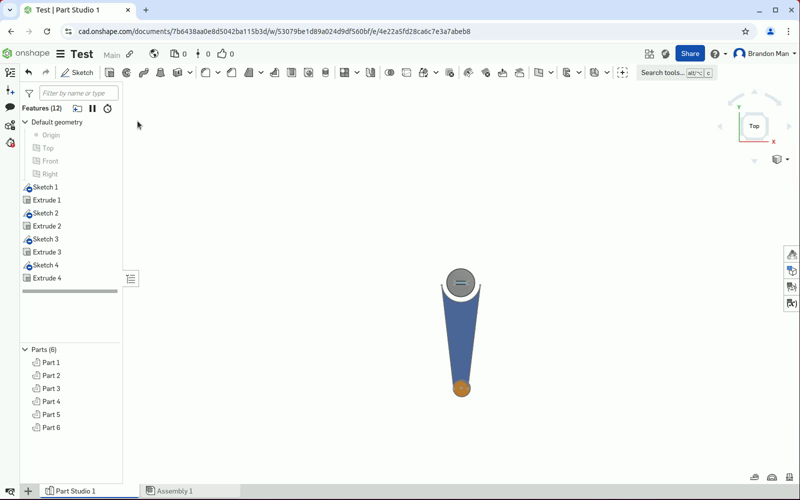
key(shift+h)
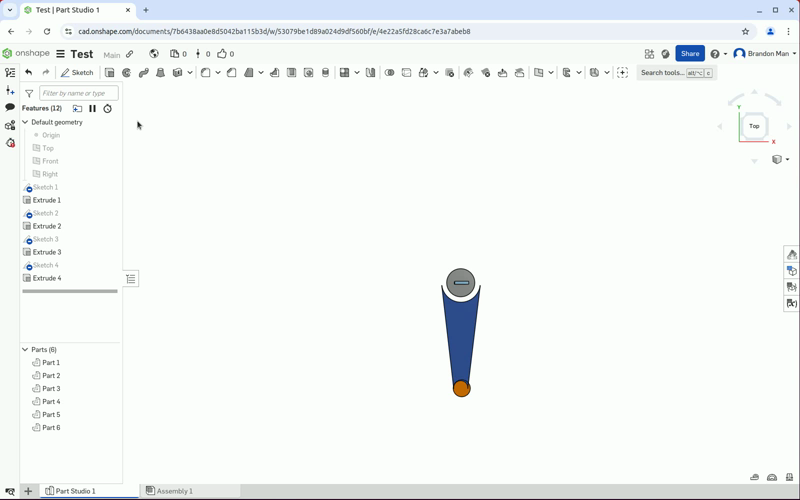
mouse_move(73, 189)
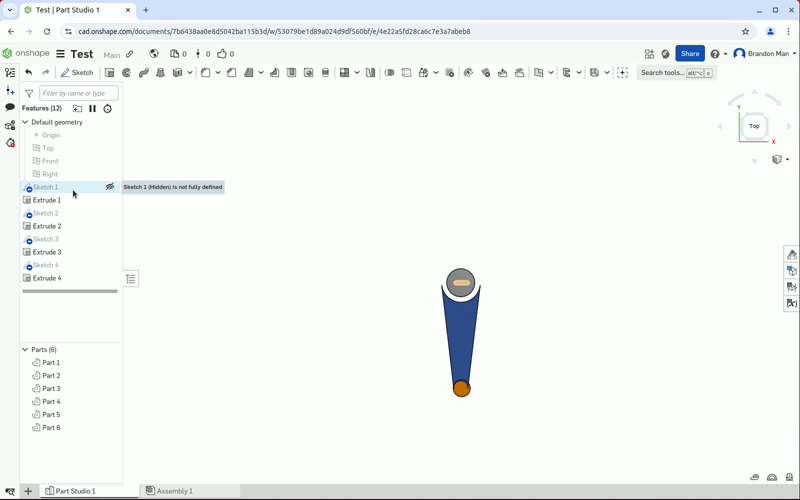
click(73, 189)
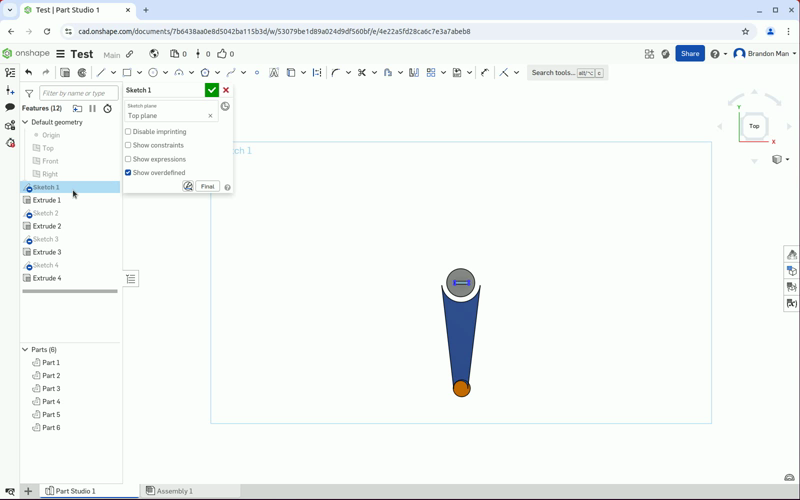
mouse_move(229, 92)
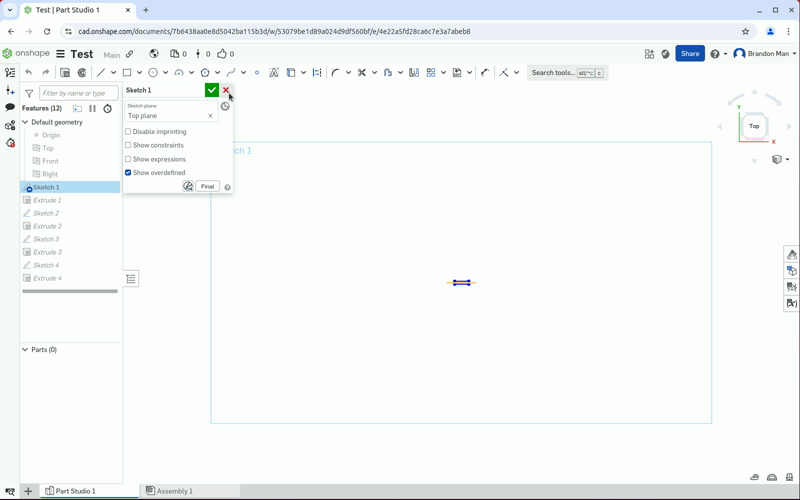
click(229, 92)
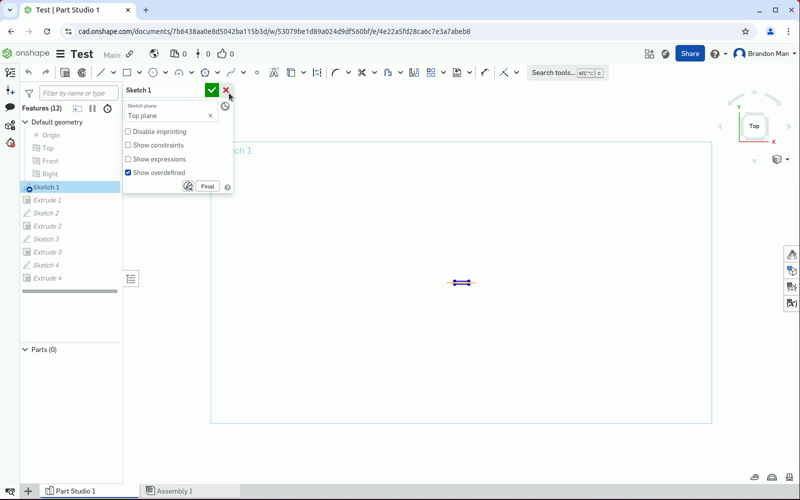
key(shift+s)
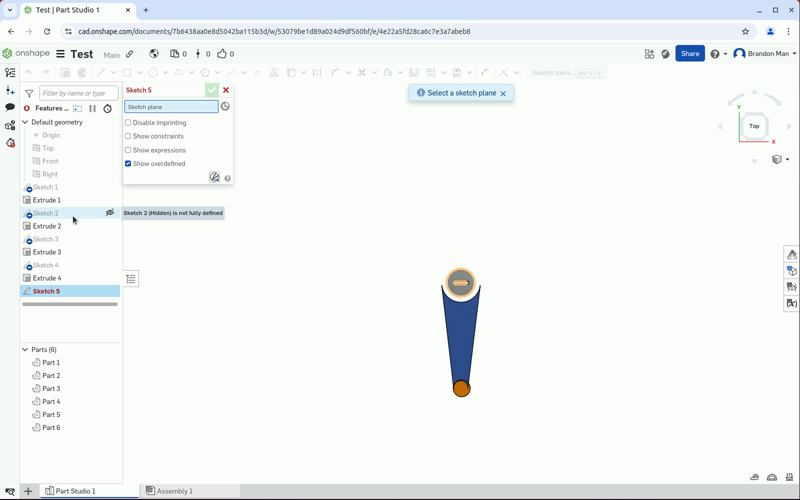
scroll(3)
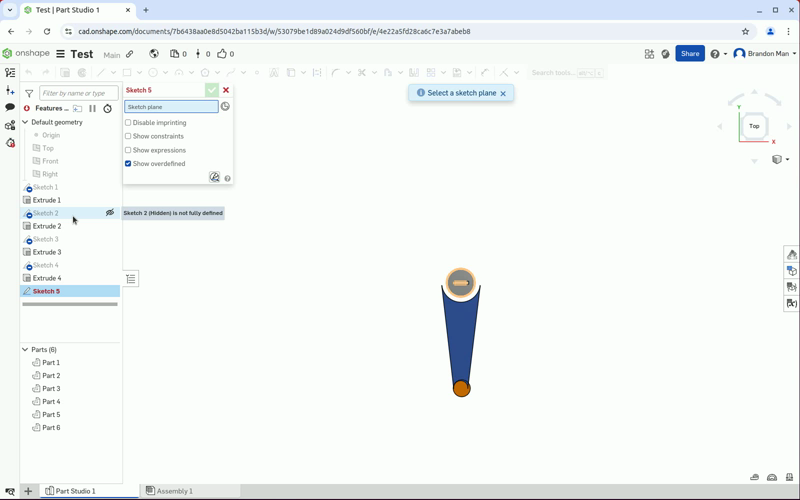
mouse_move(73, 150)
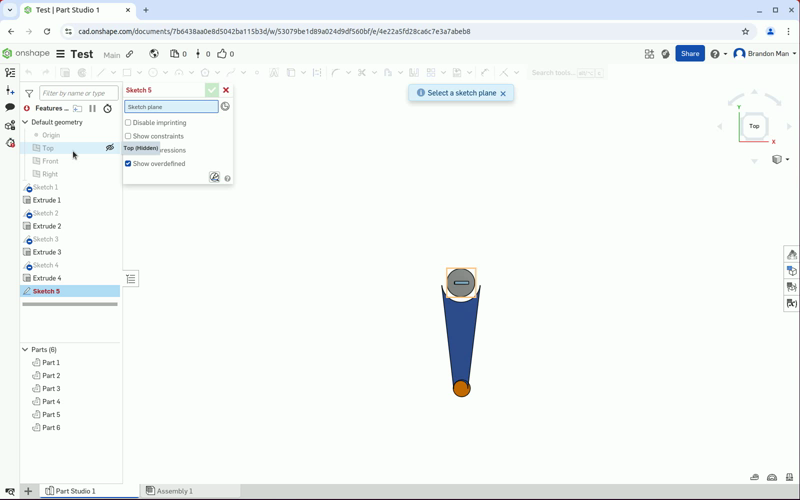
click(73, 150)
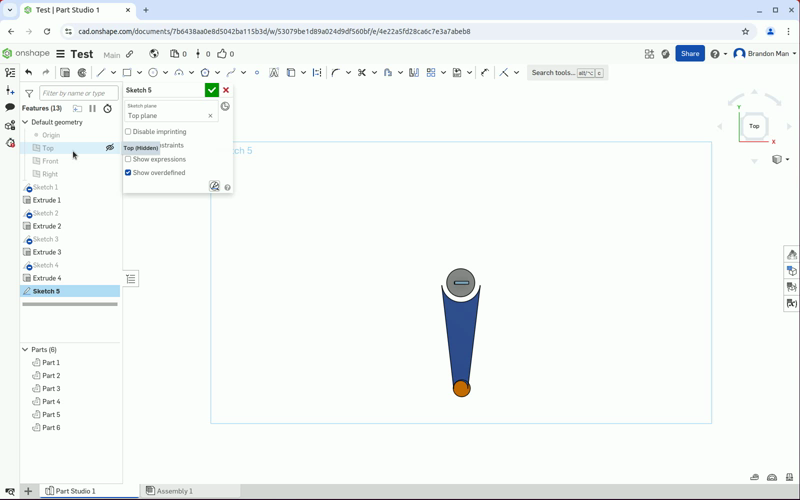
mouse_move(73, 352)
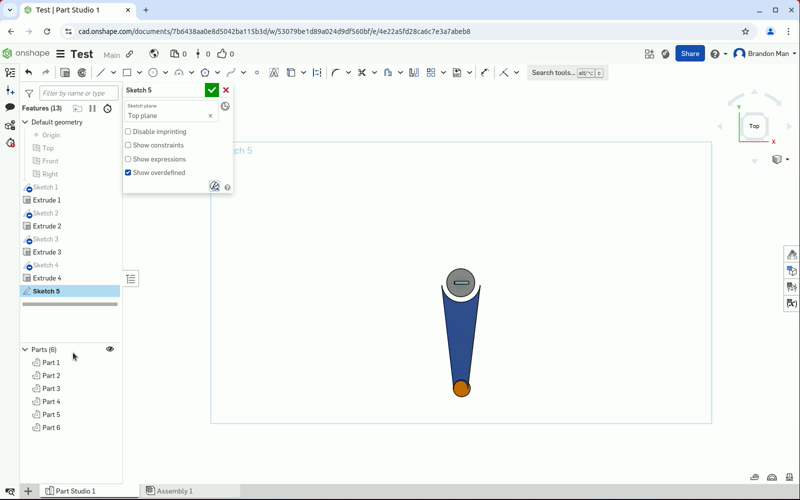
key(y)
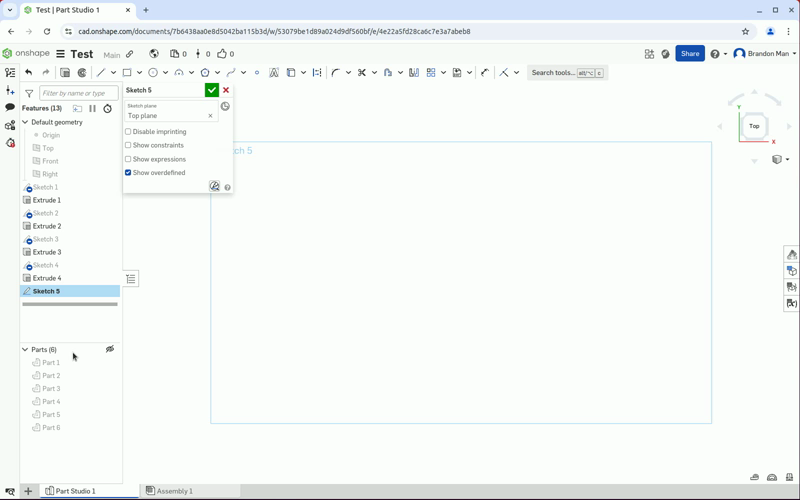
key(l)
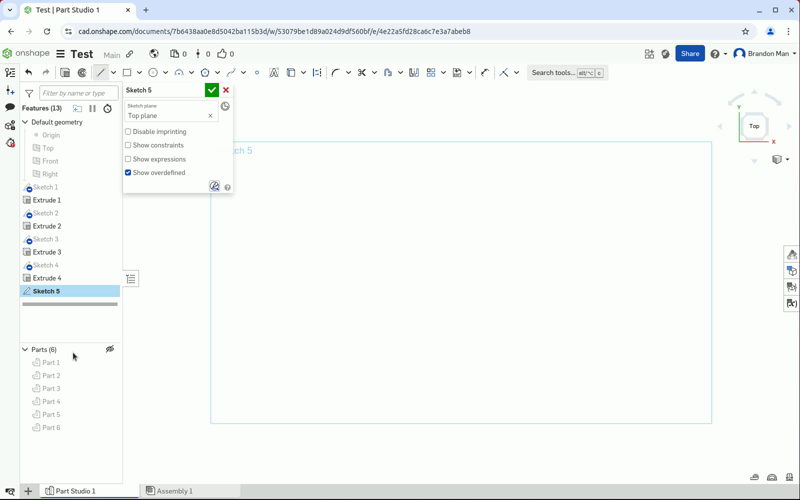
key_down(shift)
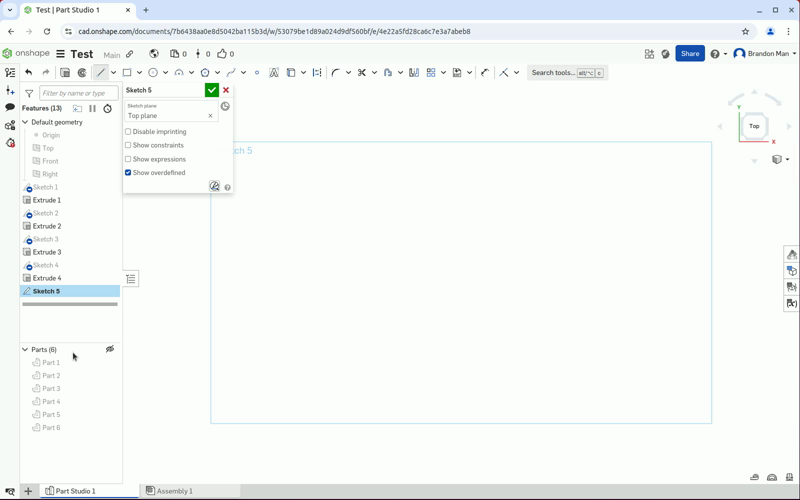
mouse_move(454, 284)
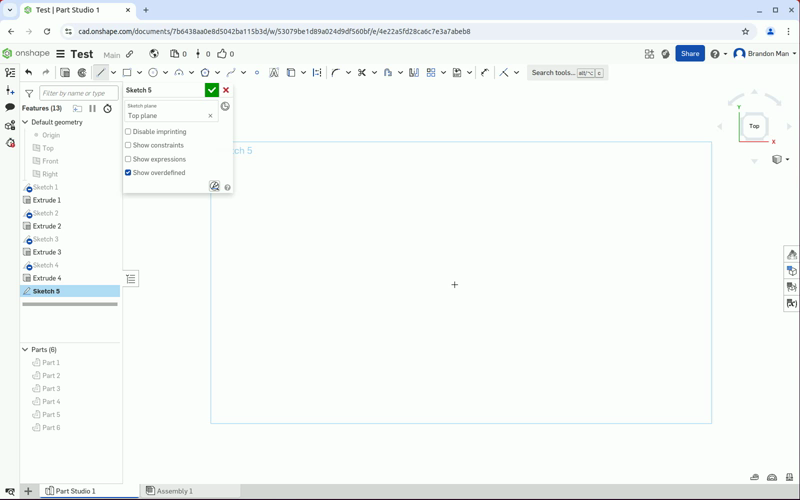
click(454, 284)
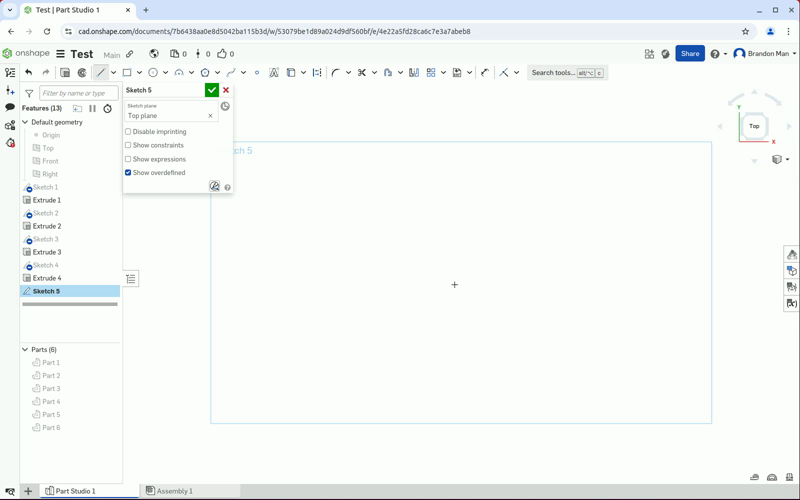
key_up(shift)
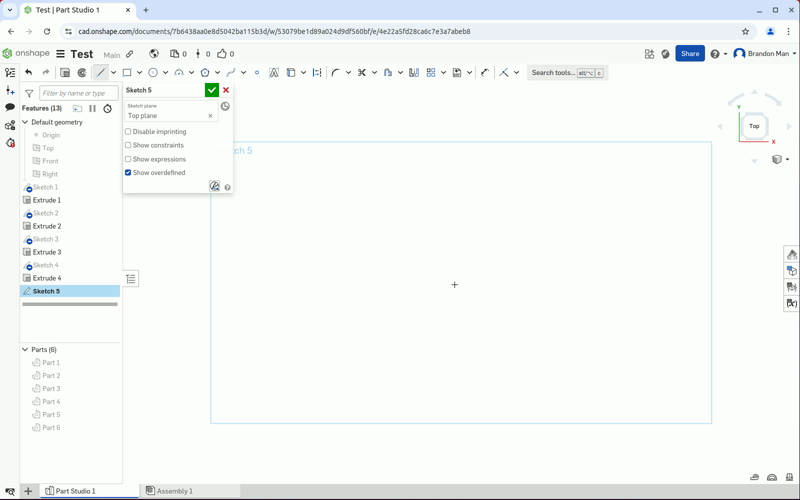
key_down(shift)
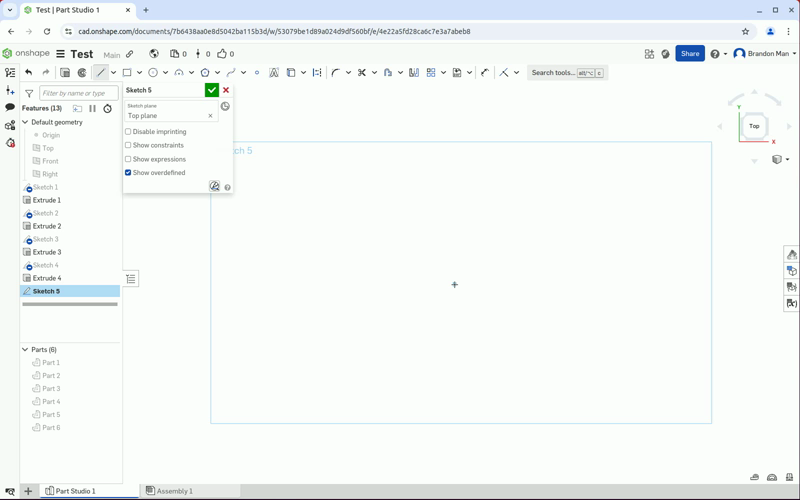
mouse_move(484, 284)
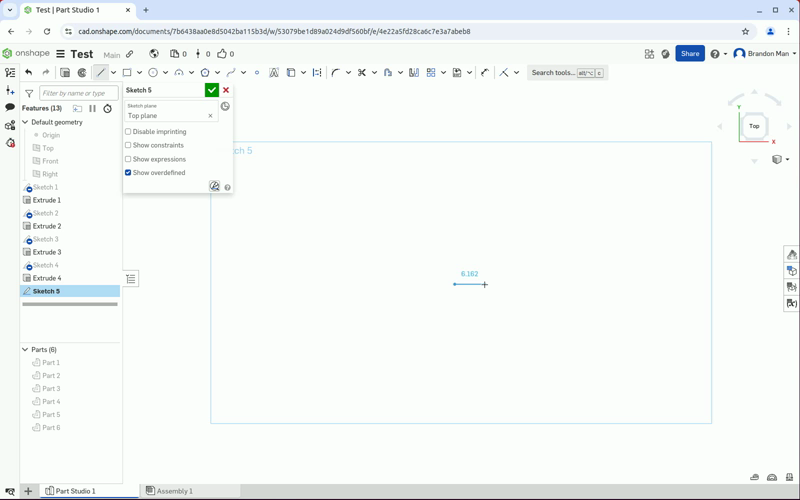
mouse_move(468, 284)
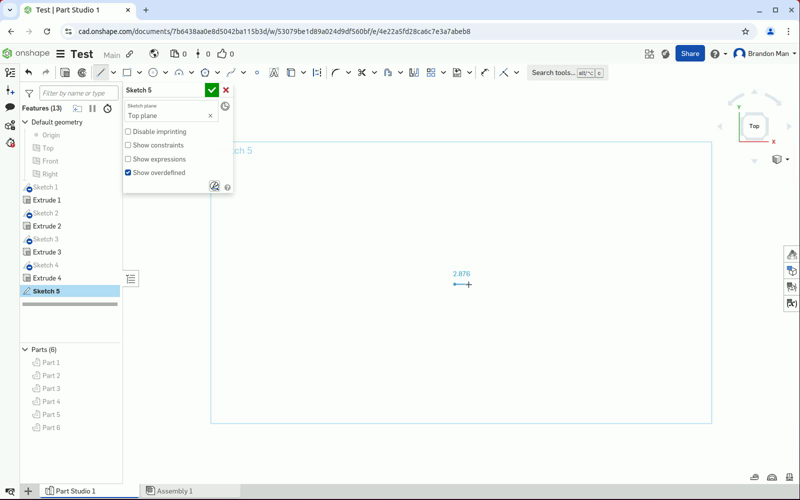
click(468, 284)
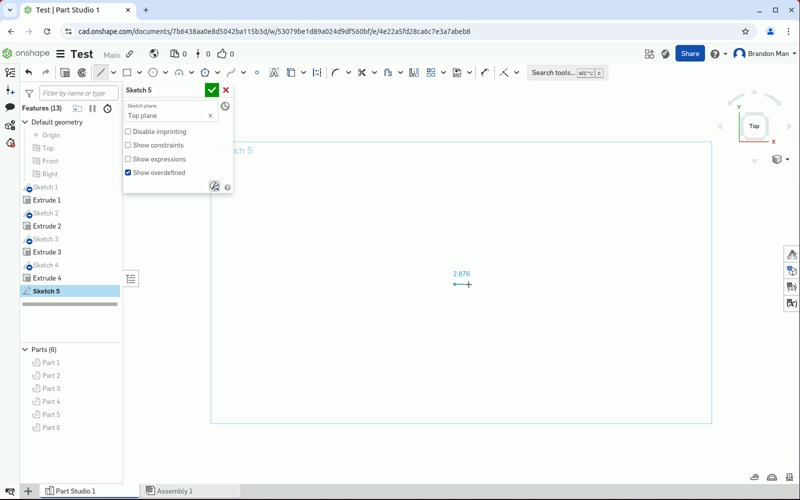
key_up(shift)
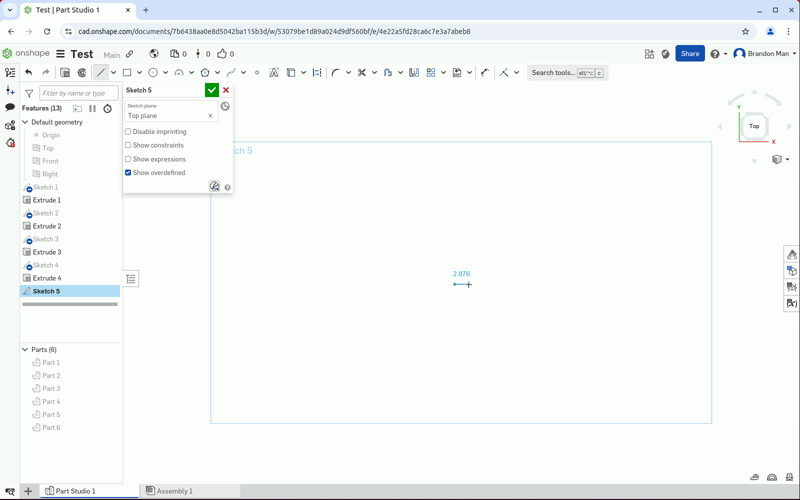
key_down(shift)
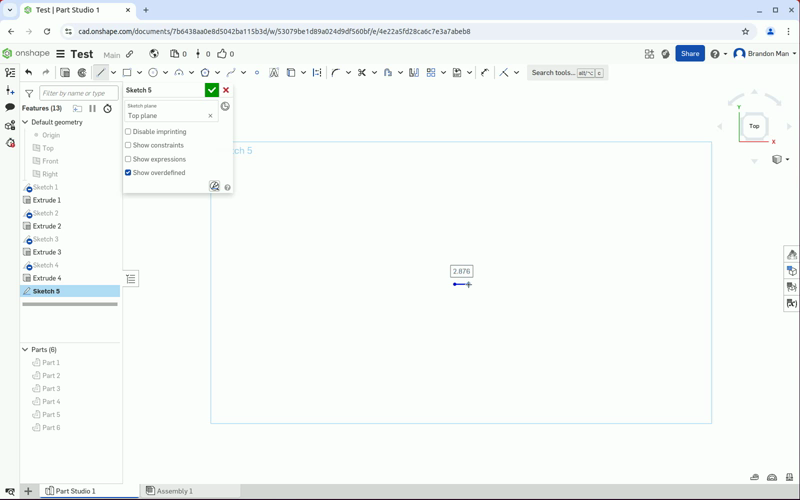
mouse_move(498, 284)
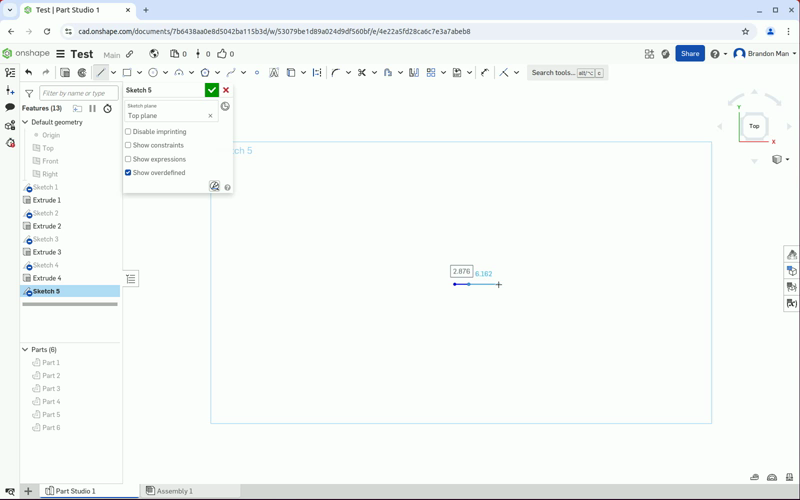
mouse_move(468, 281)
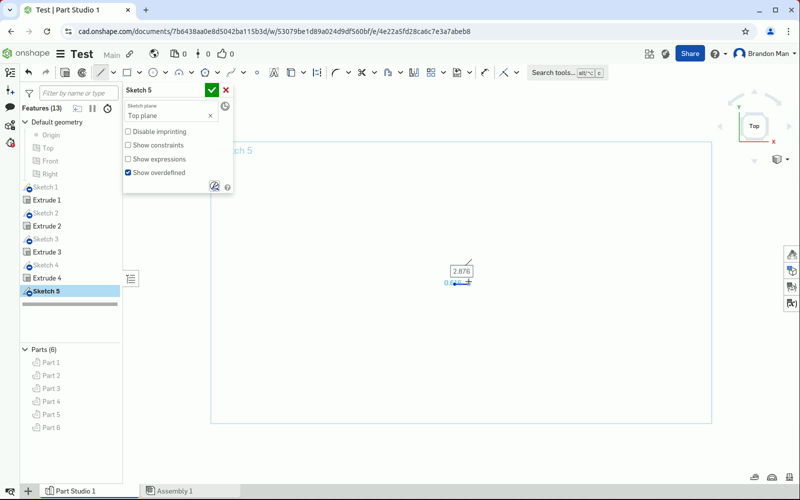
scroll(6)
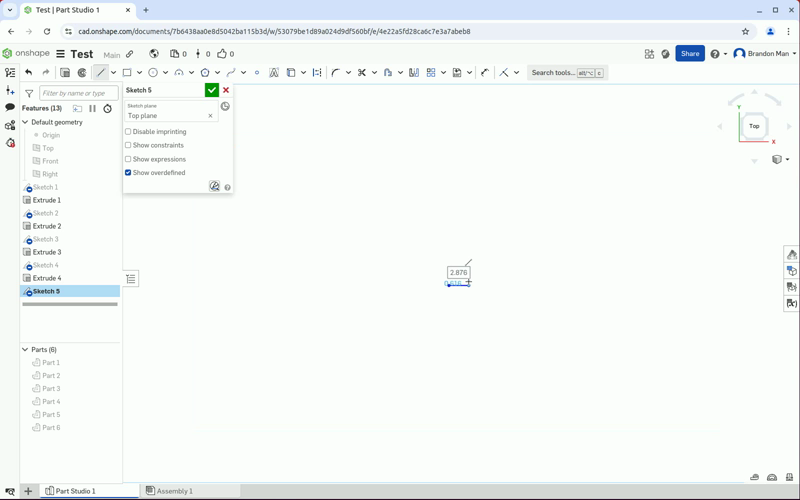
scroll(6)
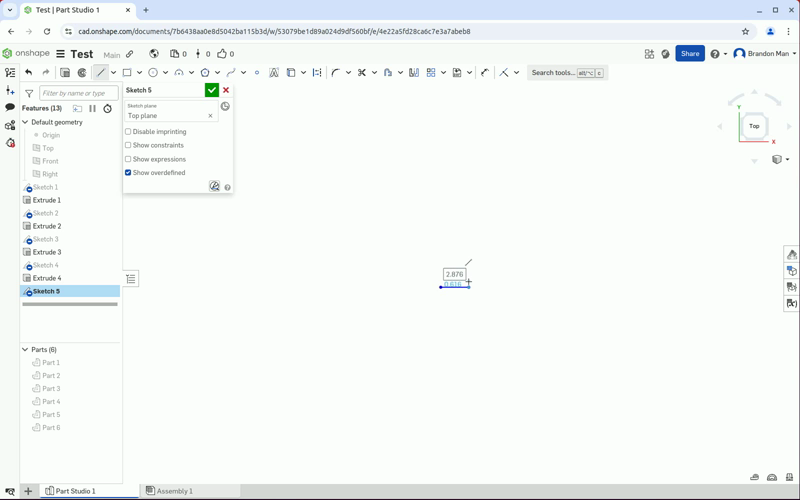
scroll(6)
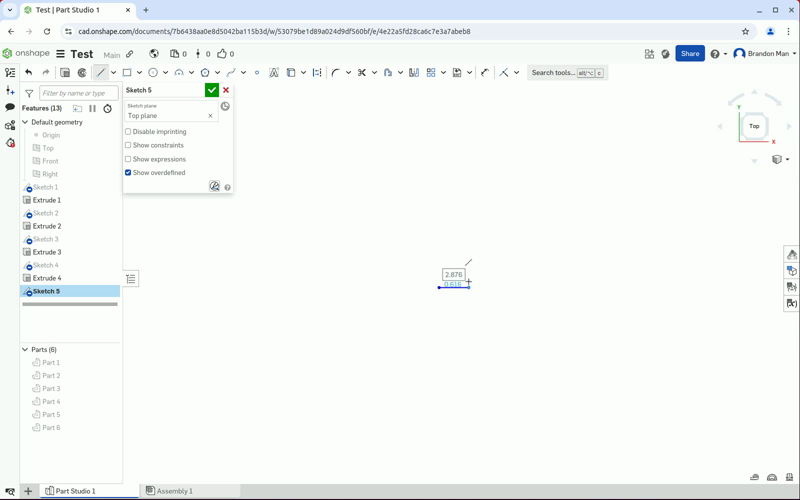
scroll(6)
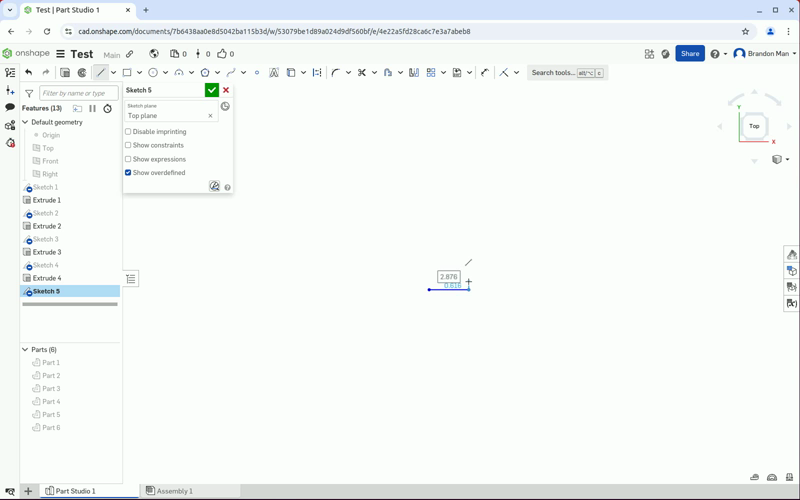
scroll(6)
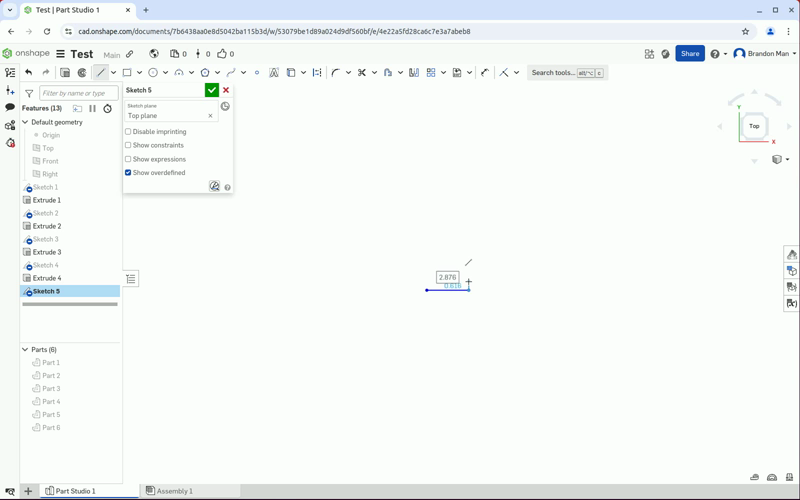
scroll(6)
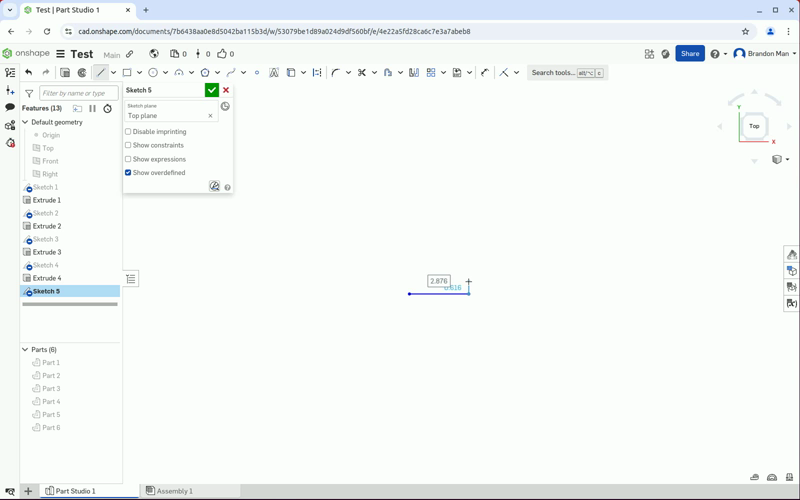
scroll(6)
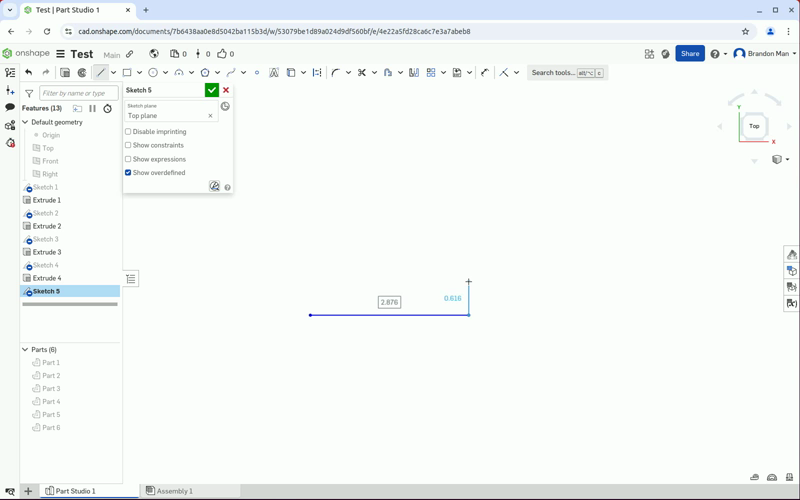
click(468, 281)
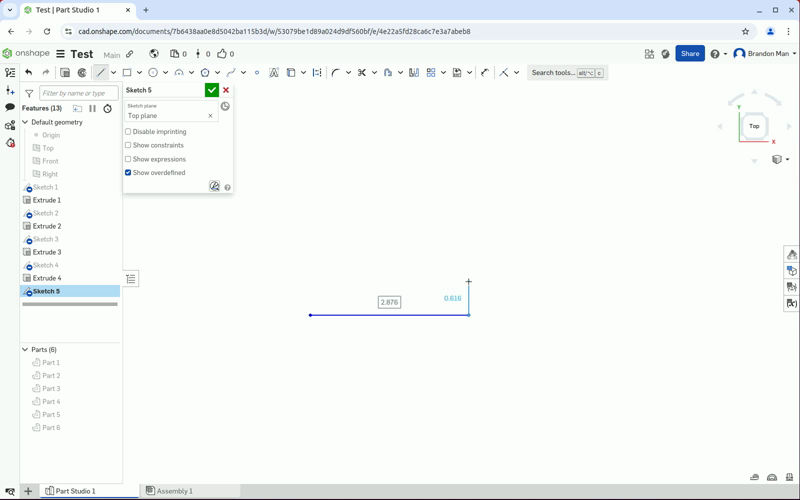
scroll(-6)
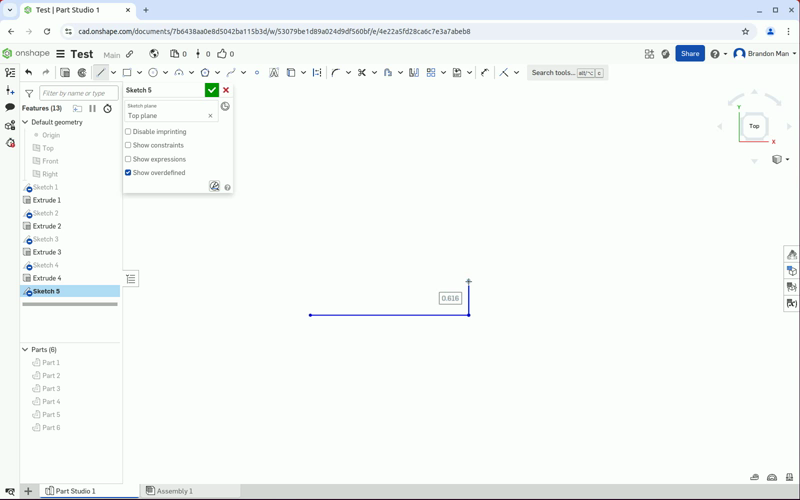
scroll(-6)
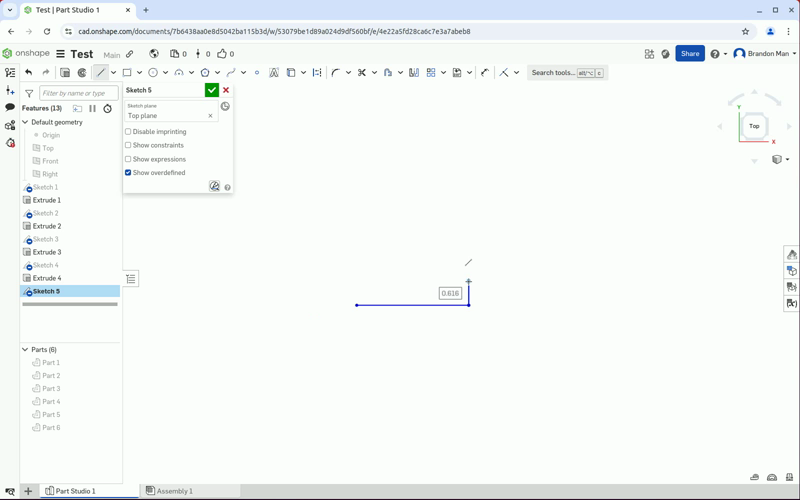
scroll(-6)
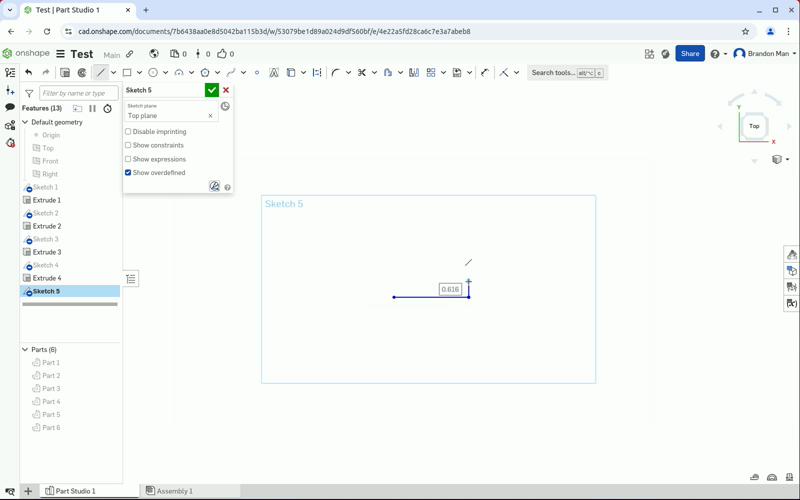
scroll(-6)
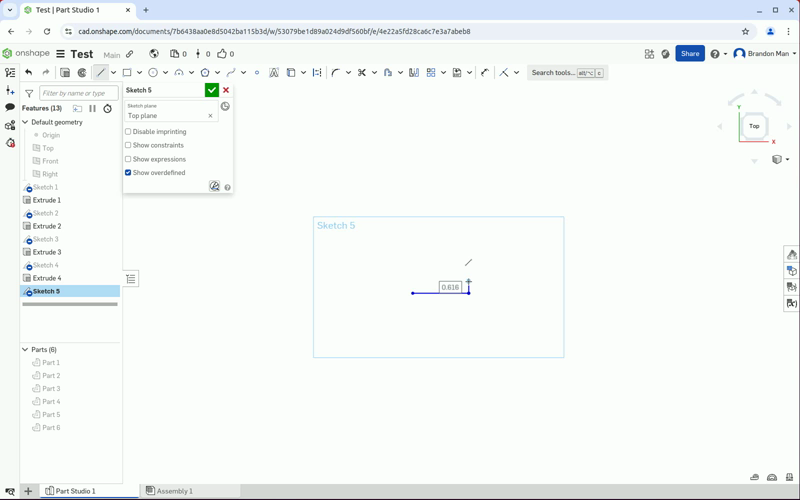
scroll(-6)
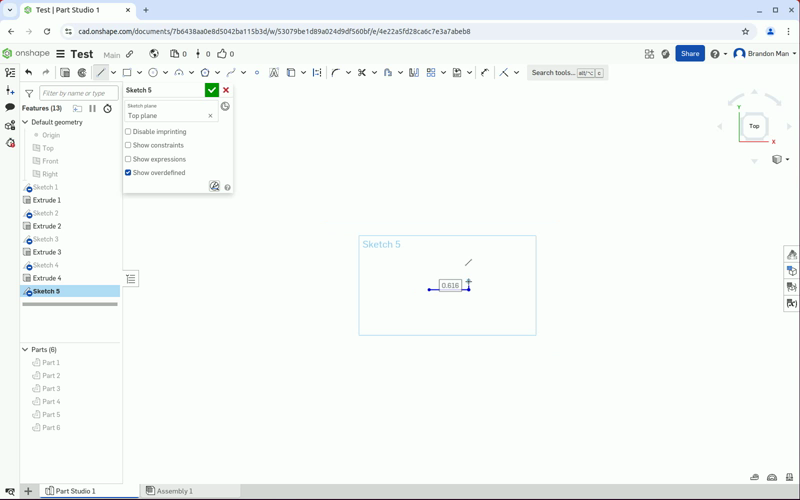
scroll(-6)
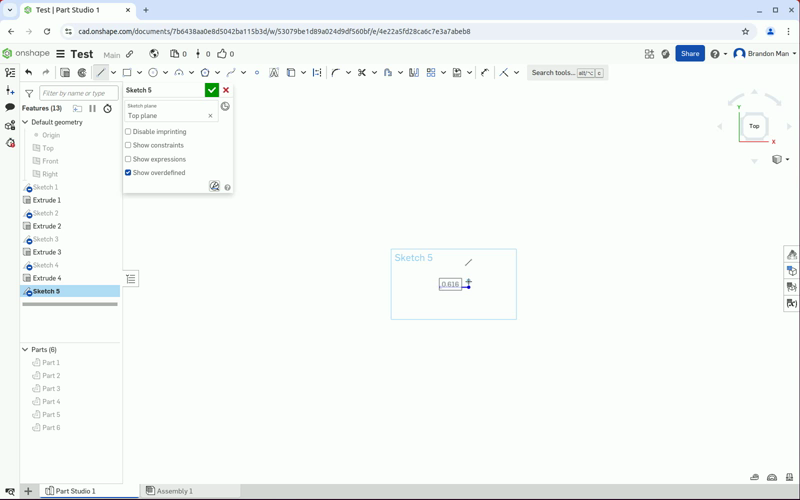
scroll(-6)
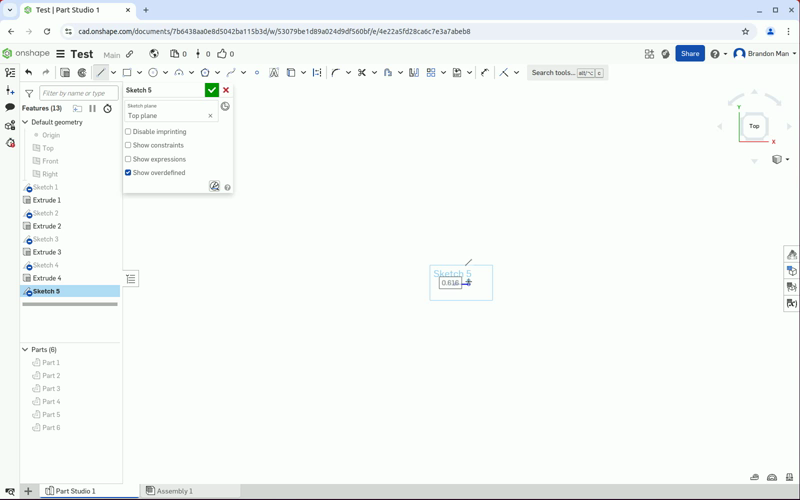
key_up(shift)
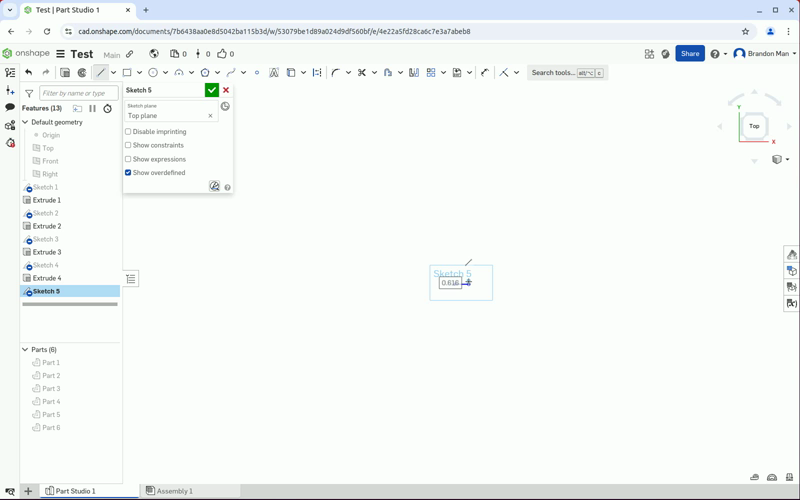
key_down(shift)
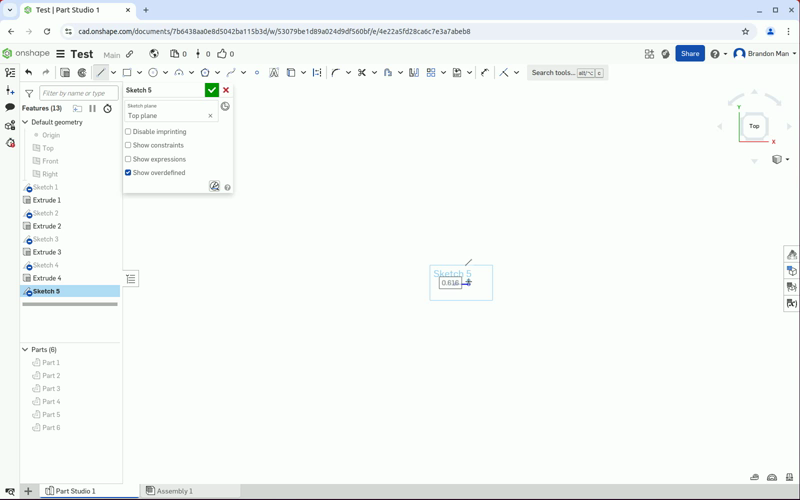
mouse_move(498, 281)
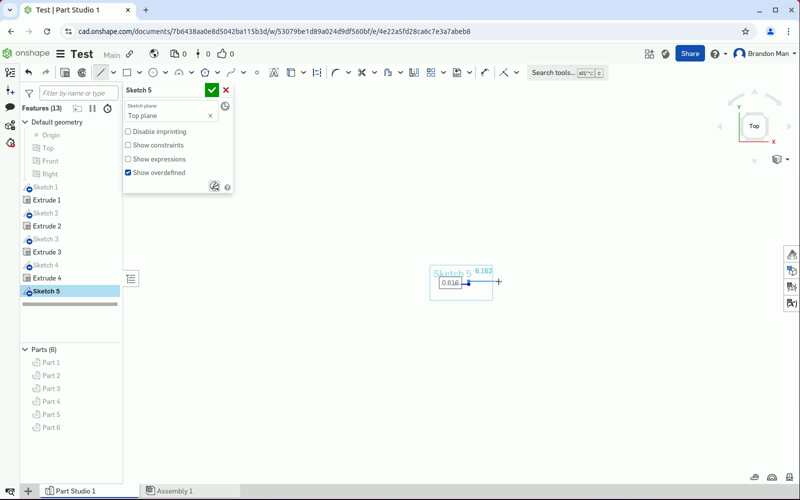
mouse_move(454, 281)
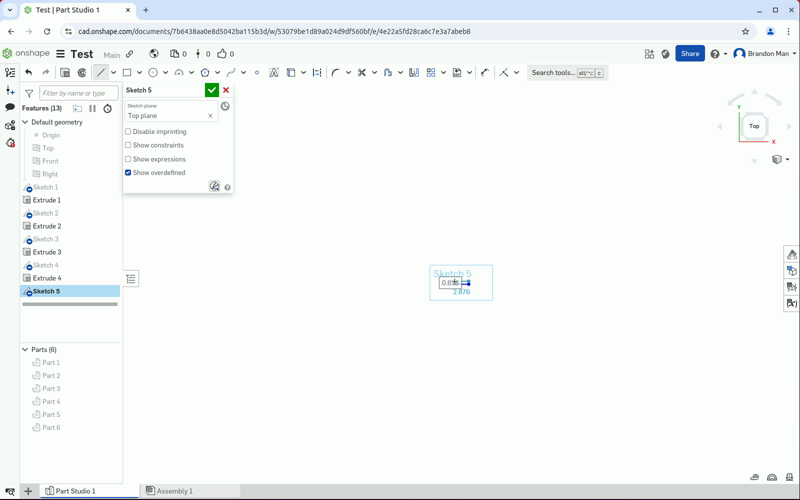
scroll(6)
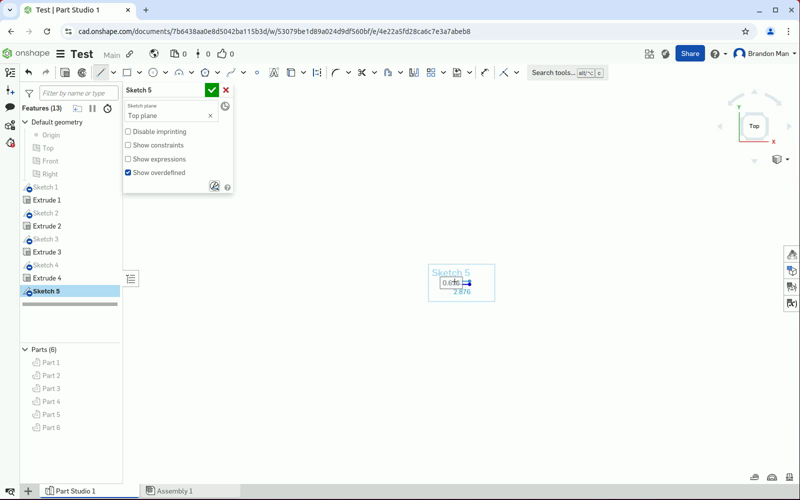
scroll(6)
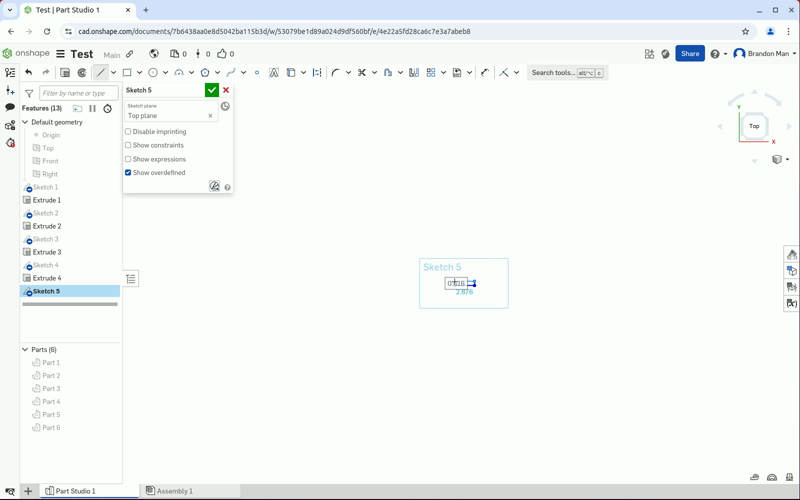
scroll(6)
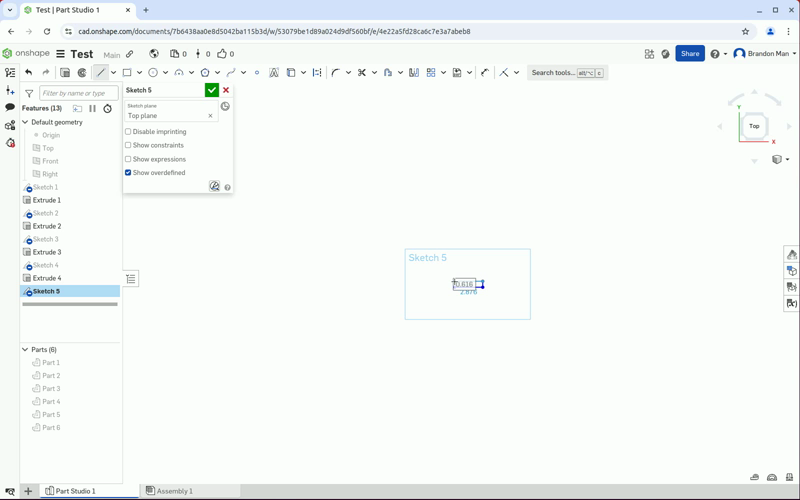
scroll(6)
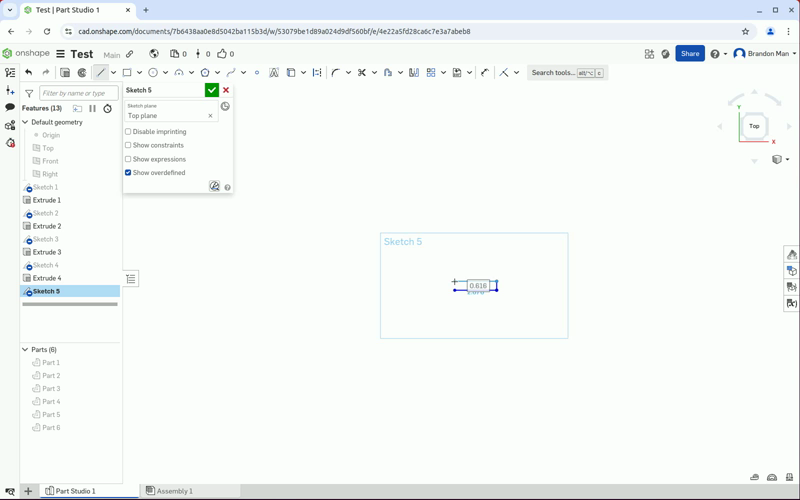
scroll(6)
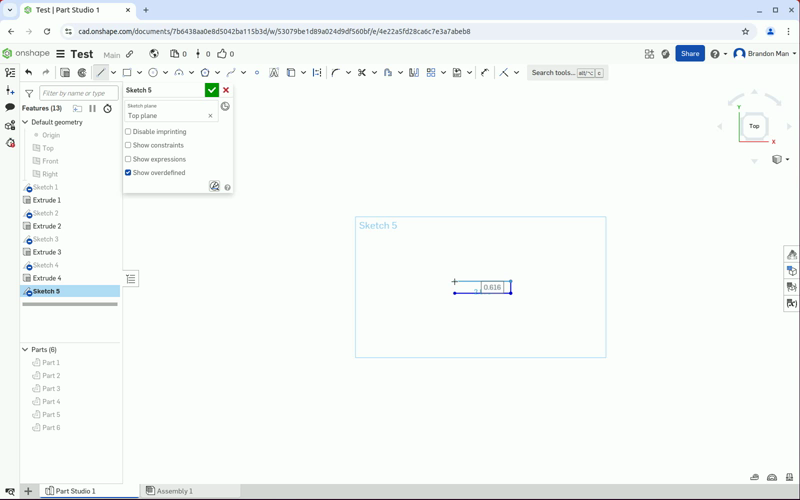
scroll(6)
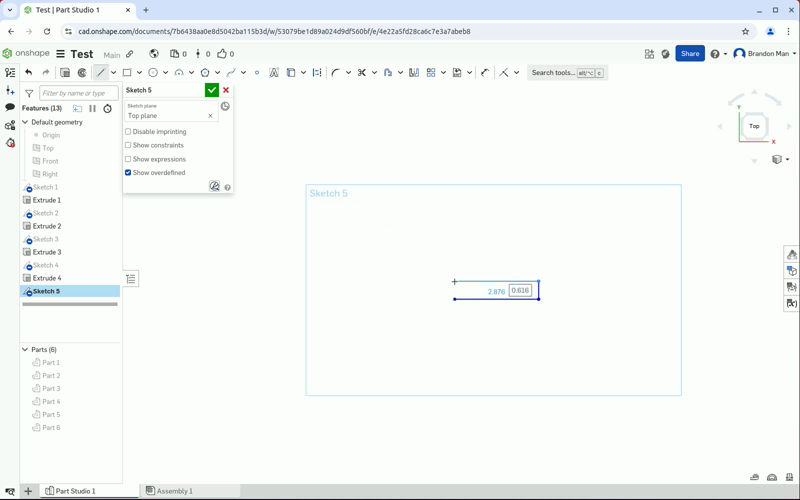
scroll(6)
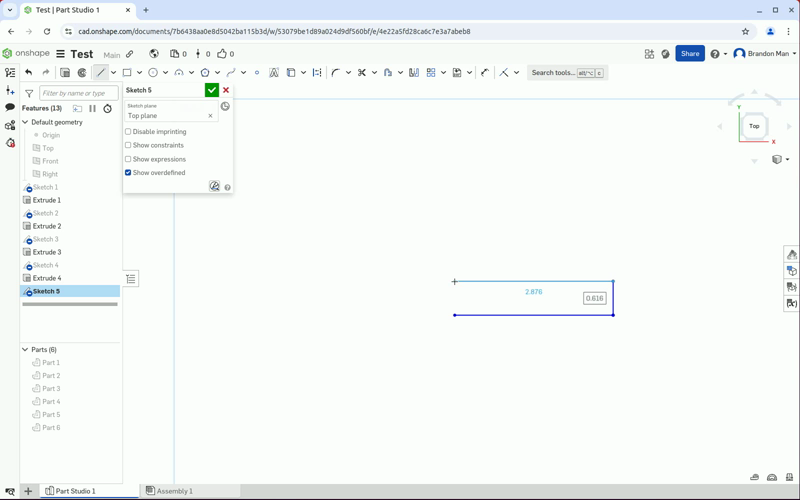
click(454, 281)
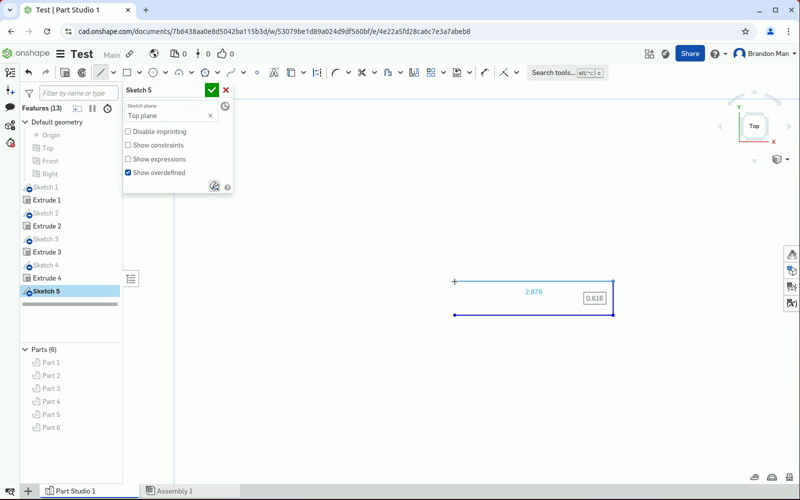
scroll(-6)
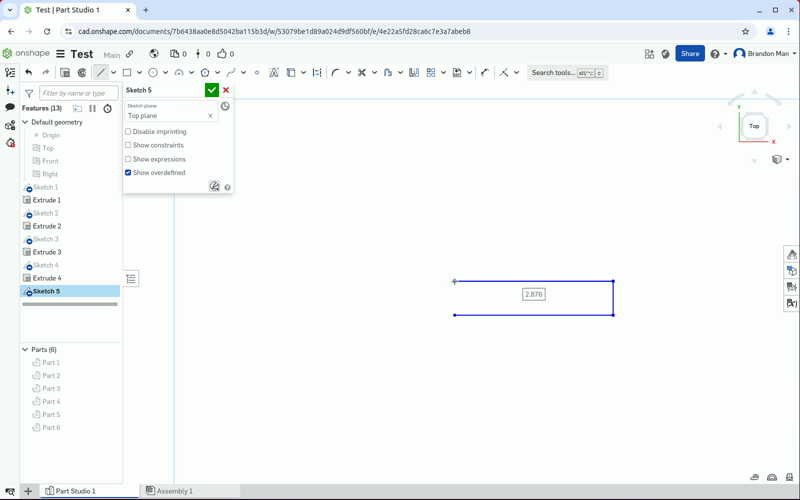
scroll(-6)
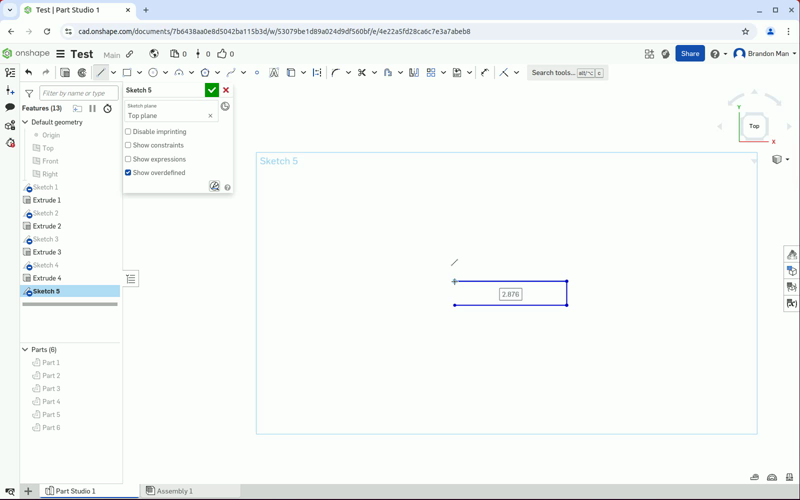
scroll(-6)
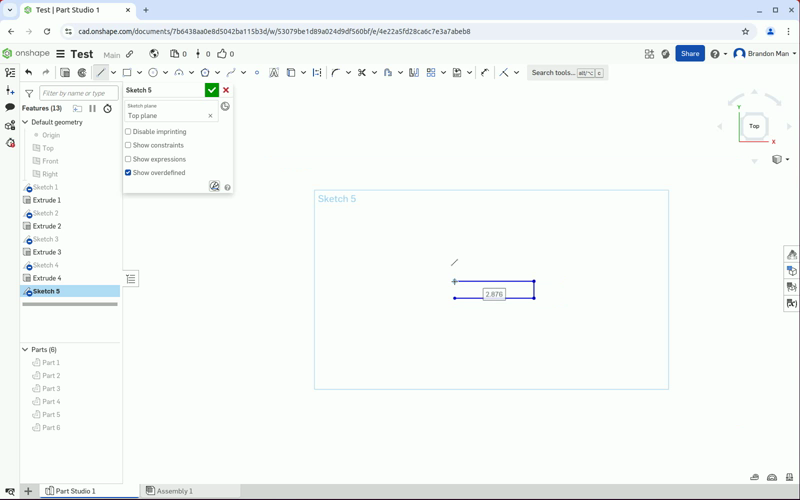
scroll(-6)
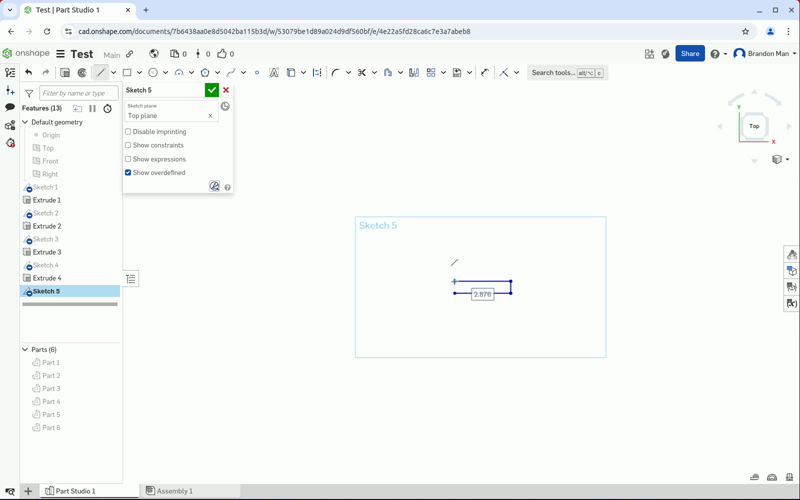
scroll(-6)
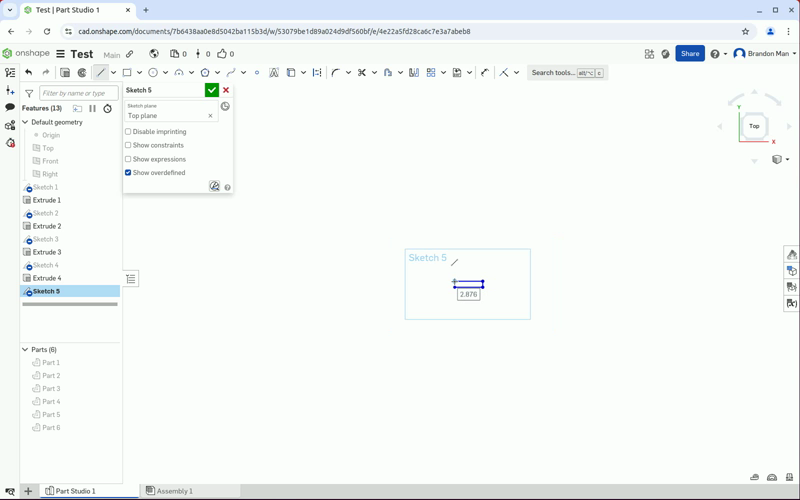
scroll(-6)
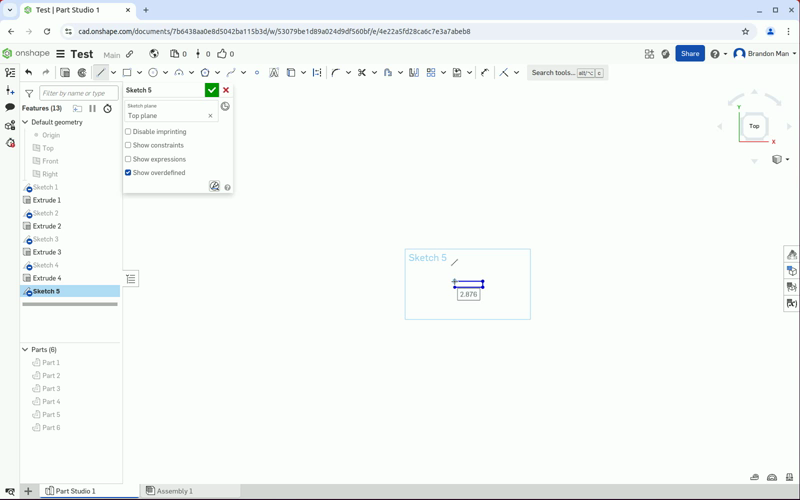
scroll(-6)
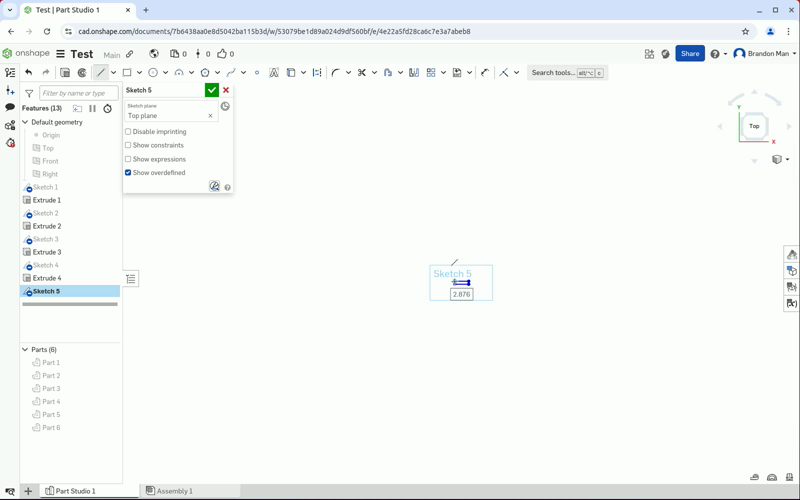
key_up(shift)
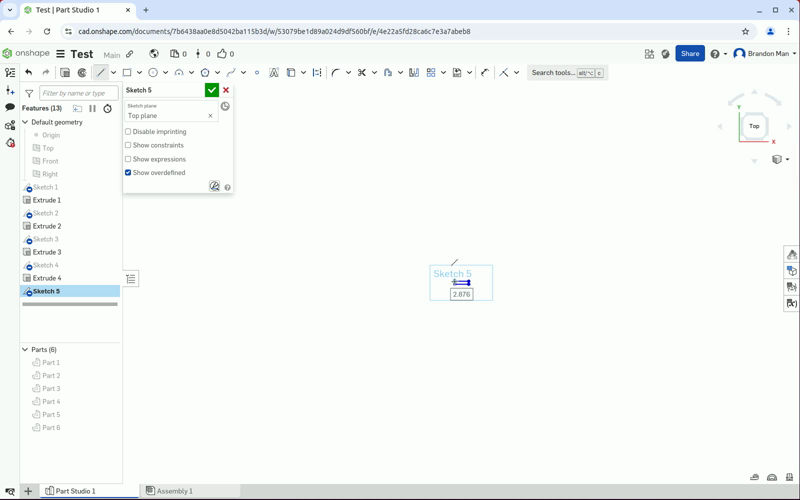
mouse_move(484, 281)
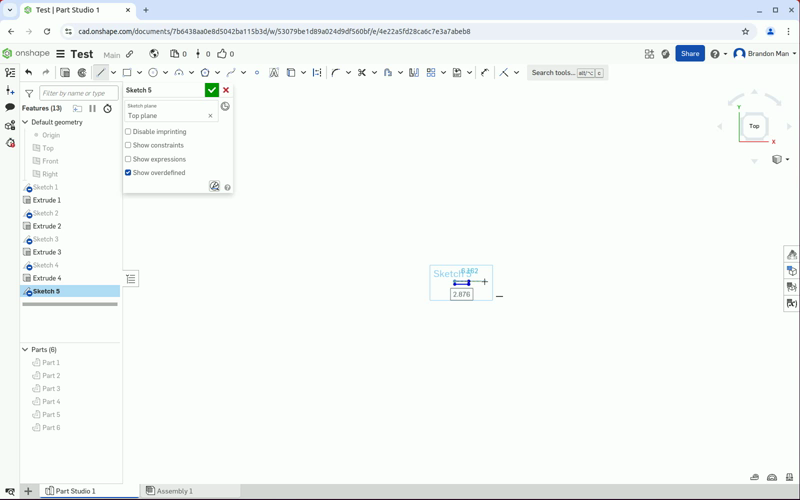
key_down(shift)
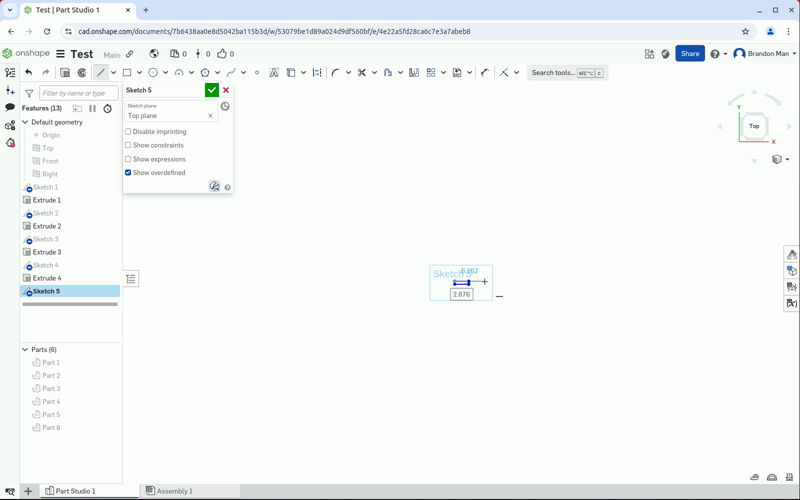
mouse_move(454, 284)
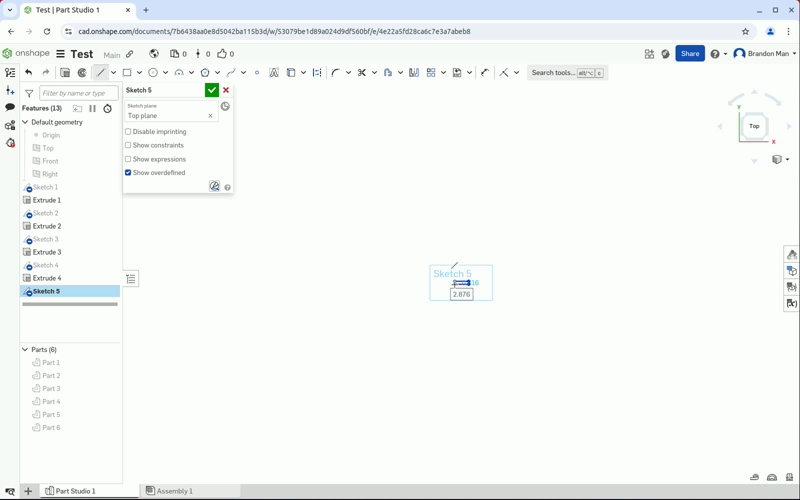
scroll(6)
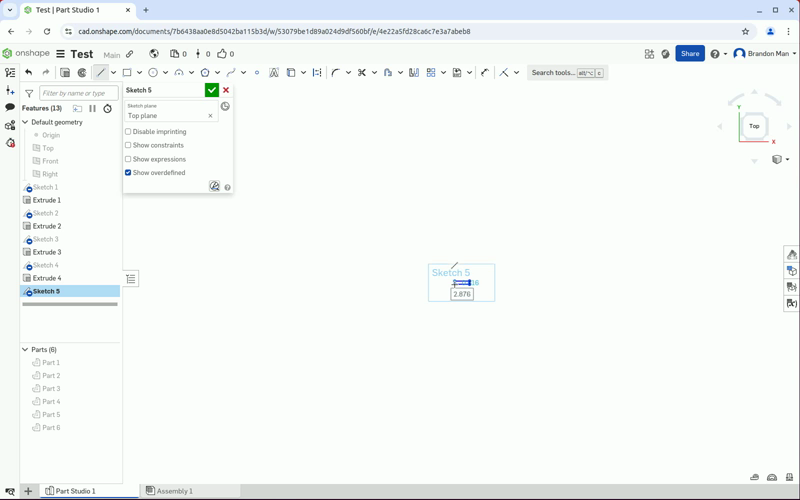
scroll(6)
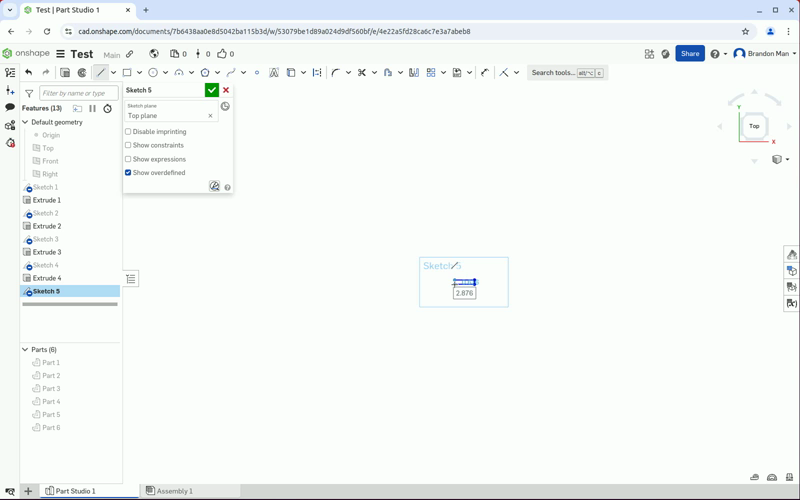
scroll(6)
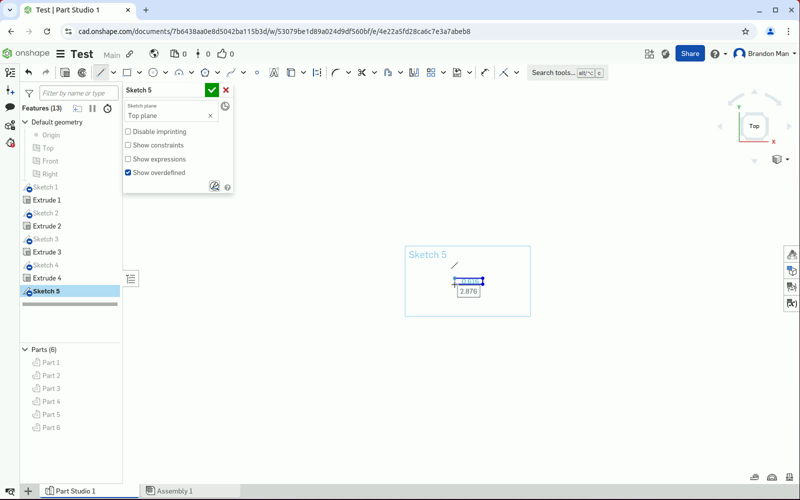
scroll(6)
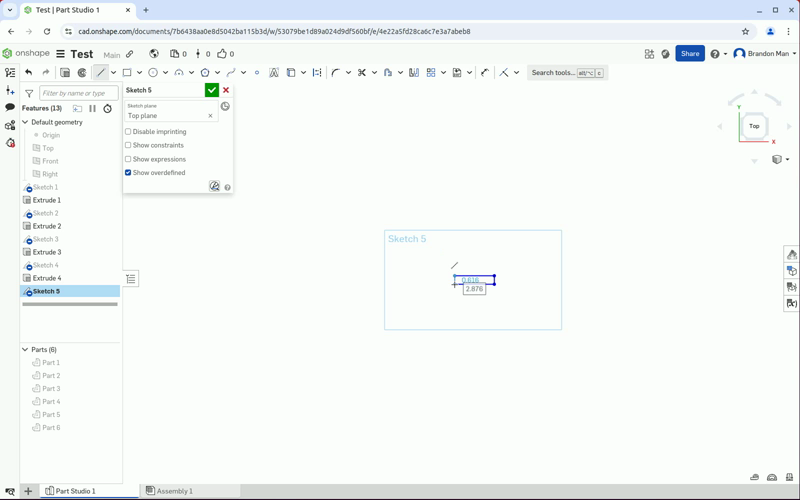
scroll(6)
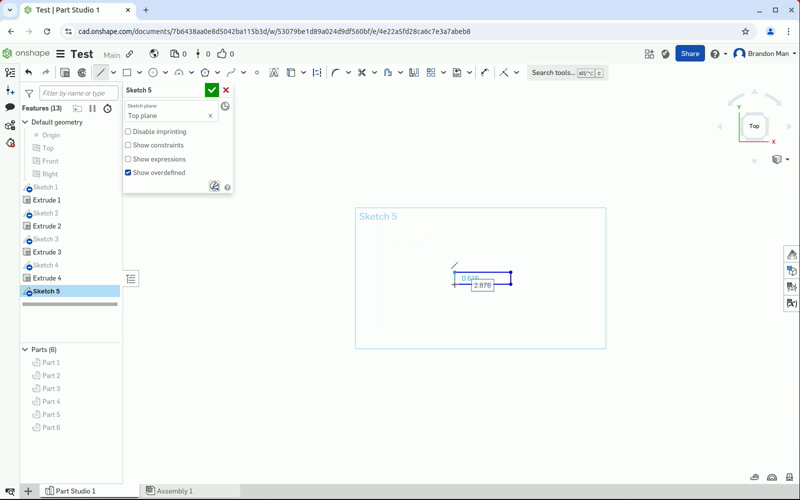
scroll(6)
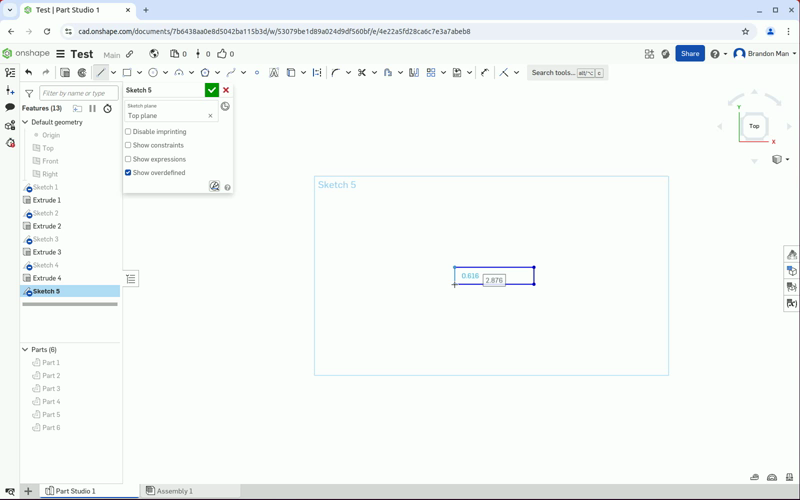
scroll(6)
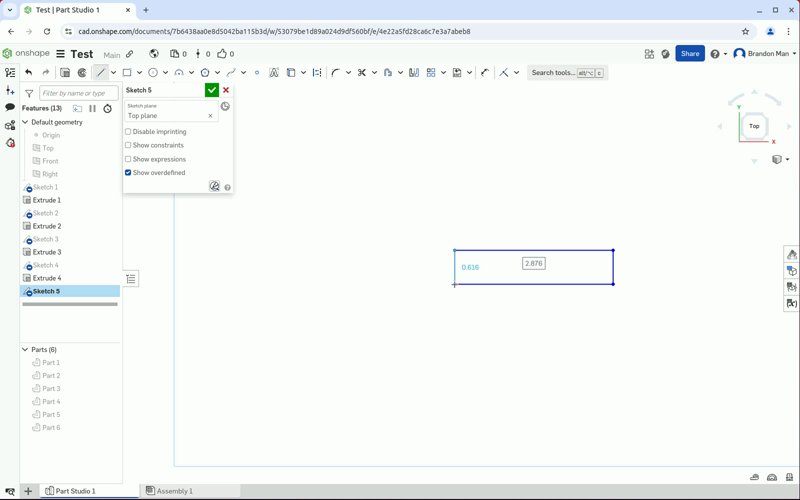
key_up(shift)
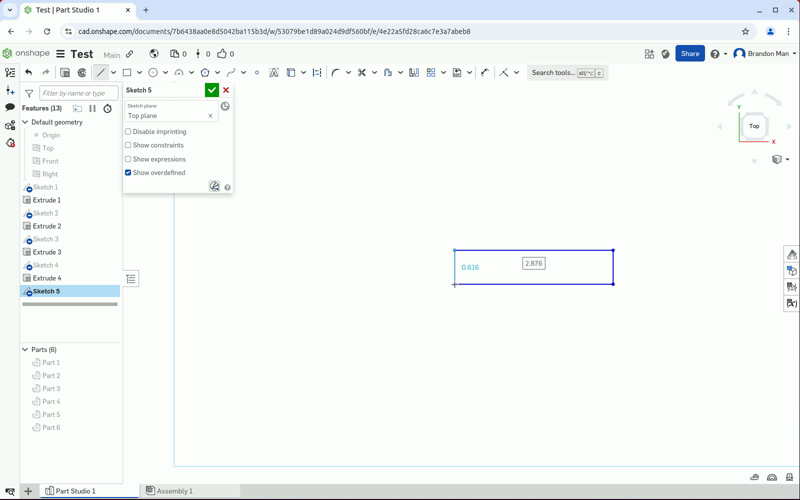
click(454, 284)
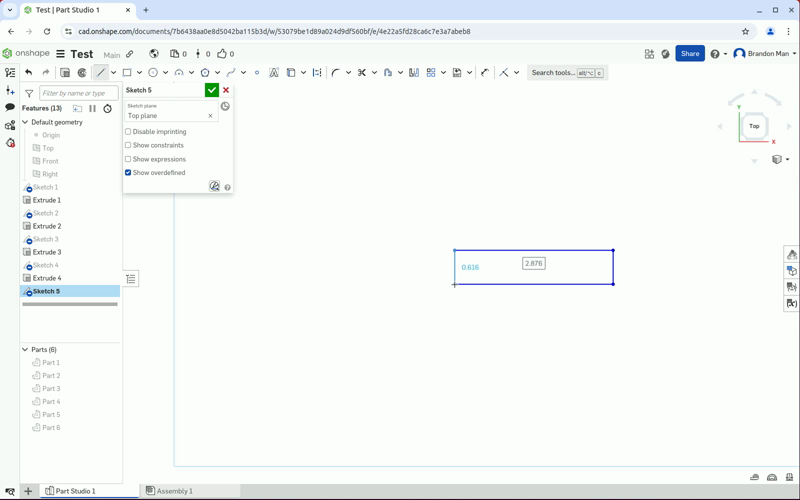
scroll(-6)
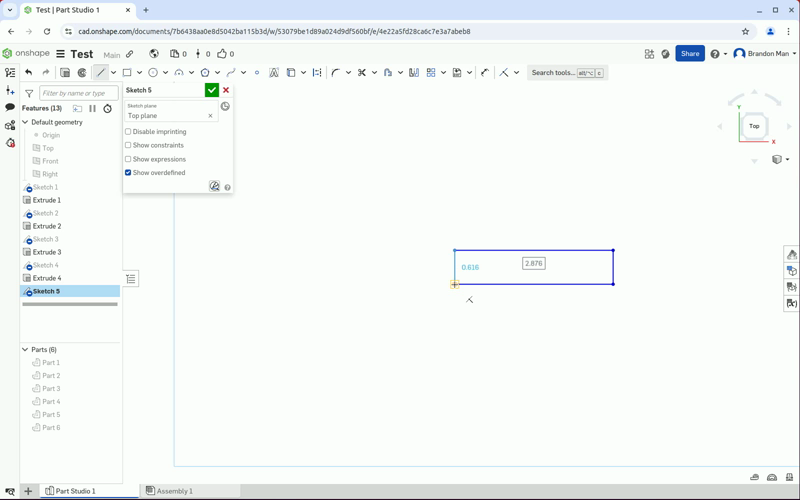
scroll(-6)
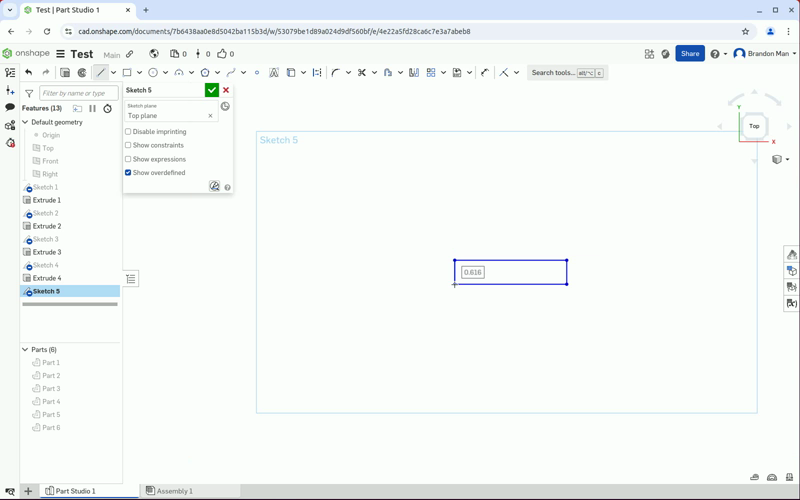
scroll(-6)
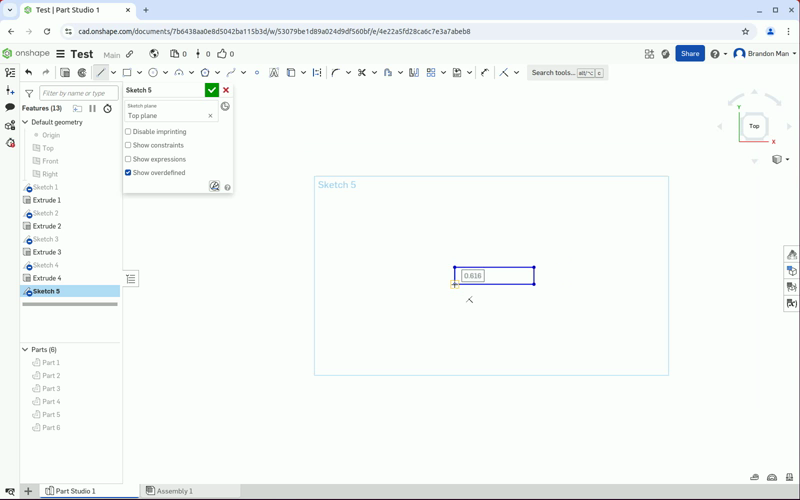
scroll(-6)
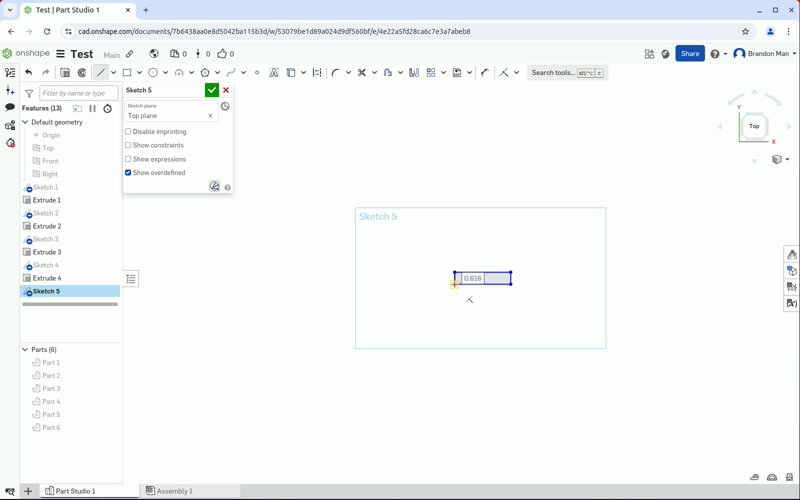
scroll(-6)
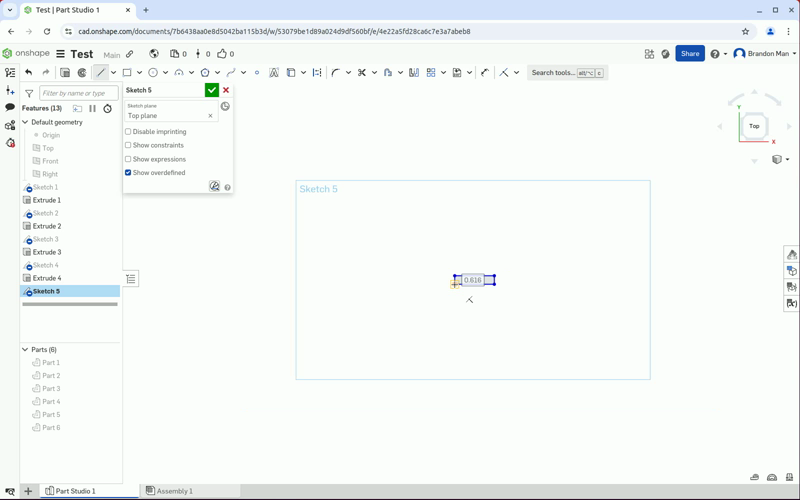
scroll(-6)
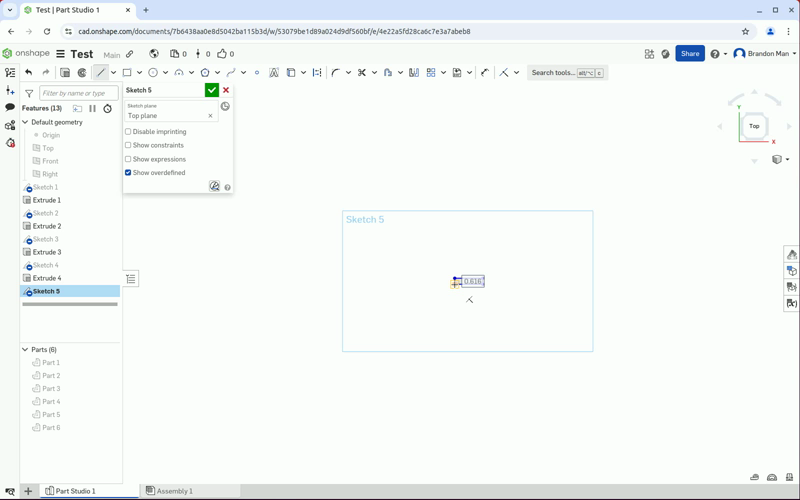
scroll(-6)
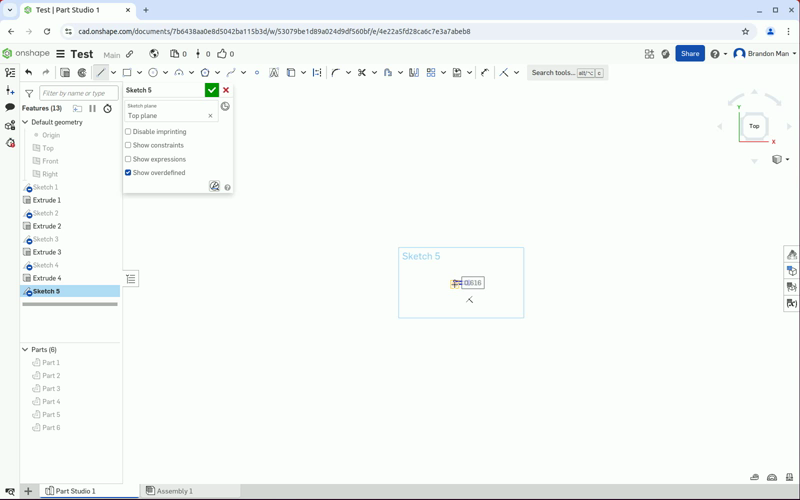
key(esc)
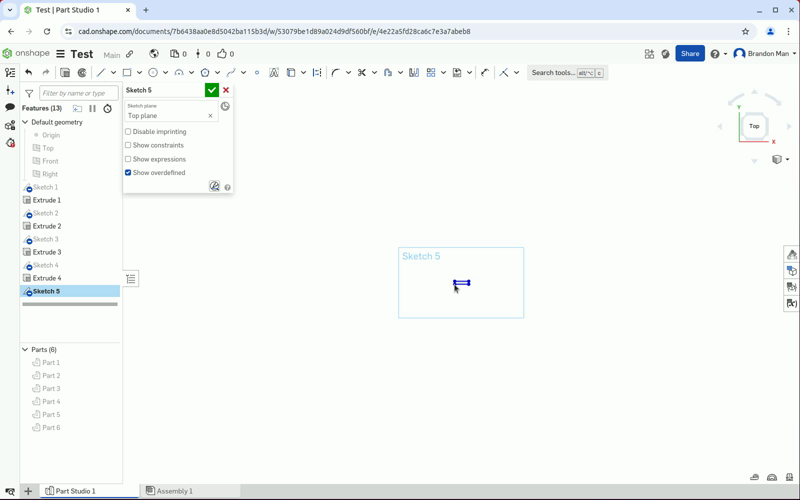
mouse_move(466, 283)
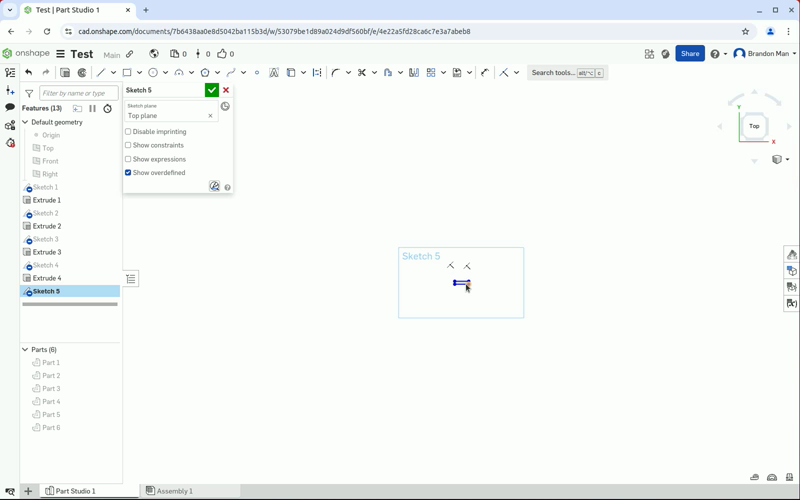
scroll(6)
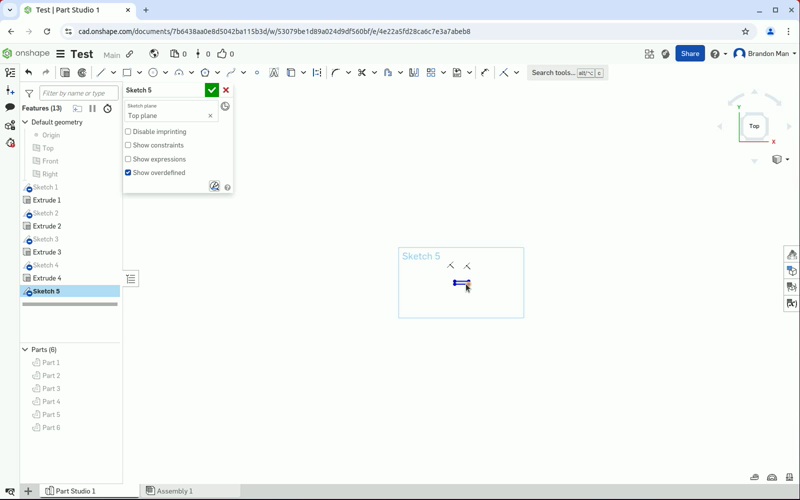
scroll(6)
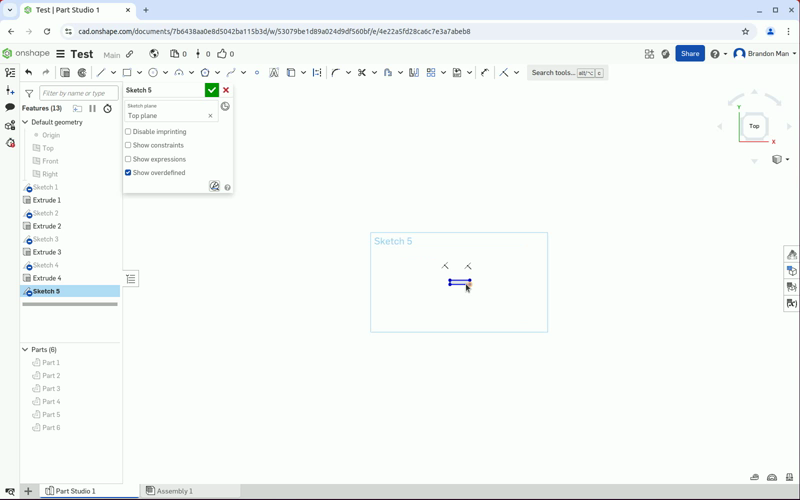
scroll(6)
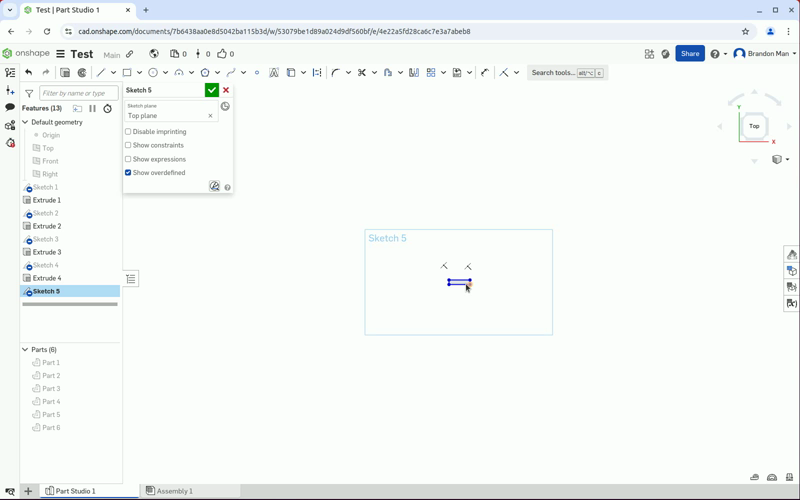
scroll(6)
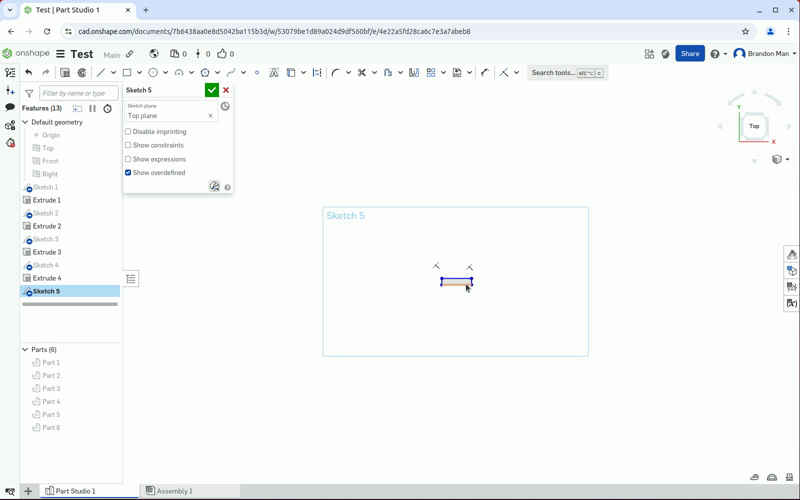
scroll(6)
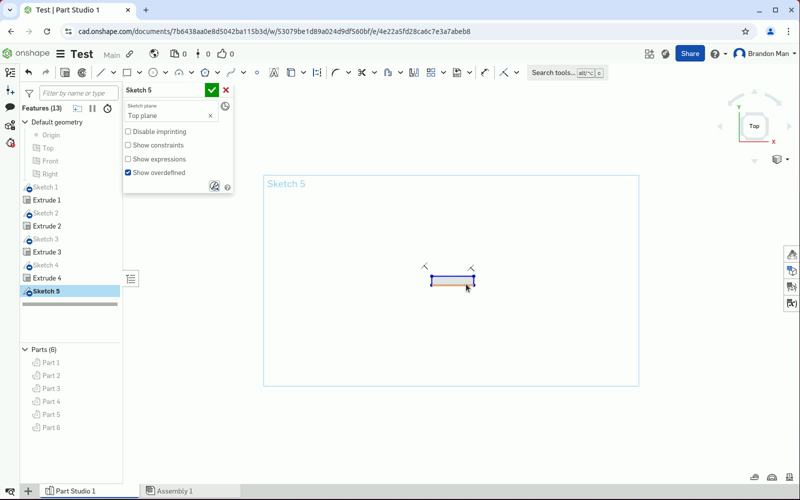
scroll(6)
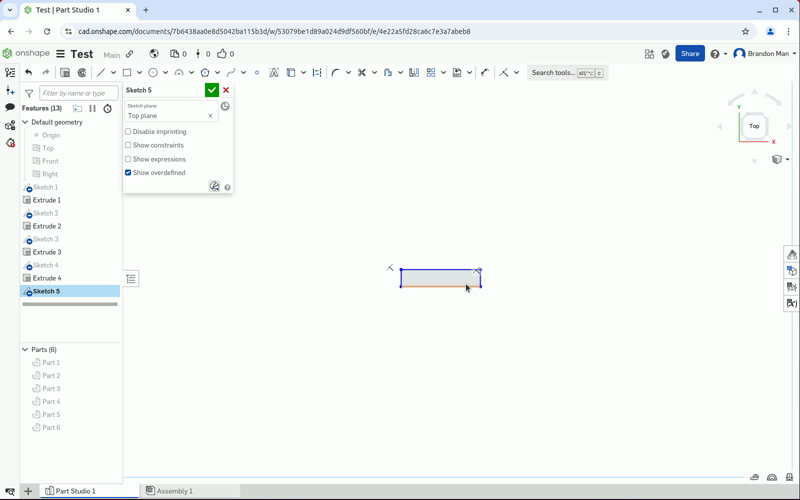
scroll(6)
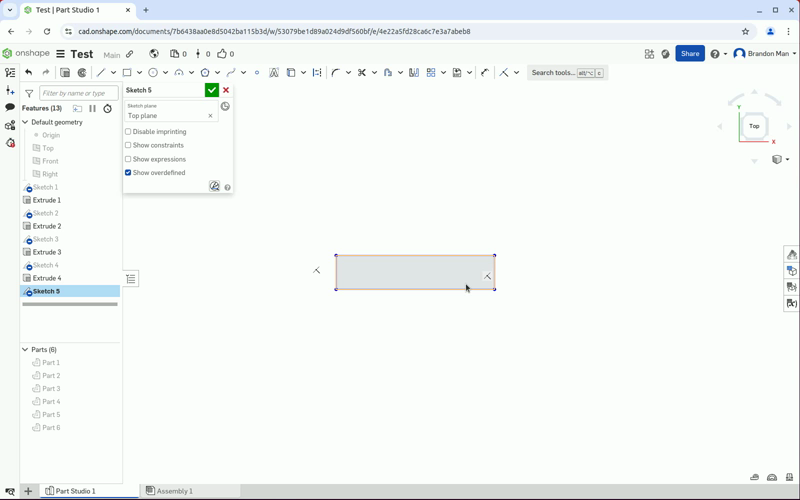
click(466, 283)
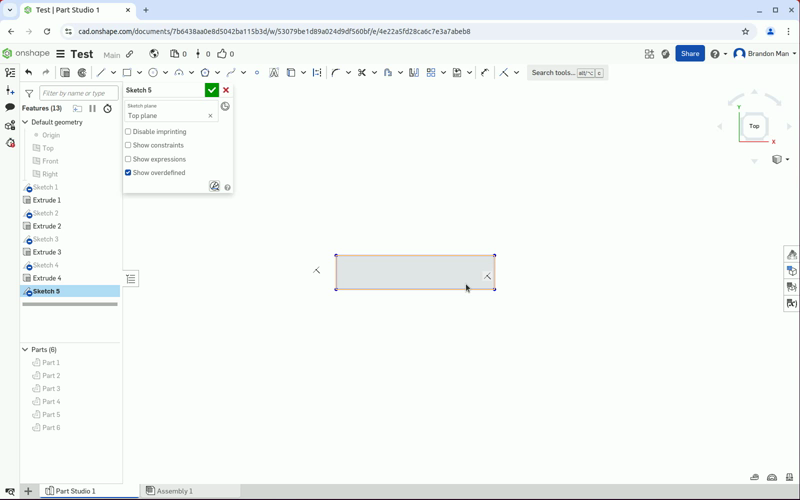
scroll(-6)
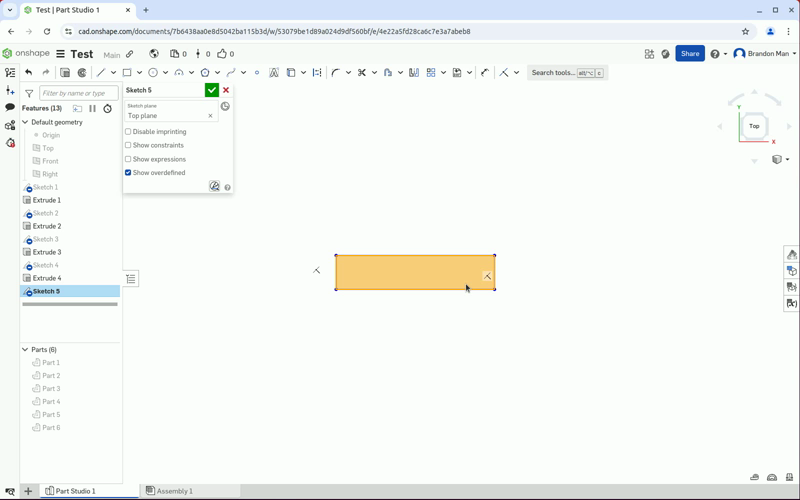
scroll(-6)
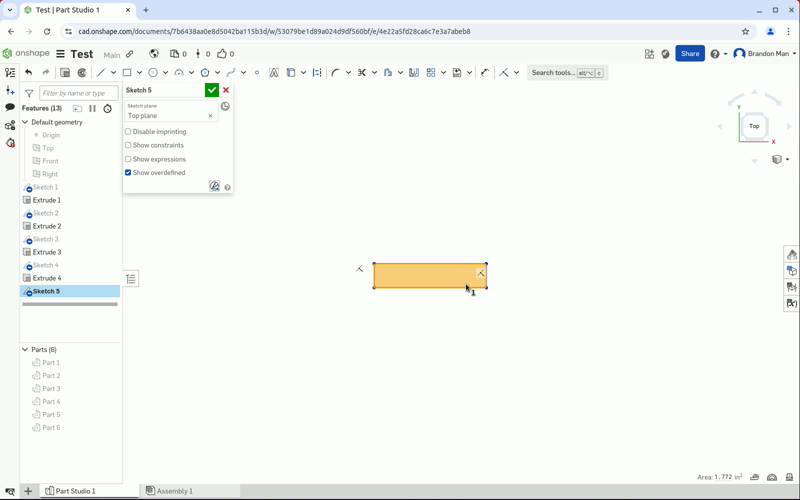
scroll(-6)
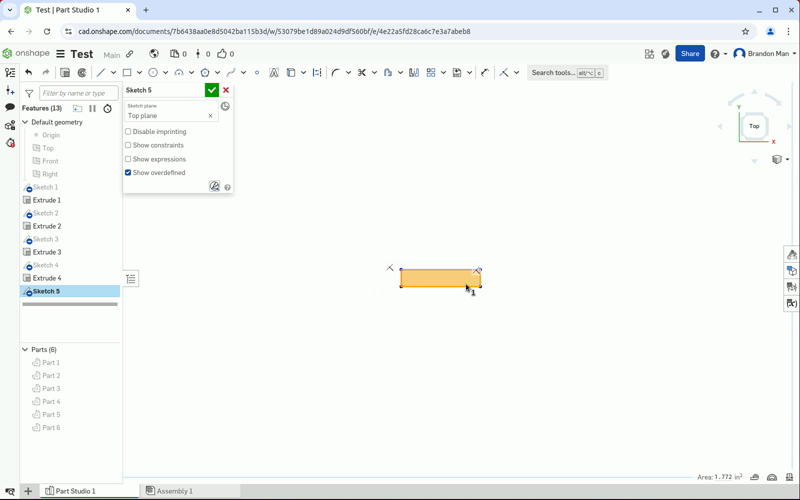
scroll(-6)
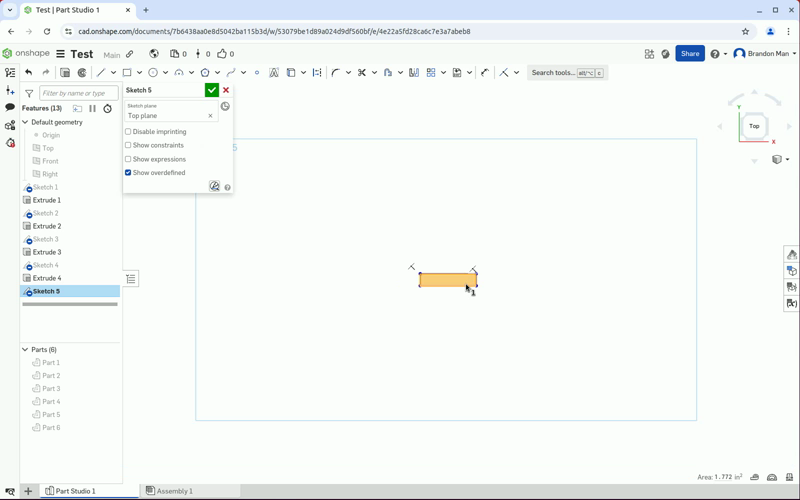
scroll(-6)
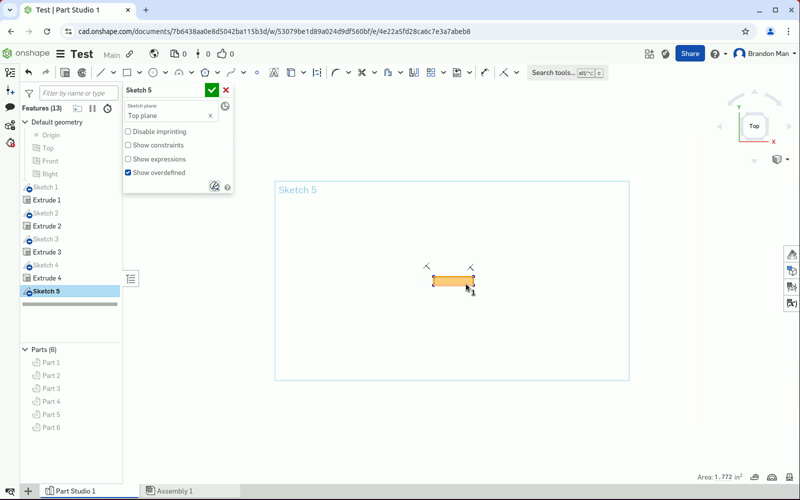
scroll(-6)
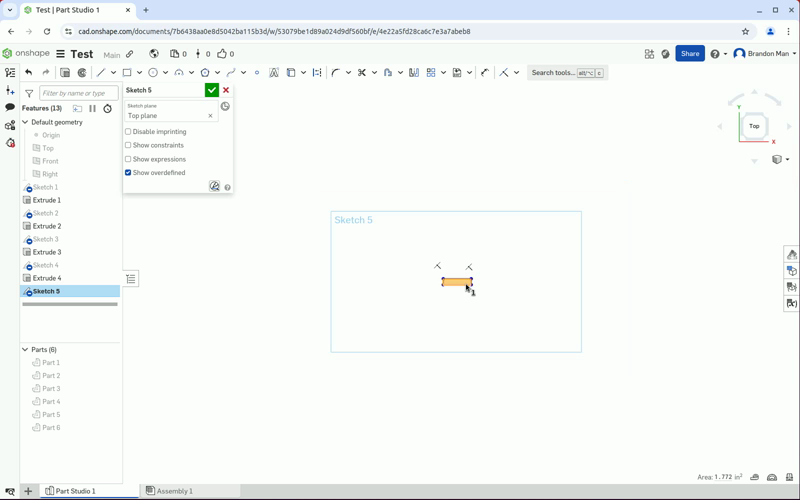
scroll(-6)
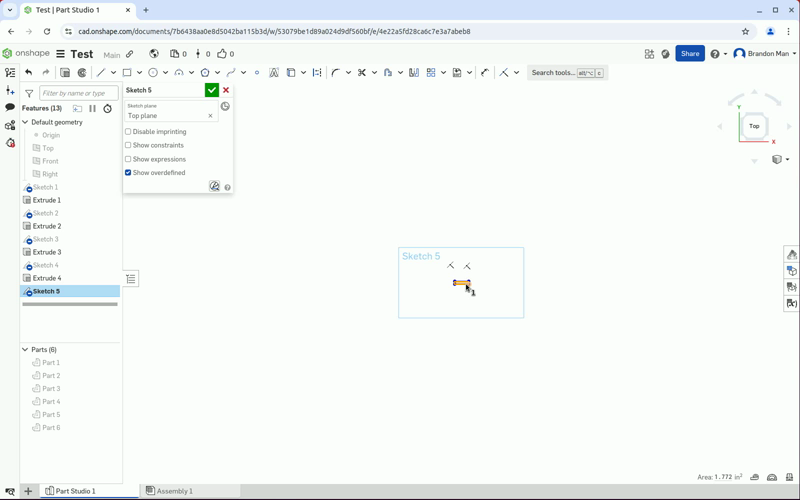
mouse_move(73, 352)
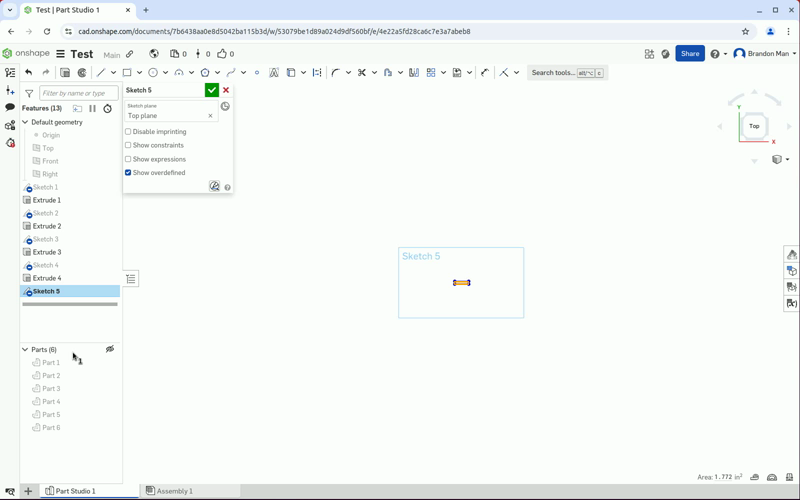
key(shift+y)
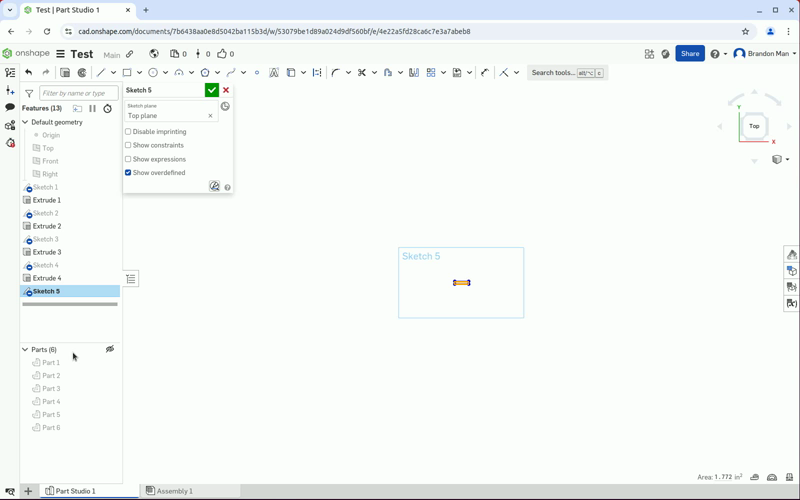
key(shift+e)
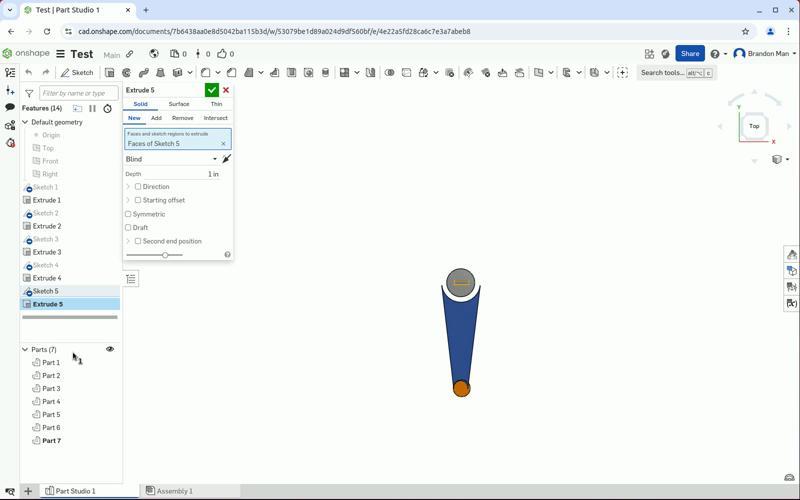
mouse_move(143, 106)
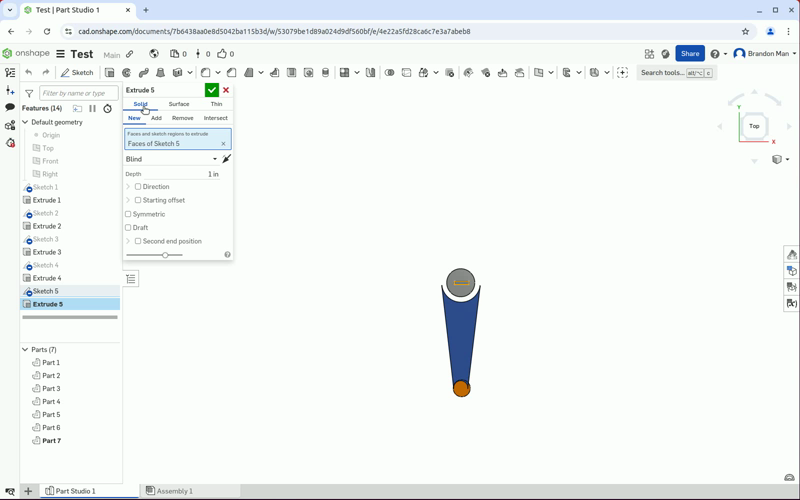
click(143, 106)
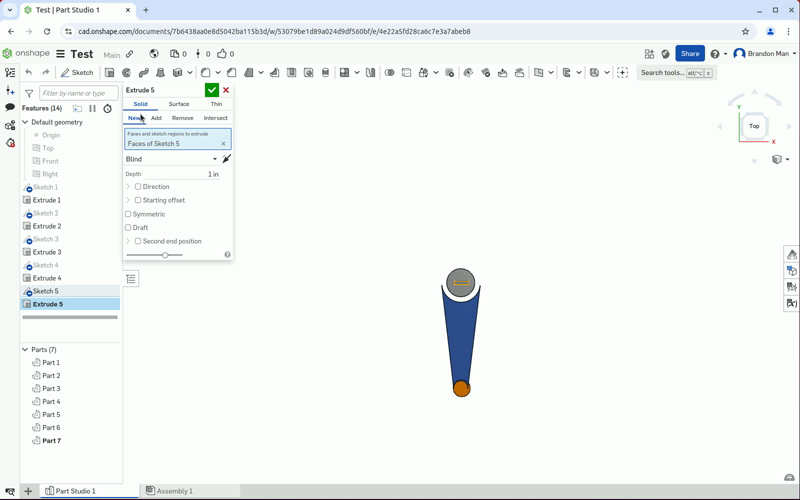
mouse_move(137, 120)
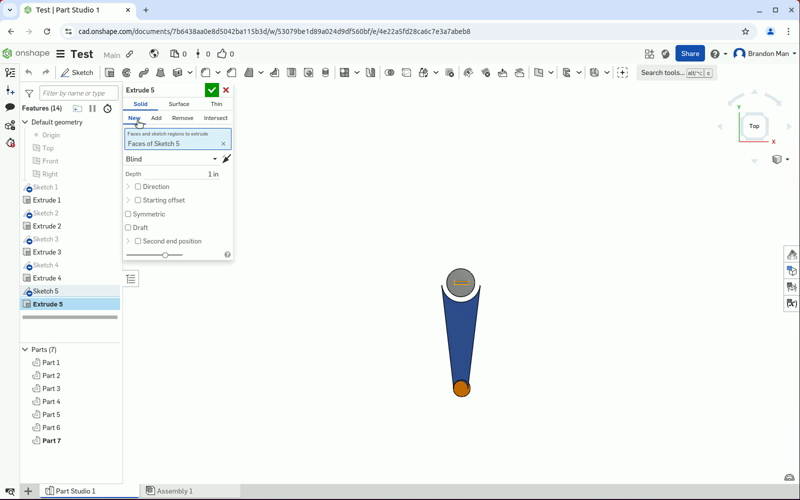
click(137, 120)
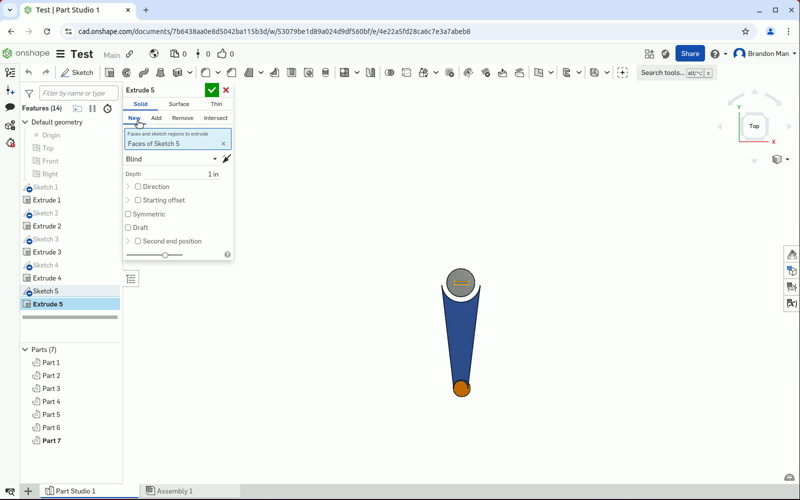
key(tab, 4)
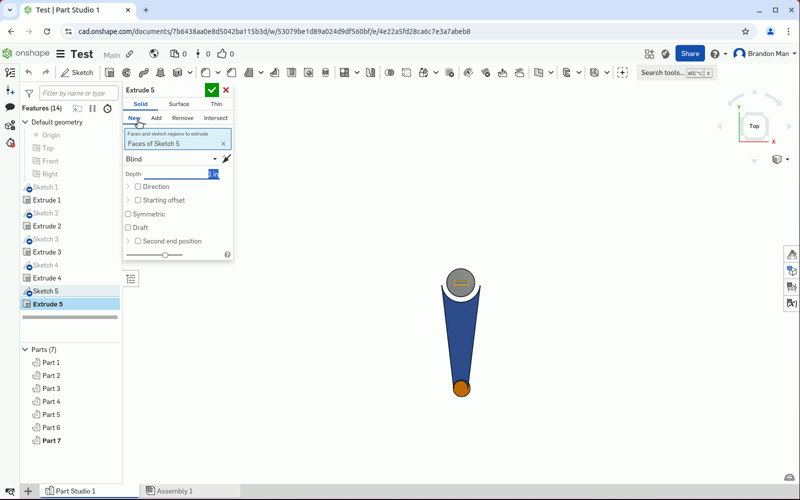
text(-1.204)
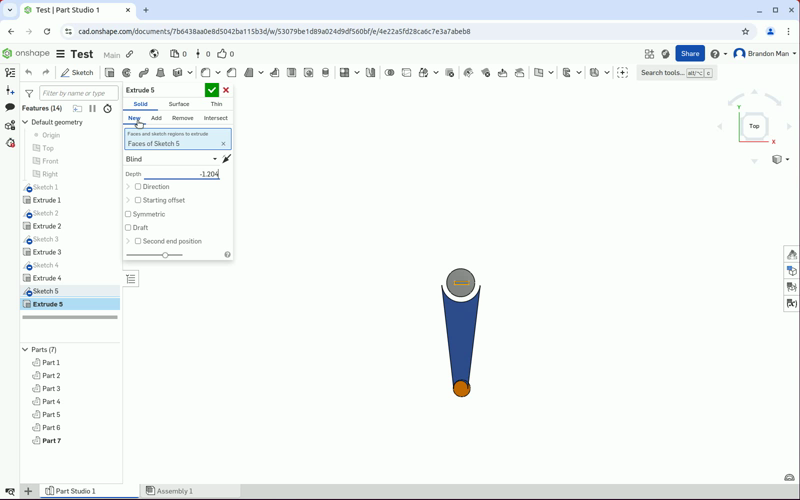
key(enter)
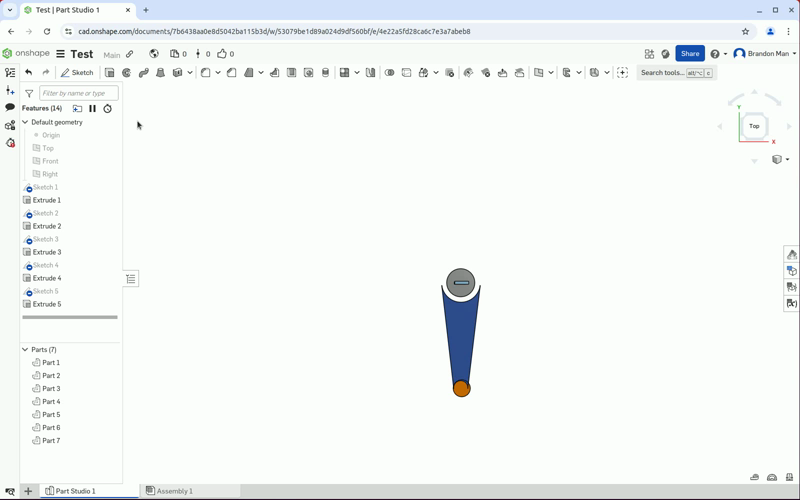
key(shift+h)
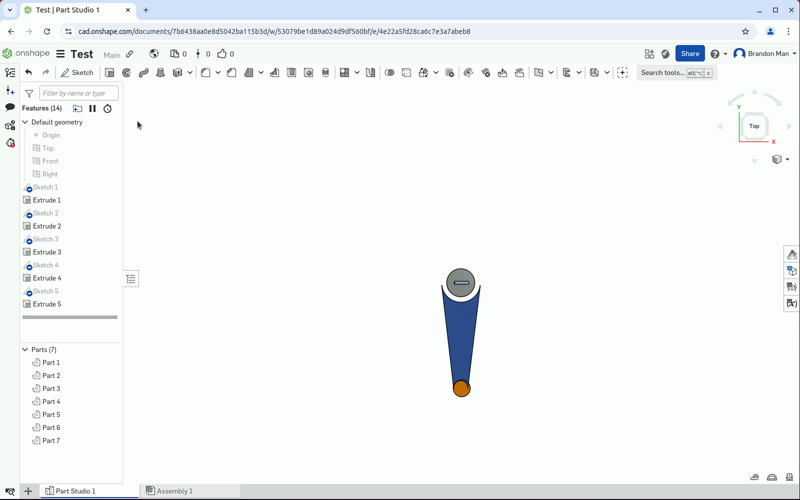
key(shift+h)
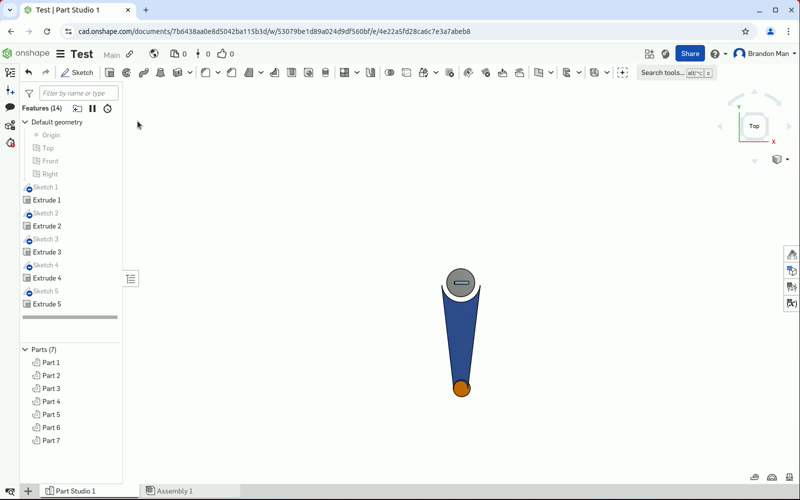
mouse_move(73, 189)
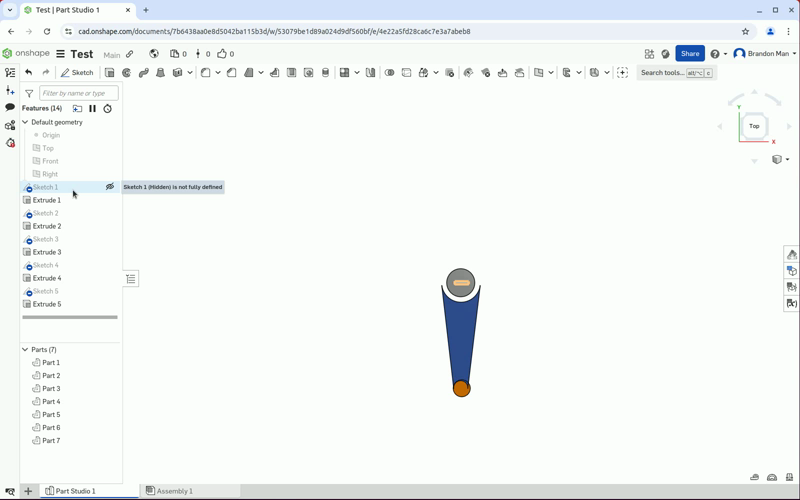
click(73, 189)
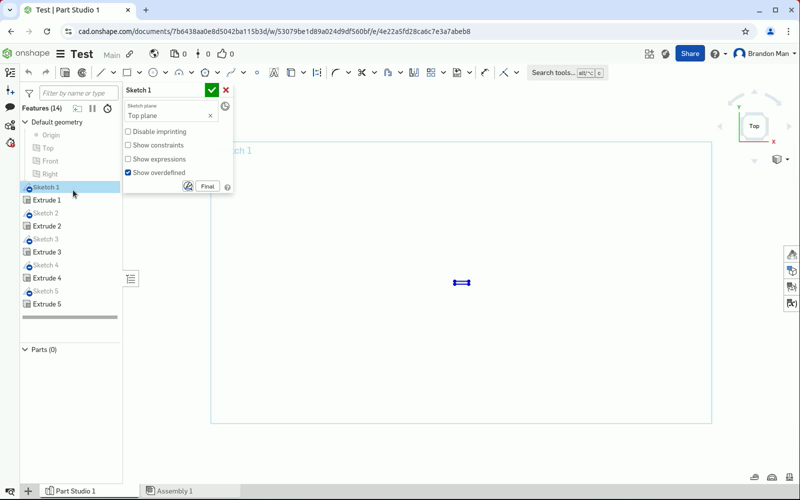
mouse_move(229, 92)
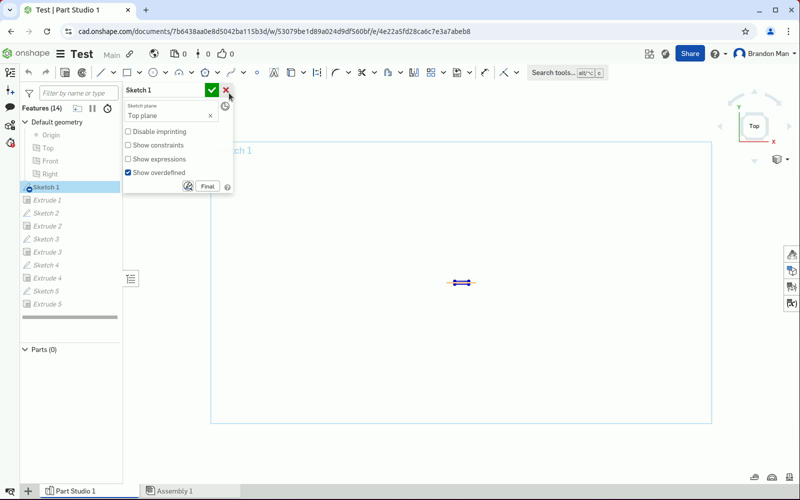
click(229, 92)
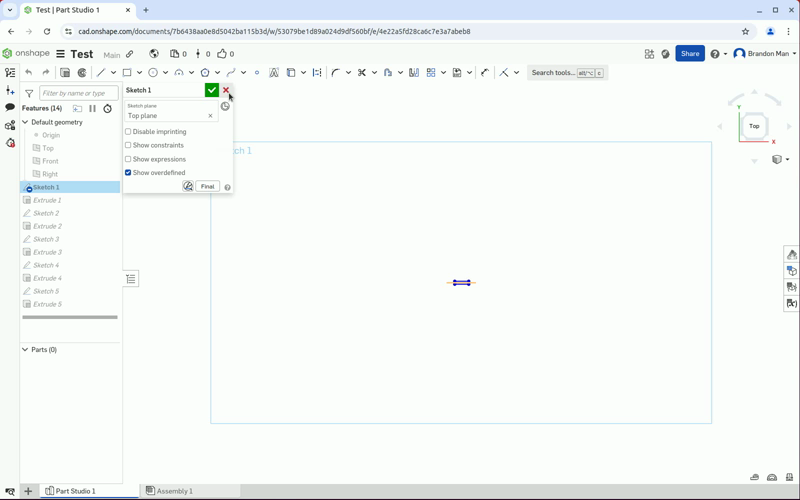
key(shift+s)
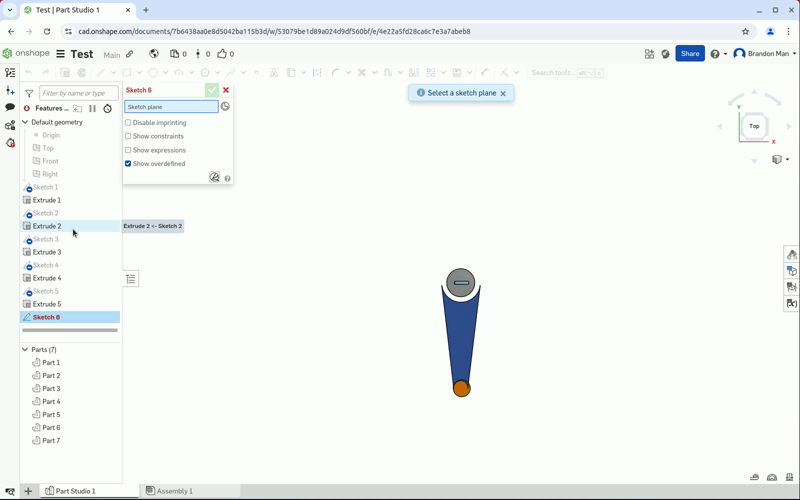
scroll(3)
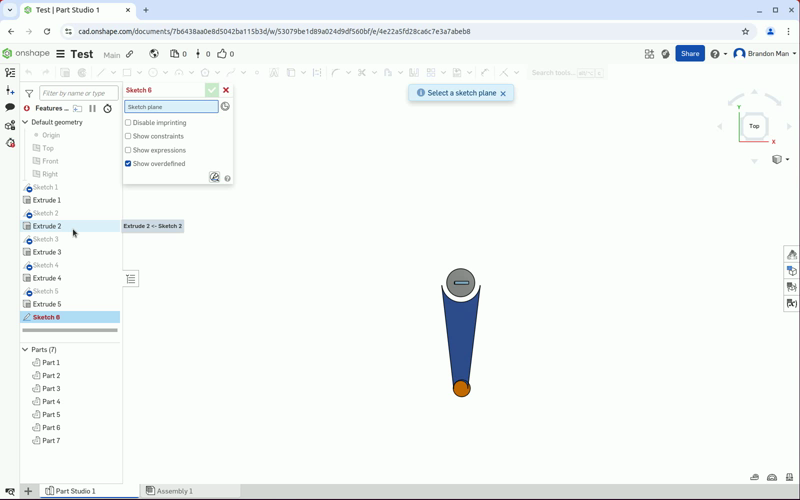
mouse_move(73, 150)
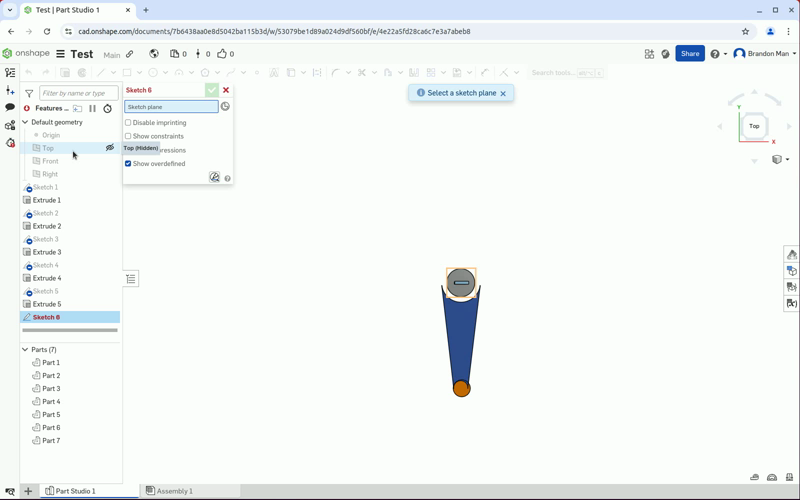
click(73, 150)
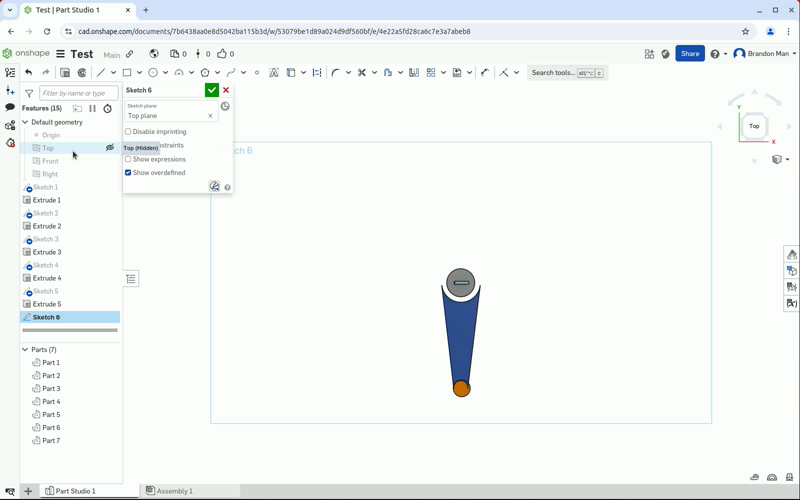
mouse_move(73, 352)
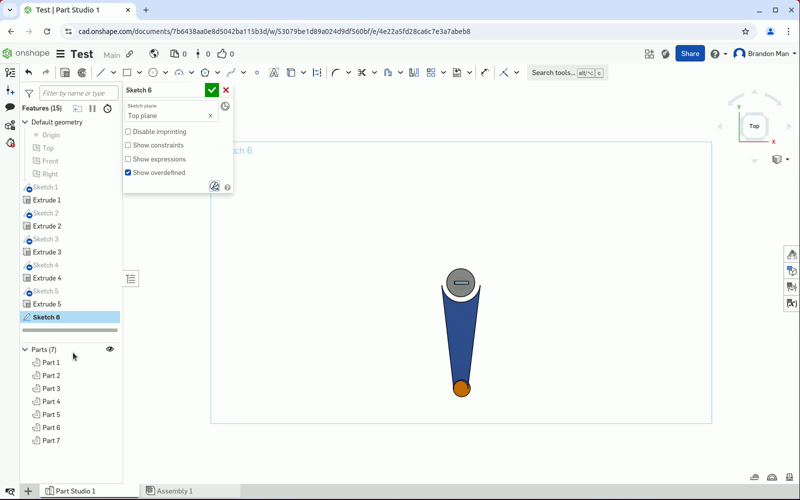
key(y)
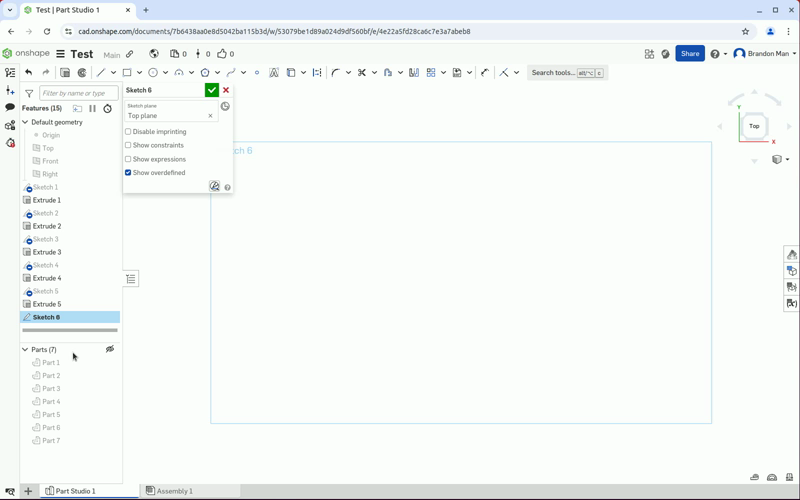
key(c)
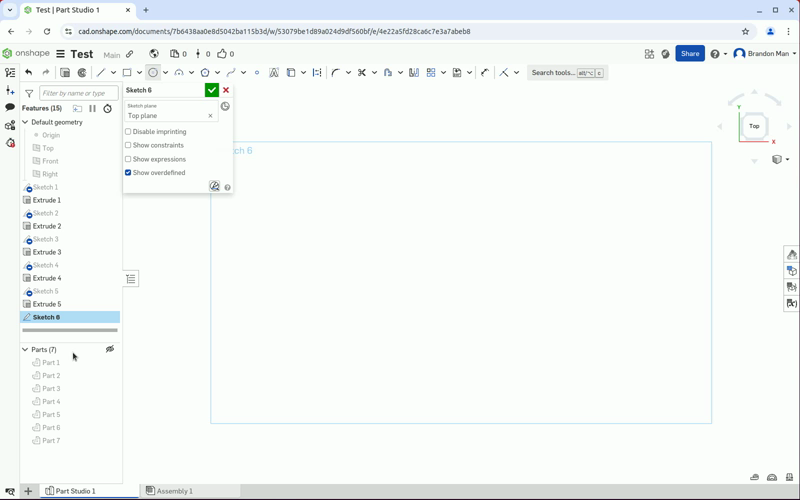
key_down(shift)
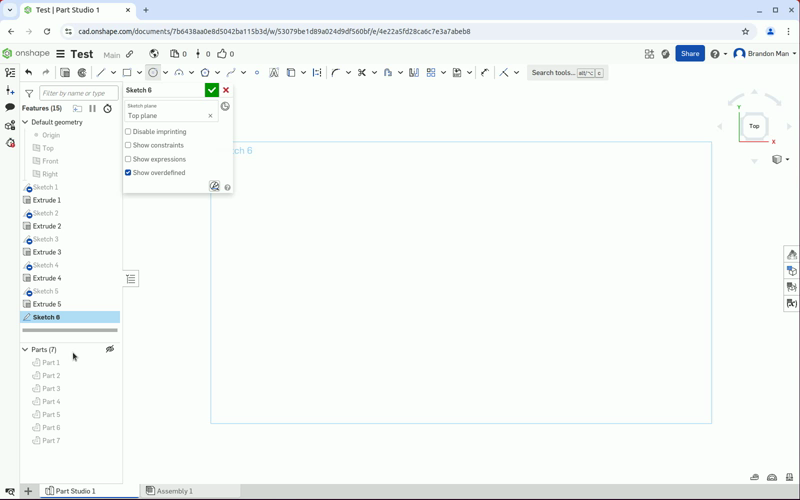
mouse_move(460, 282)
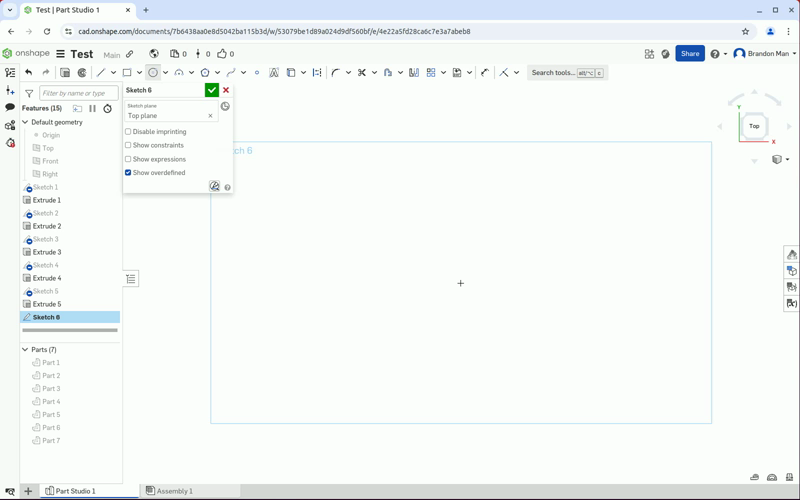
click(460, 282)
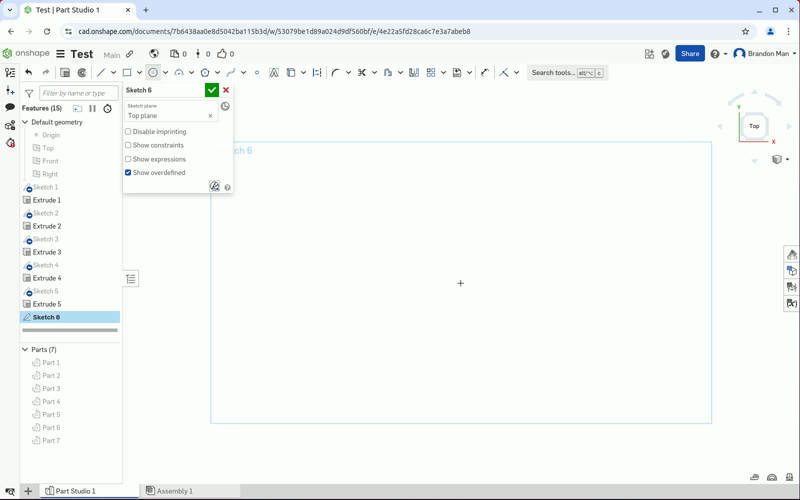
key_up(shift)
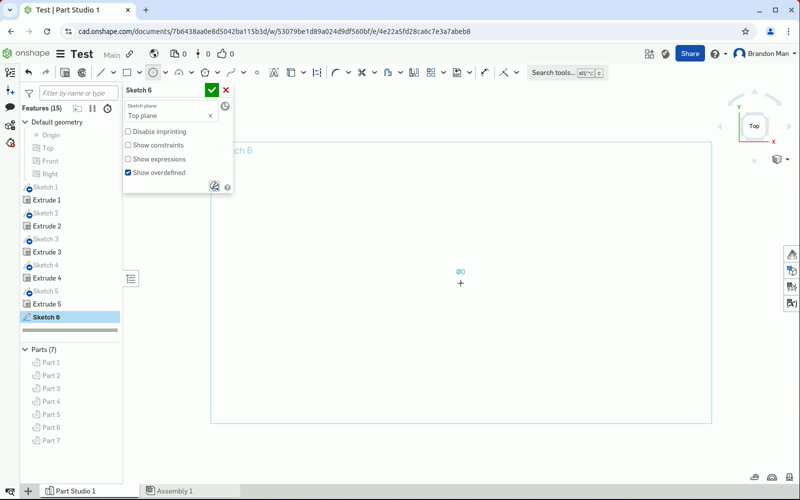
mouse_move(474, 282)
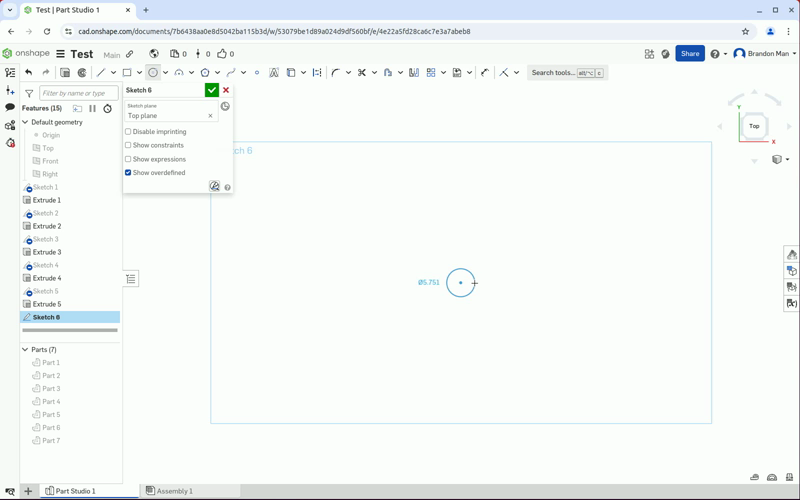
click(474, 282)
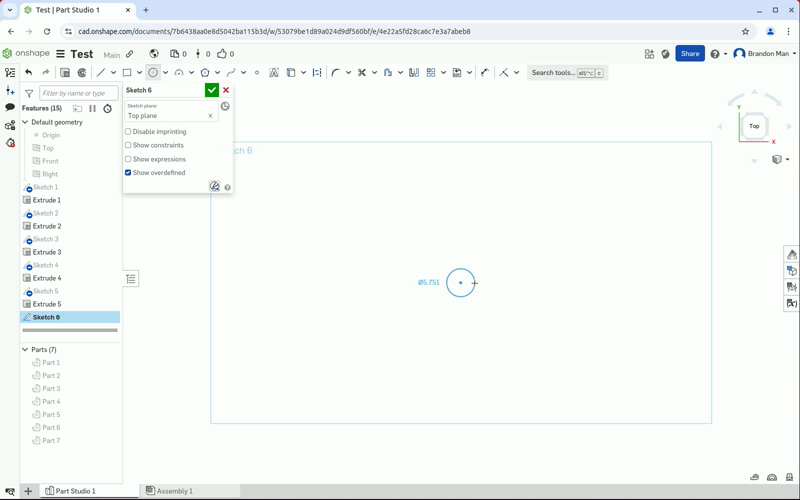
key(esc)
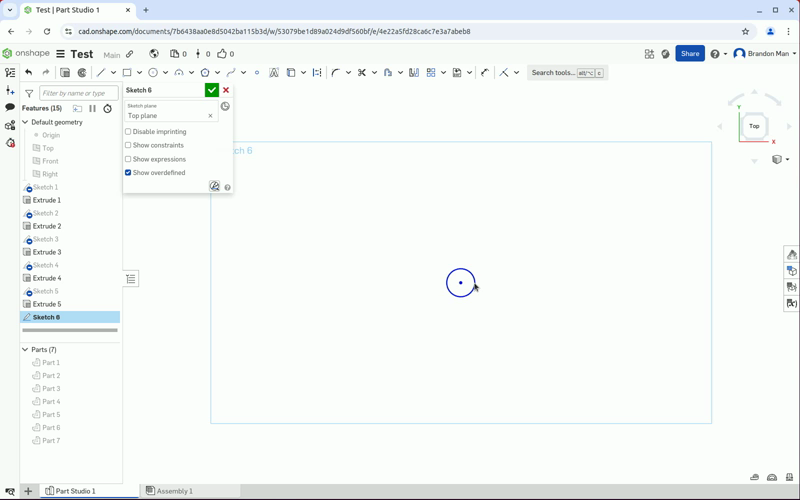
key(l)
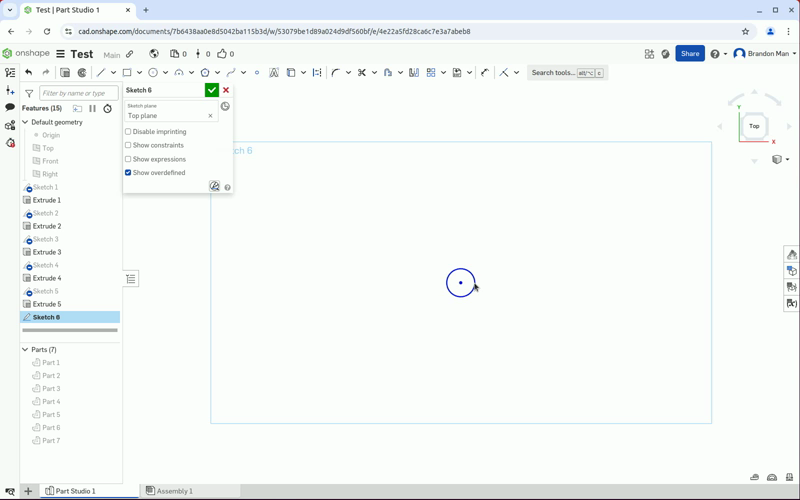
key_down(shift)
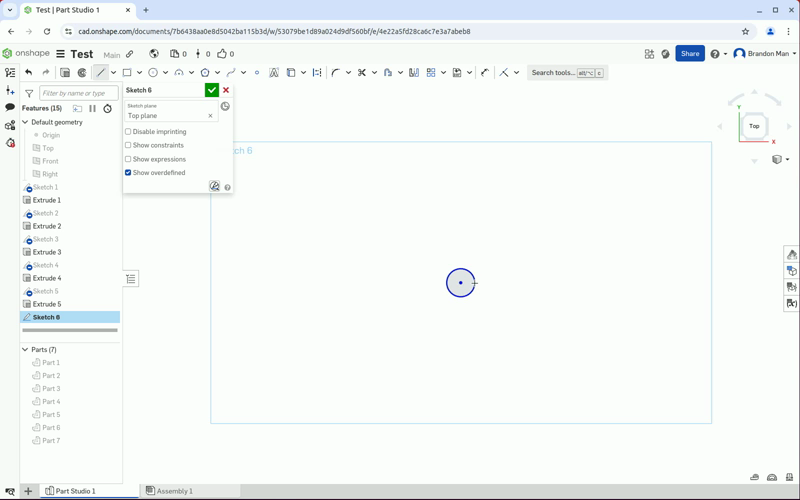
mouse_move(454, 284)
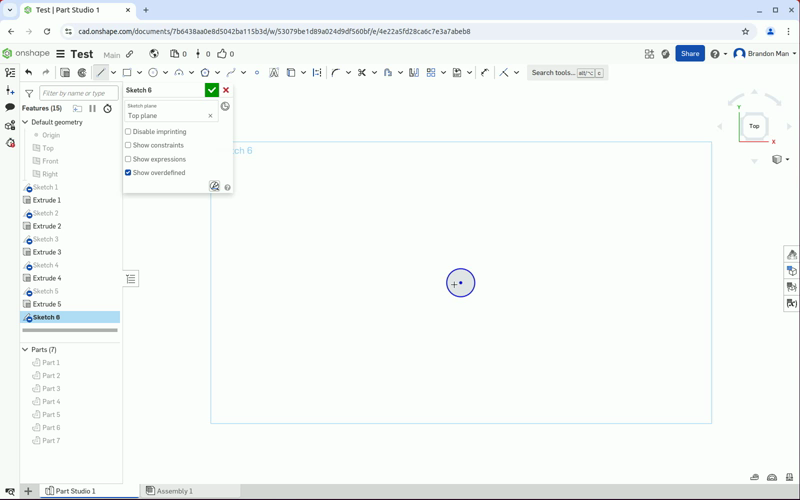
click(454, 284)
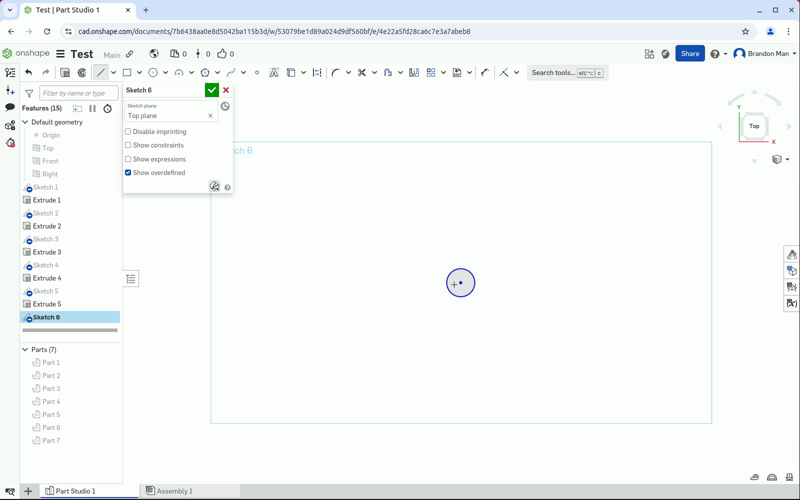
key_up(shift)
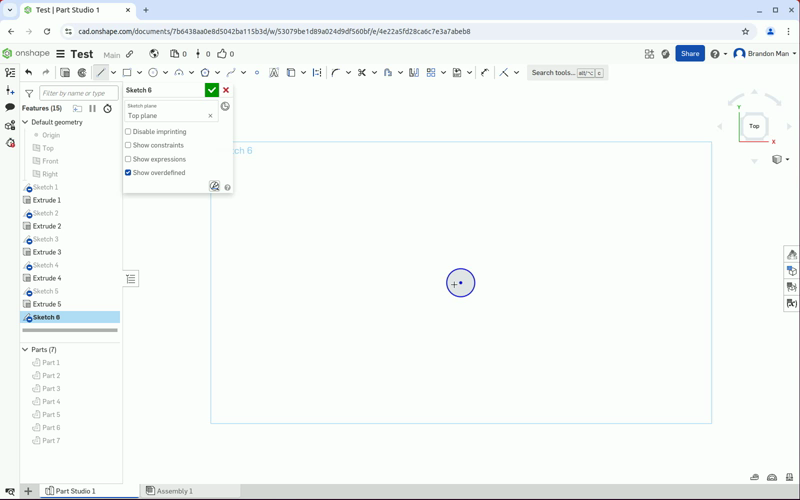
key_down(shift)
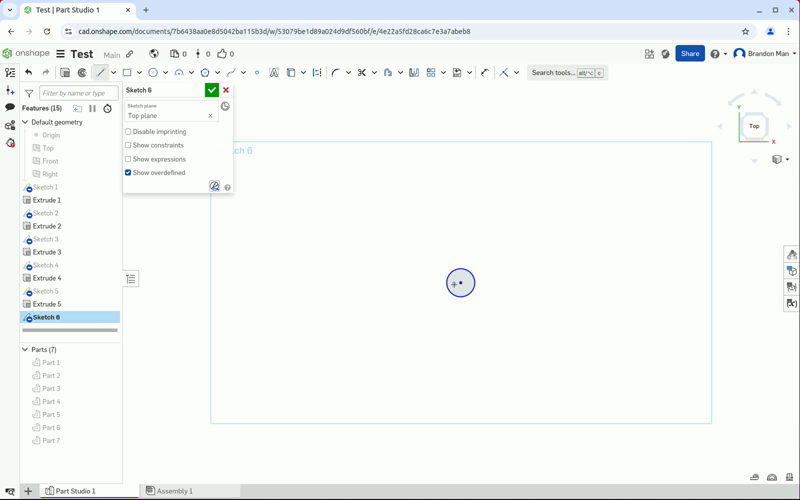
mouse_move(484, 284)
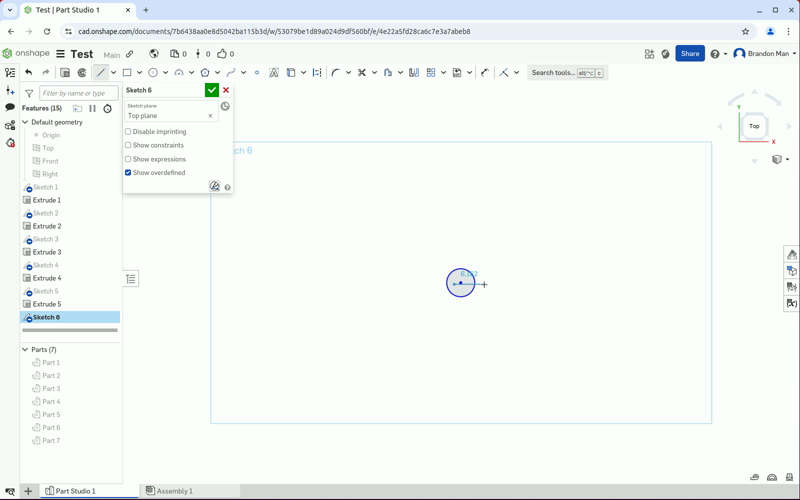
mouse_move(466, 284)
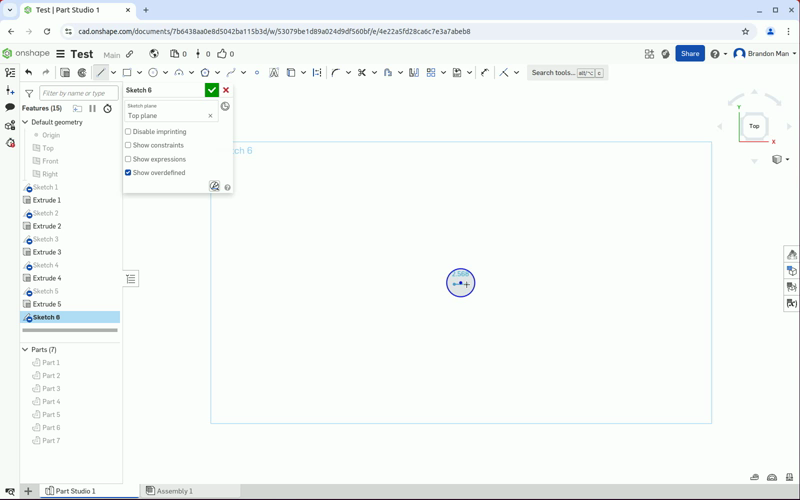
click(466, 284)
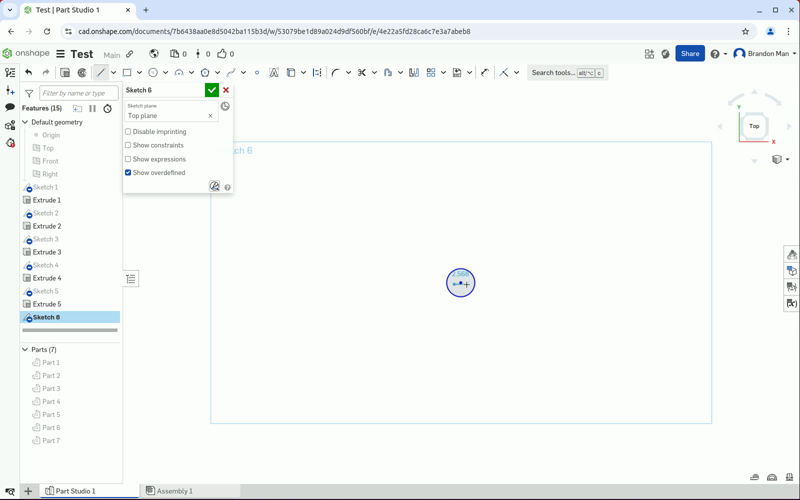
key_up(shift)
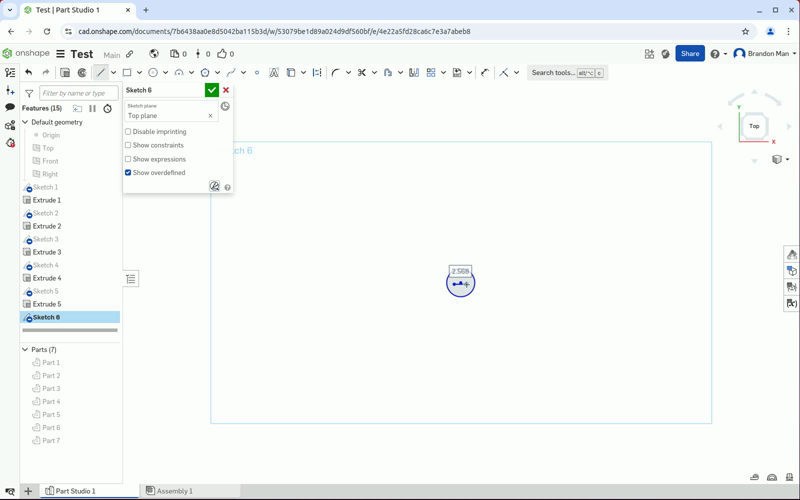
key_down(shift)
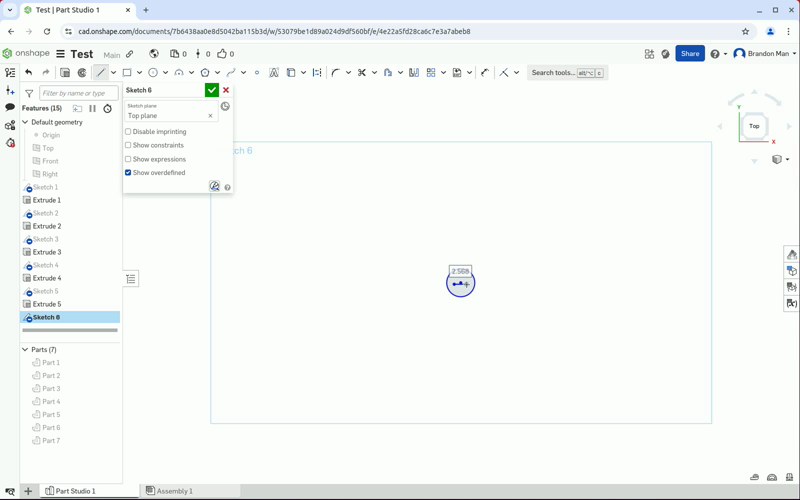
mouse_move(496, 284)
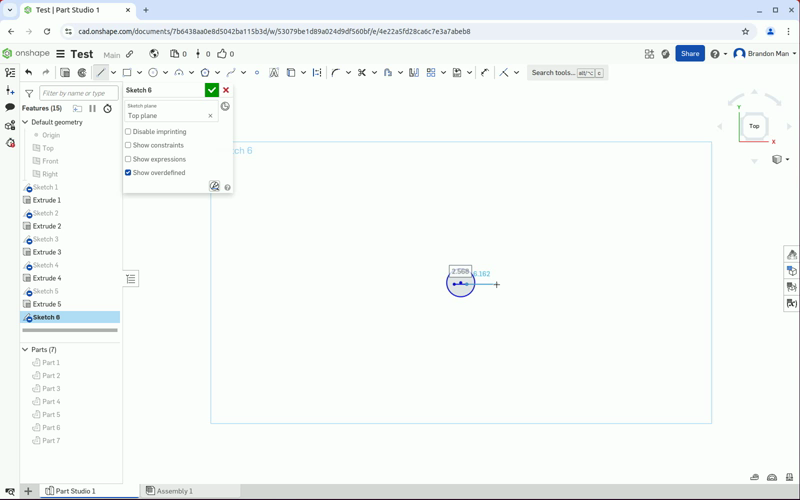
mouse_move(466, 281)
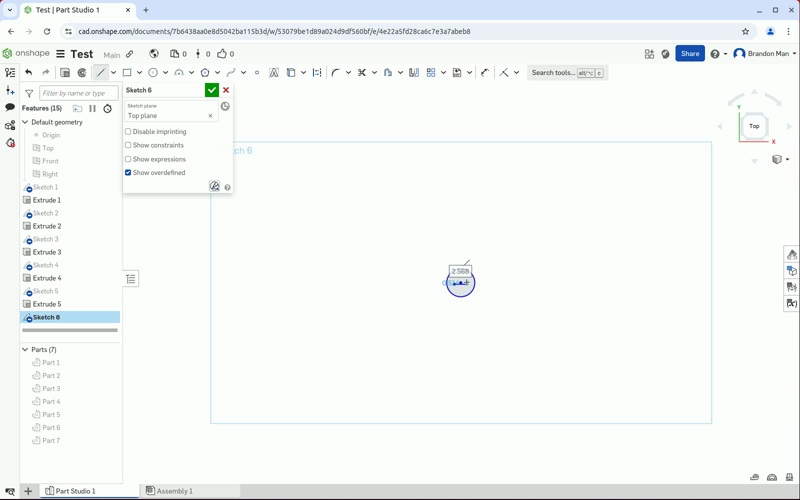
scroll(6)
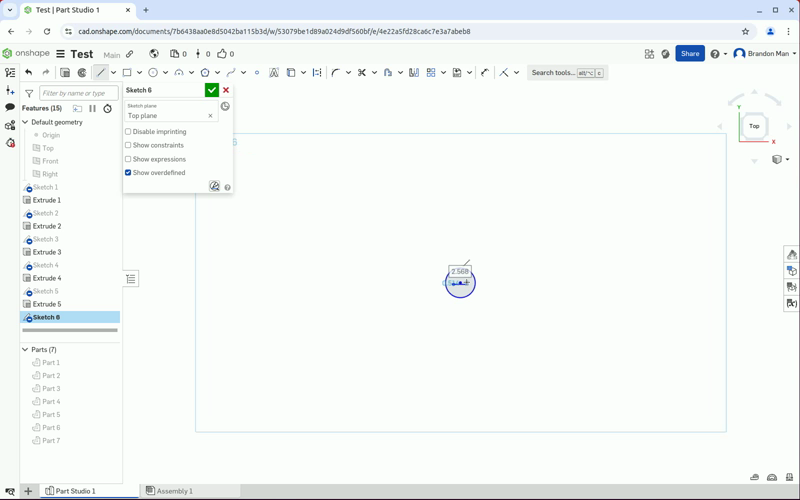
scroll(6)
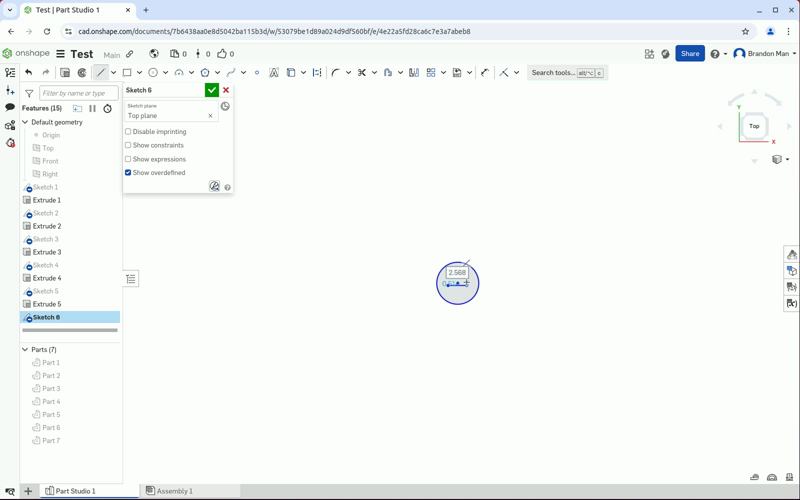
scroll(6)
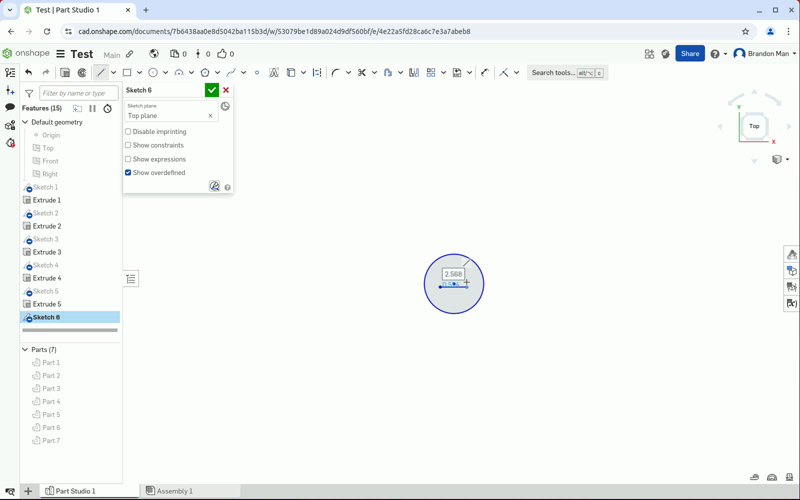
scroll(6)
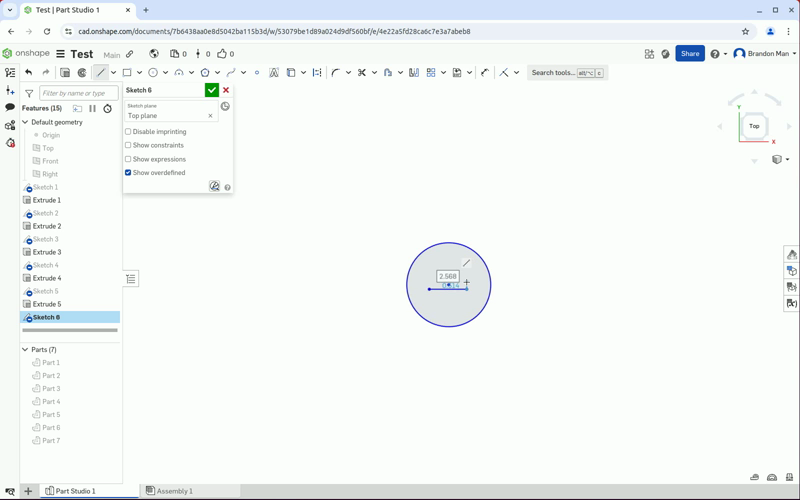
scroll(6)
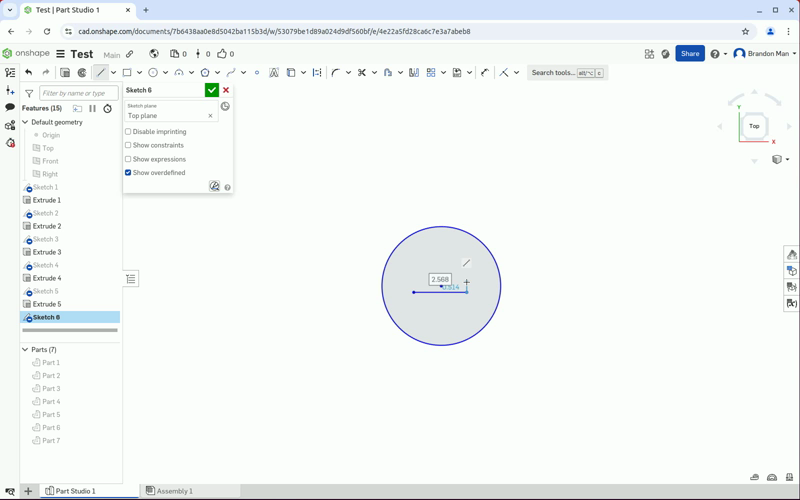
scroll(6)
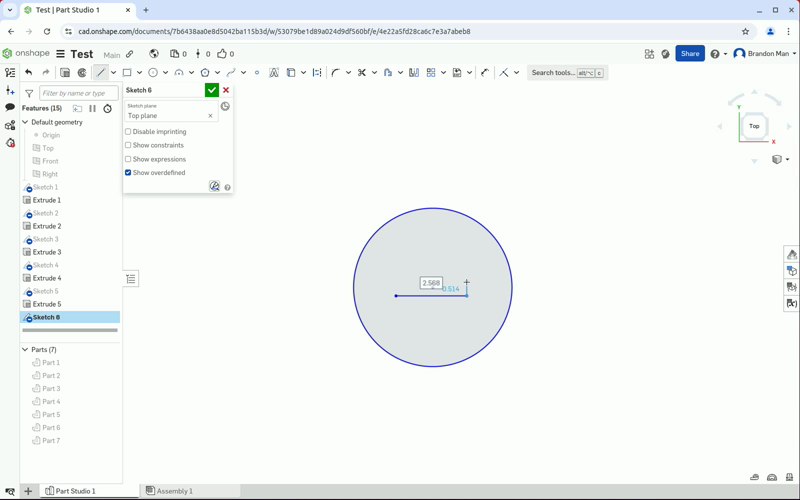
scroll(6)
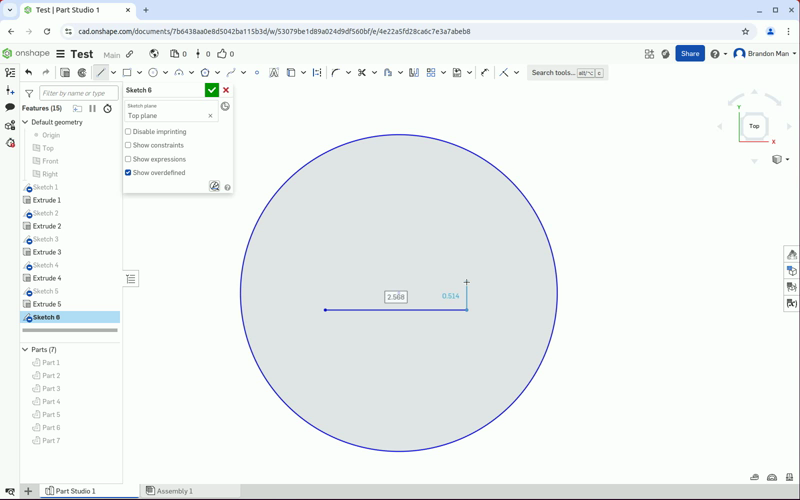
click(466, 281)
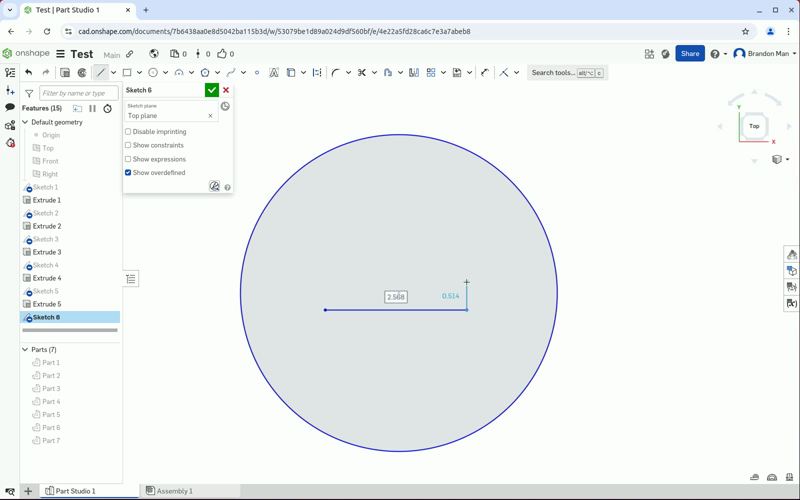
scroll(-6)
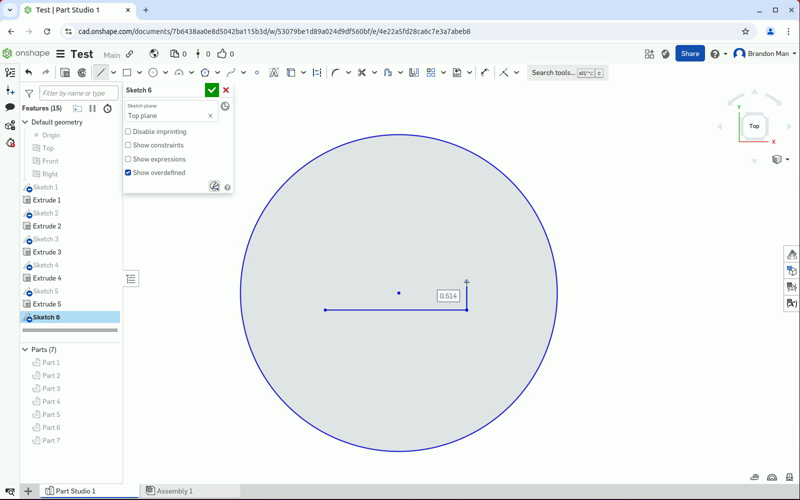
scroll(-6)
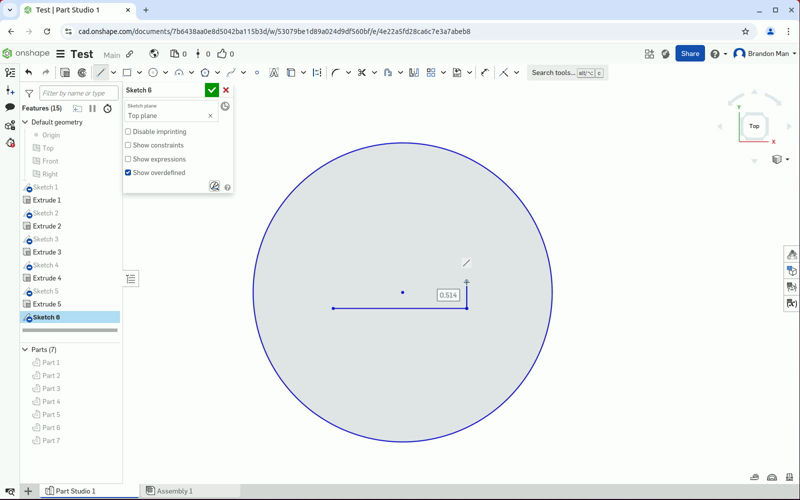
scroll(-6)
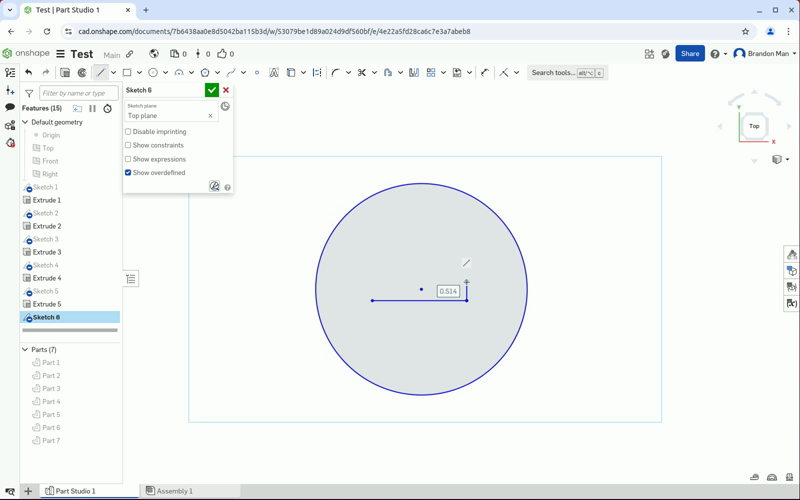
scroll(-6)
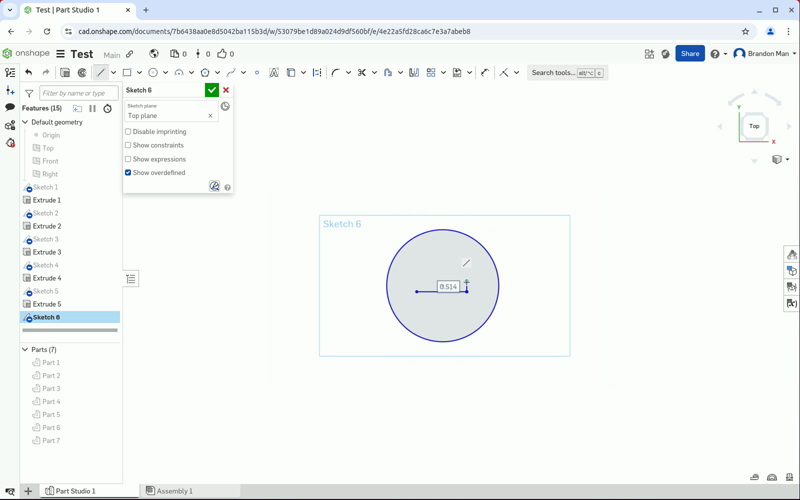
scroll(-6)
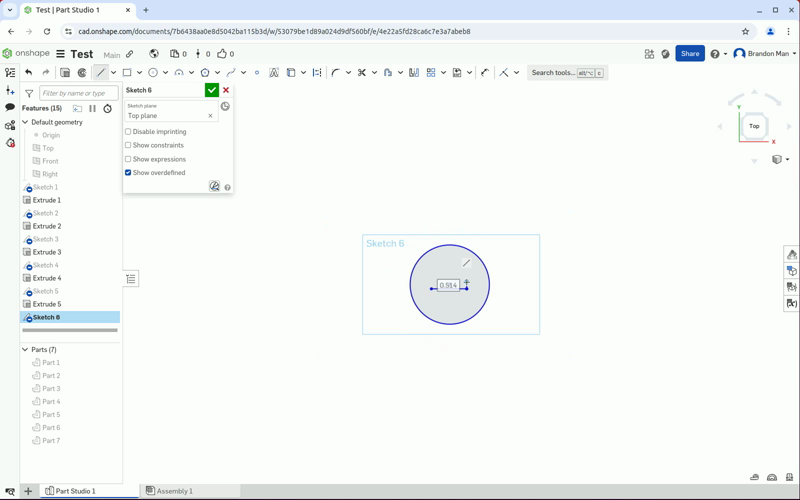
scroll(-6)
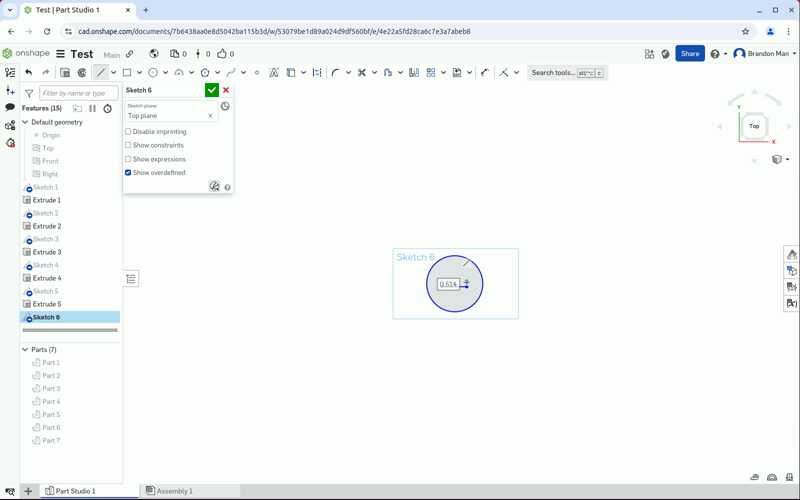
scroll(-6)
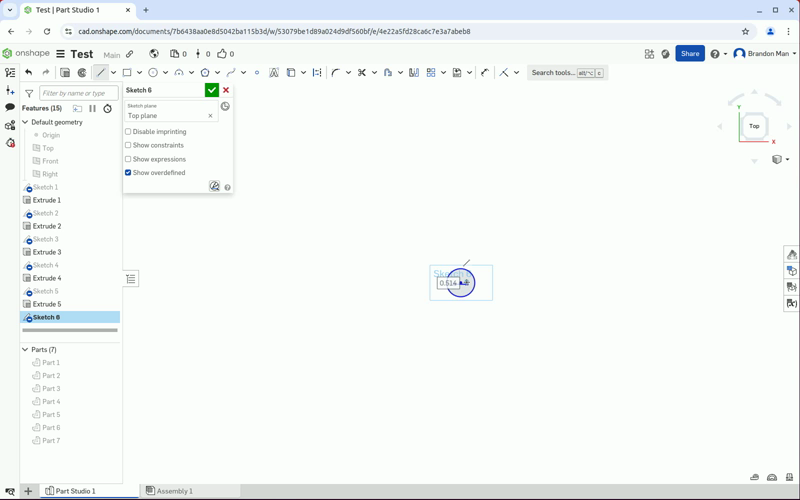
key_up(shift)
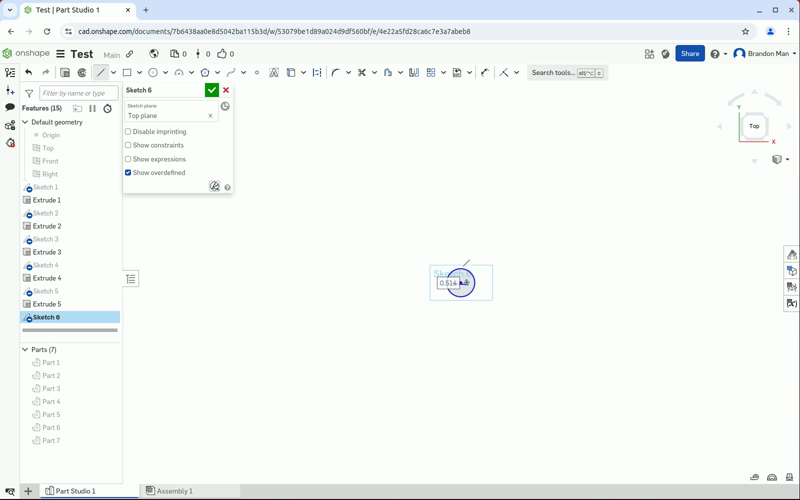
key_down(shift)
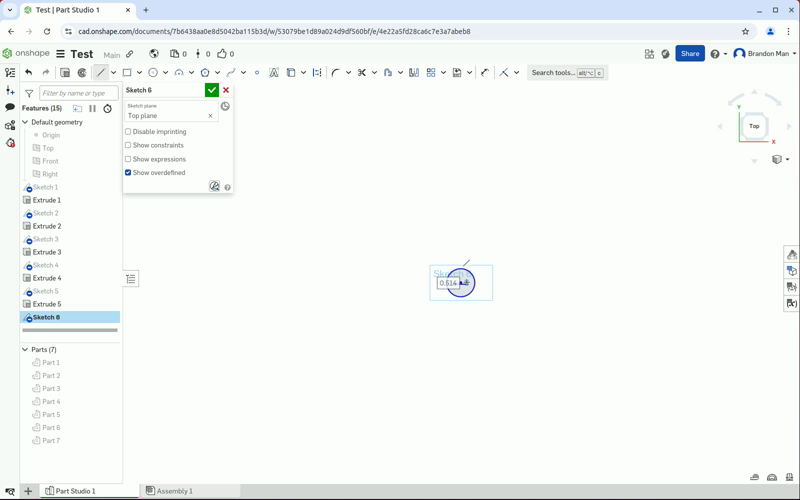
mouse_move(496, 281)
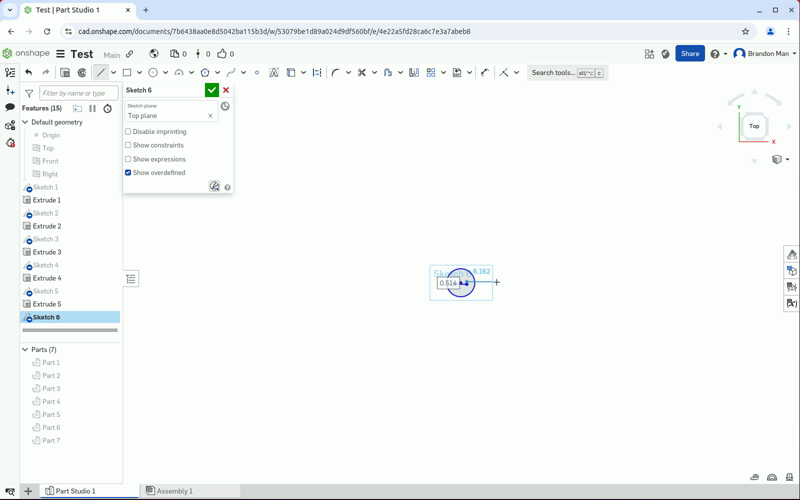
mouse_move(454, 281)
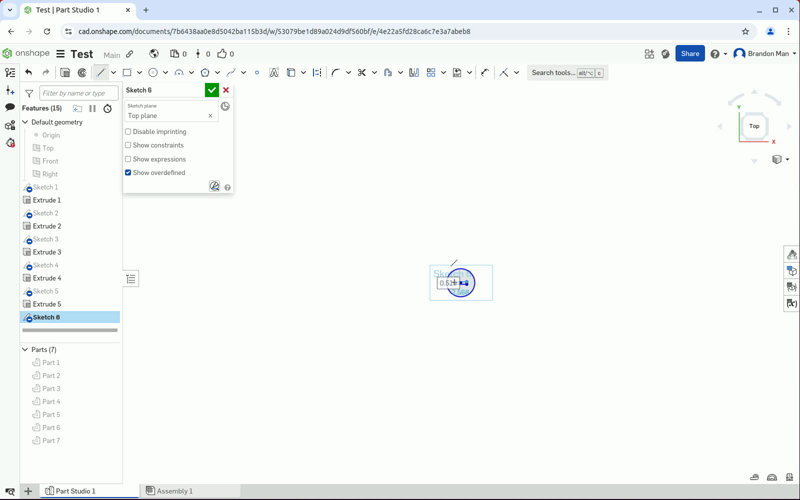
scroll(6)
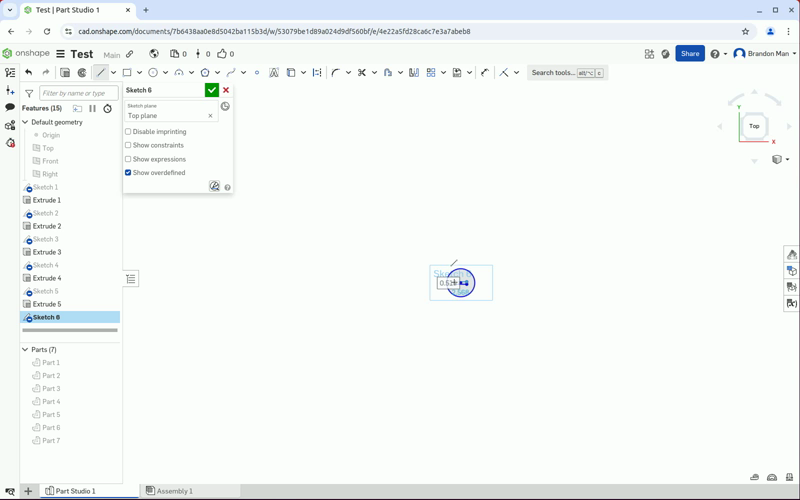
scroll(6)
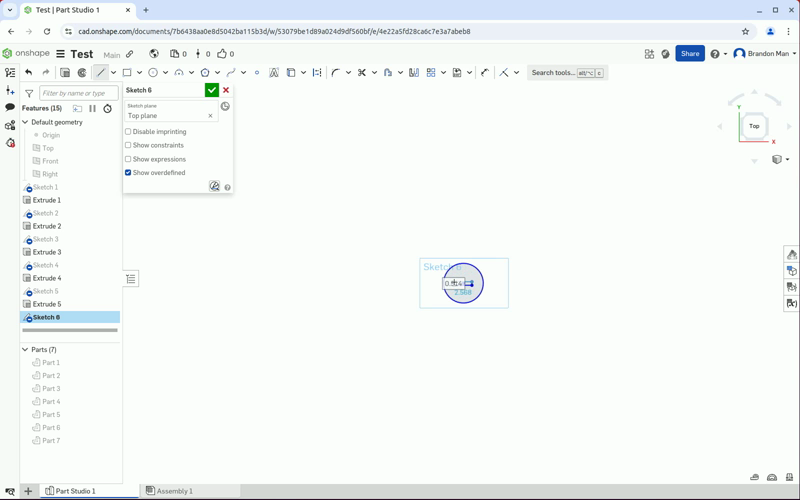
scroll(6)
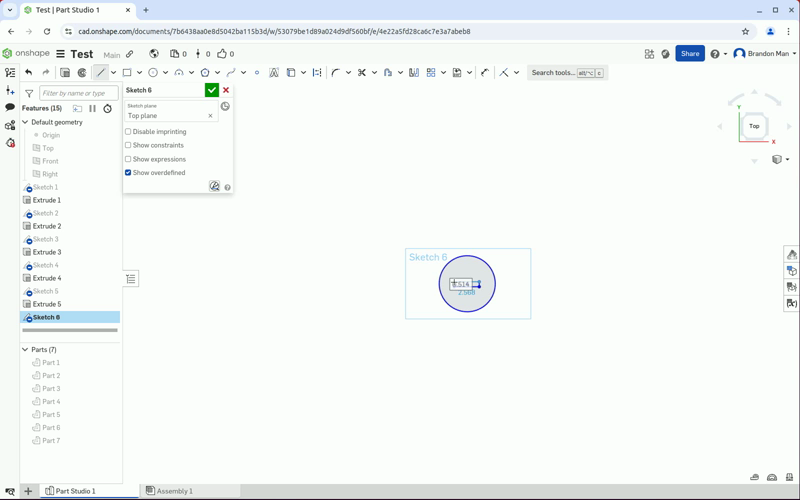
scroll(6)
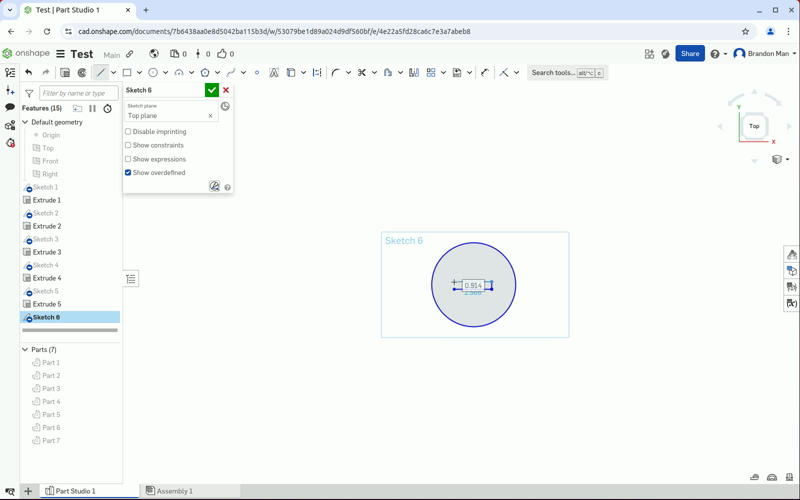
scroll(6)
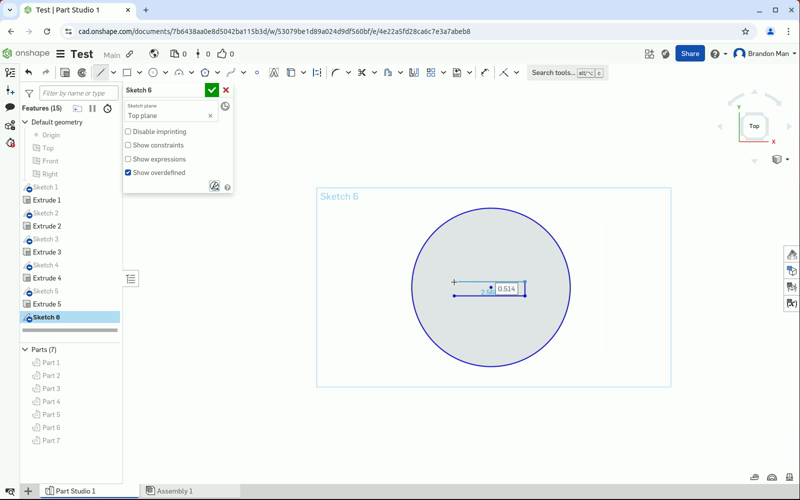
scroll(6)
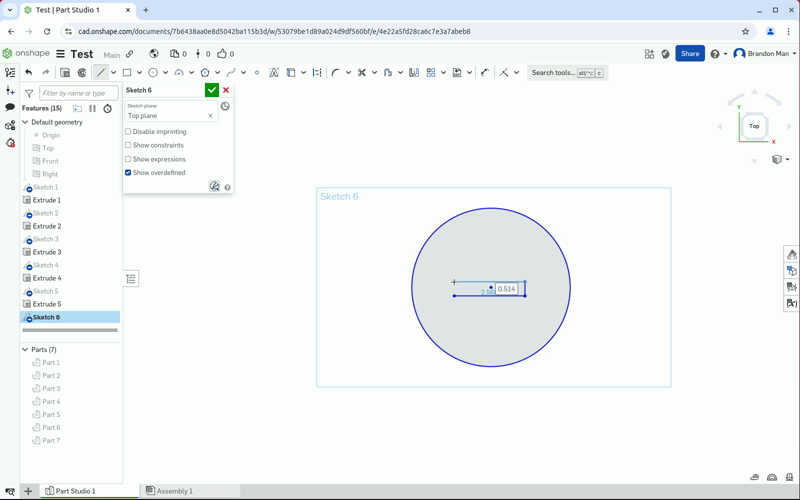
scroll(6)
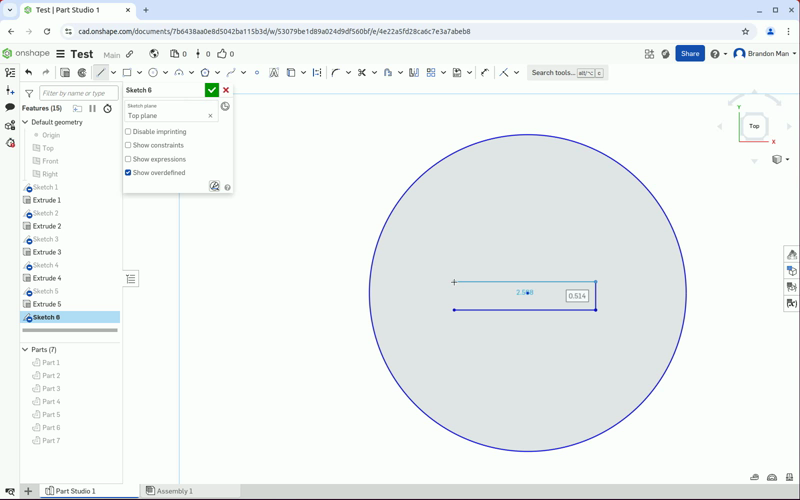
click(454, 281)
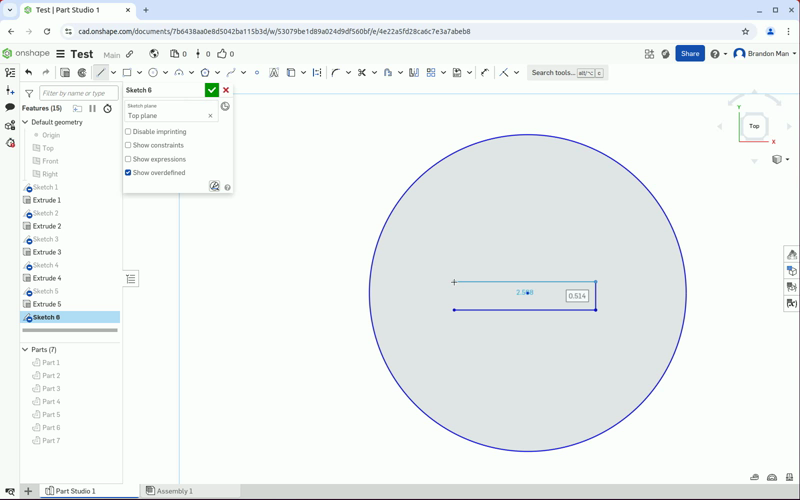
scroll(-6)
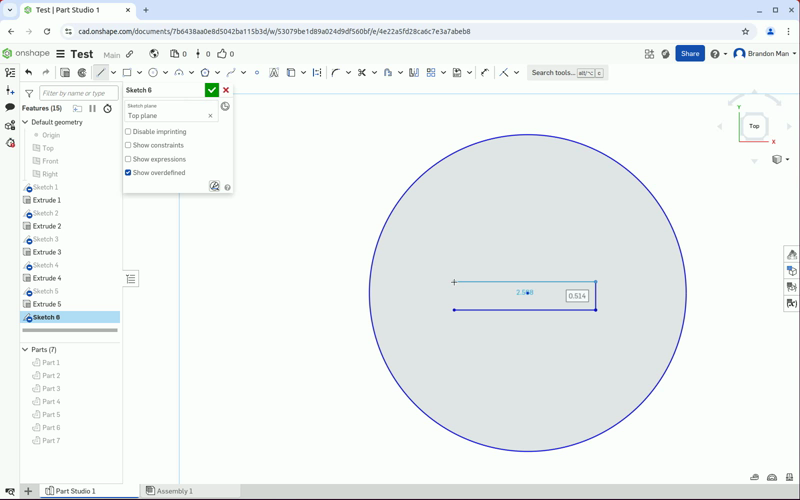
scroll(-6)
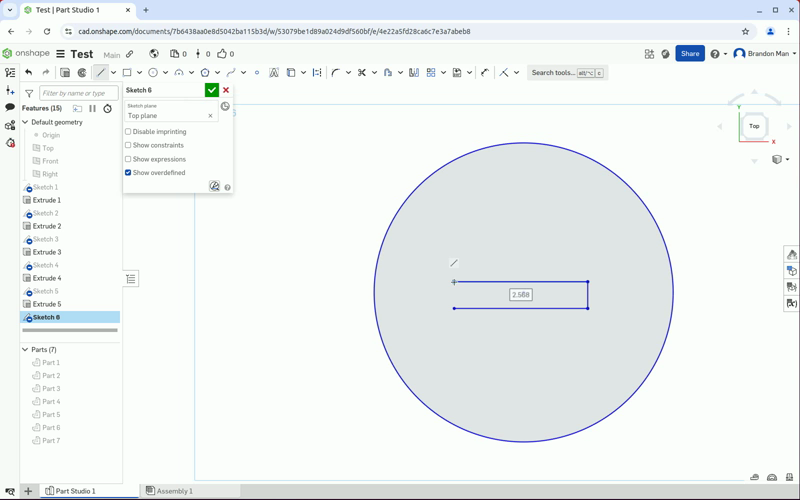
scroll(-6)
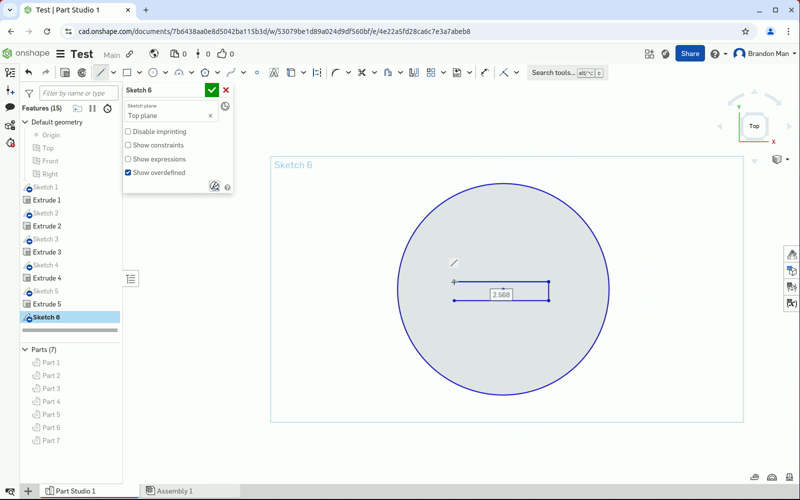
scroll(-6)
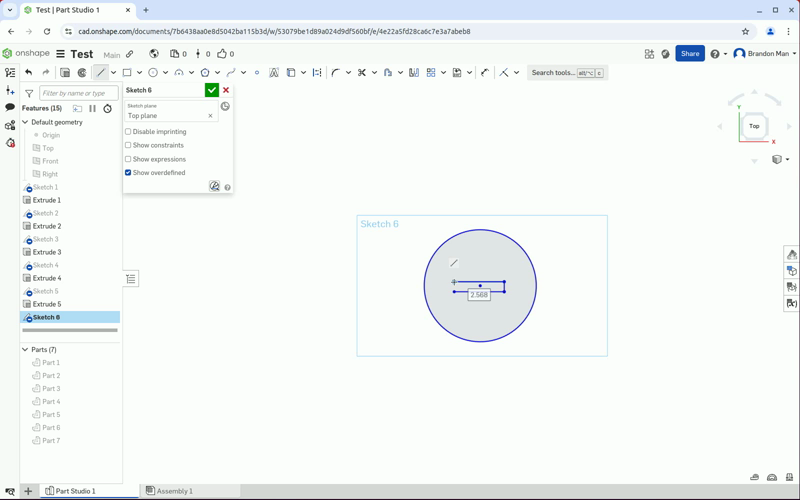
scroll(-6)
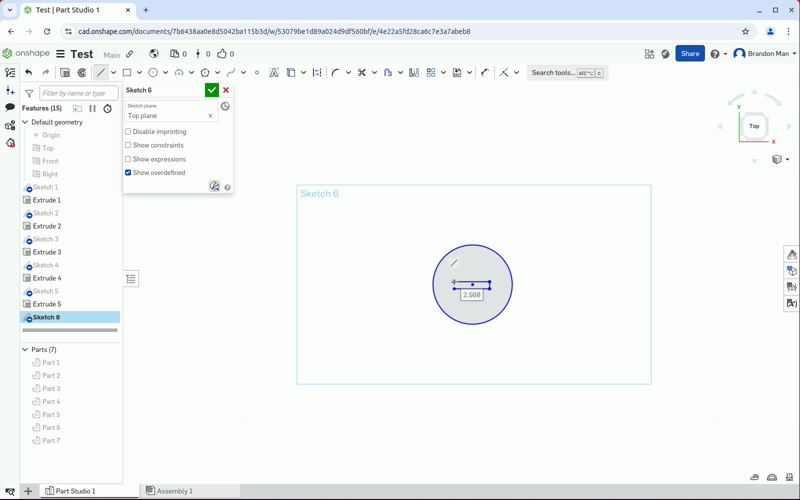
scroll(-6)
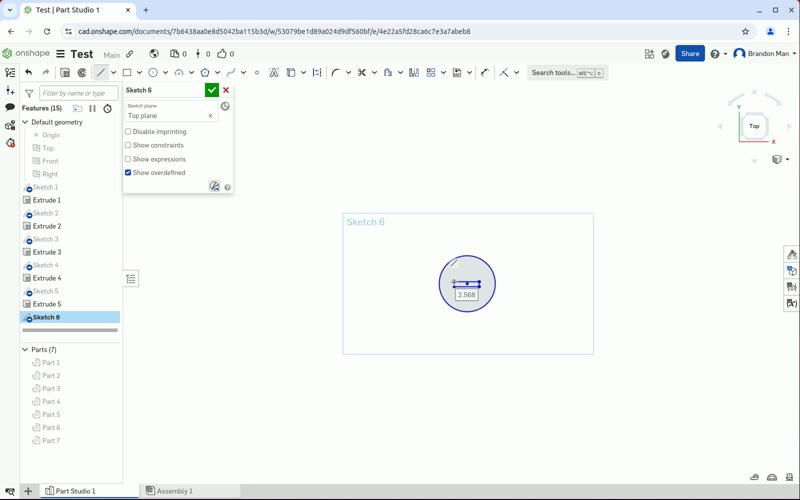
scroll(-6)
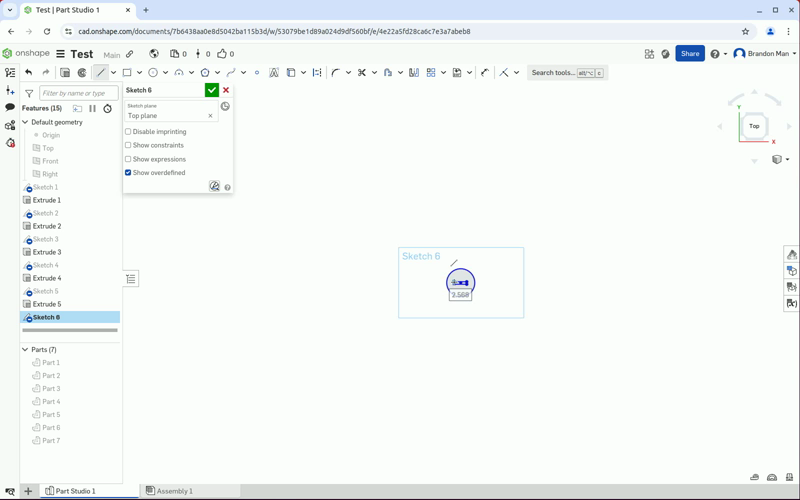
key_up(shift)
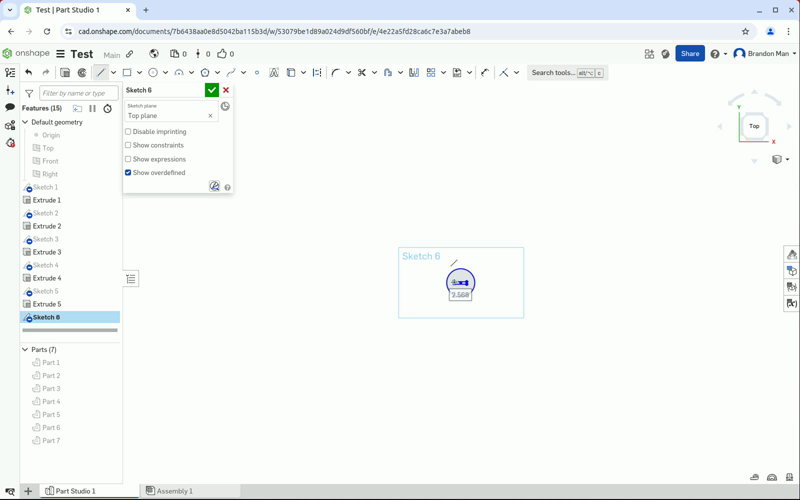
mouse_move(484, 281)
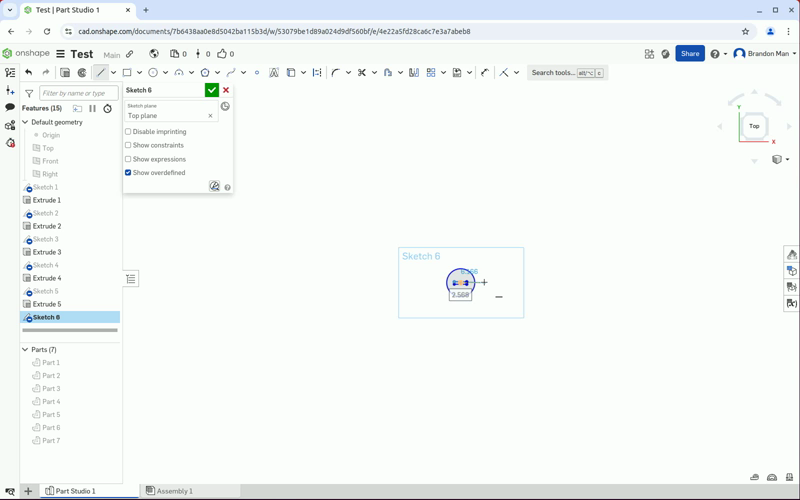
key_down(shift)
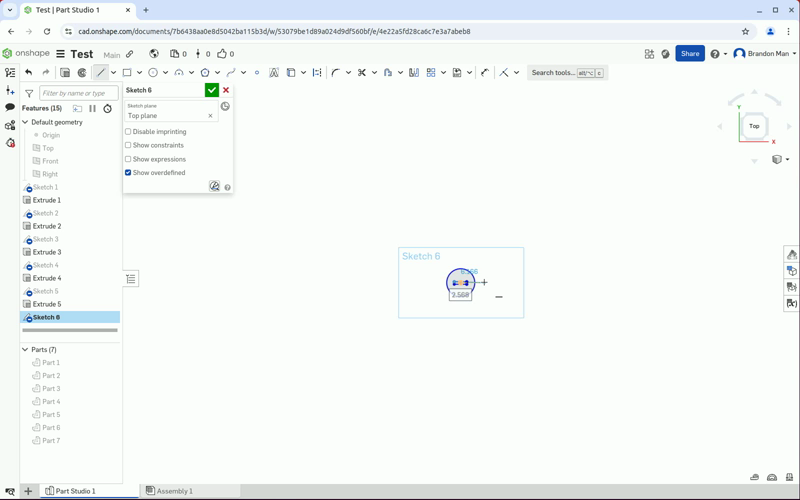
mouse_move(454, 284)
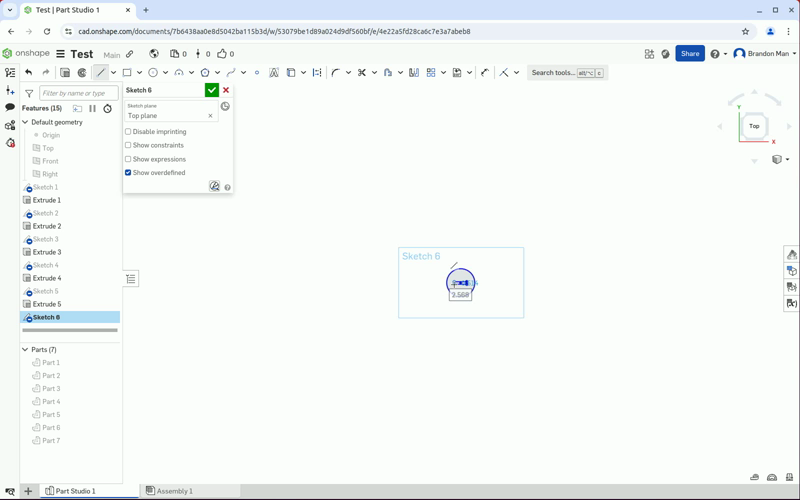
scroll(6)
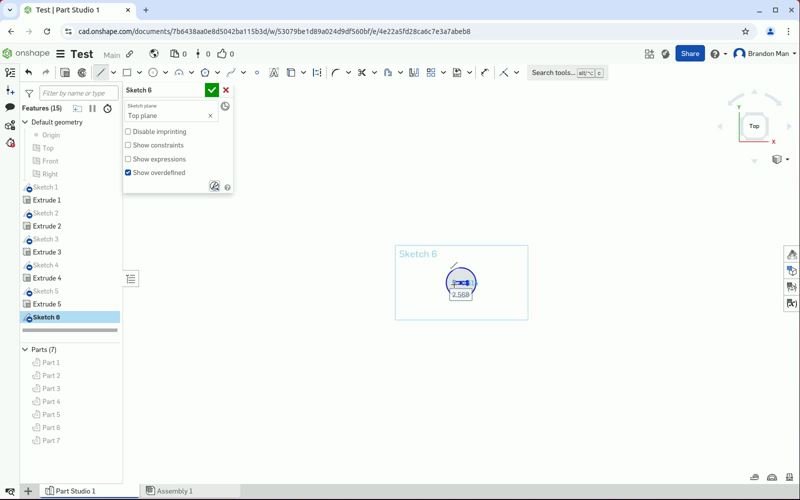
scroll(6)
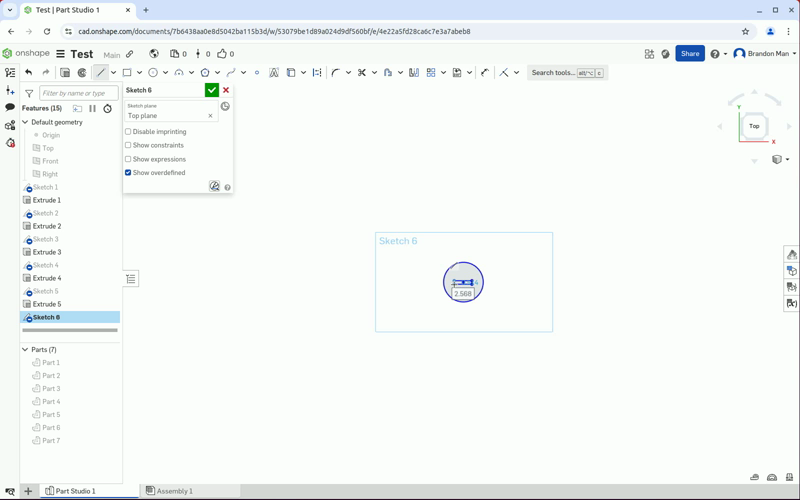
scroll(6)
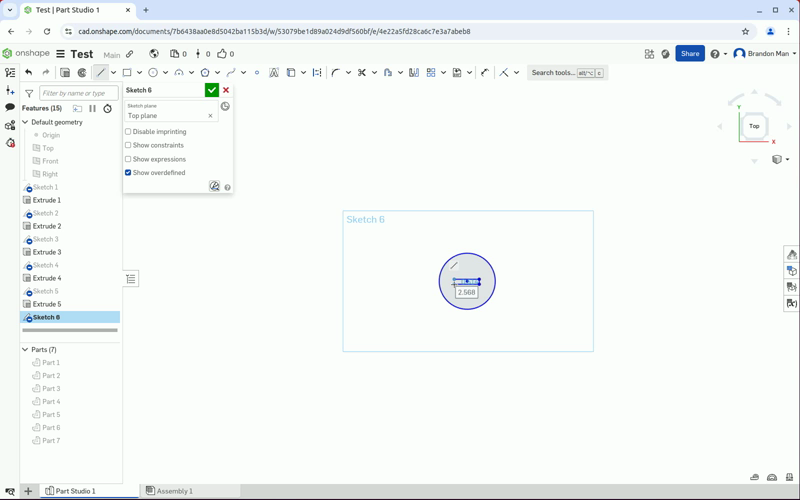
scroll(6)
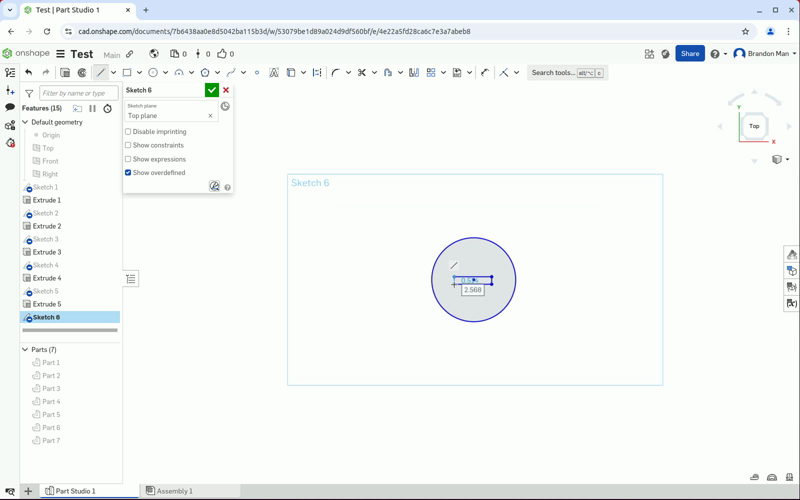
scroll(6)
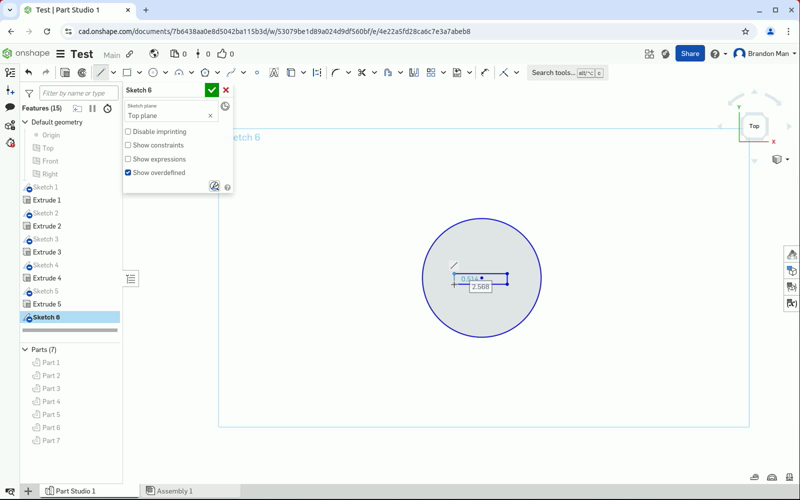
scroll(6)
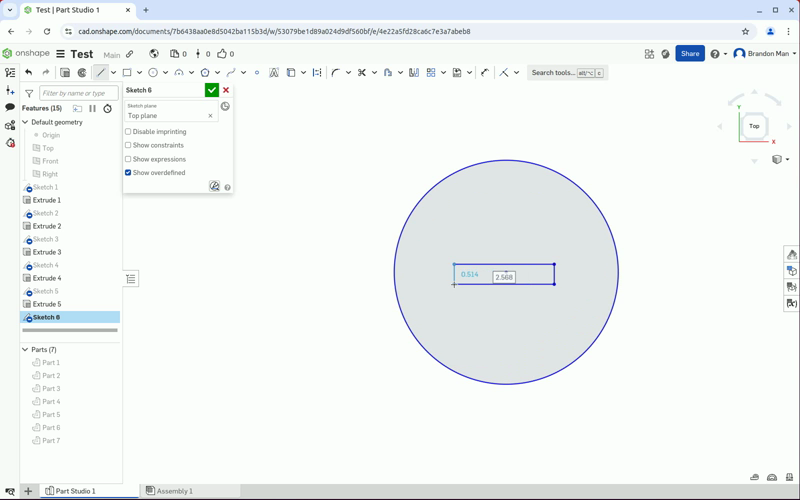
scroll(6)
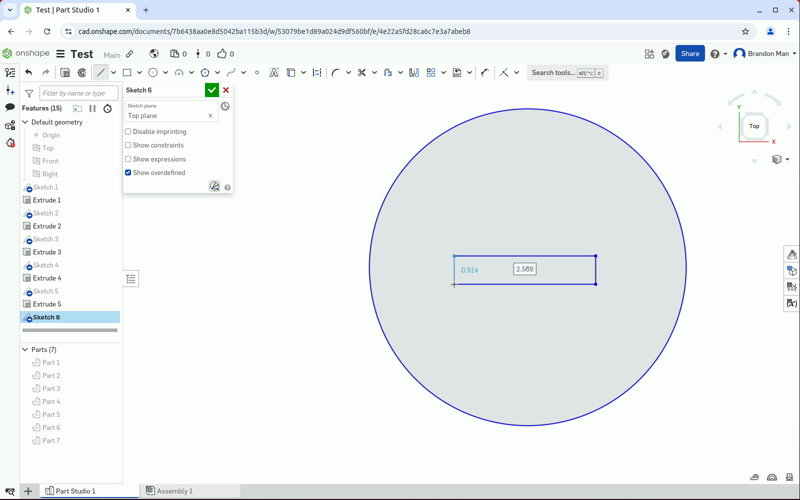
key_up(shift)
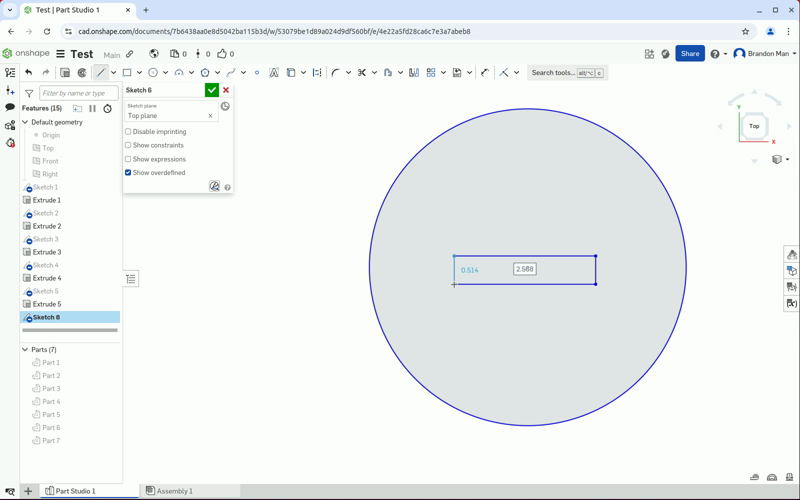
click(454, 284)
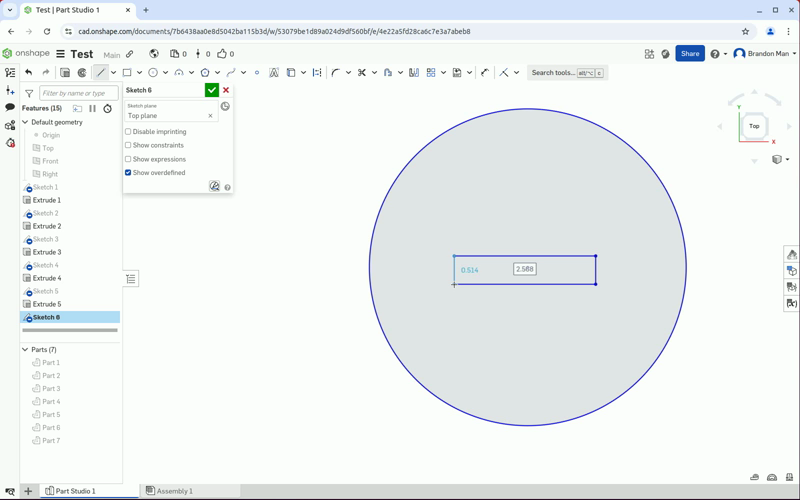
scroll(-6)
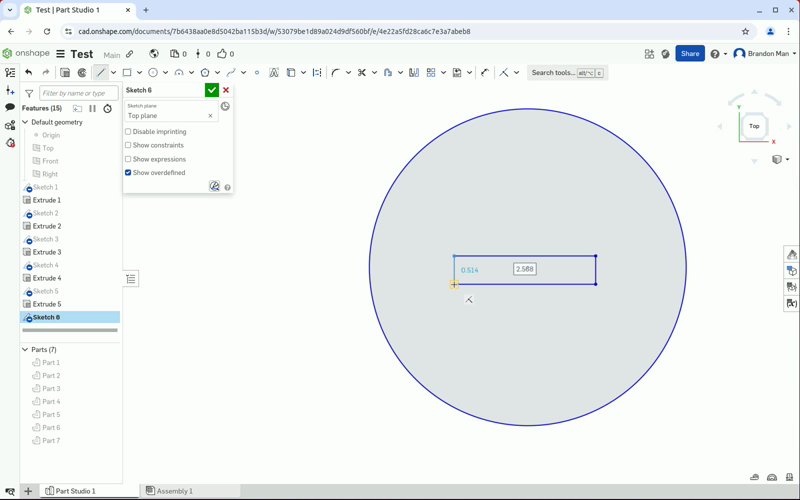
scroll(-6)
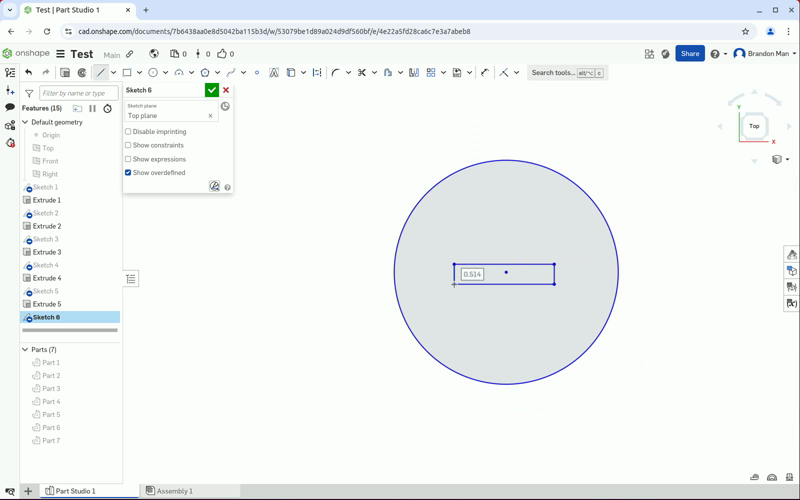
scroll(-6)
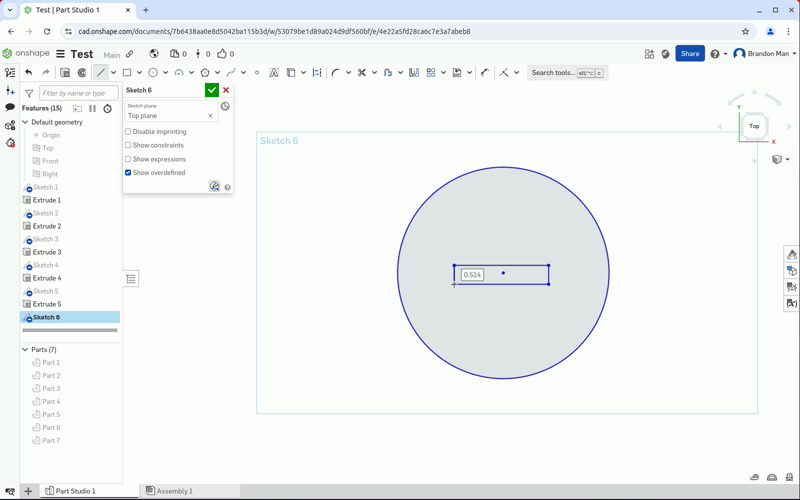
scroll(-6)
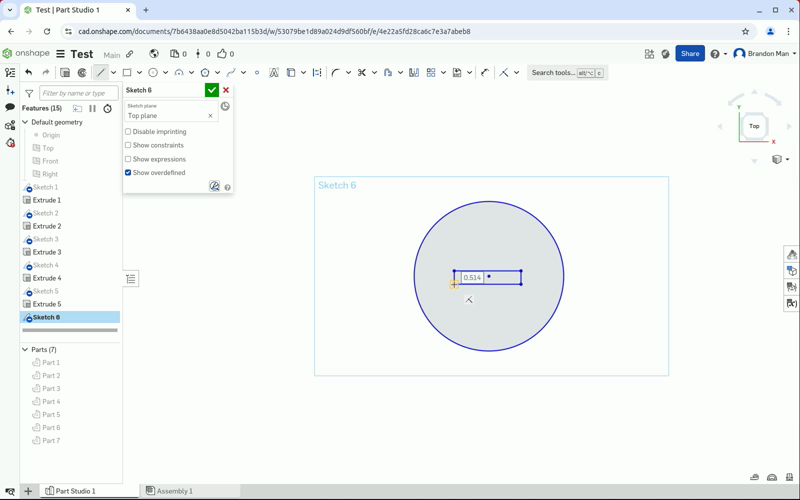
scroll(-6)
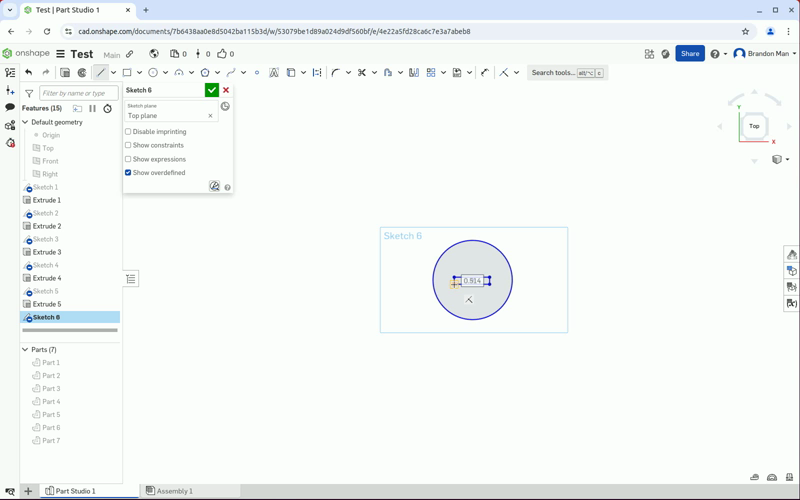
scroll(-6)
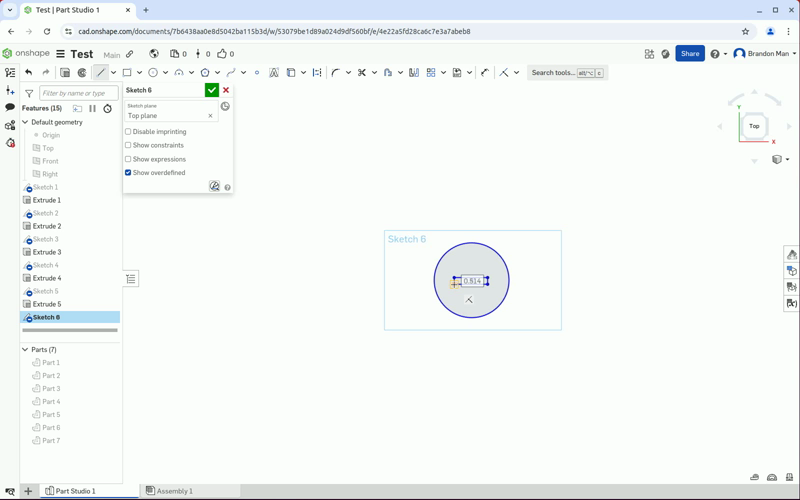
scroll(-6)
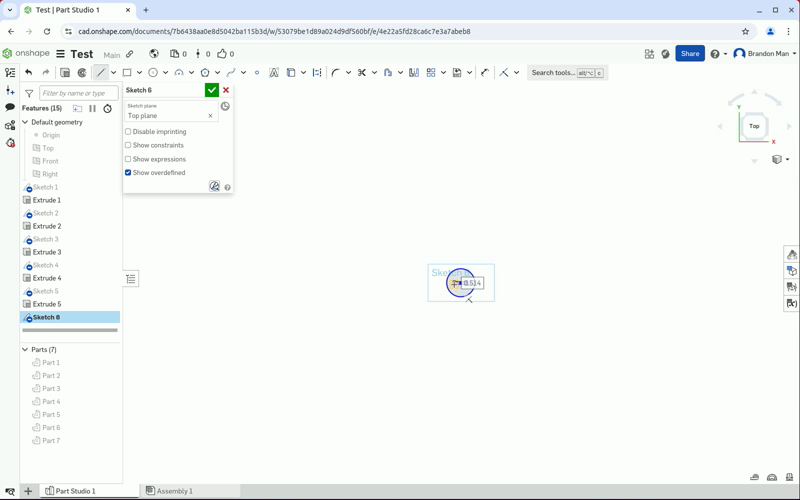
key(esc)
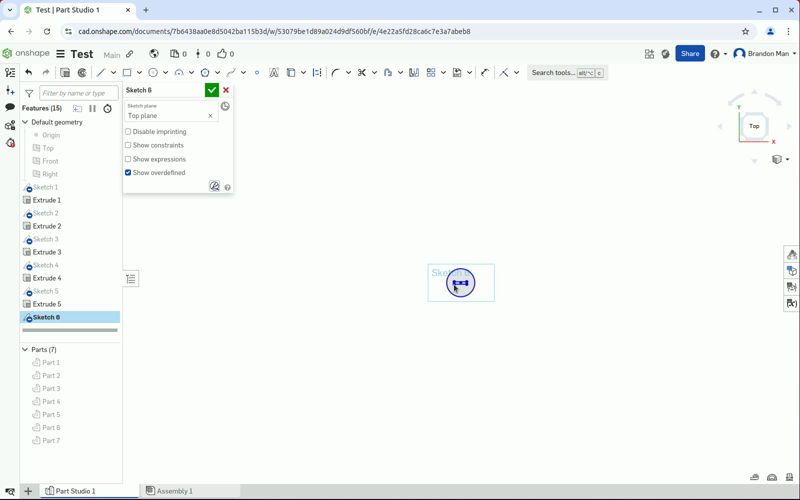
mouse_move(451, 290)
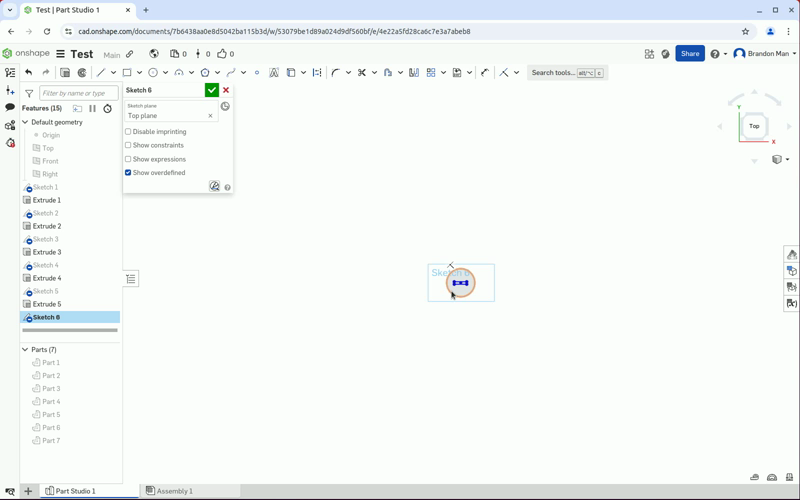
scroll(6)
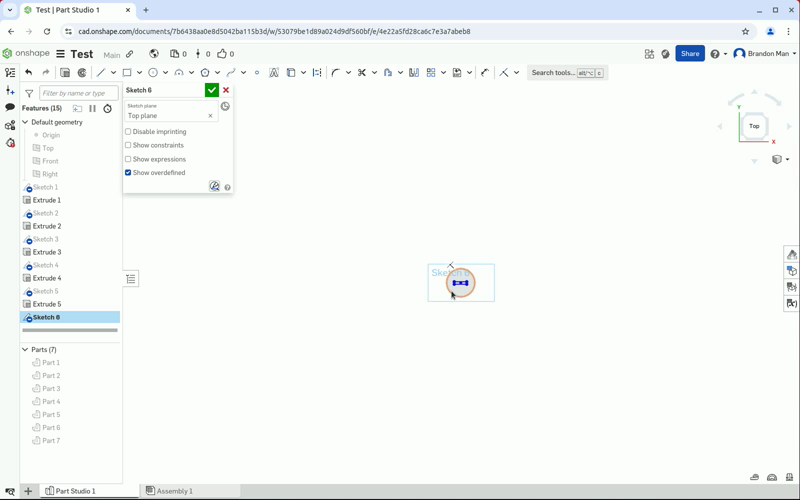
scroll(6)
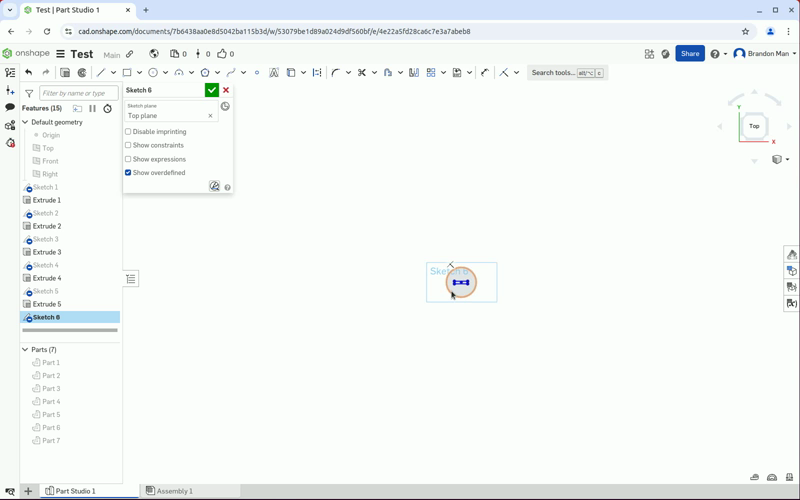
scroll(6)
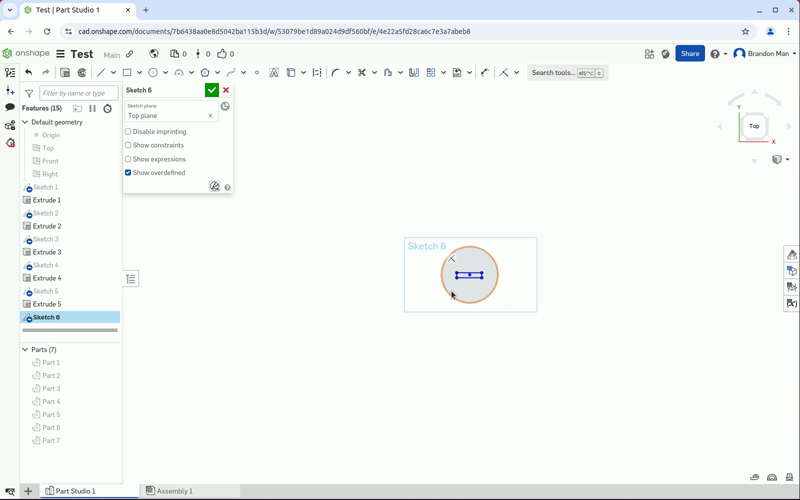
scroll(6)
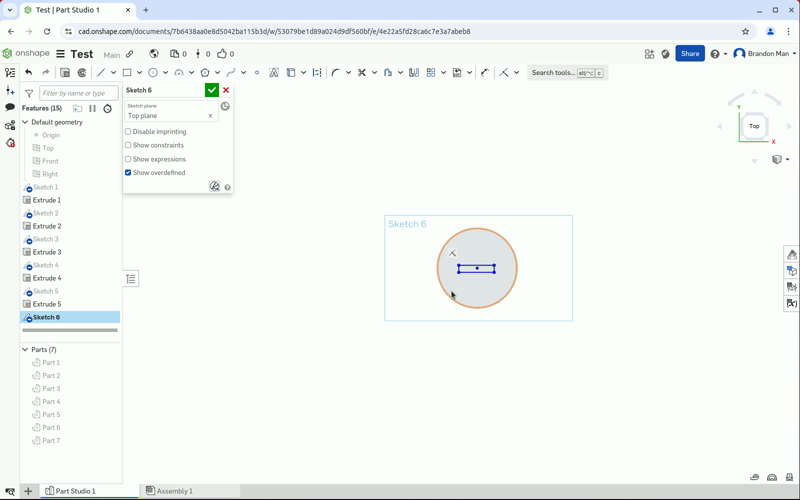
scroll(6)
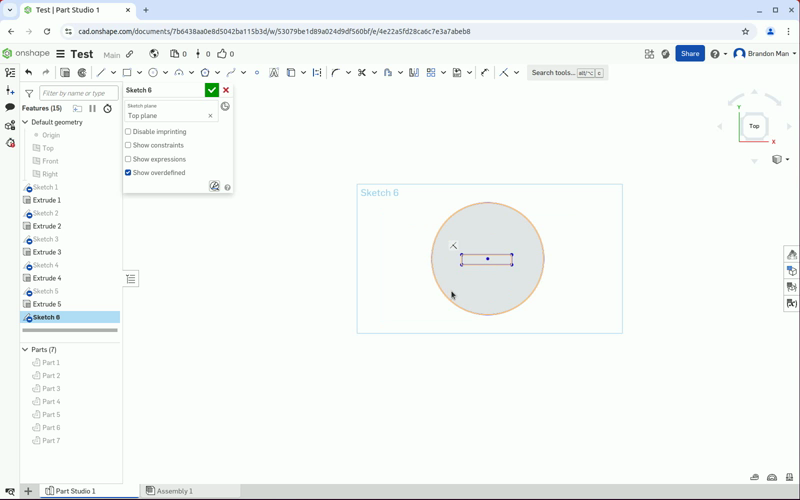
scroll(6)
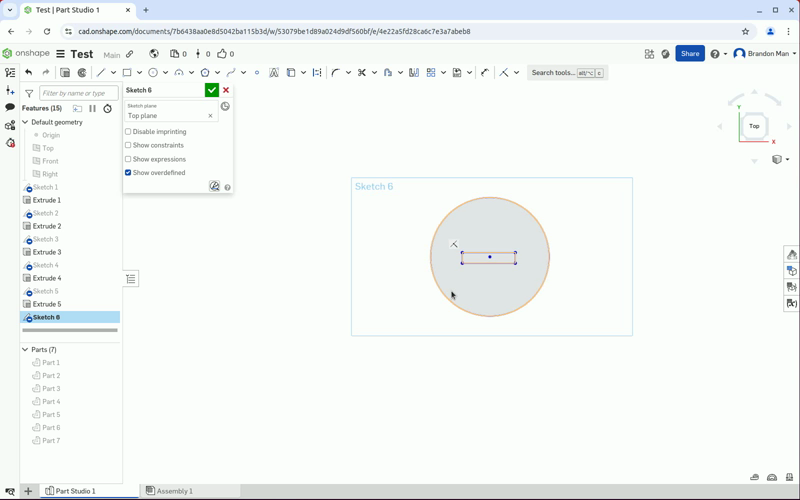
scroll(6)
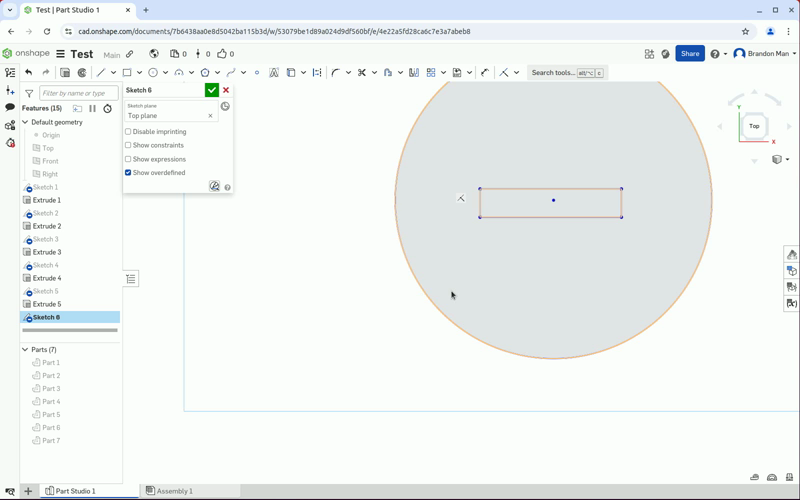
click(451, 290)
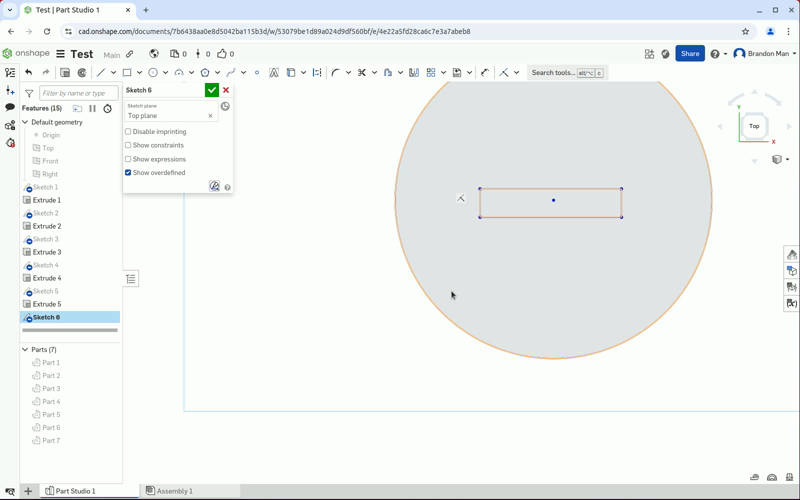
scroll(-6)
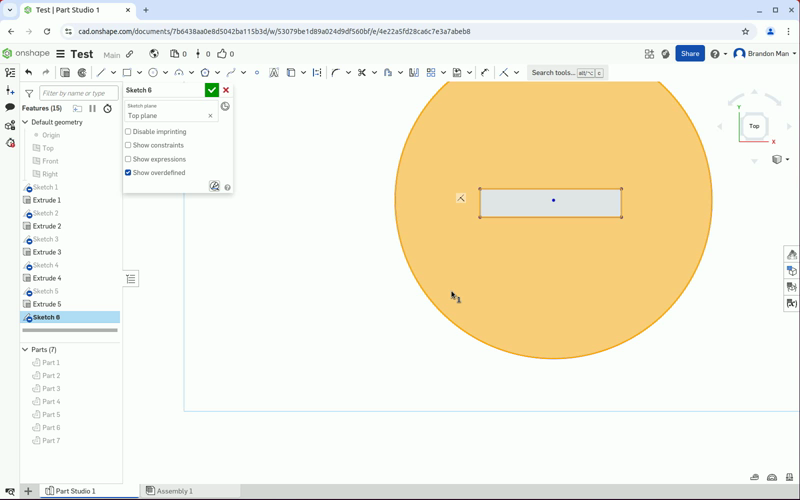
scroll(-6)
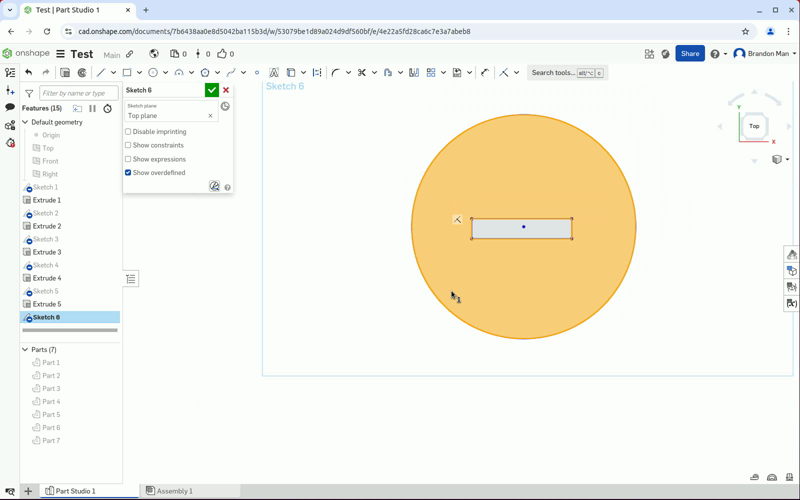
scroll(-6)
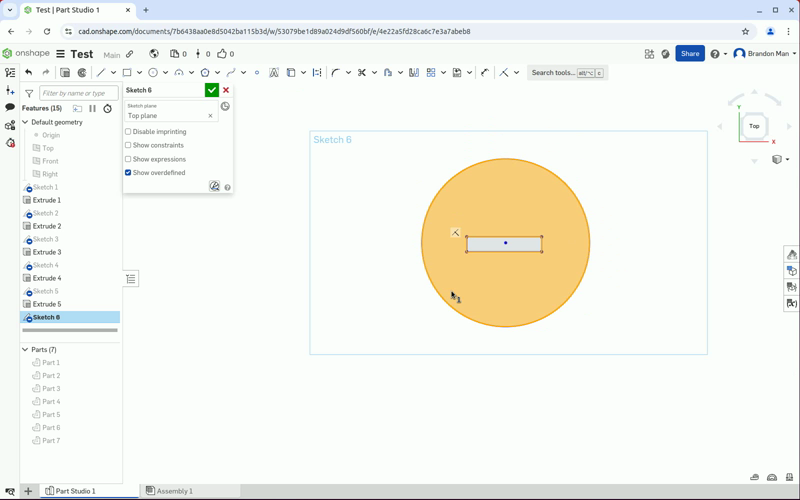
scroll(-6)
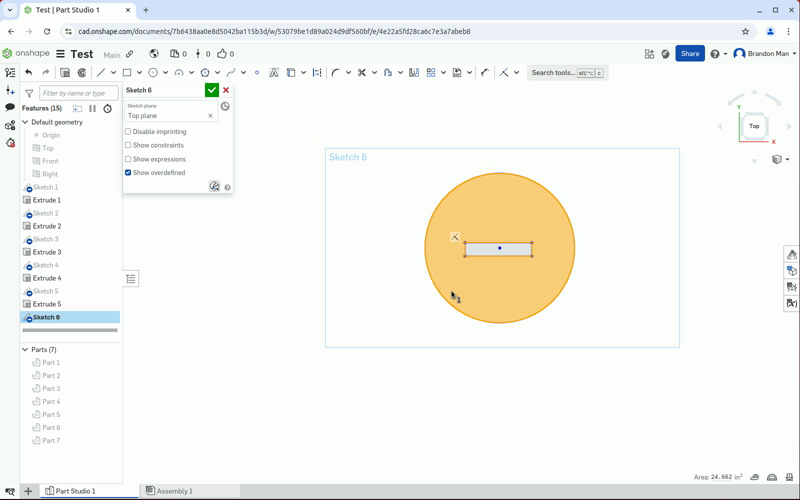
scroll(-6)
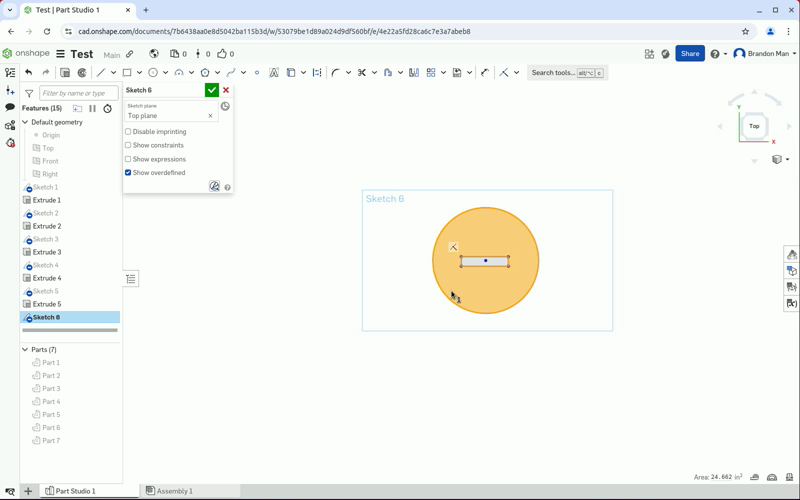
scroll(-6)
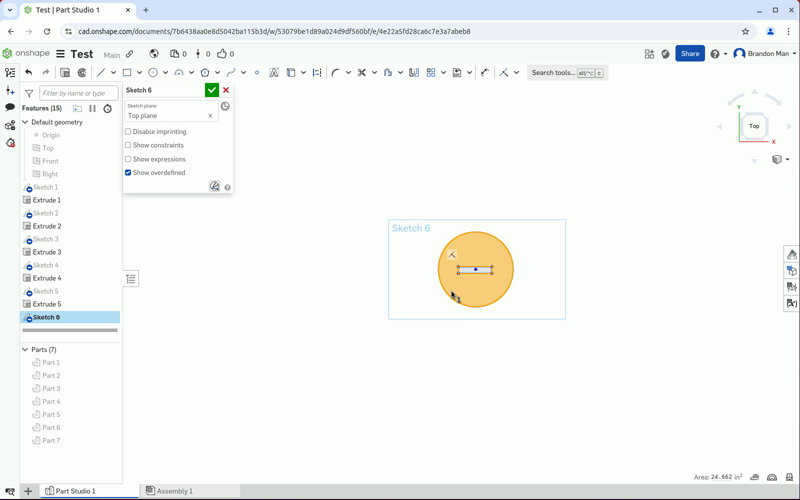
scroll(-6)
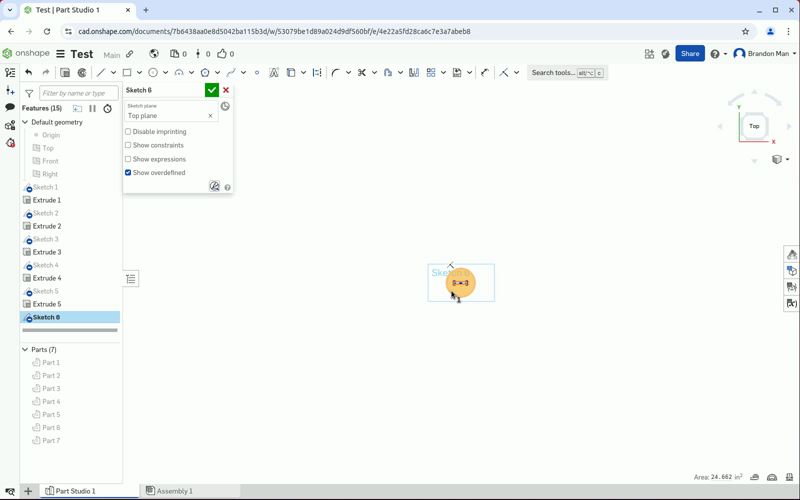
mouse_move(73, 352)
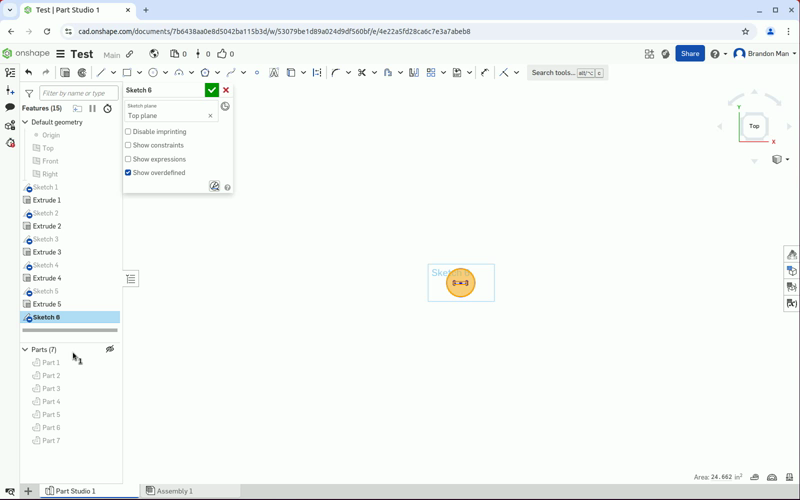
key(shift+y)
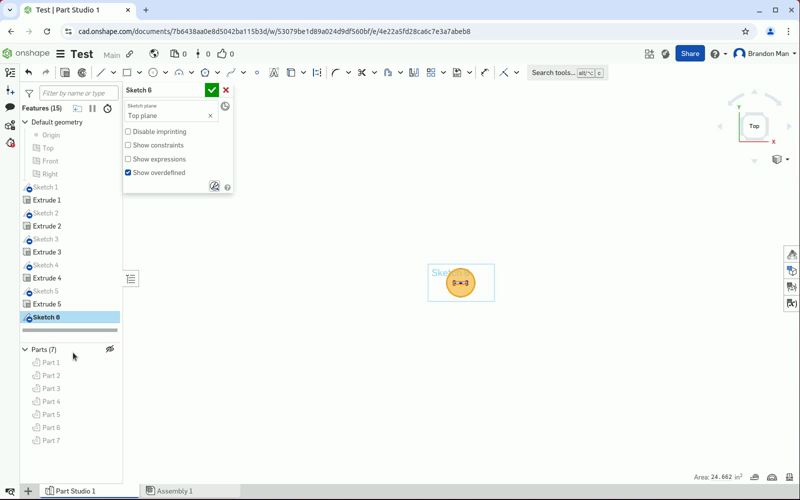
key(shift+e)
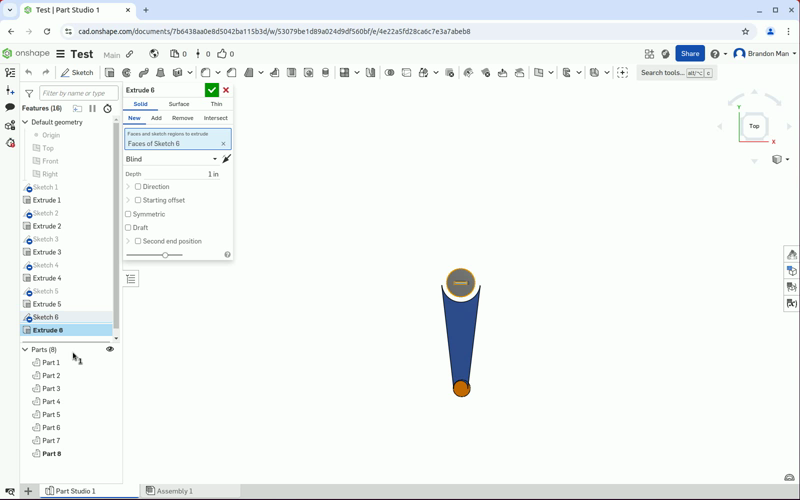
mouse_move(143, 106)
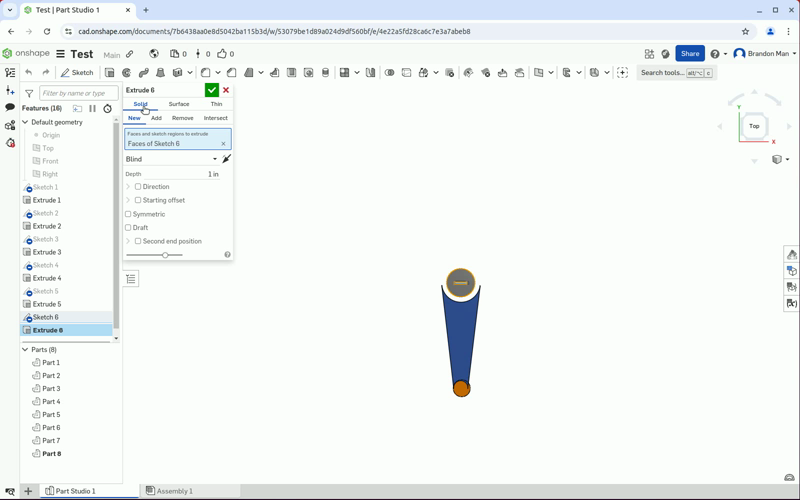
click(143, 106)
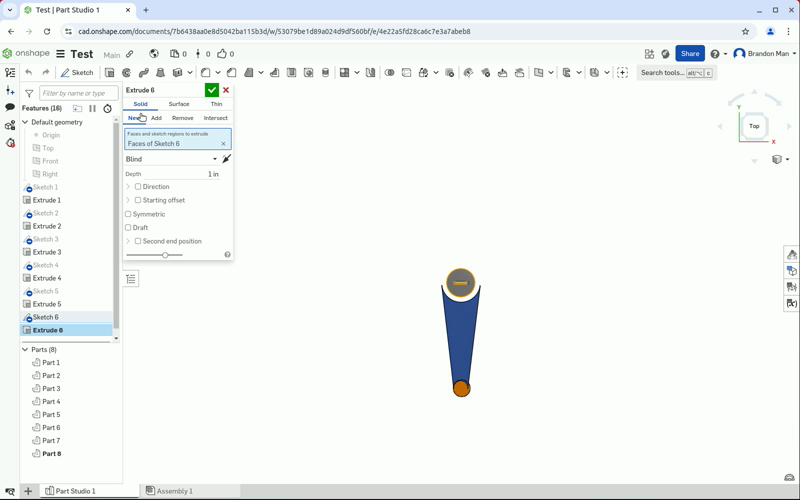
mouse_move(137, 120)
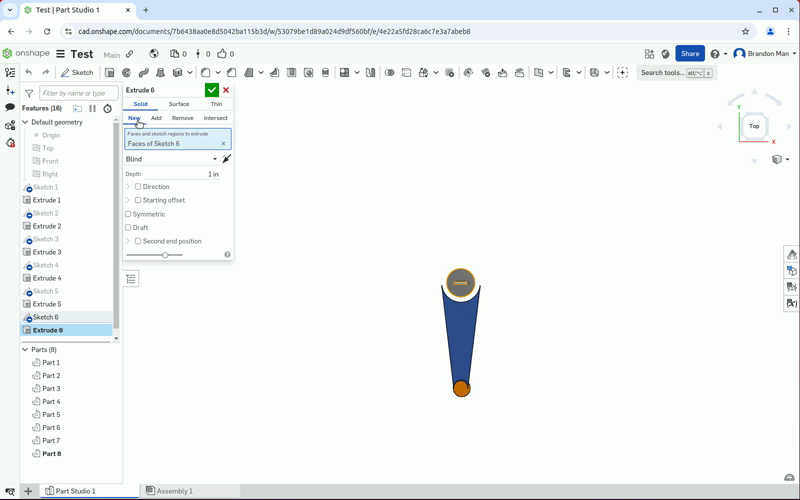
click(137, 120)
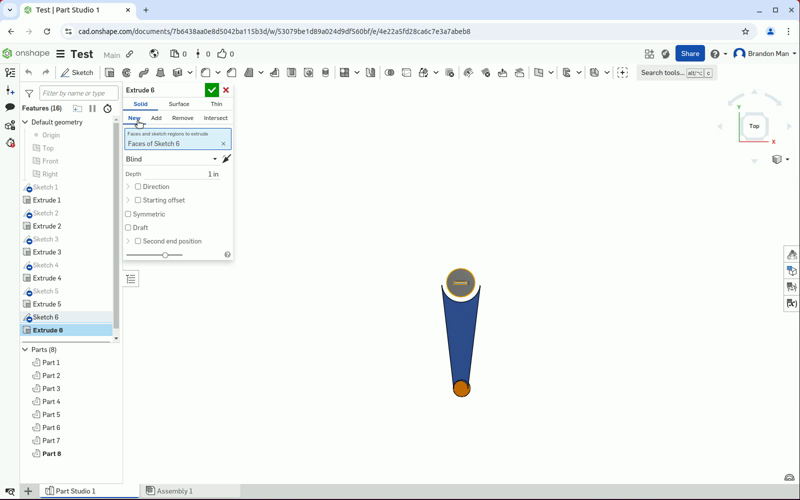
key(tab, 4)
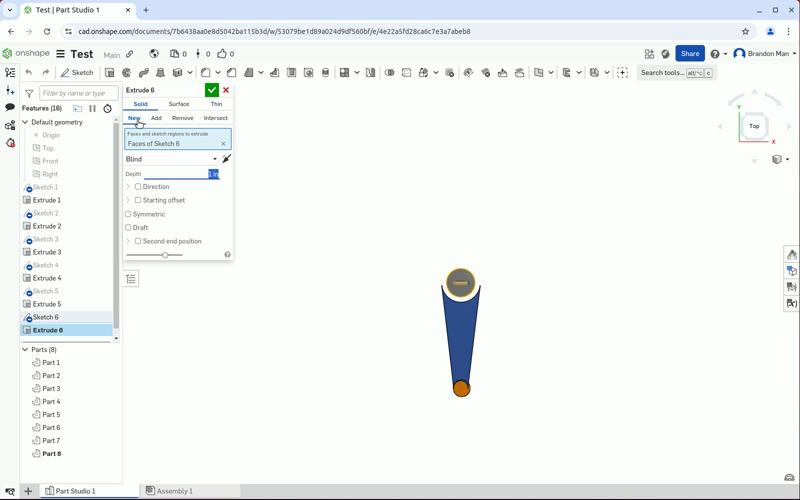
text(-1.204)
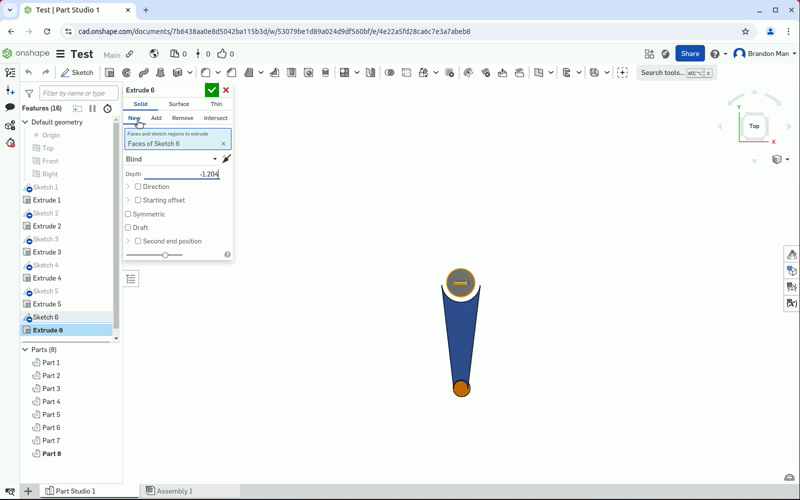
key(enter)
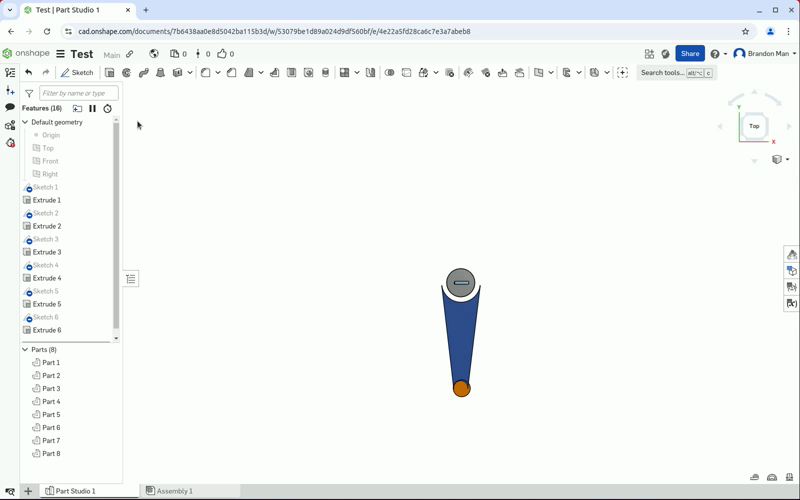
key(shift+h)
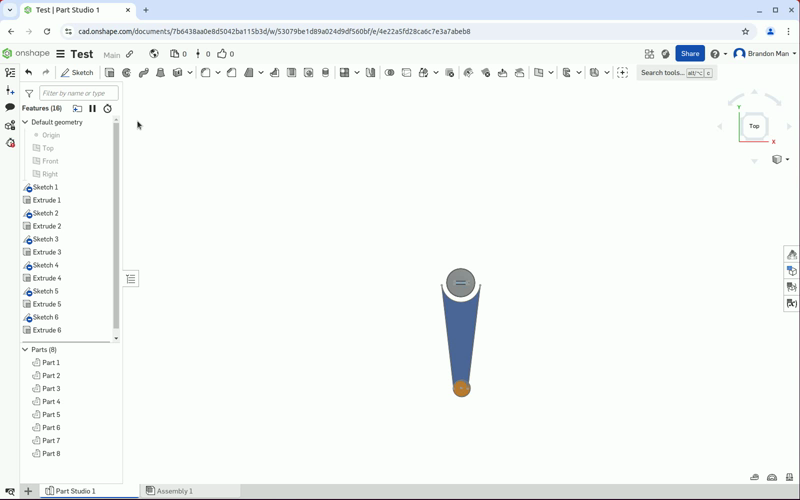
key(shift+h)
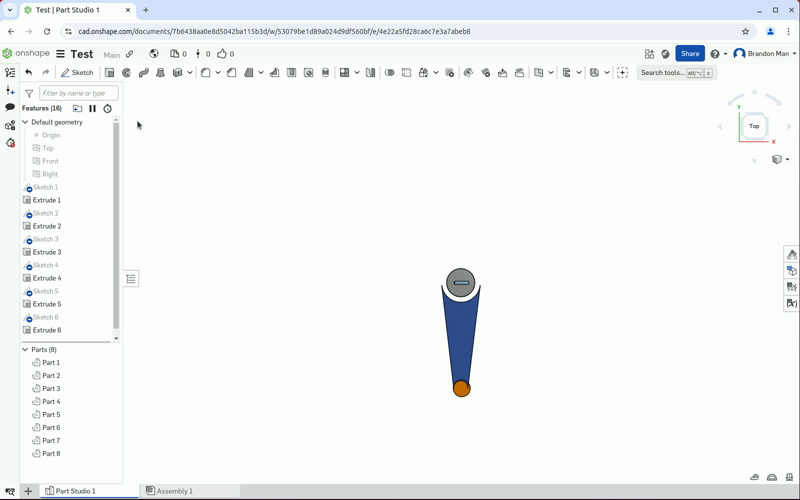
mouse_move(69, 189)
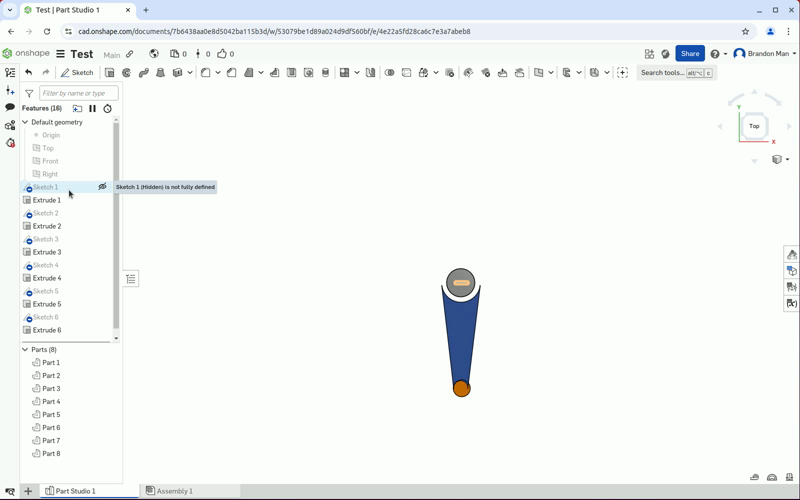
click(69, 189)
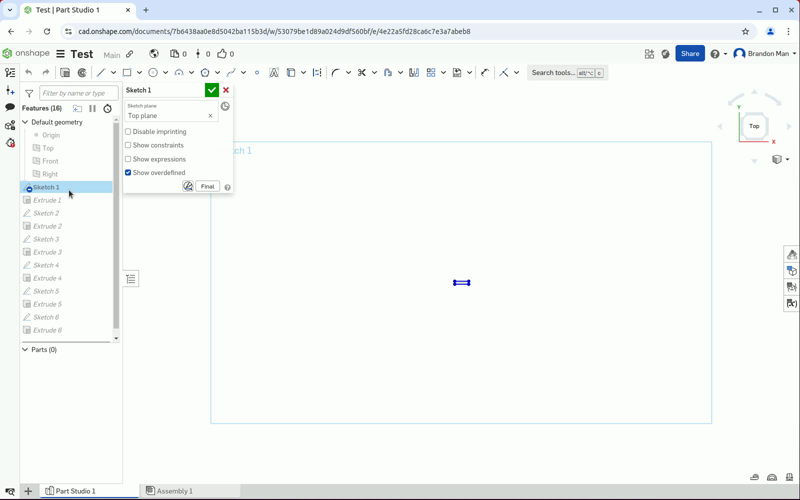
mouse_move(229, 92)
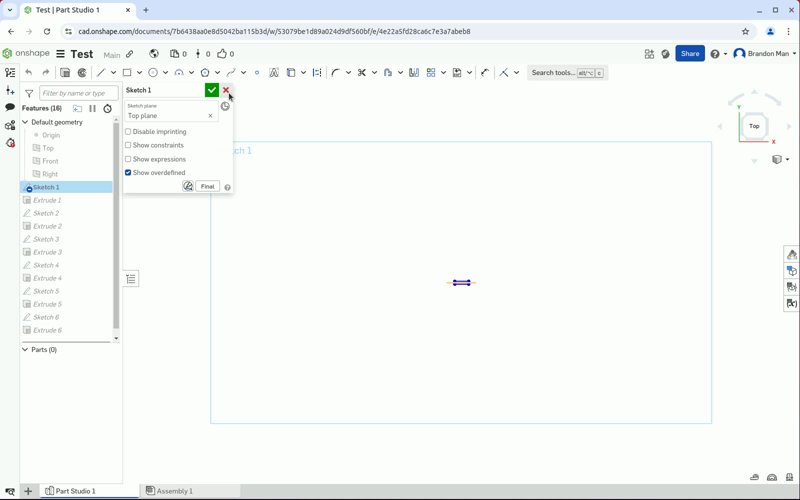
click(229, 92)
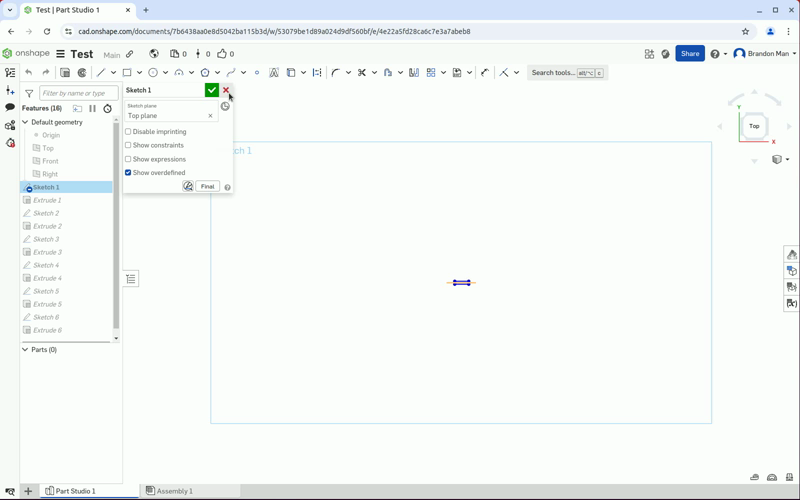
key(shift+s)
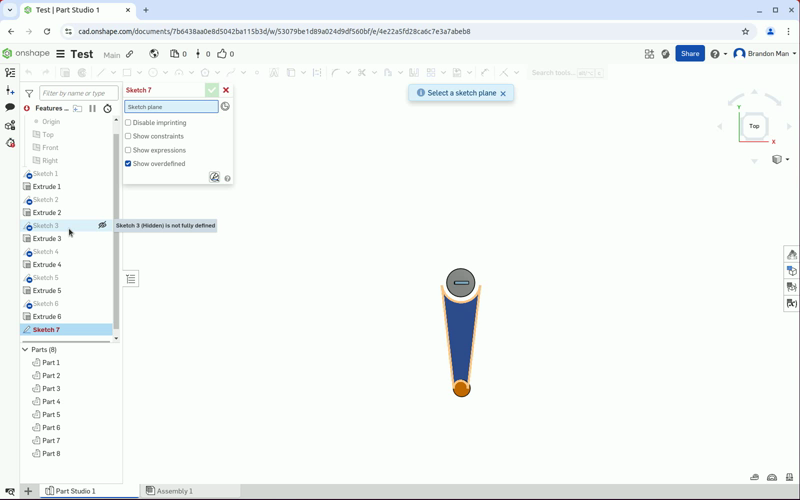
scroll(3)
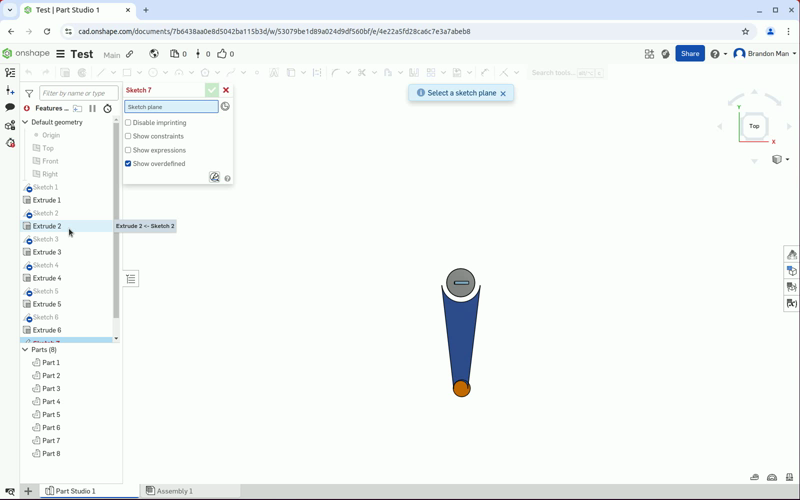
mouse_move(69, 150)
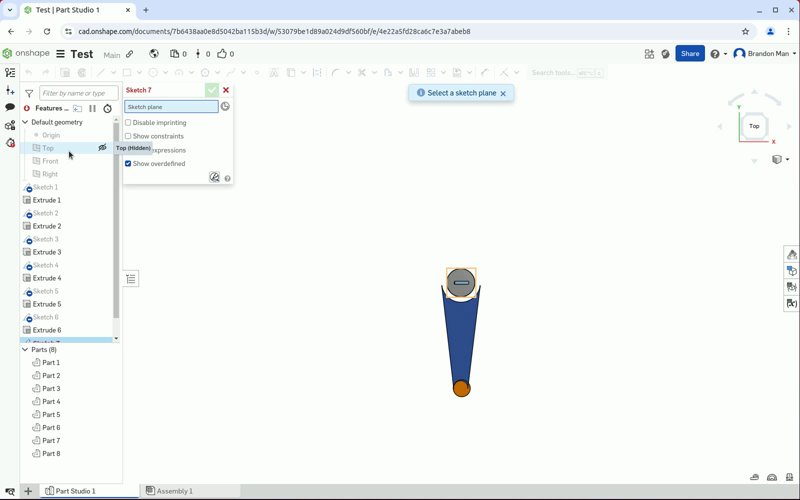
click(69, 150)
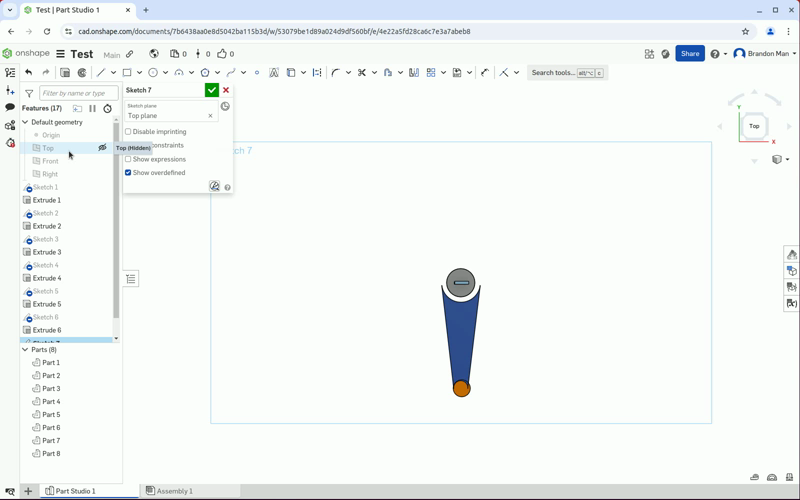
mouse_move(73, 352)
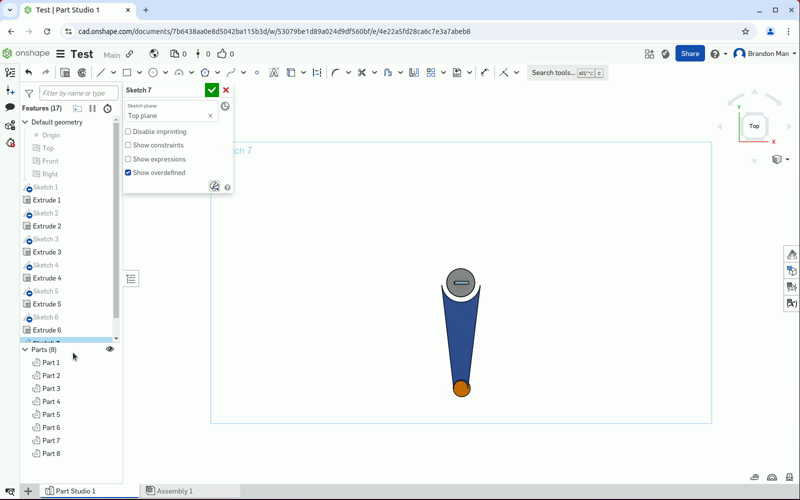
key(y)
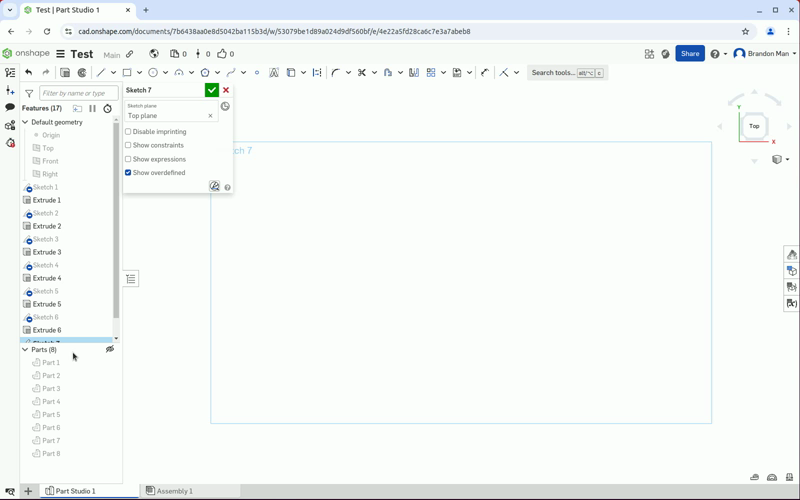
key(c)
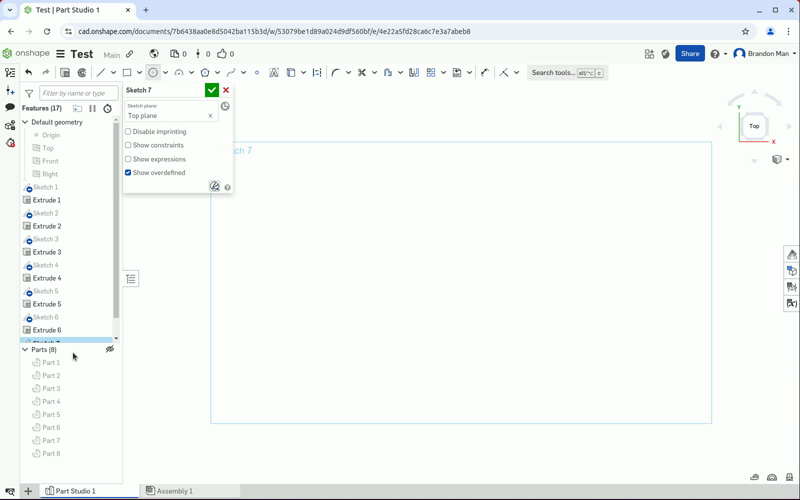
key_down(shift)
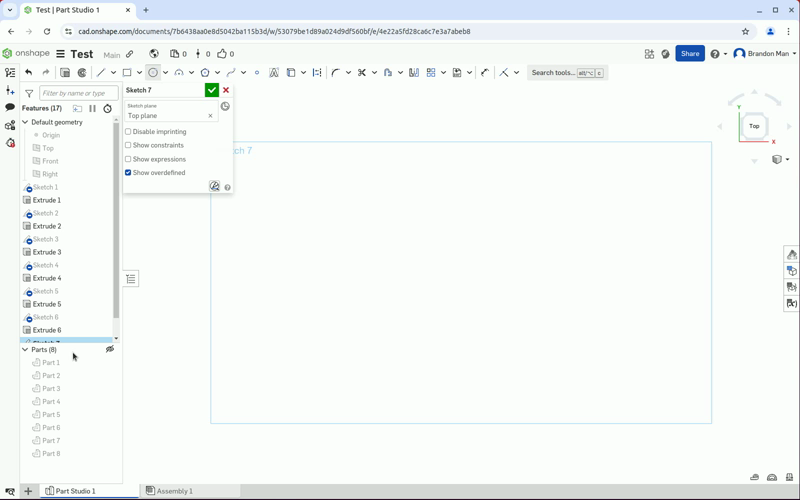
mouse_move(460, 282)
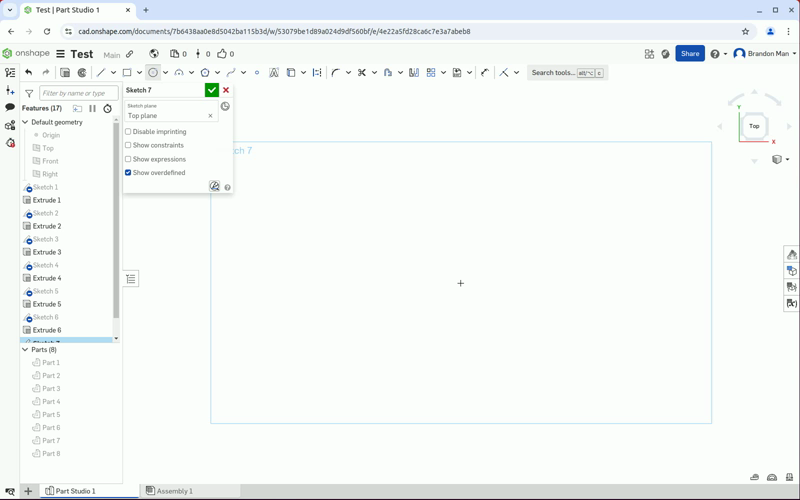
click(460, 282)
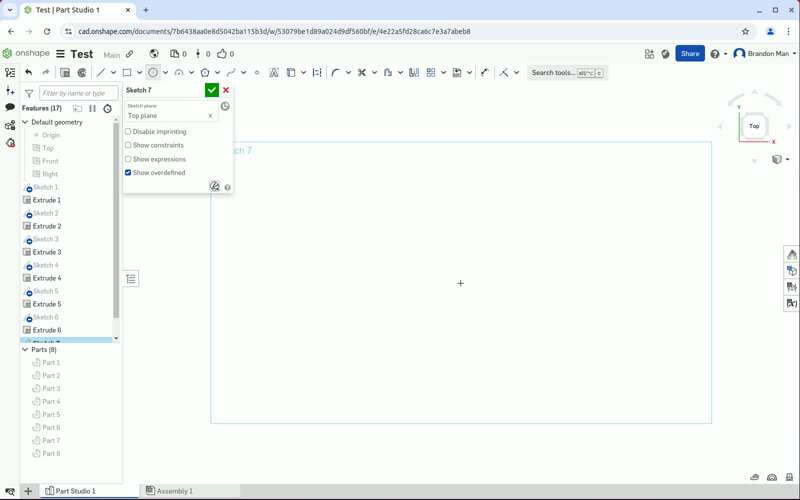
key_up(shift)
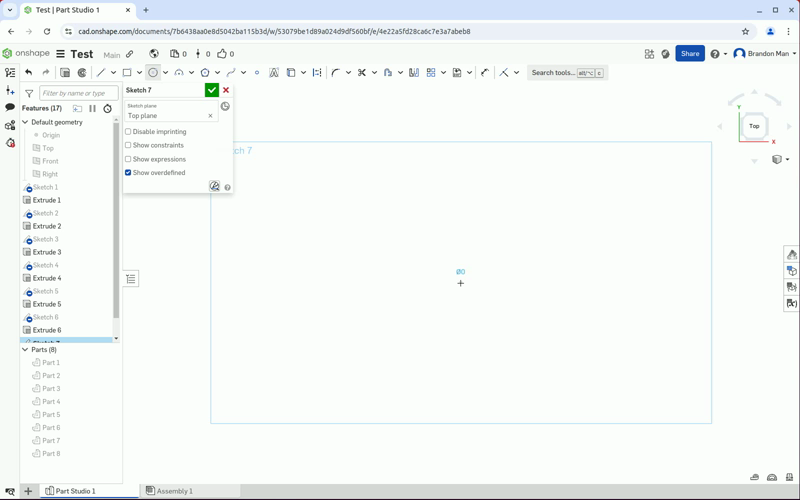
mouse_move(480, 282)
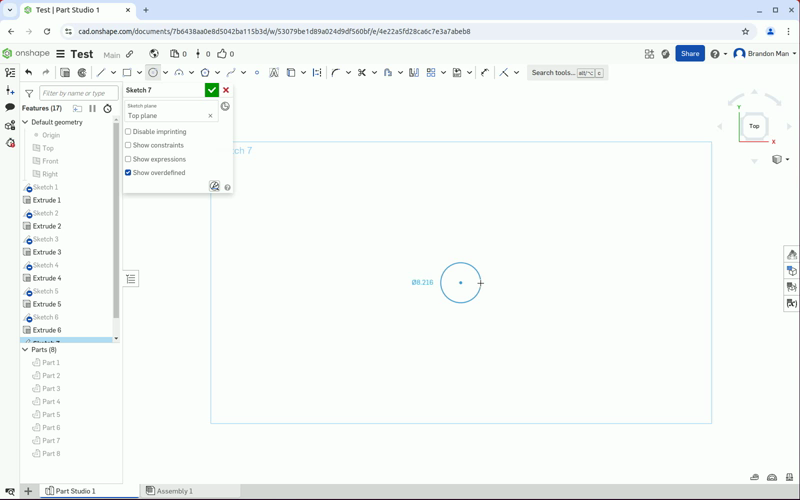
click(480, 282)
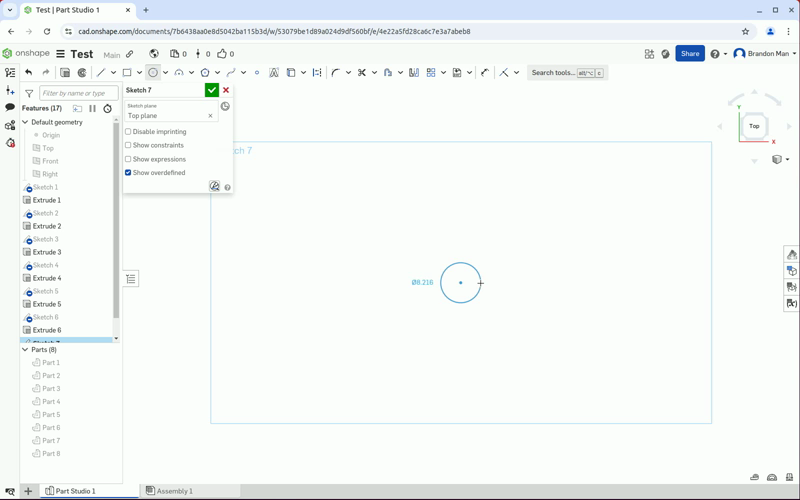
key(esc)
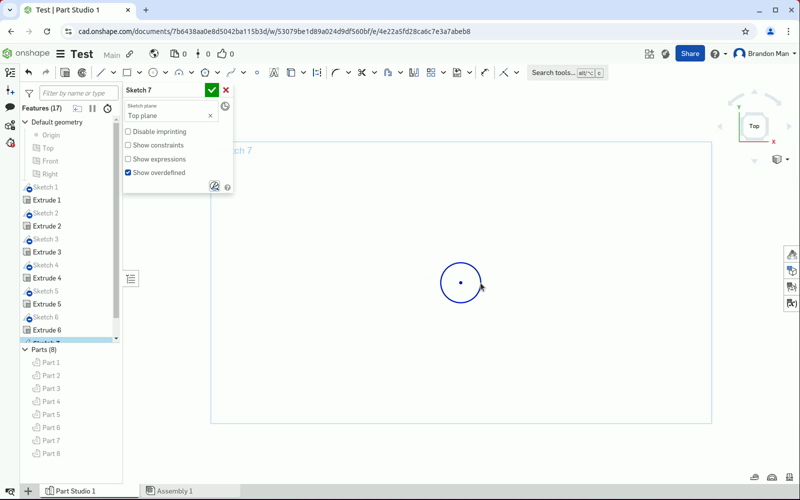
key(c)
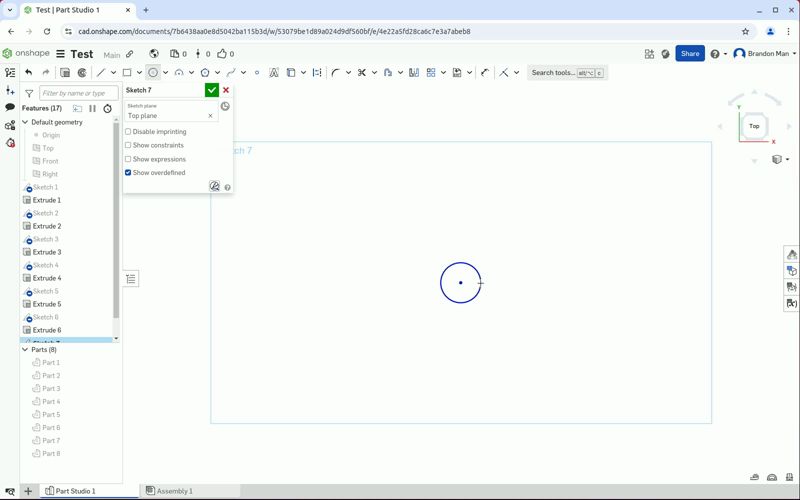
key_down(shift)
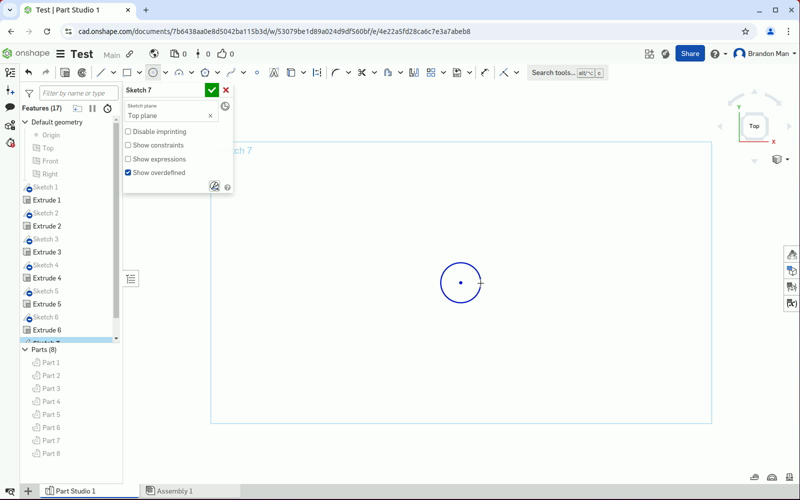
mouse_move(460, 282)
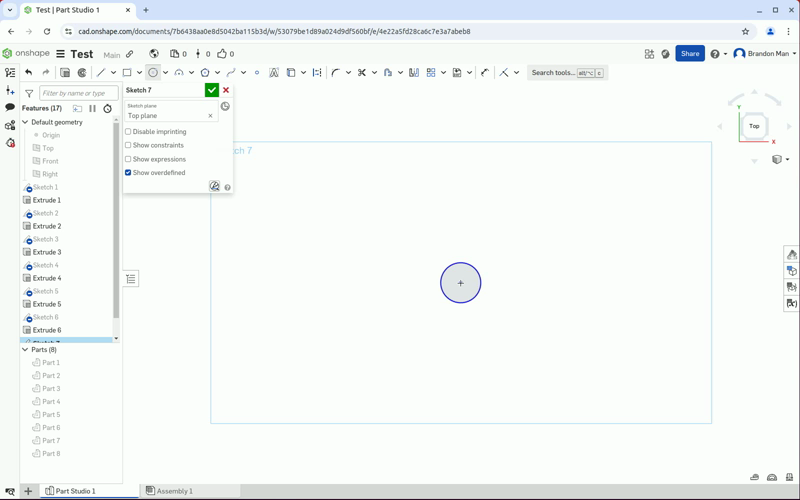
click(460, 282)
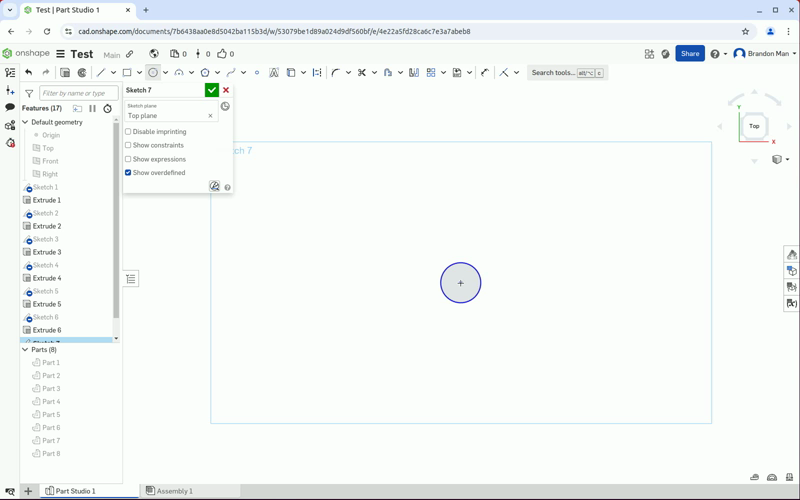
key_up(shift)
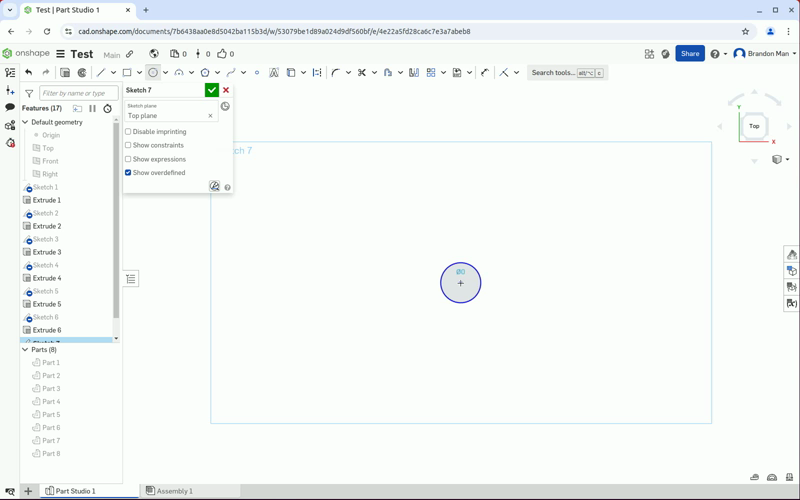
mouse_move(474, 282)
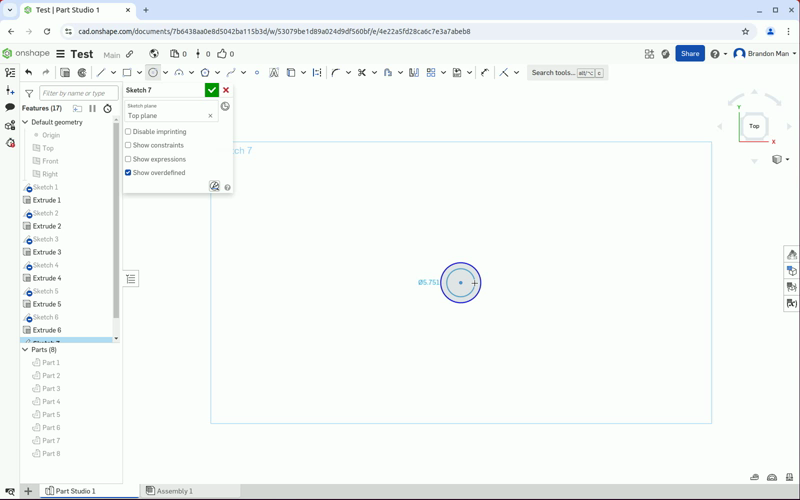
click(474, 282)
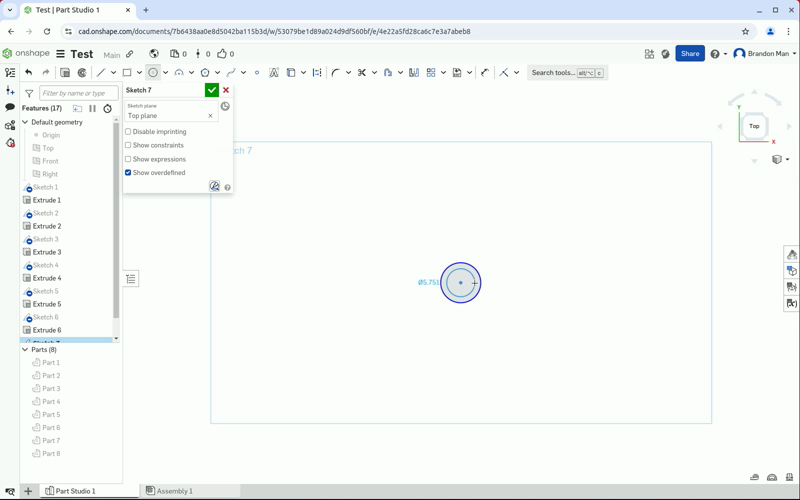
key(esc)
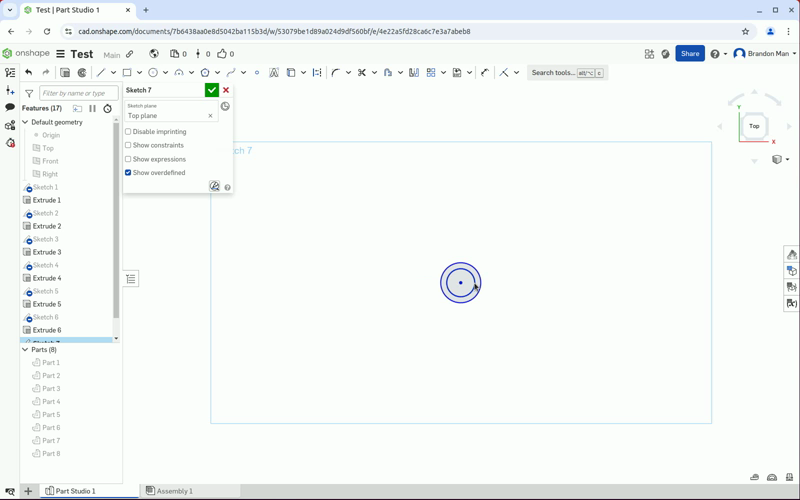
mouse_move(456, 266)
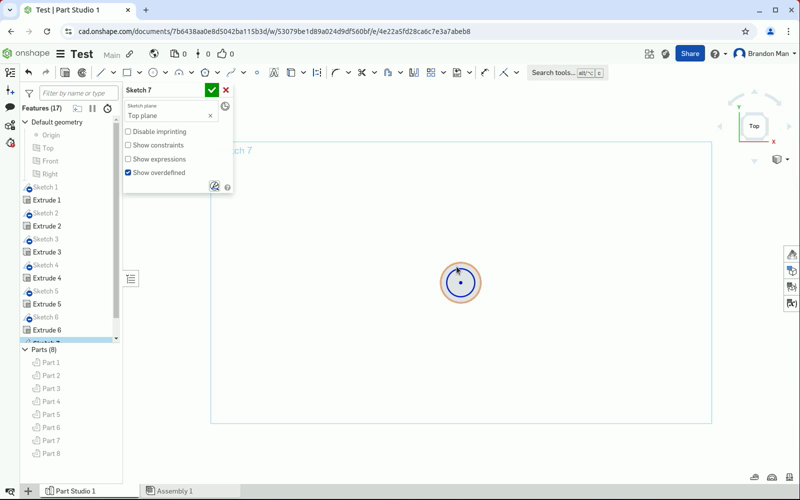
scroll(6)
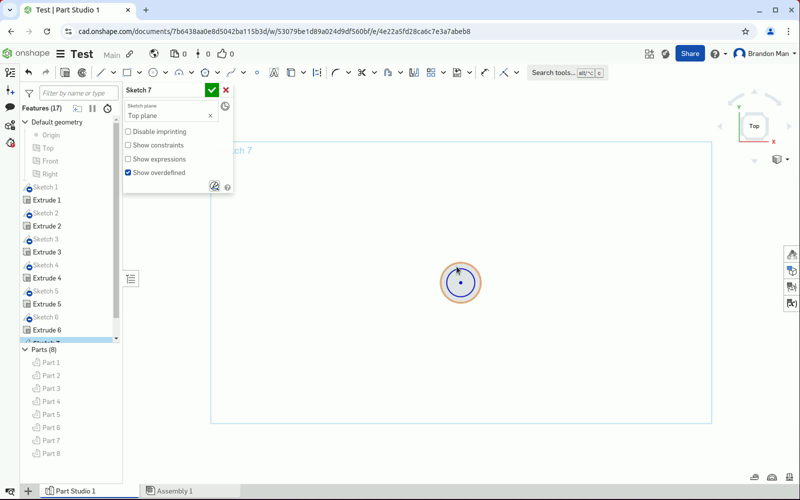
scroll(6)
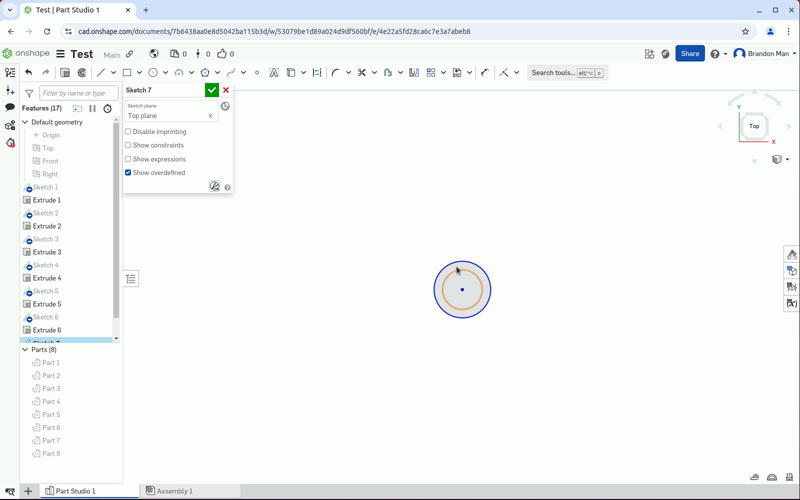
scroll(6)
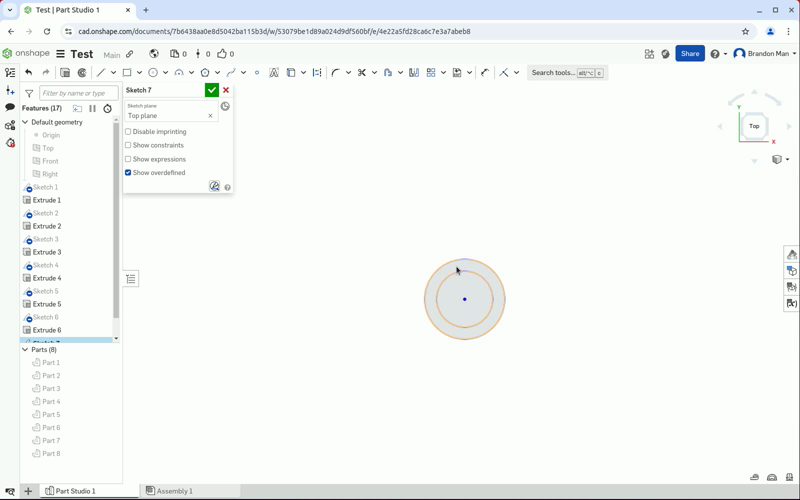
scroll(6)
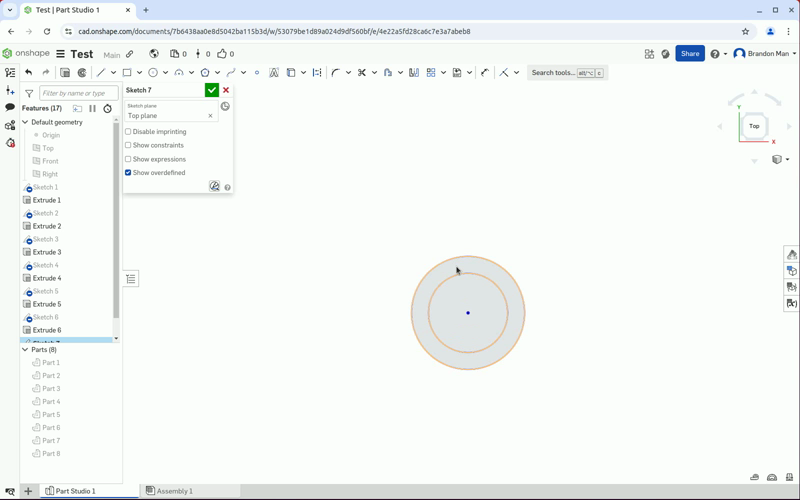
scroll(6)
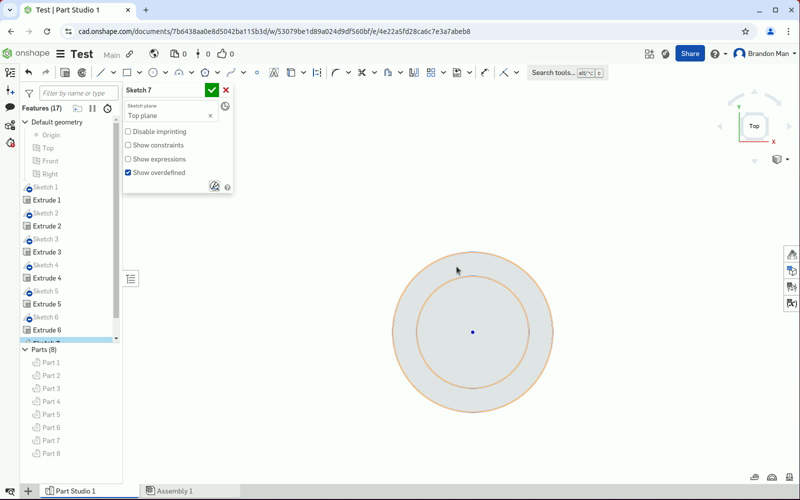
scroll(6)
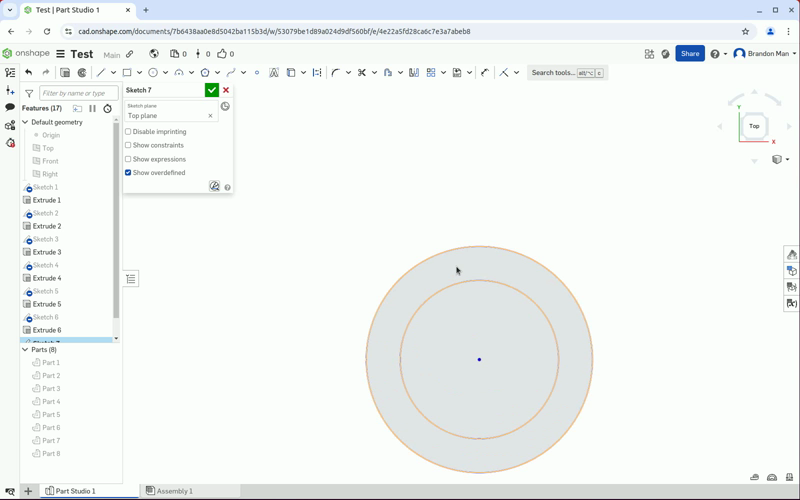
scroll(6)
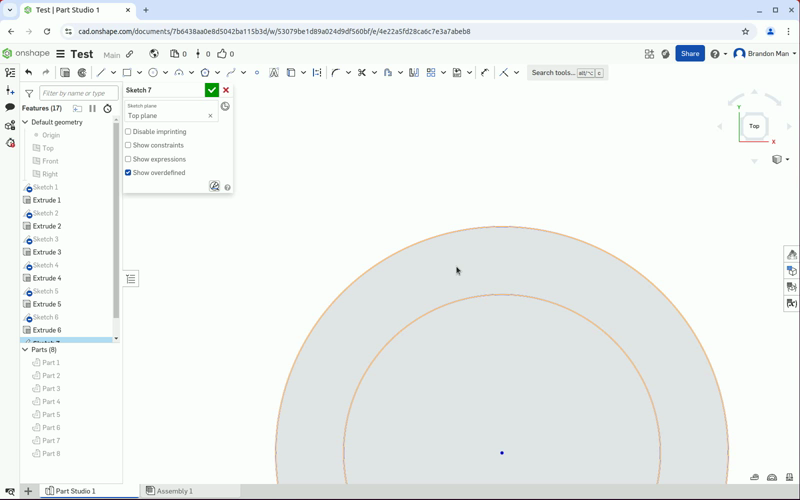
click(456, 266)
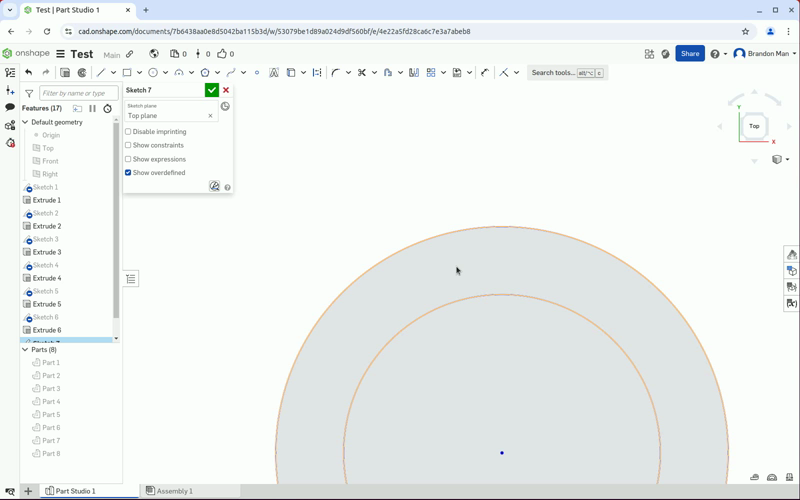
scroll(-6)
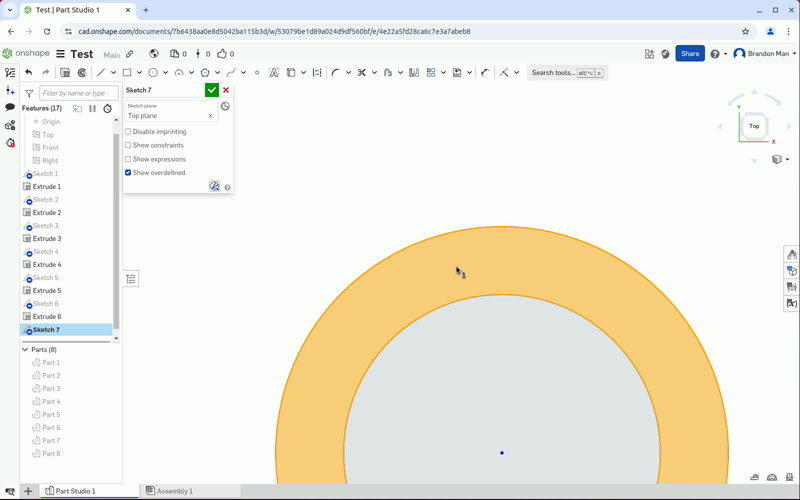
scroll(-6)
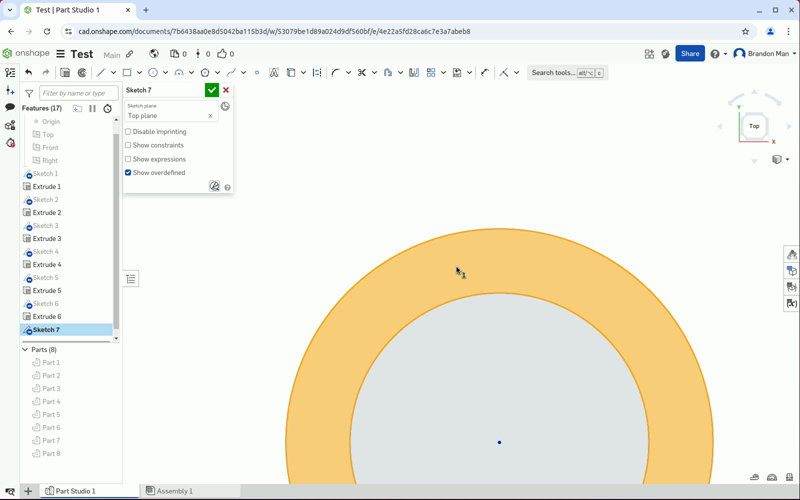
scroll(-6)
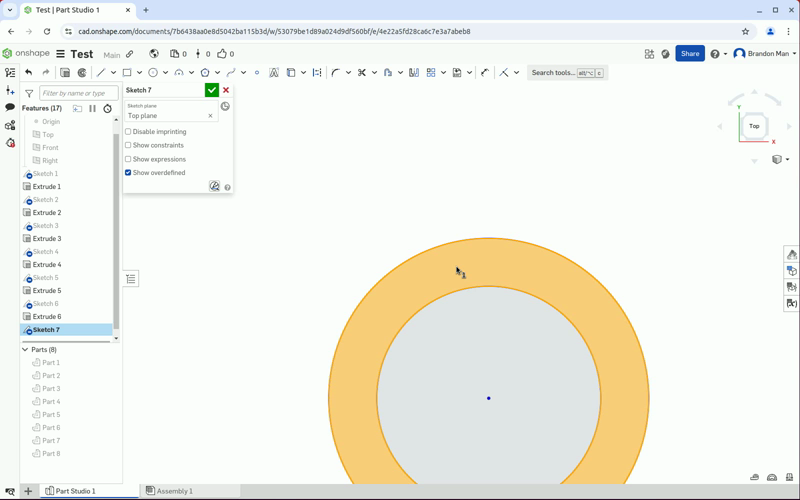
scroll(-6)
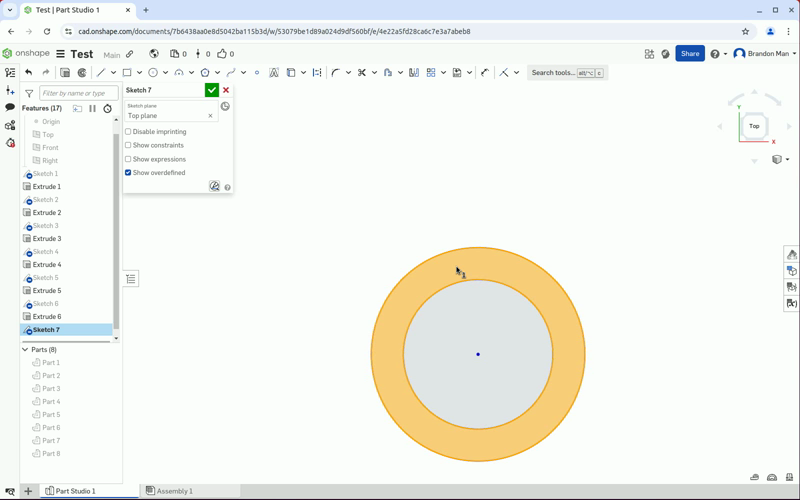
scroll(-6)
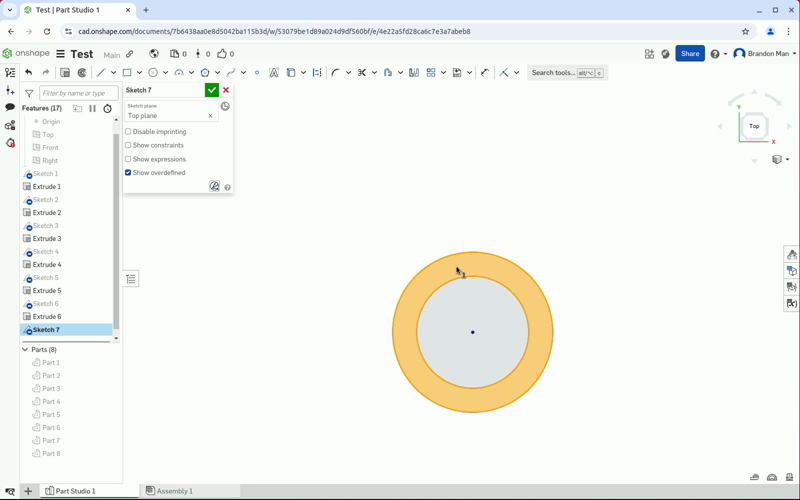
scroll(-6)
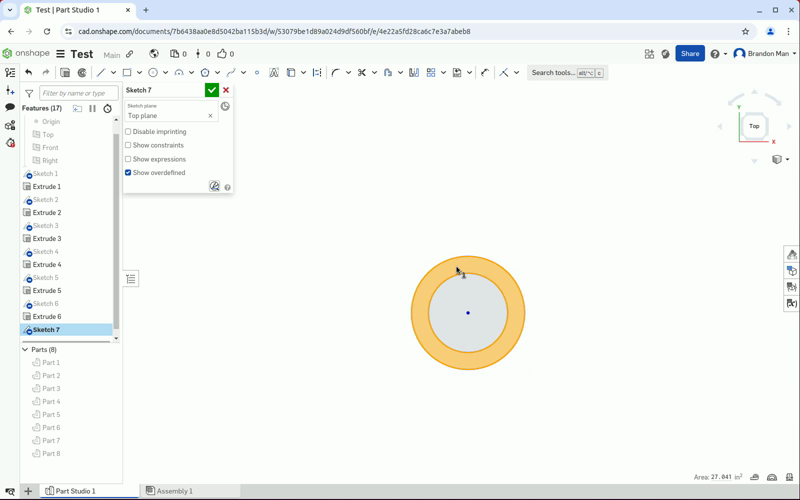
scroll(-6)
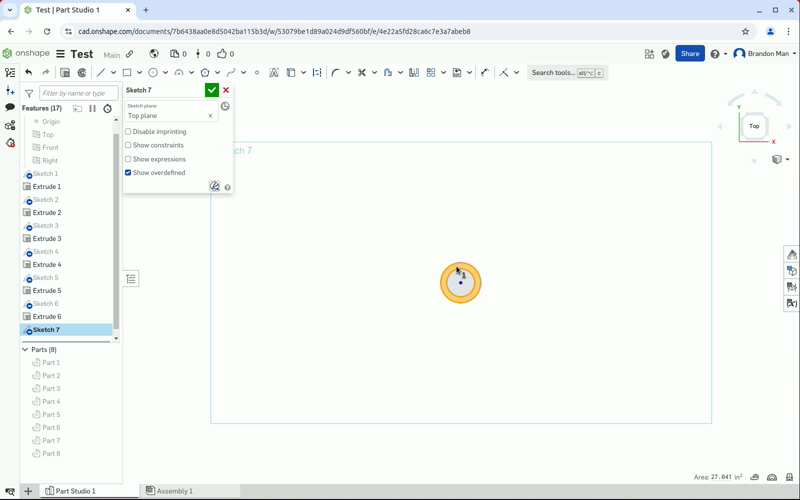
mouse_move(73, 352)
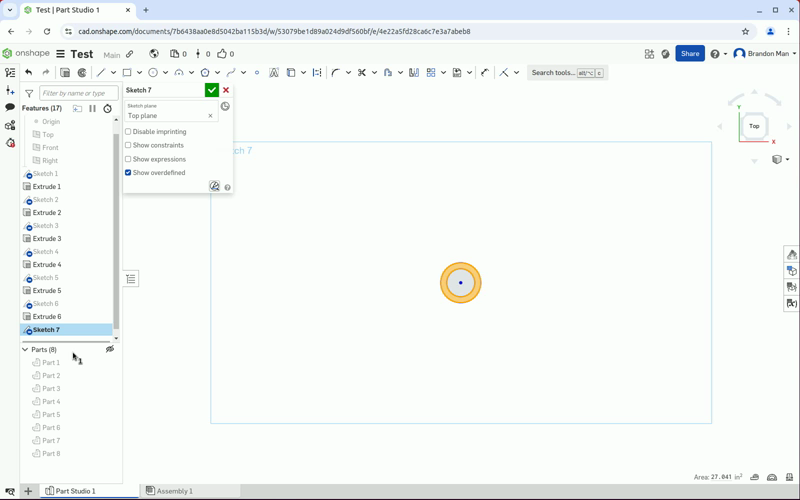
key(shift+y)
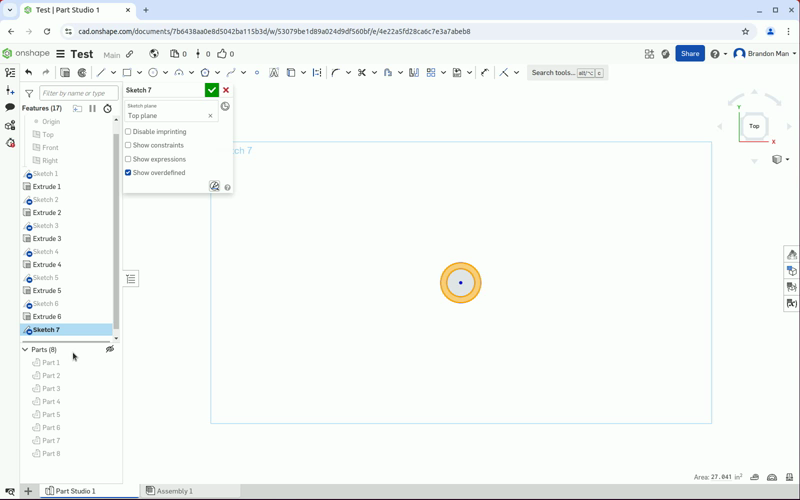
key(shift+e)
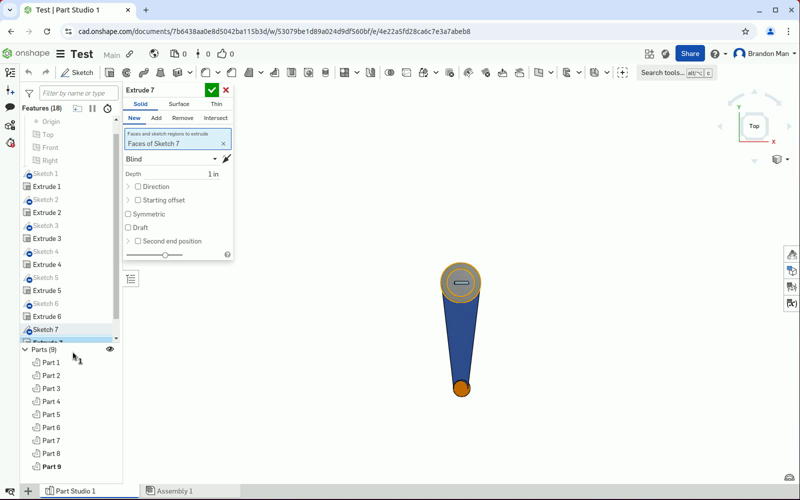
mouse_move(143, 106)
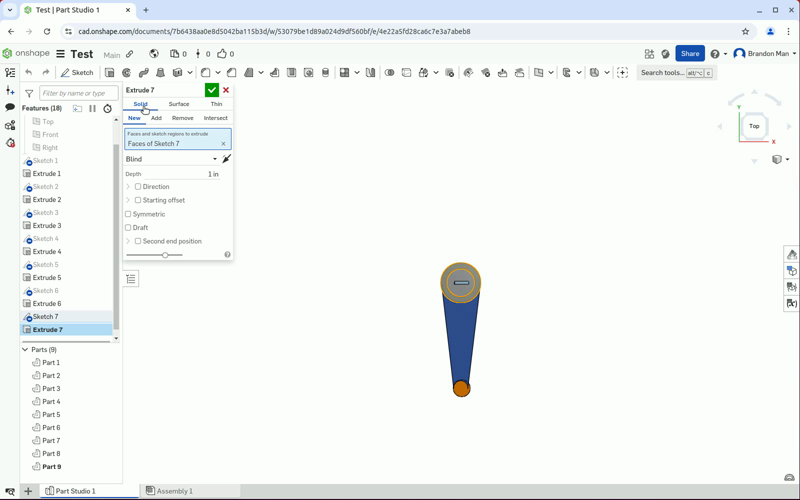
click(143, 106)
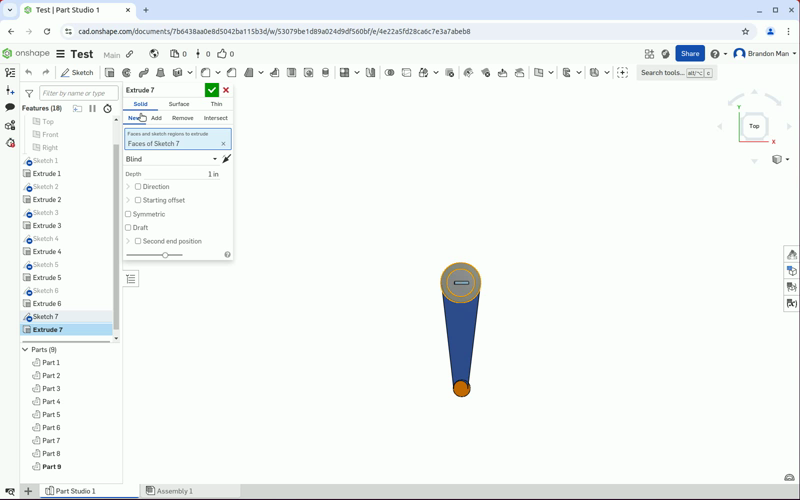
mouse_move(137, 120)
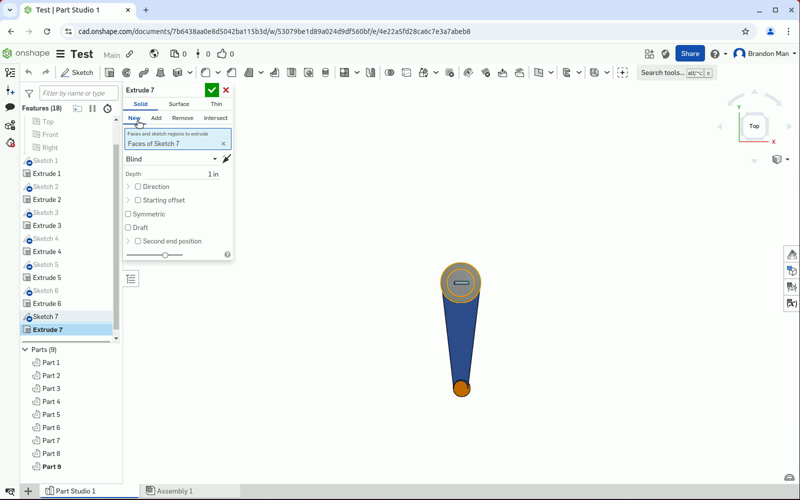
click(137, 120)
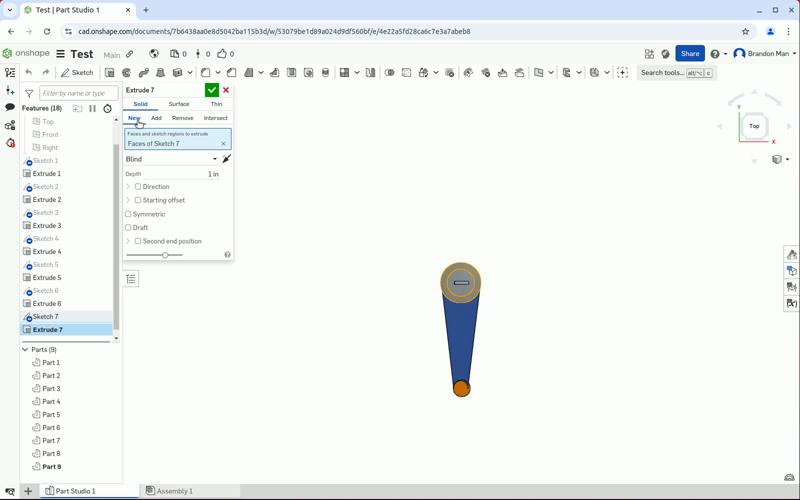
key(tab, 4)
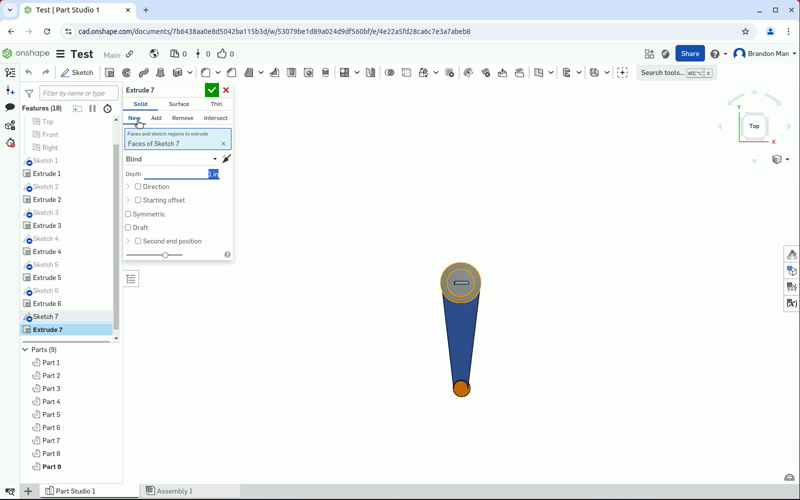
text(-1.204)
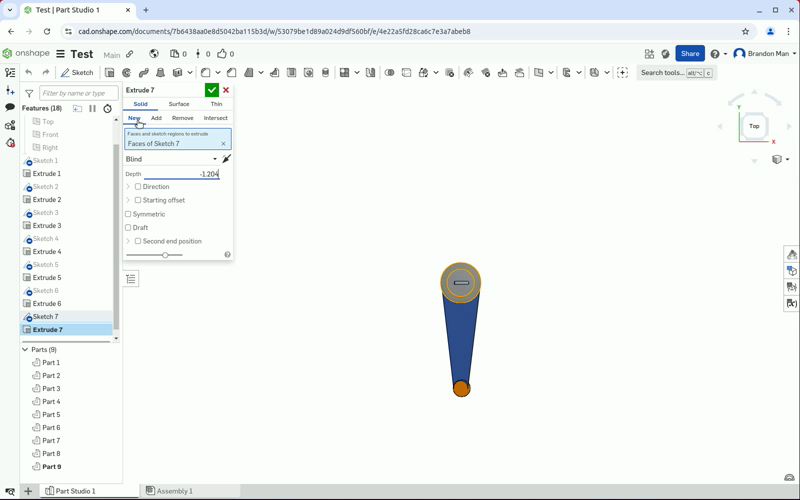
key(enter)
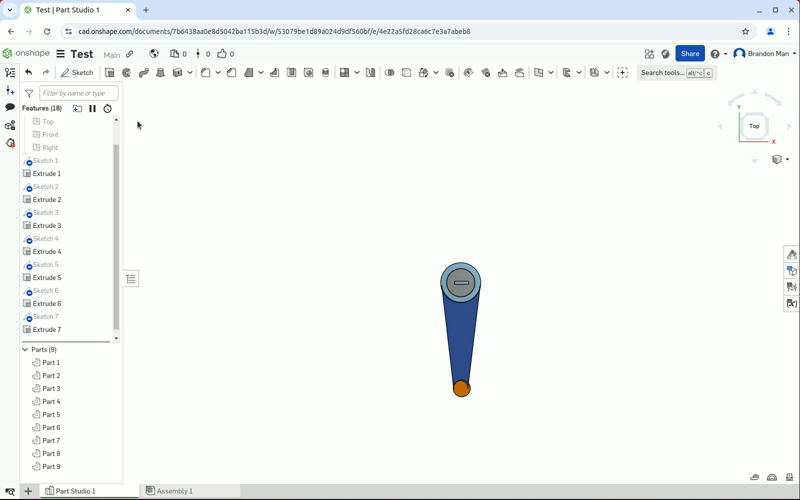
key(shift+h)
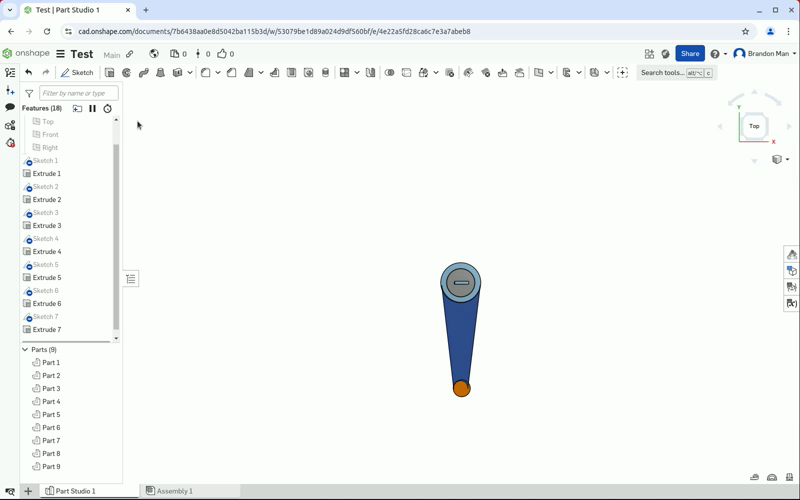
key(shift+h)
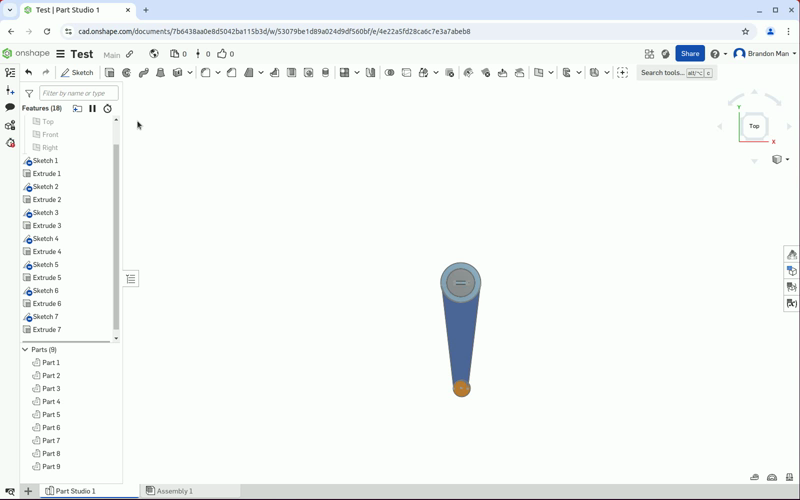
key(shift+7)
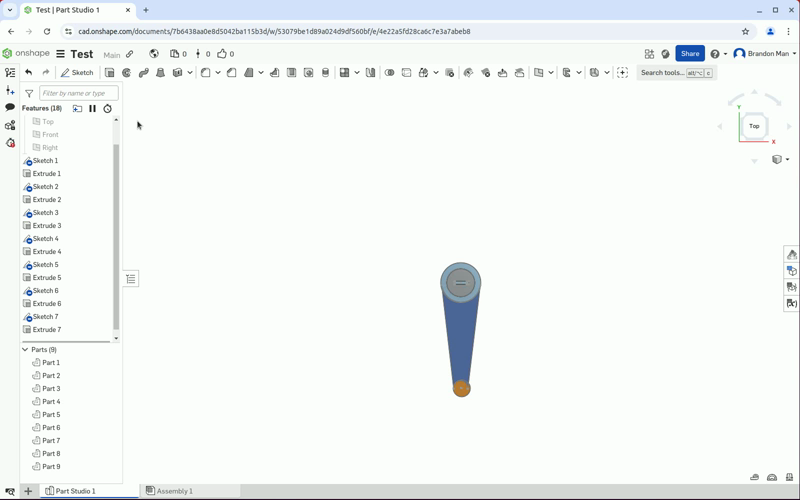
key(up, 3)
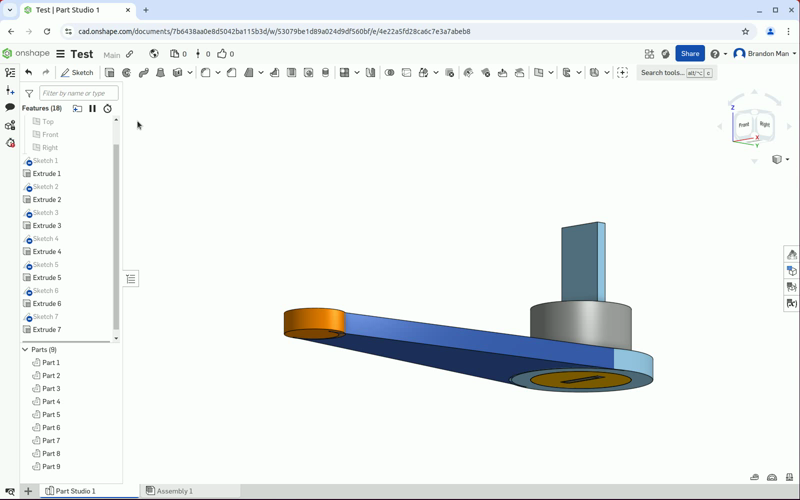
key(left, 3)
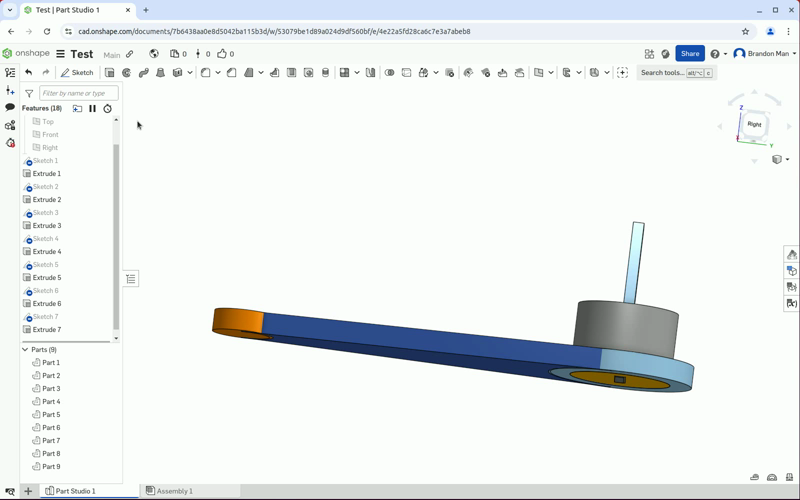
key(right, 3)
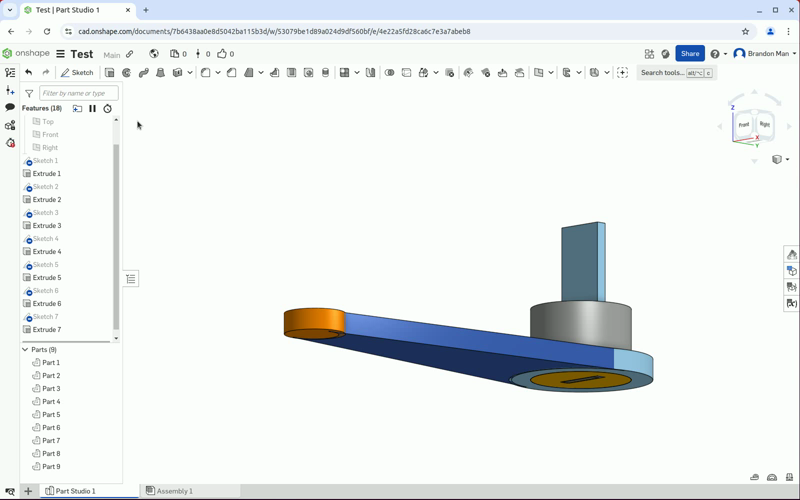
key(down, 3)
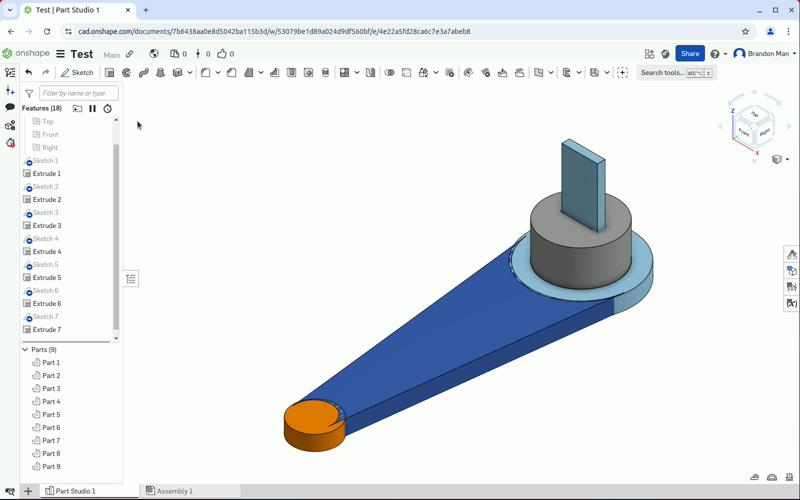
mouse_move(69, 163)
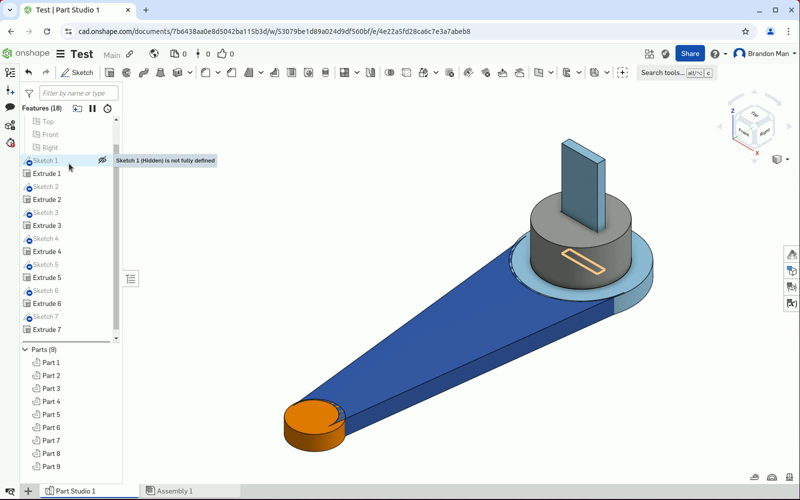
click(69, 163)